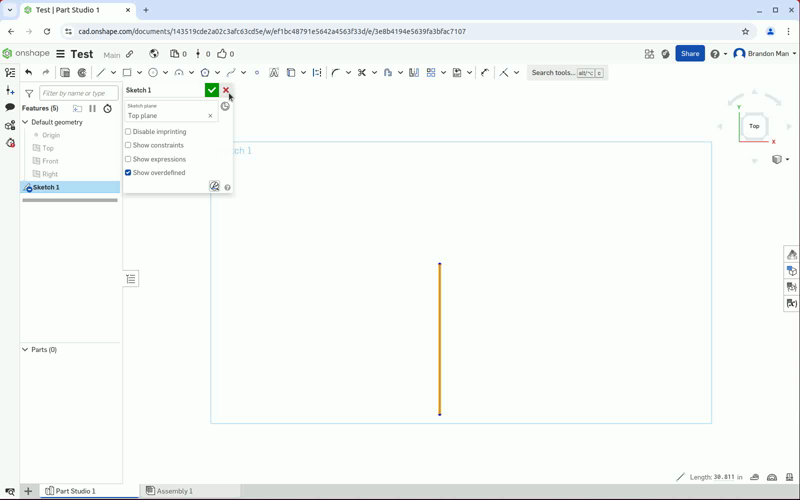
key(shift+h)
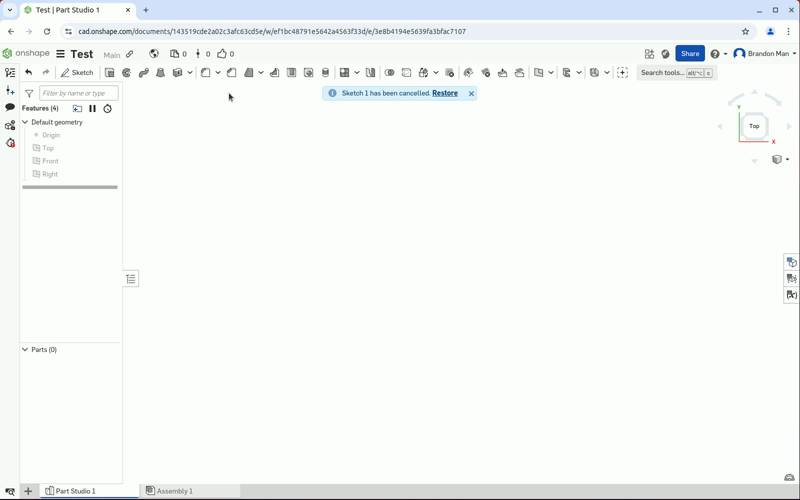
mouse_move(73, 352)
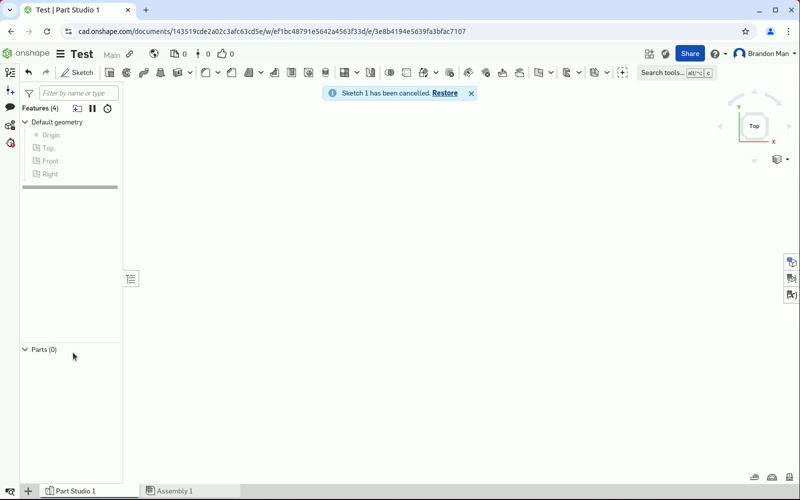
key(y)
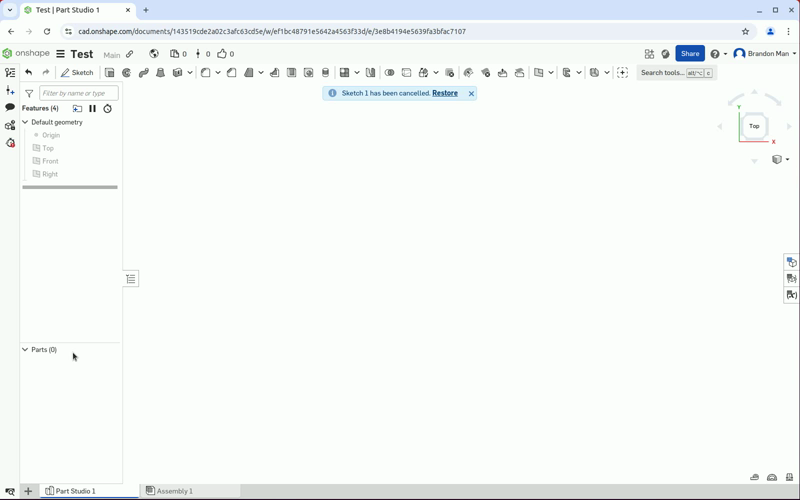
key(shift+p)
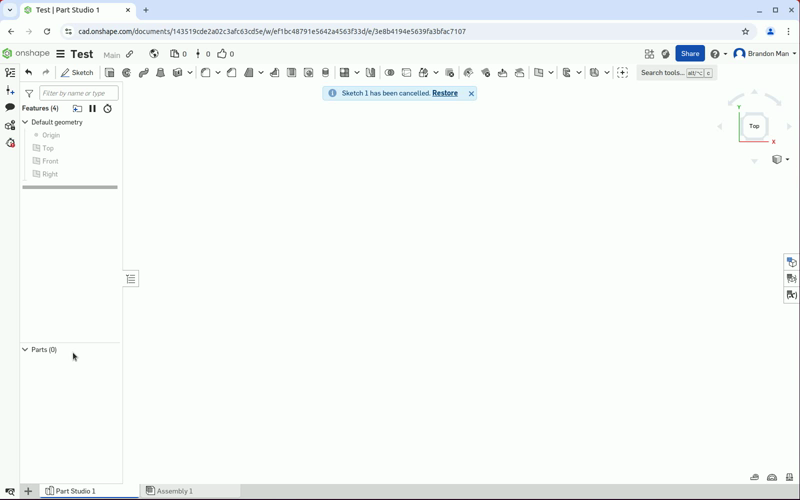
key(space)
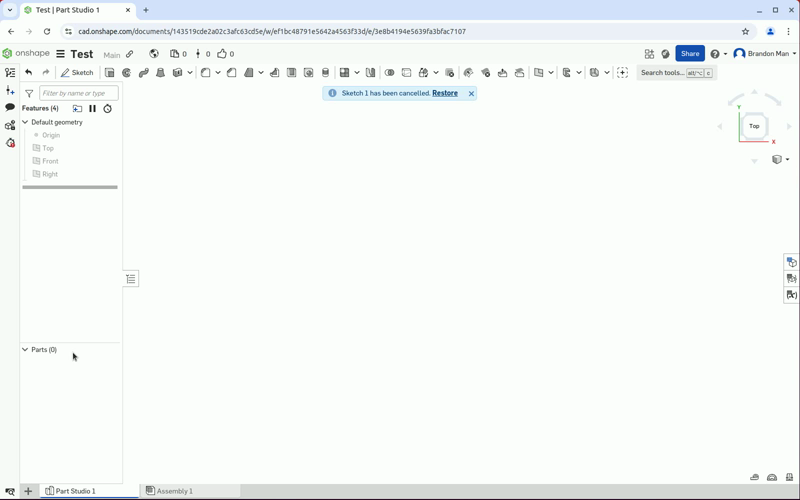
key_down(shift)
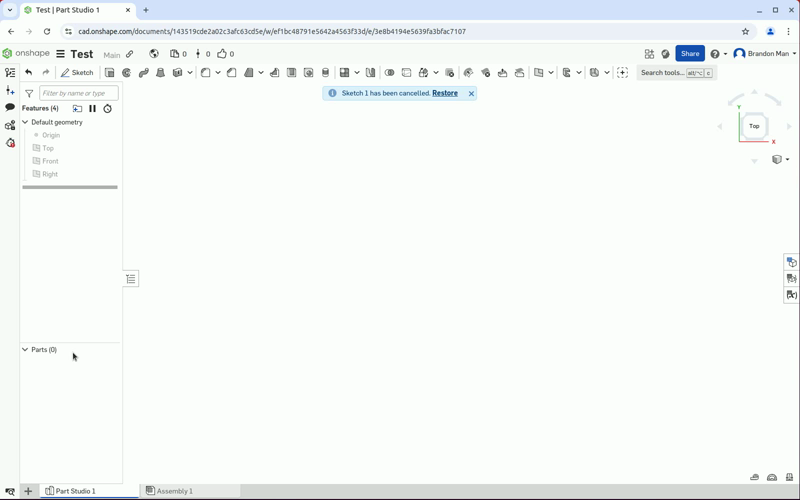
key(up)
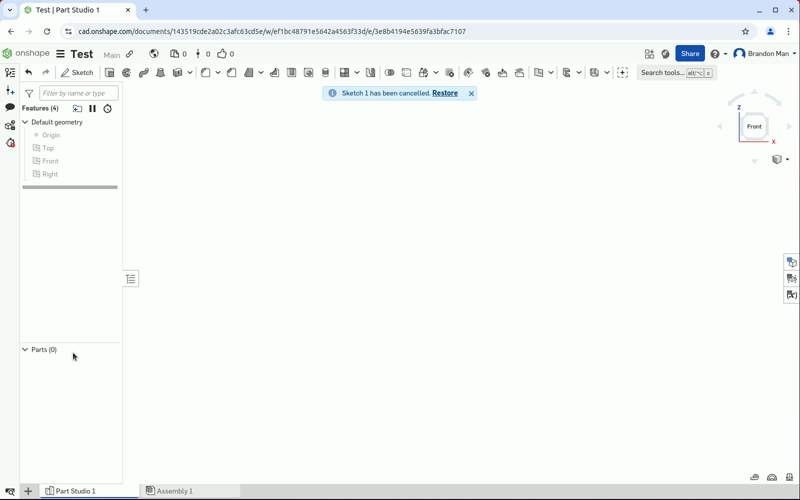
key_up(shift)
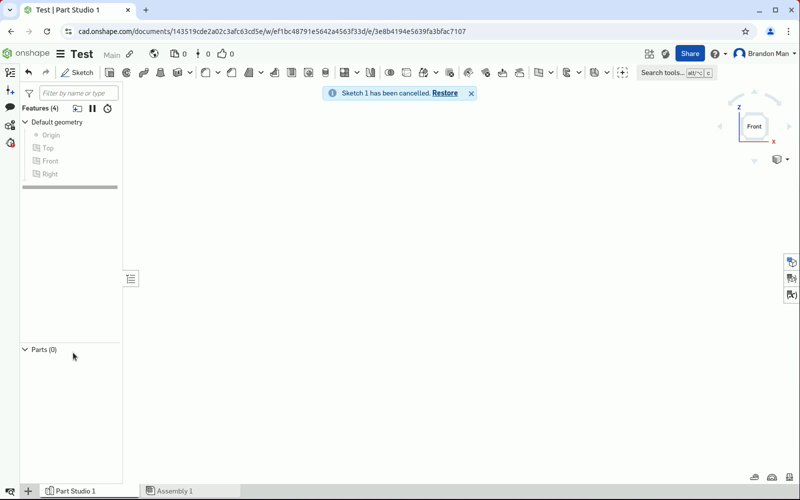
mouse_move(73, 352)
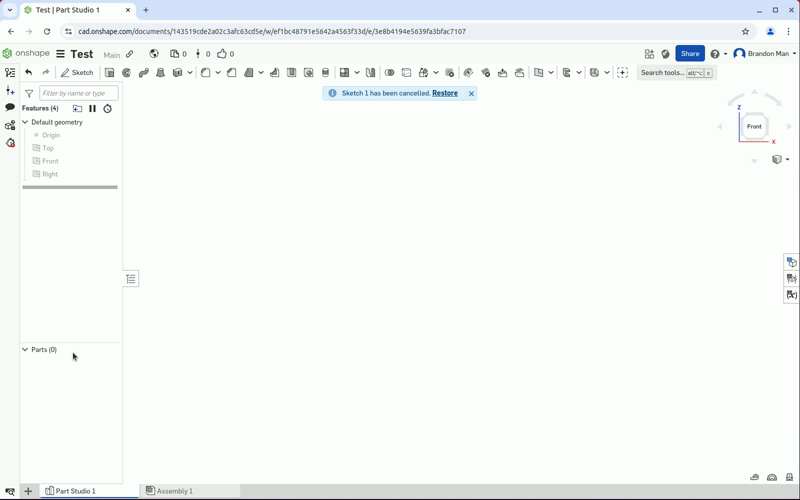
key(shift+y)
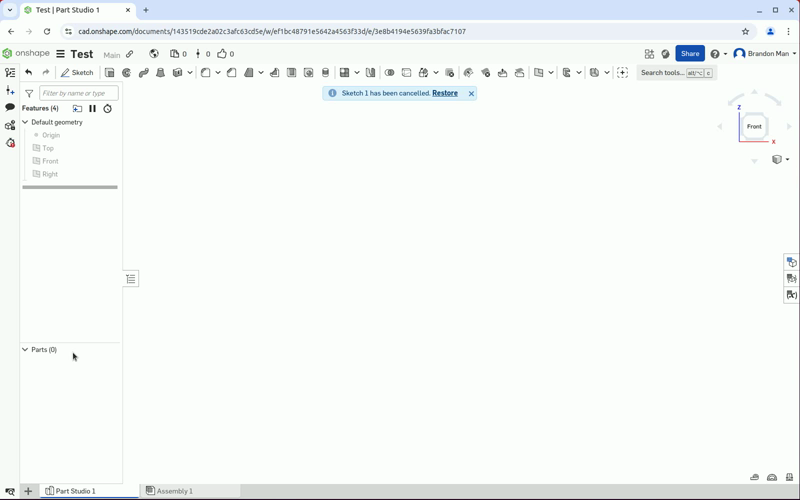
key(shift+s)
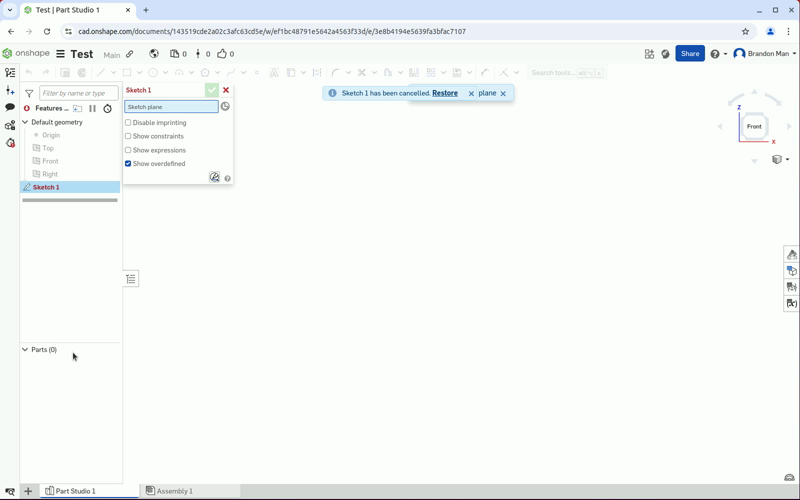
mouse_move(73, 163)
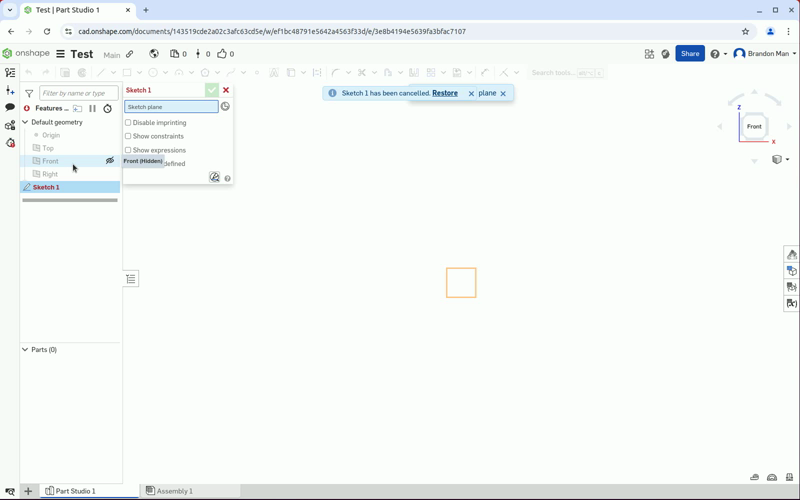
click(73, 163)
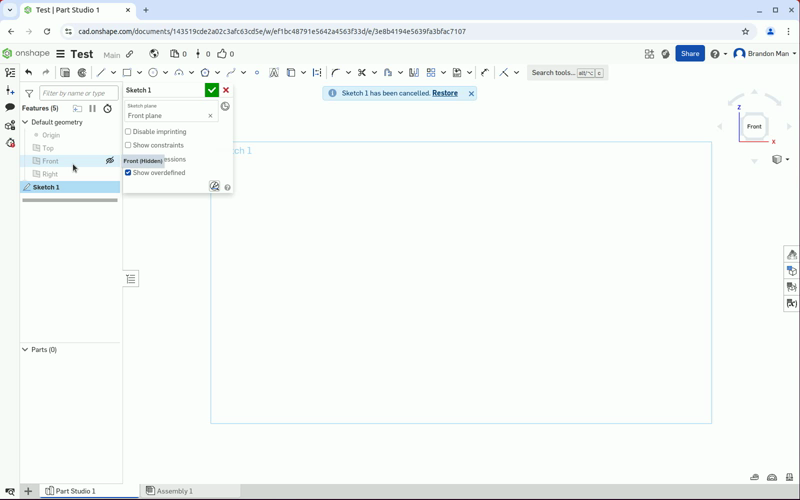
mouse_move(73, 352)
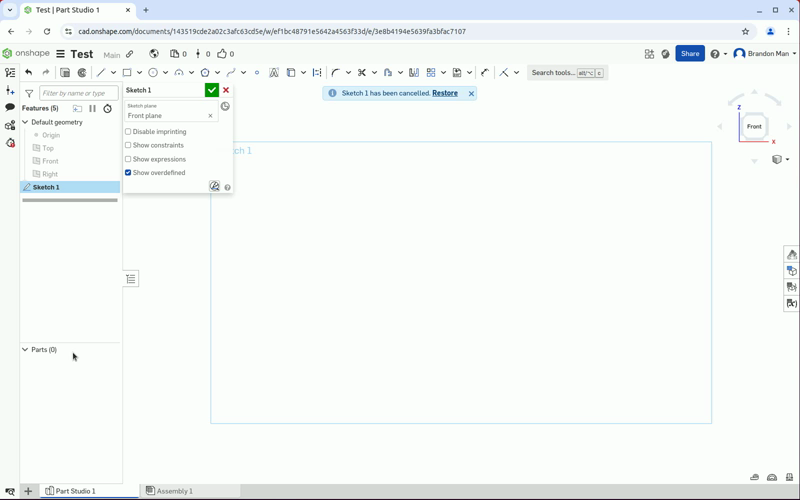
key(y)
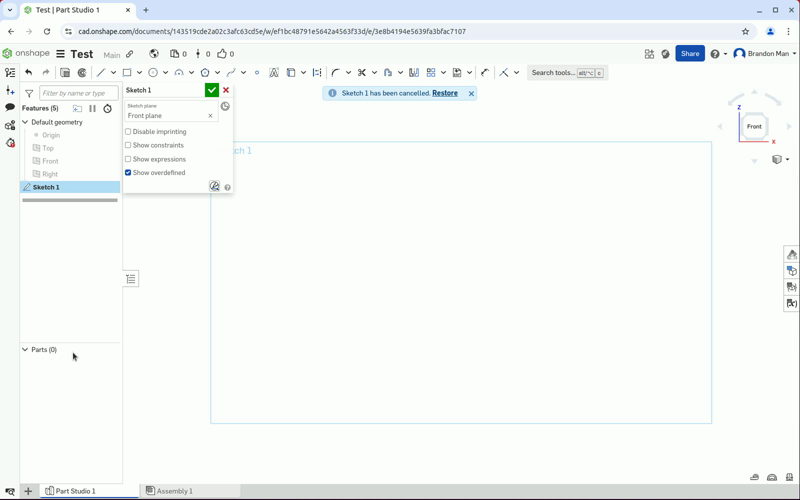
key(a)
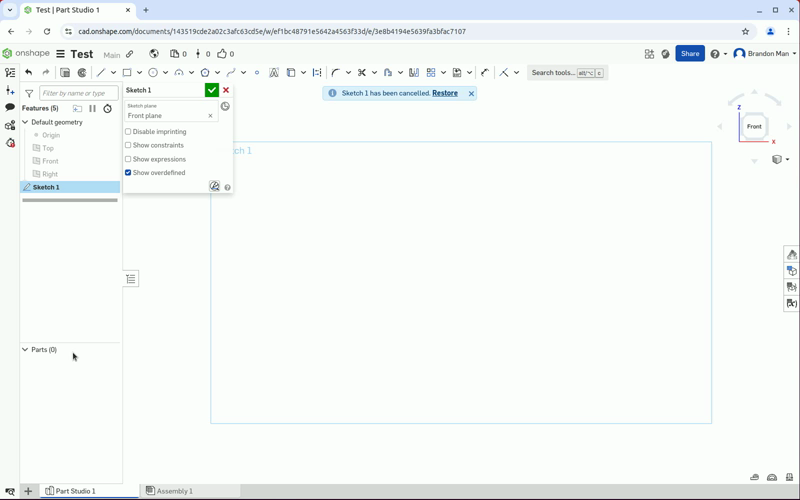
key_down(shift)
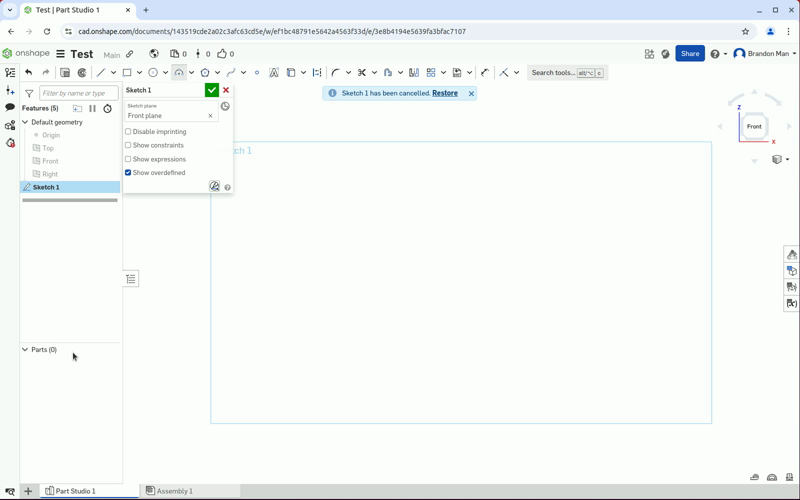
mouse_move(553, 218)
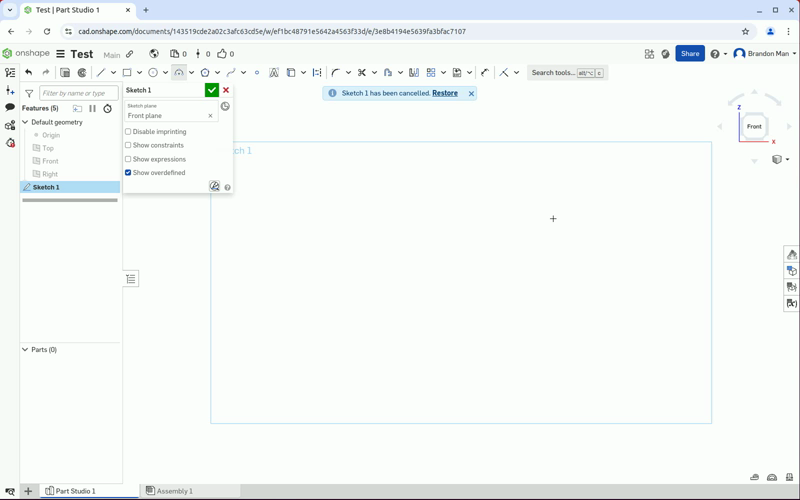
click(553, 218)
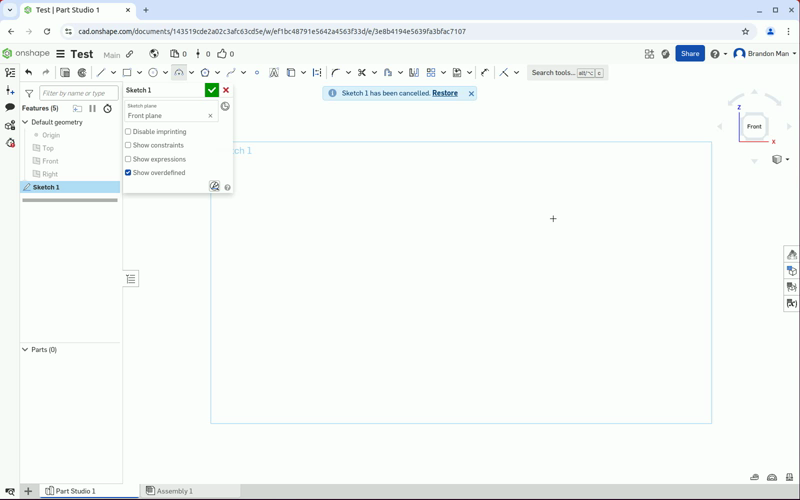
key_up(shift)
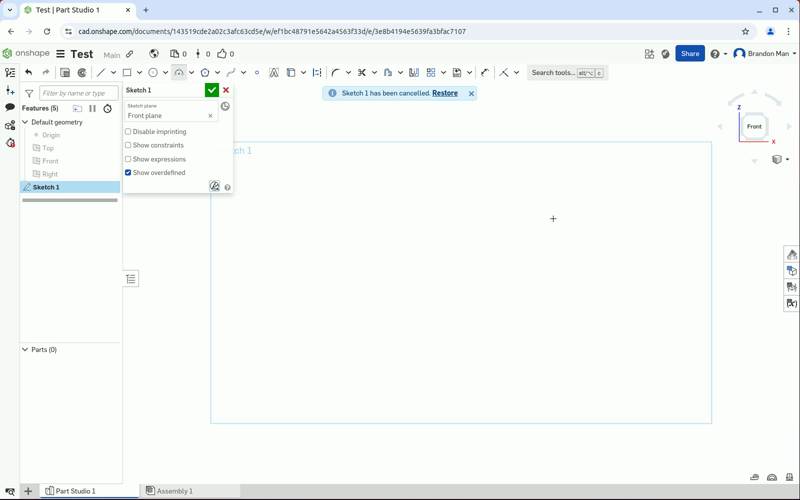
key_down(shift)
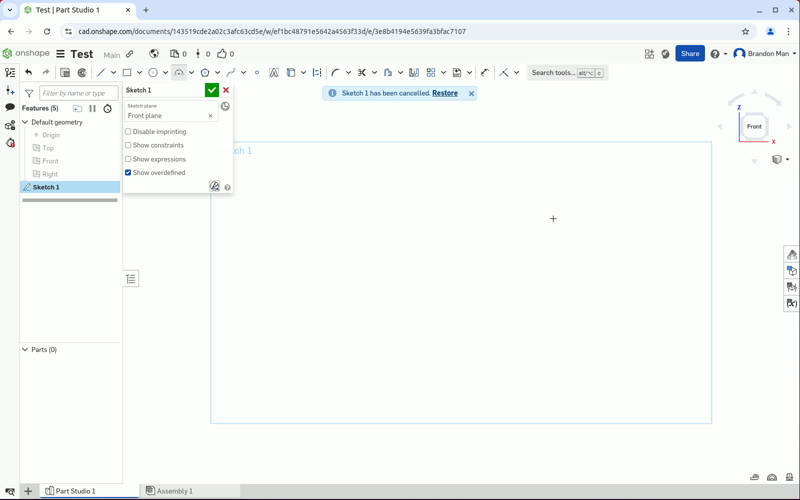
mouse_move(561, 214)
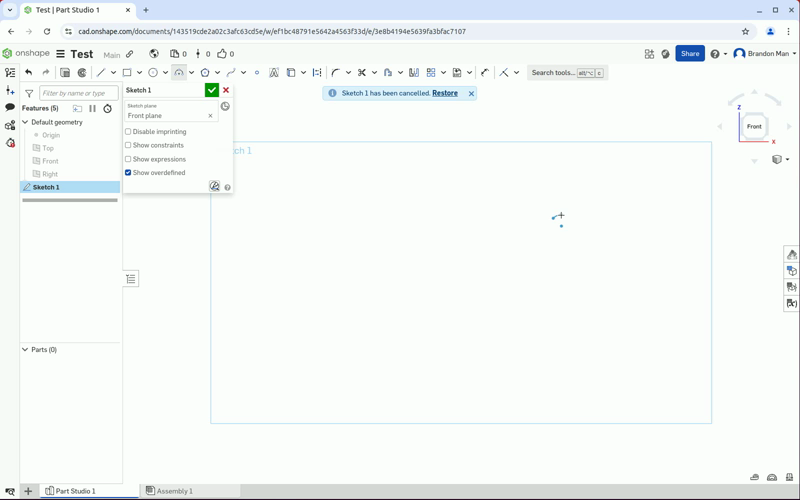
click(561, 214)
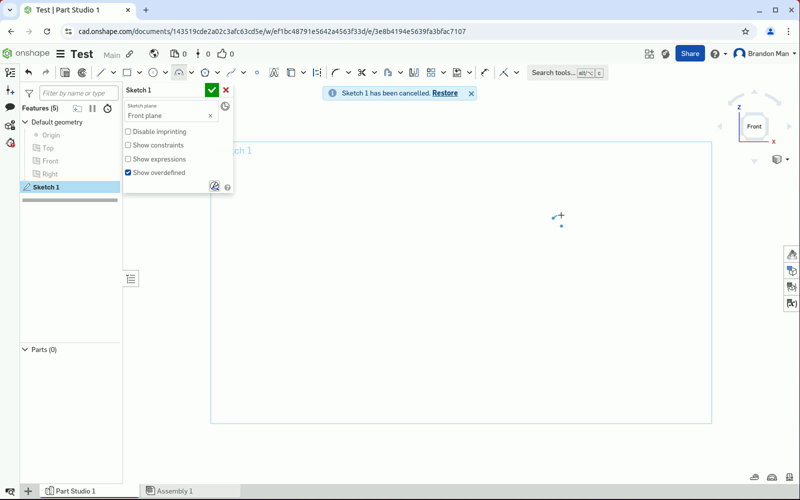
mouse_move(556, 216)
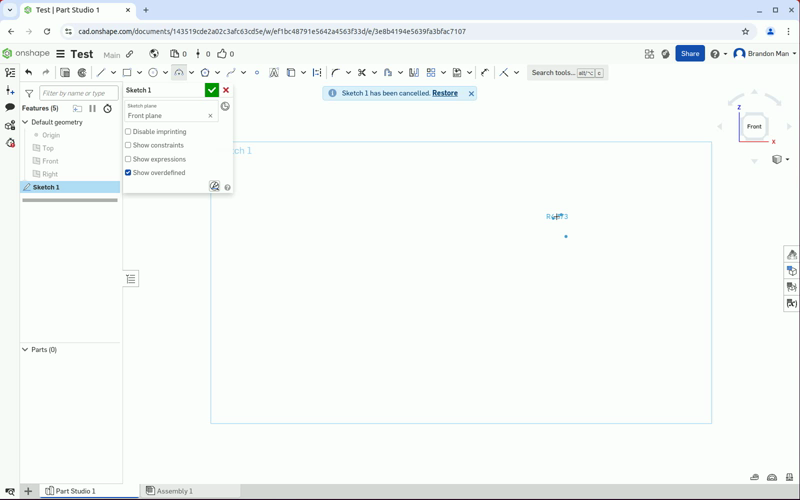
click(556, 216)
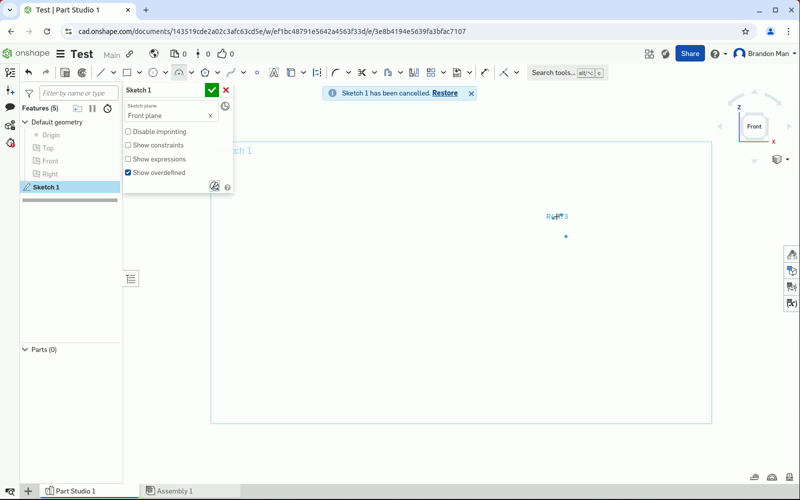
key_up(shift)
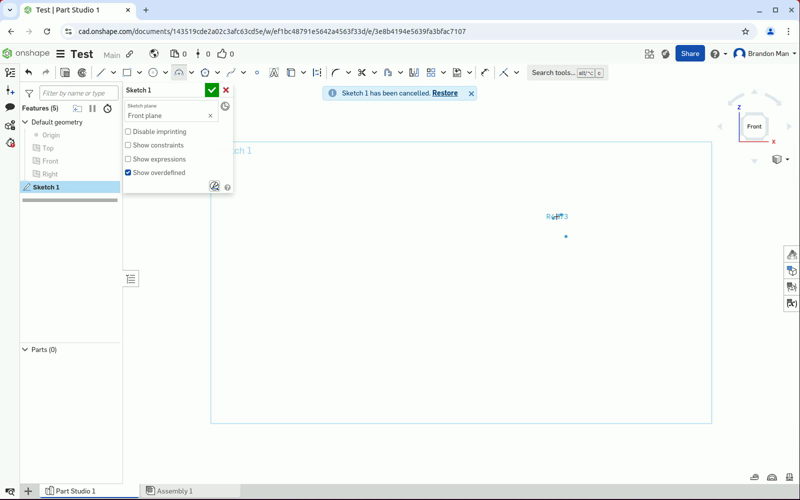
key(esc)
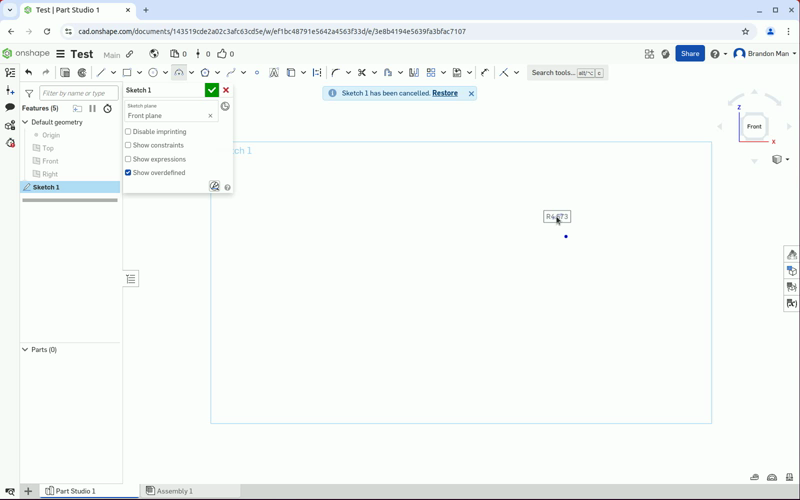
key(l)
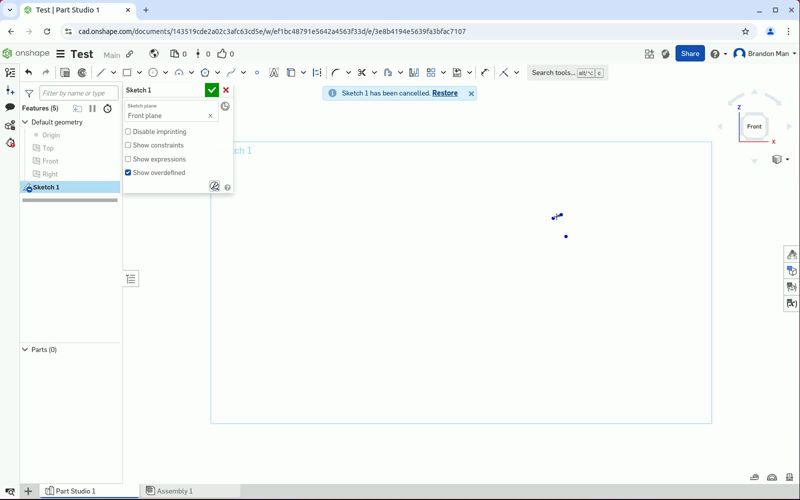
mouse_move(561, 214)
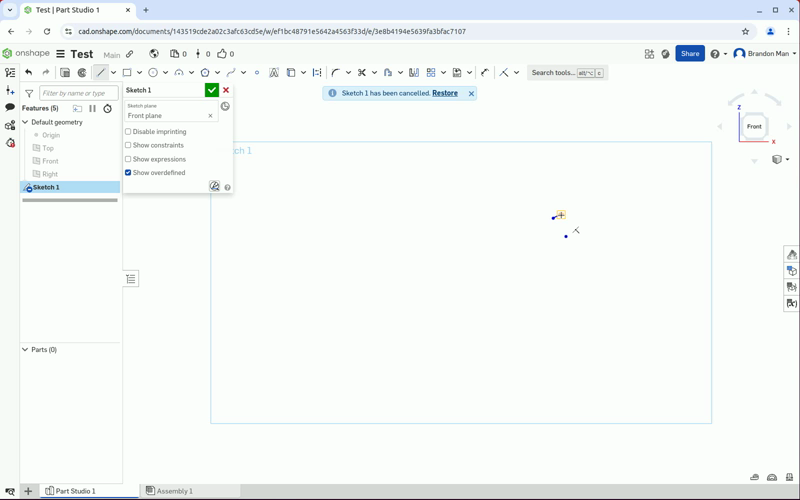
scroll(6)
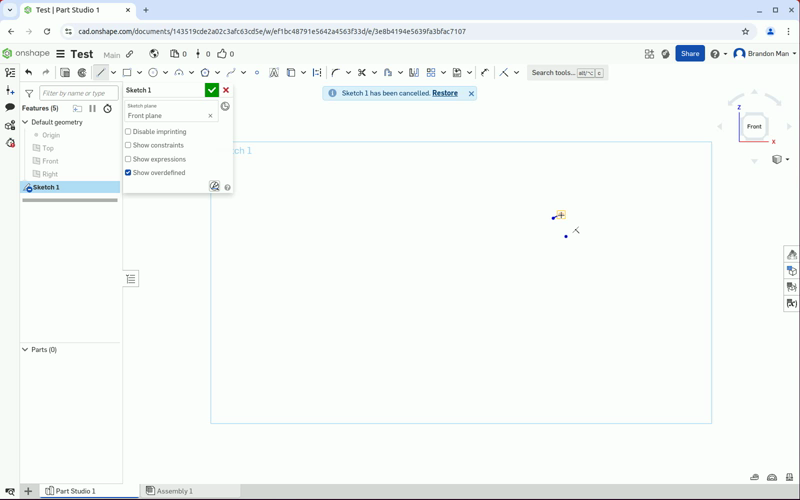
scroll(6)
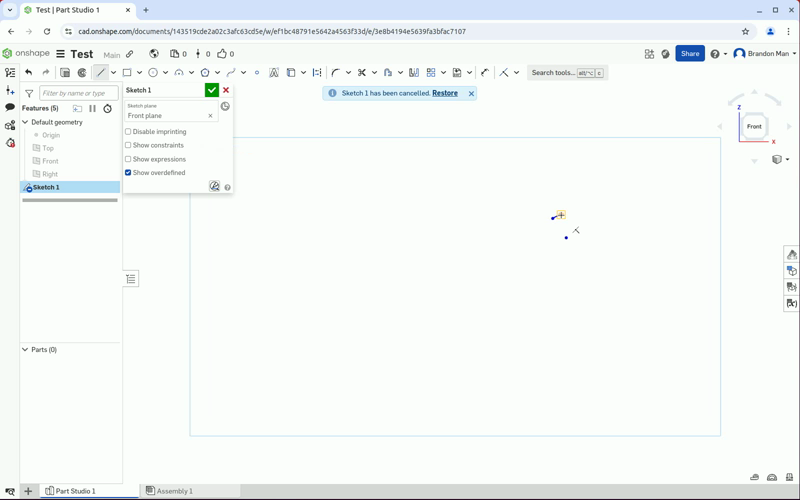
scroll(6)
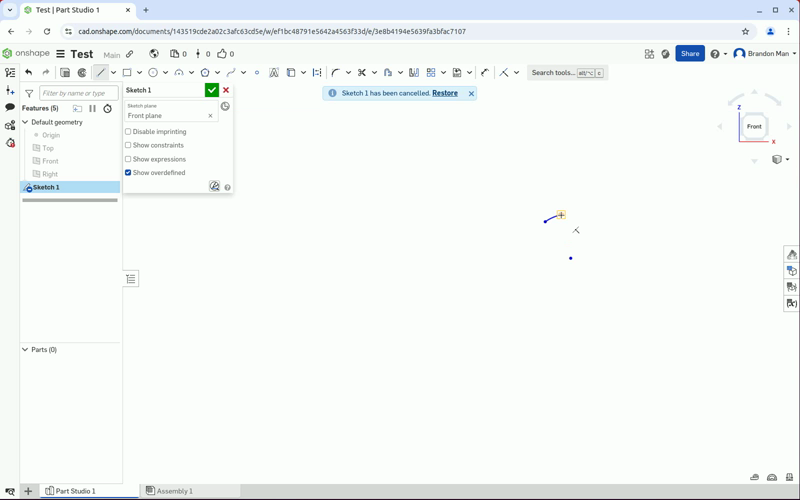
scroll(6)
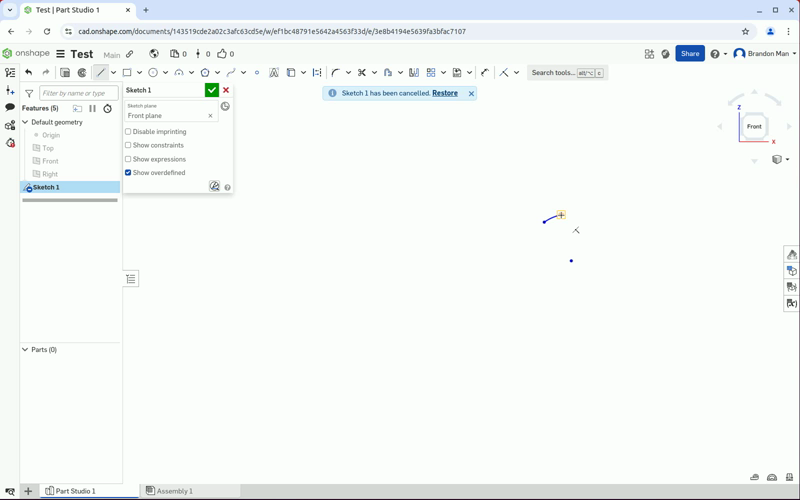
scroll(6)
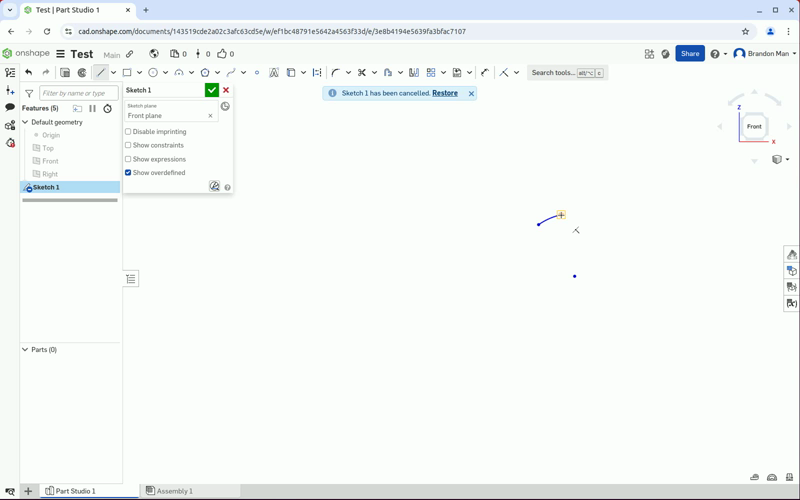
scroll(6)
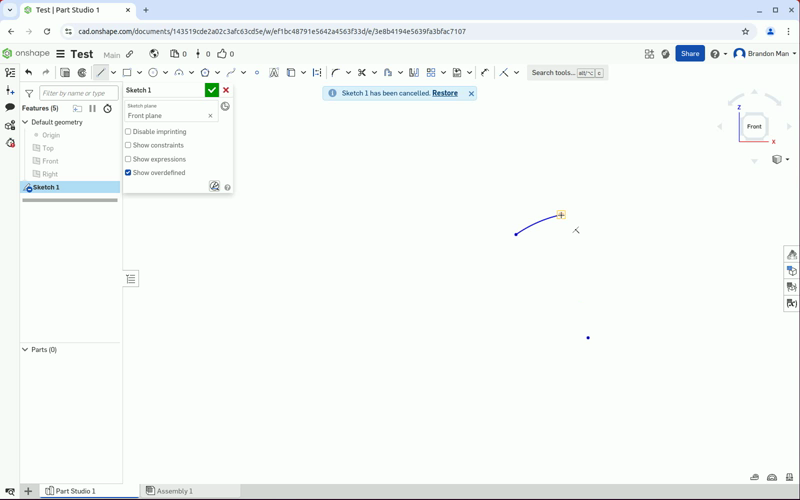
scroll(6)
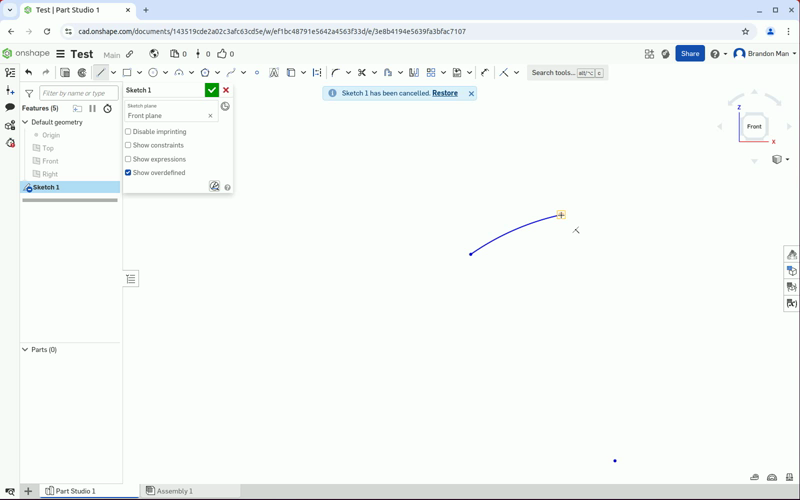
click(561, 214)
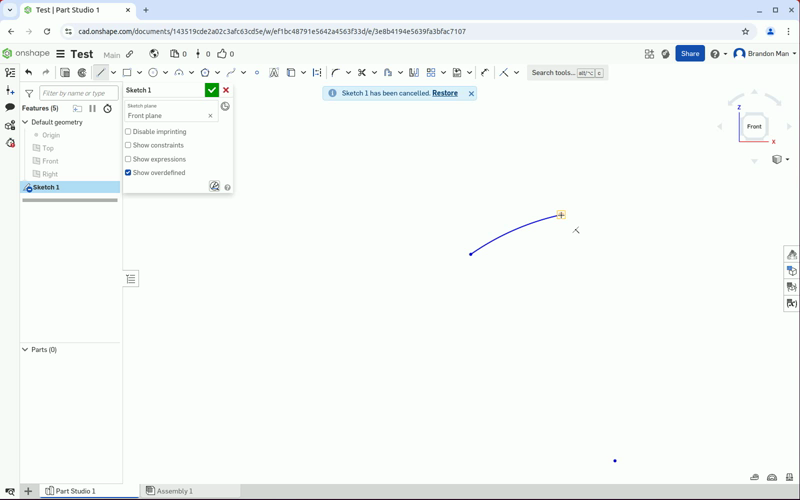
scroll(-6)
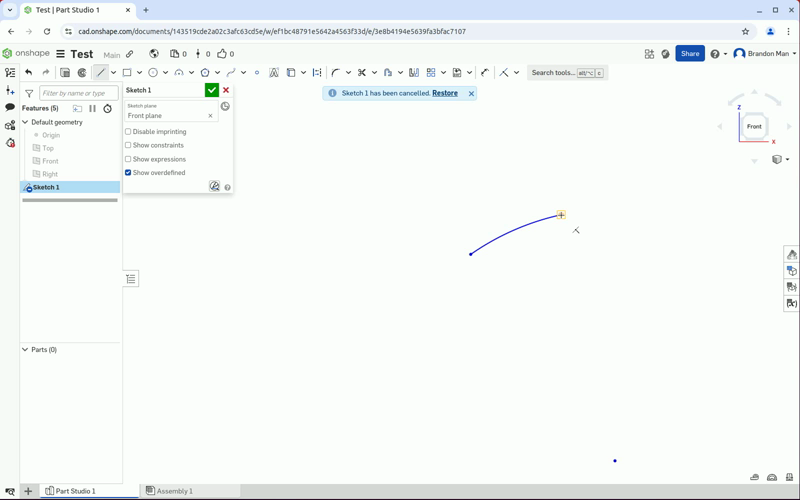
scroll(-6)
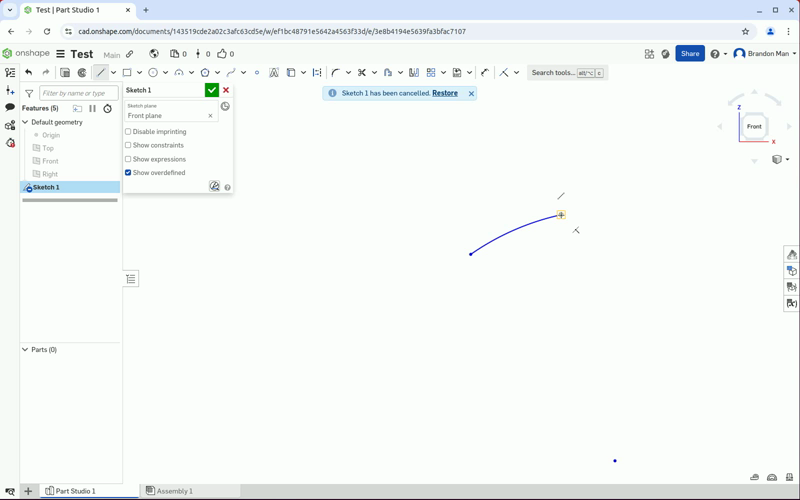
scroll(-6)
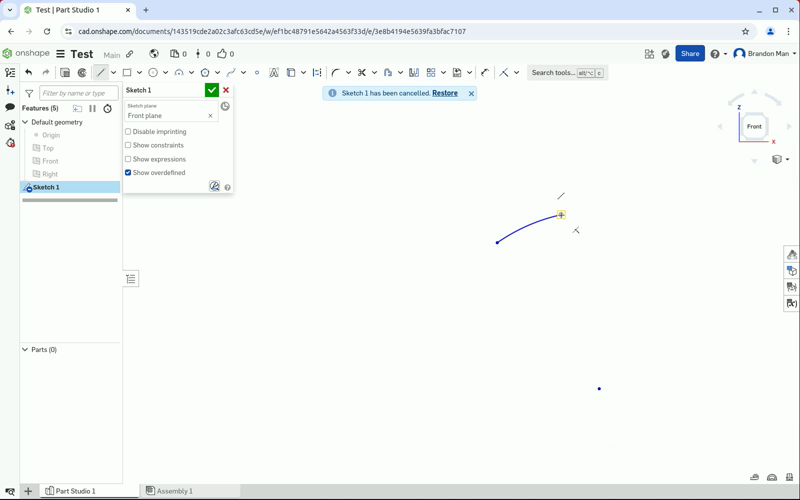
scroll(-6)
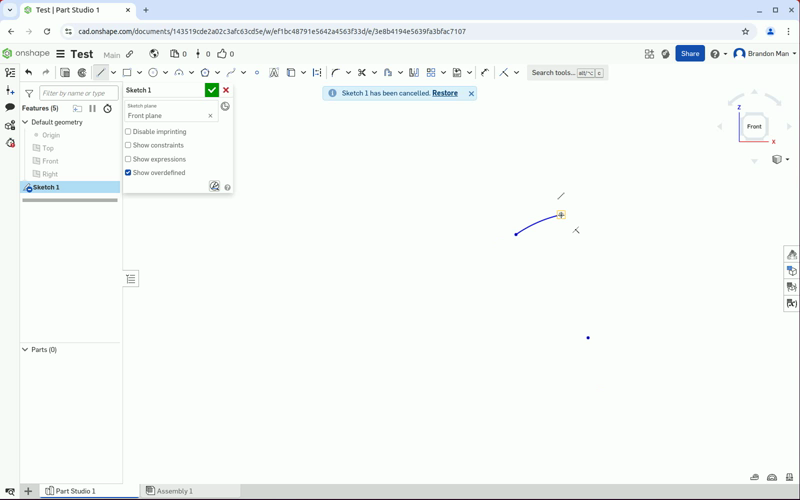
scroll(-6)
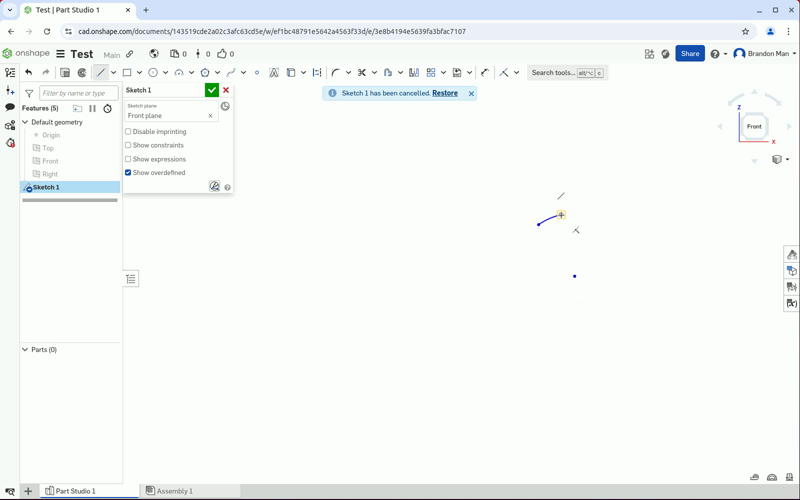
scroll(-6)
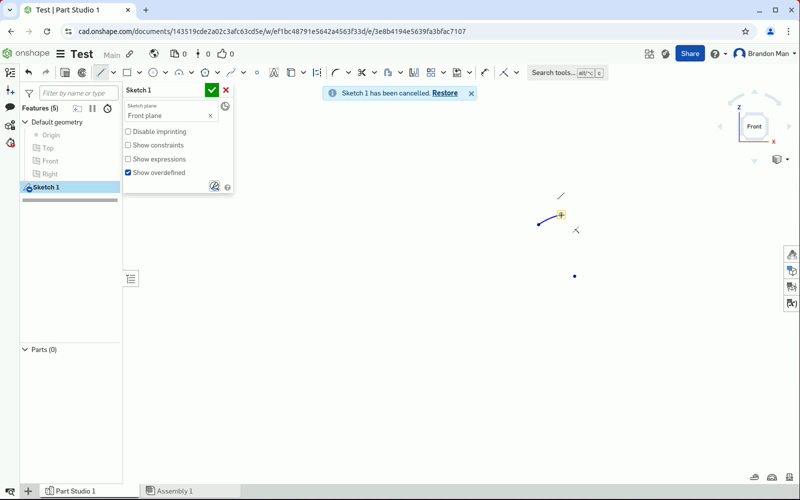
scroll(-6)
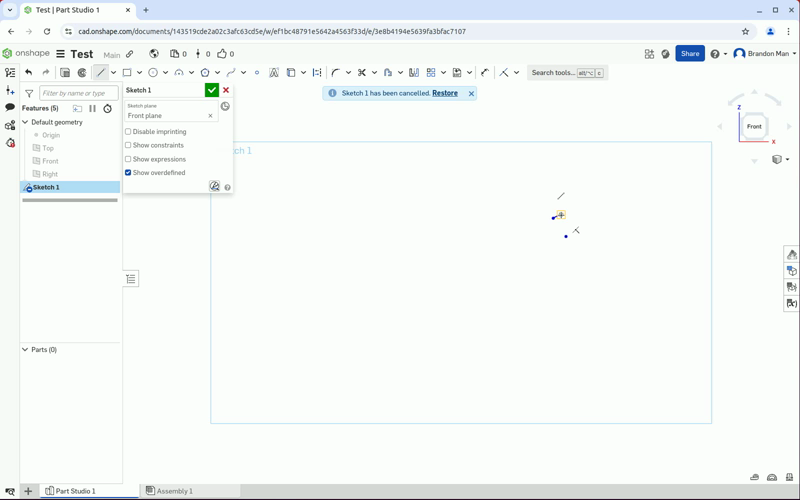
key_down(shift)
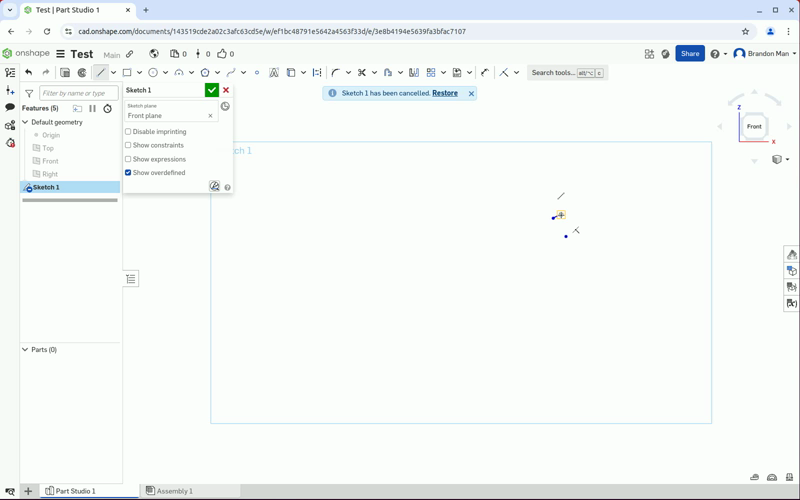
mouse_move(589, 214)
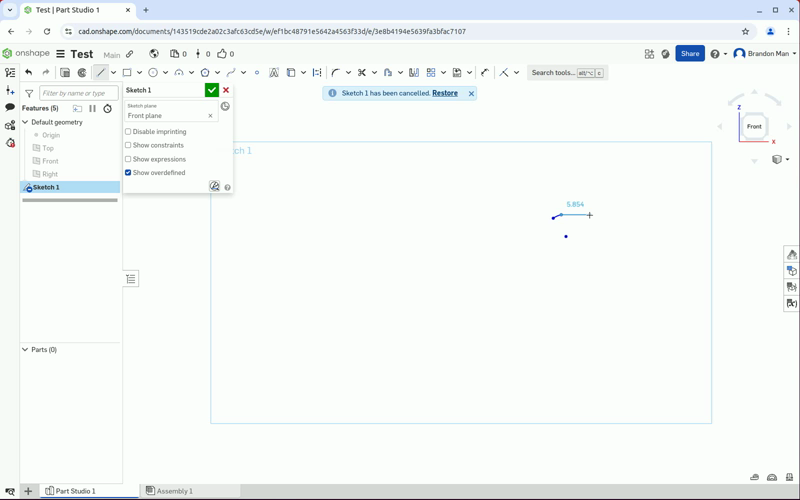
mouse_move(561, 209)
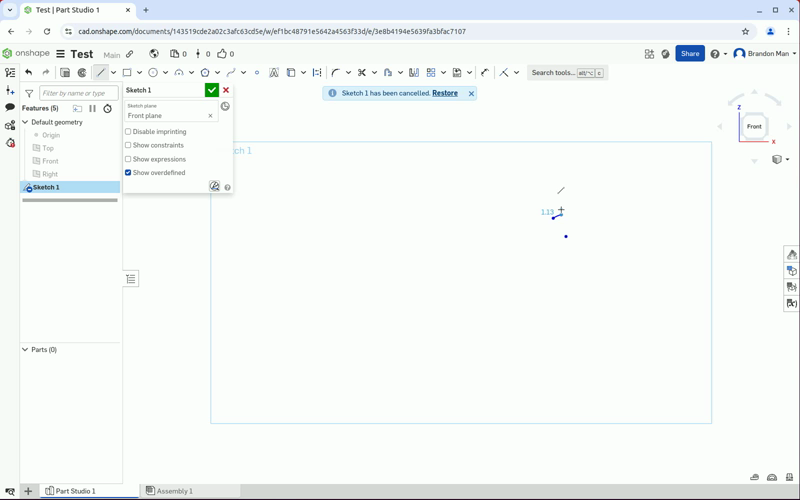
scroll(6)
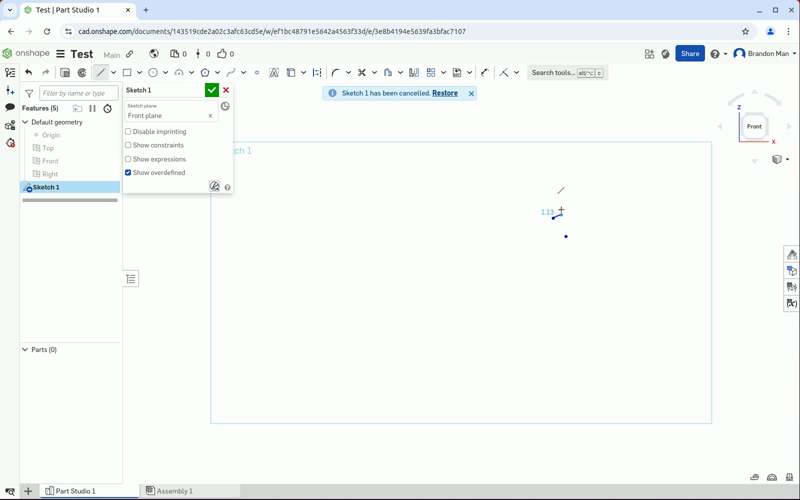
scroll(6)
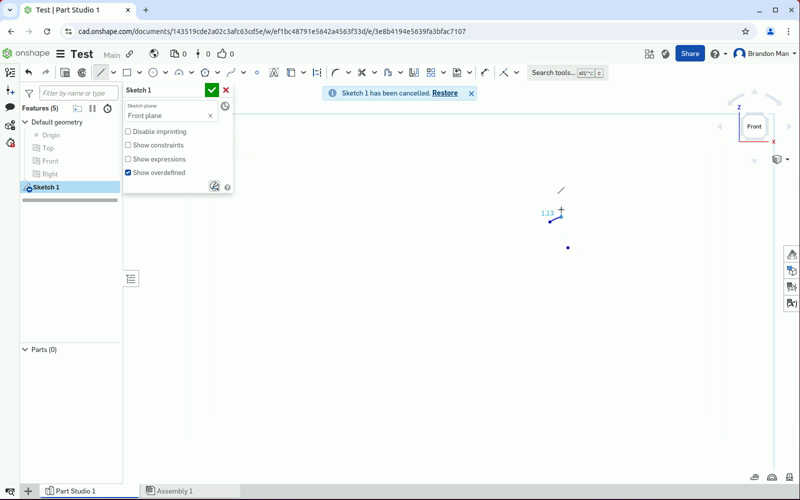
scroll(6)
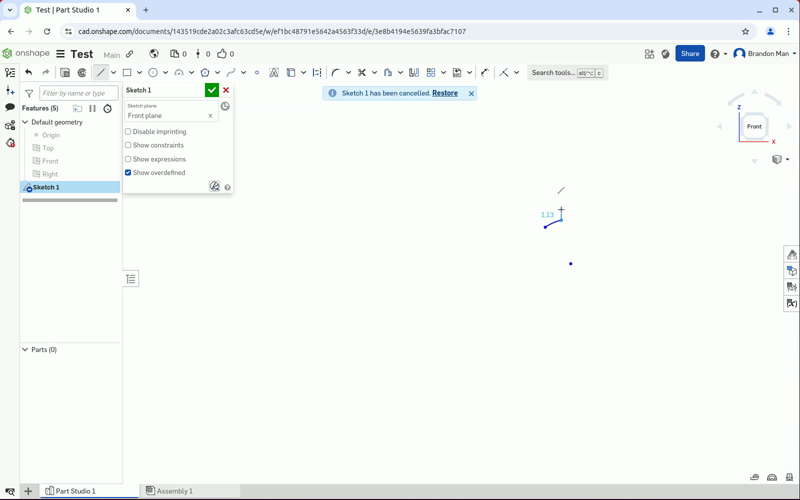
scroll(6)
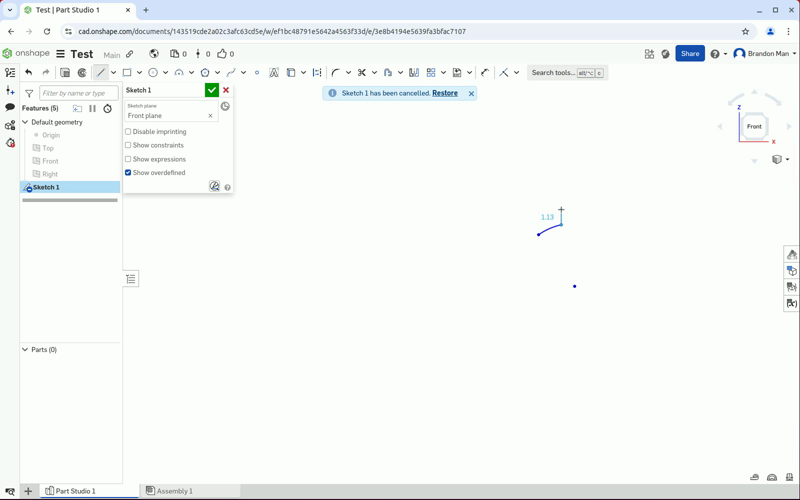
scroll(6)
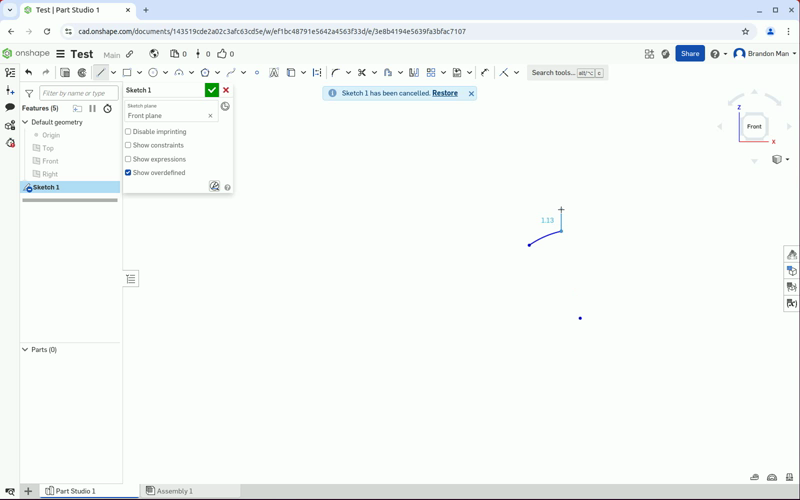
scroll(6)
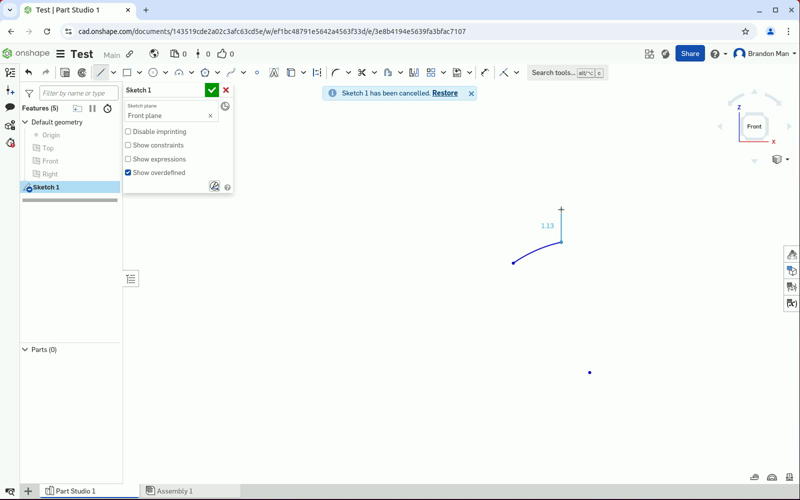
scroll(6)
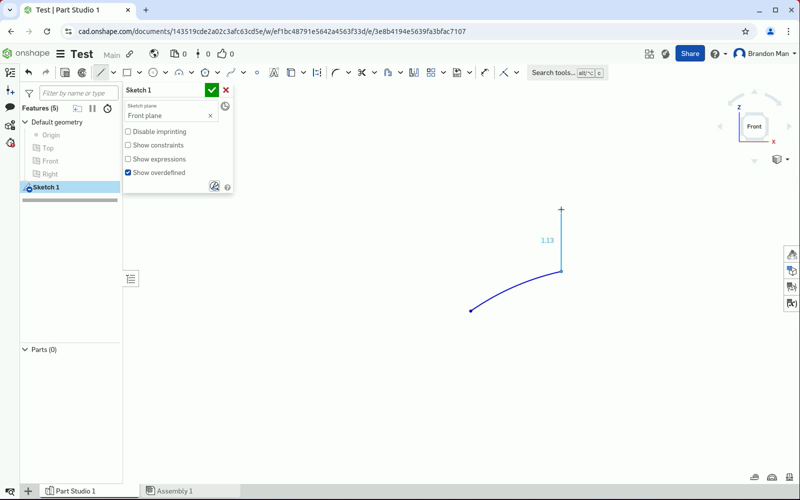
click(561, 209)
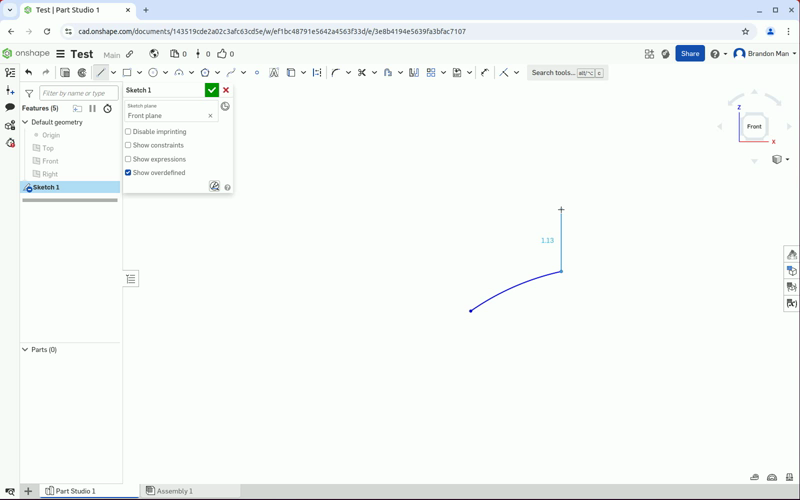
scroll(-6)
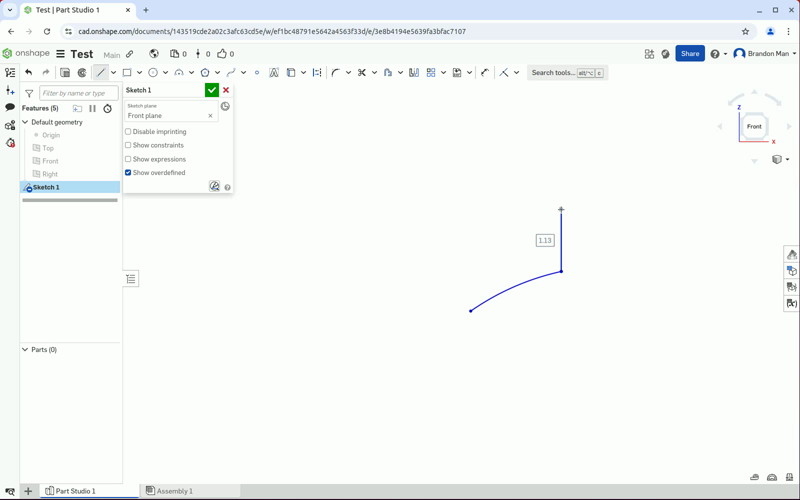
scroll(-6)
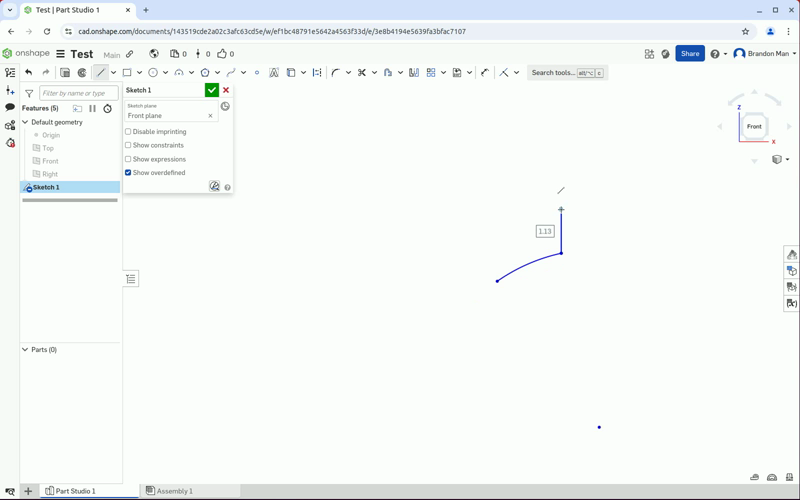
scroll(-6)
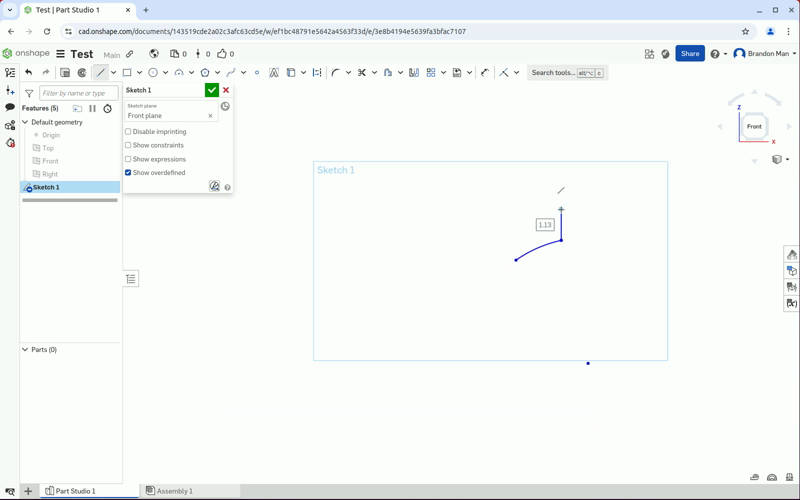
scroll(-6)
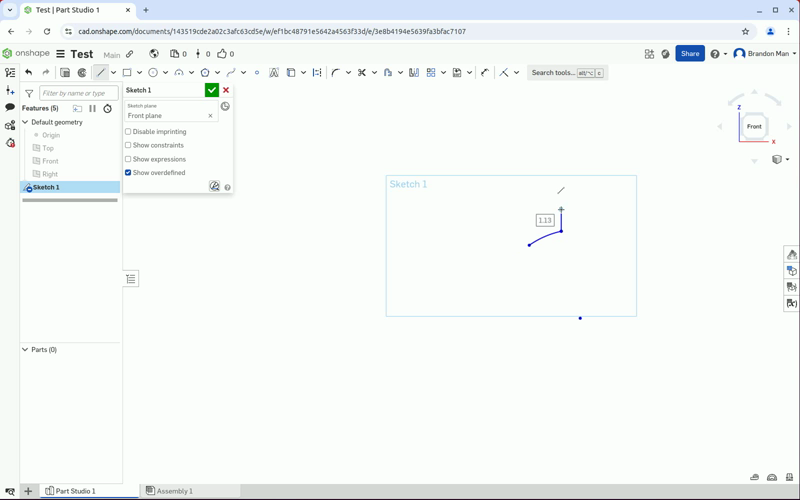
scroll(-6)
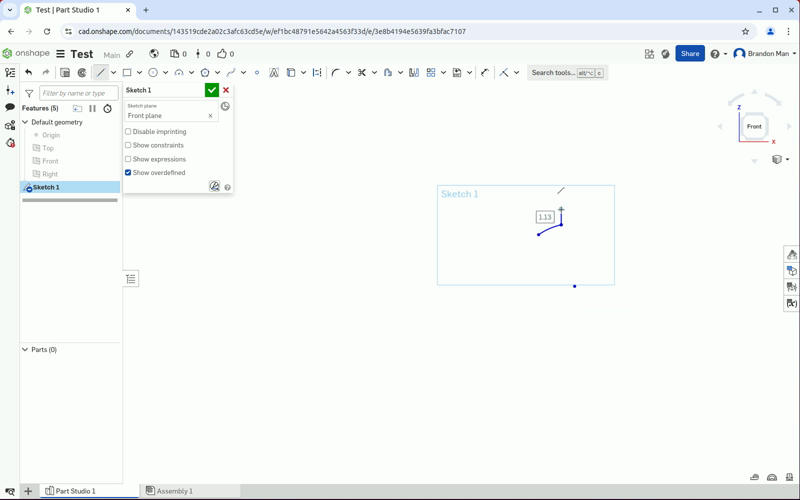
scroll(-6)
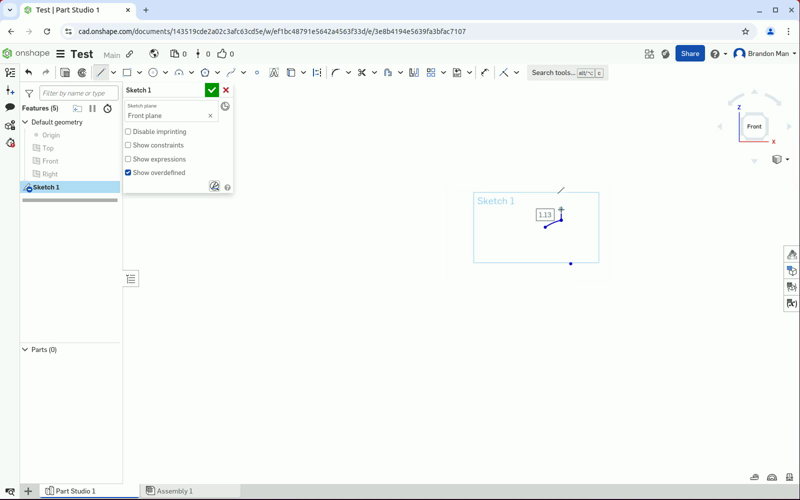
scroll(-6)
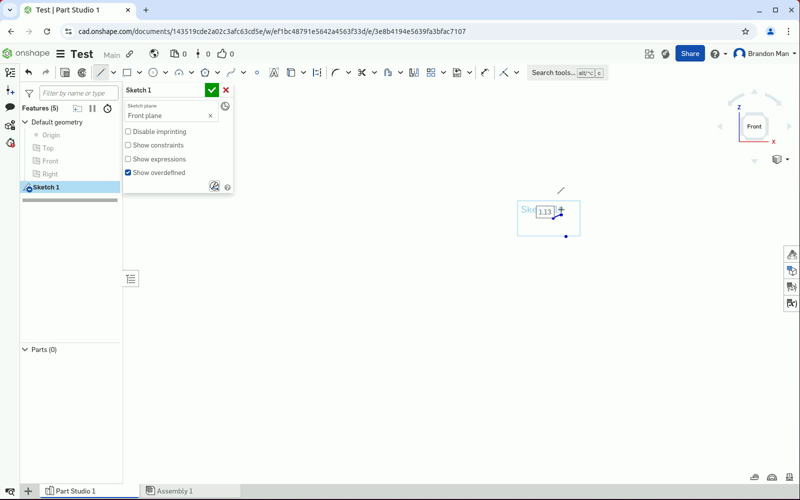
key_up(shift)
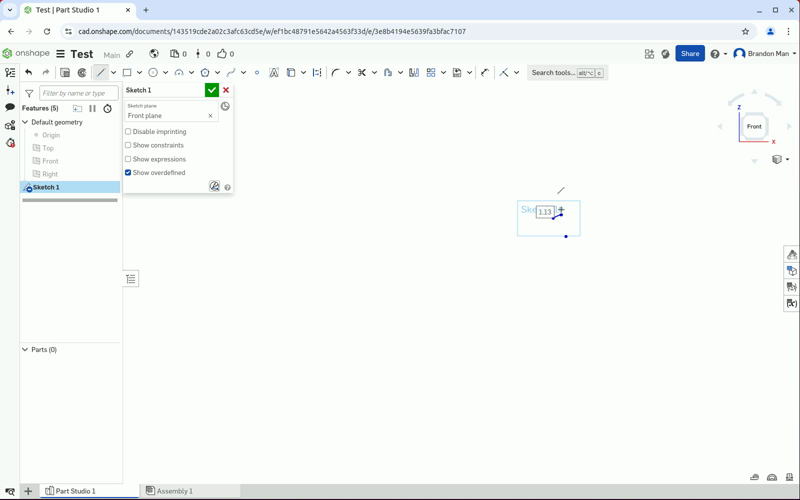
key_down(shift)
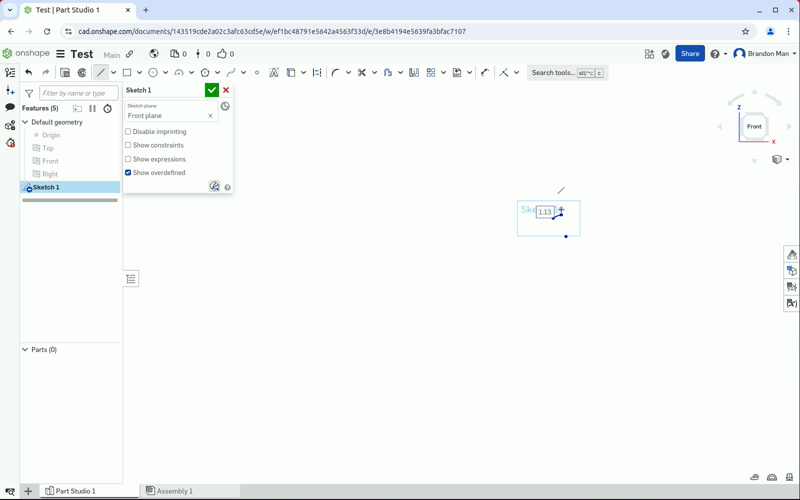
mouse_move(589, 209)
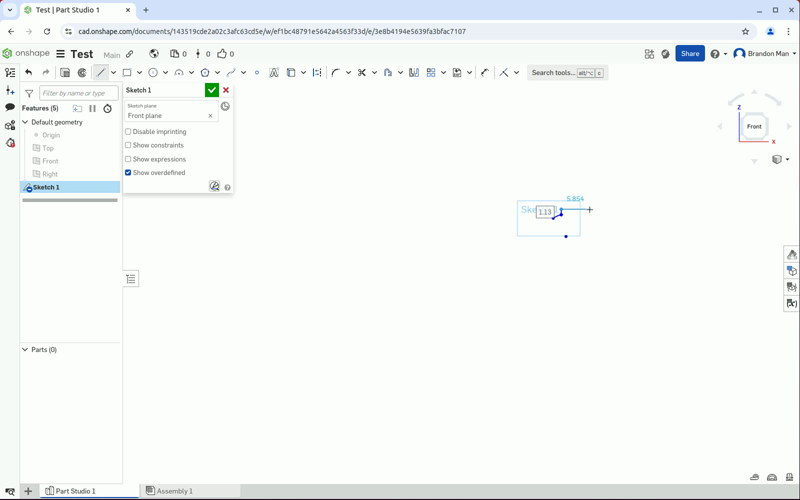
mouse_move(553, 210)
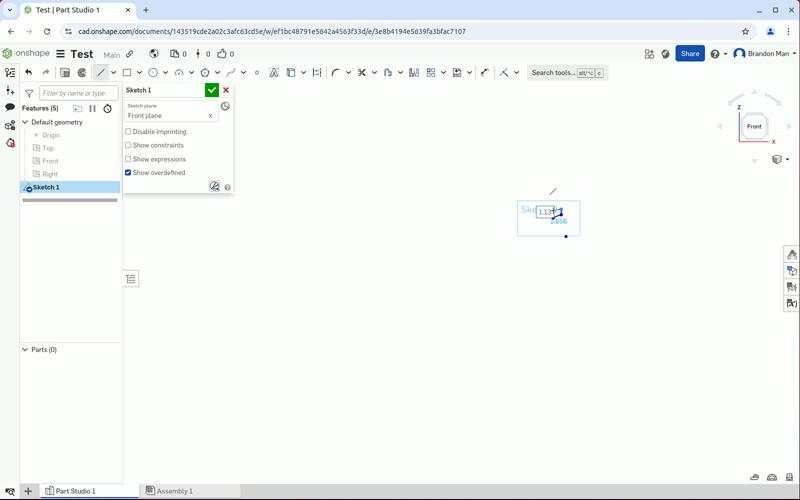
click(553, 210)
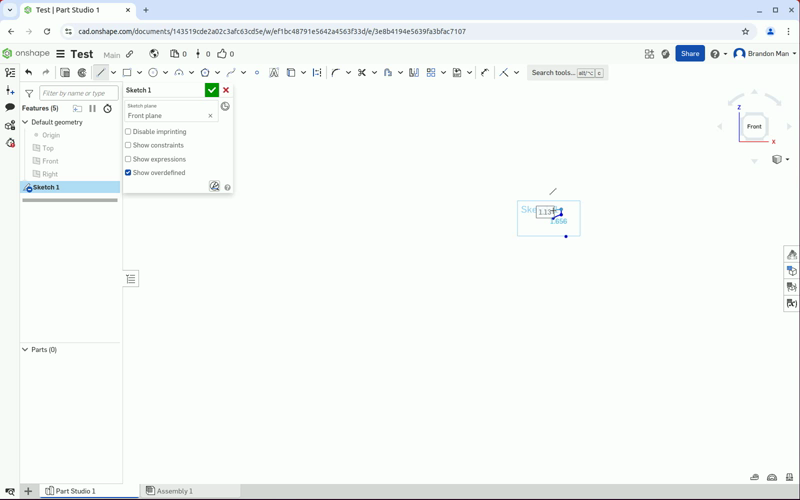
key_up(shift)
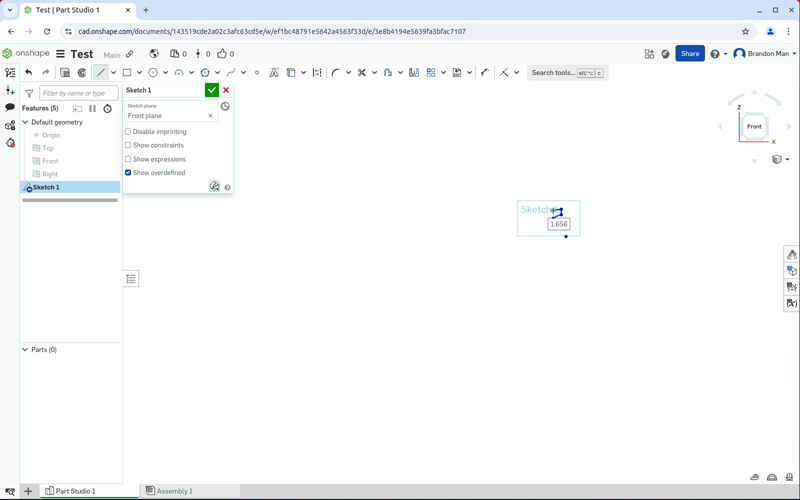
mouse_move(583, 210)
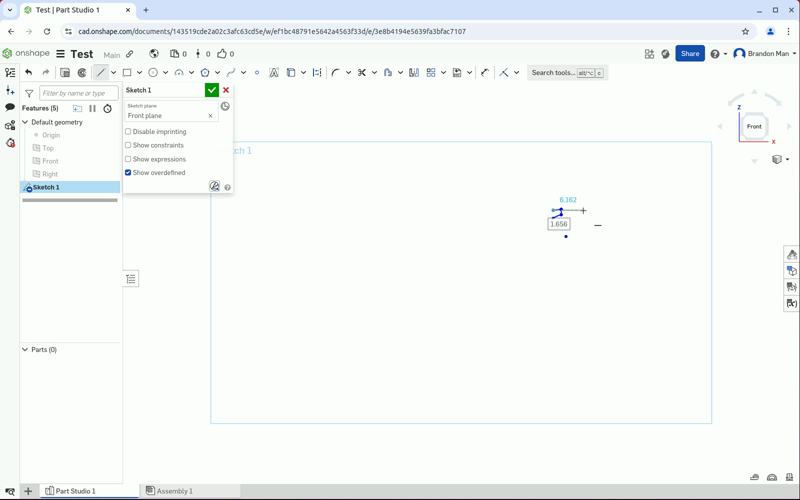
key_down(shift)
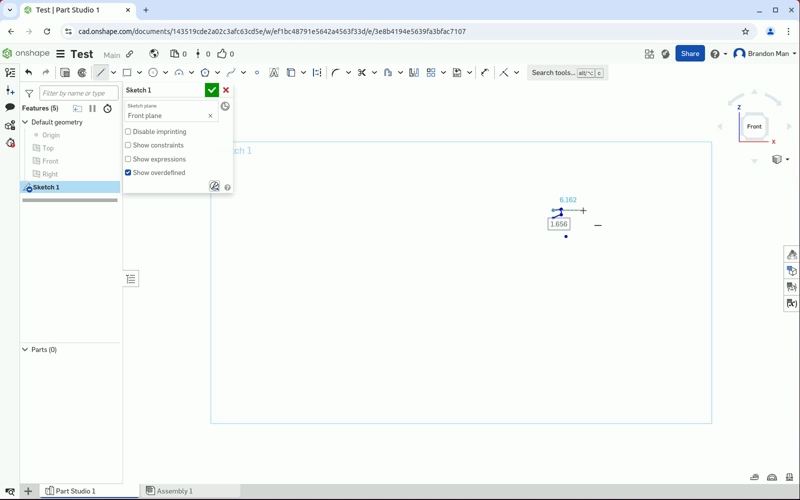
mouse_move(553, 218)
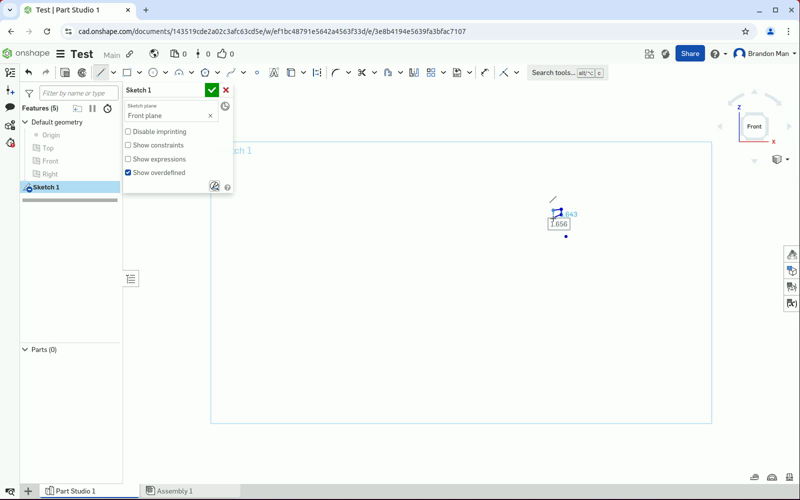
scroll(6)
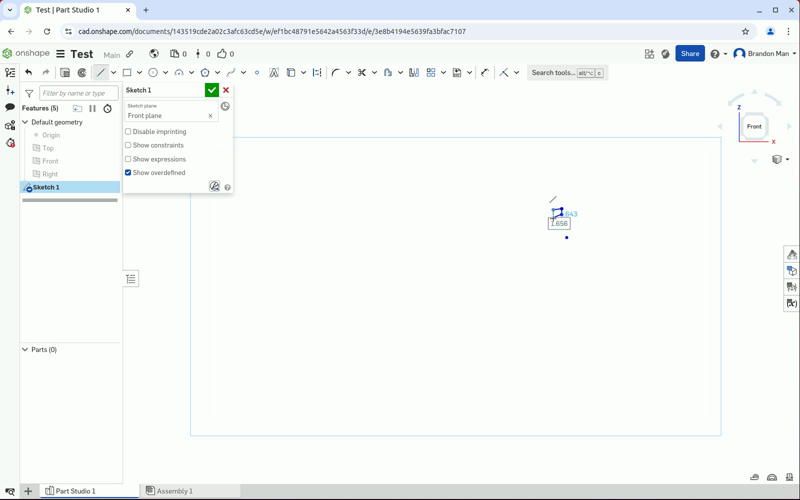
scroll(6)
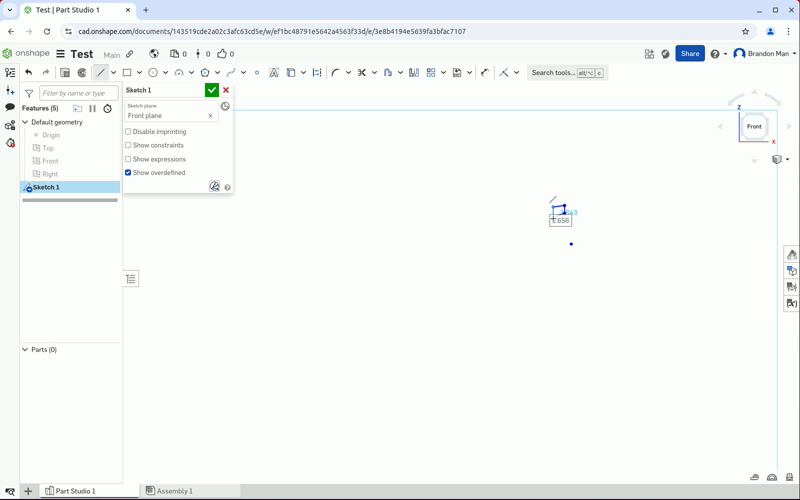
scroll(6)
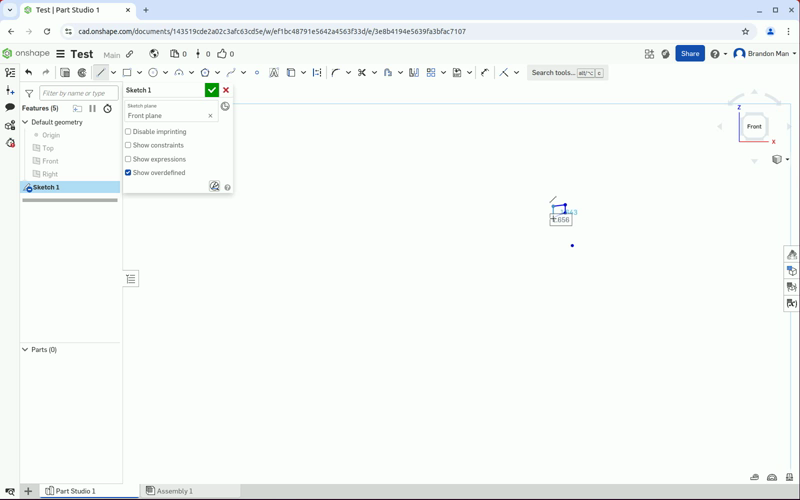
scroll(6)
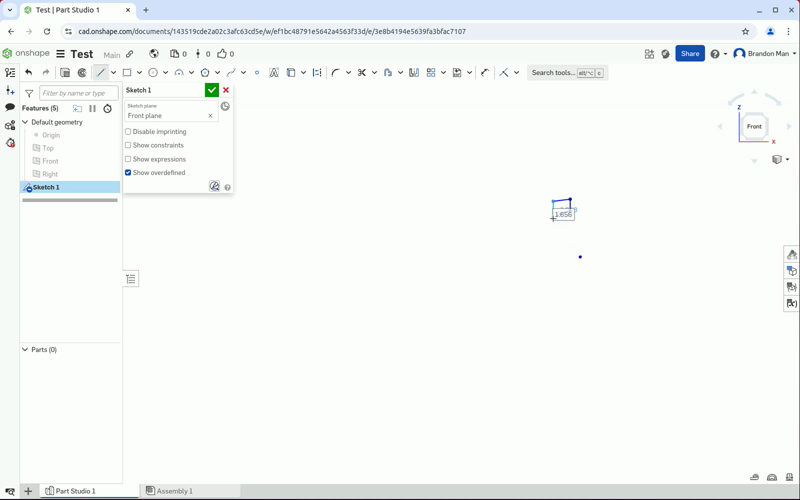
scroll(6)
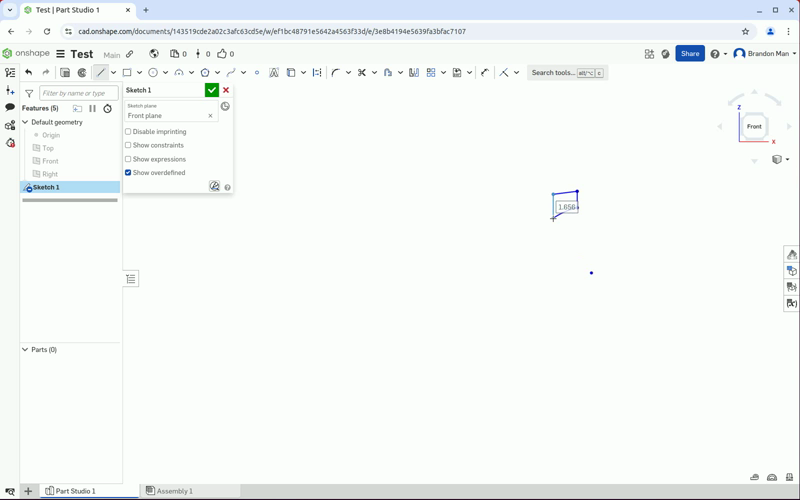
scroll(6)
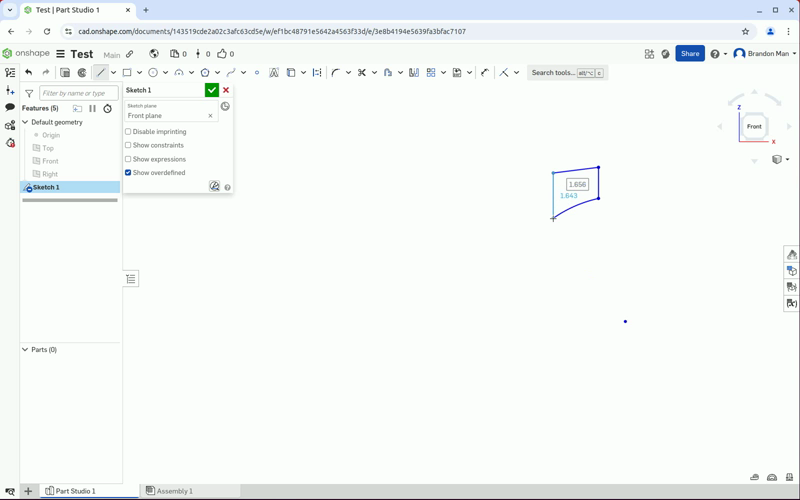
scroll(6)
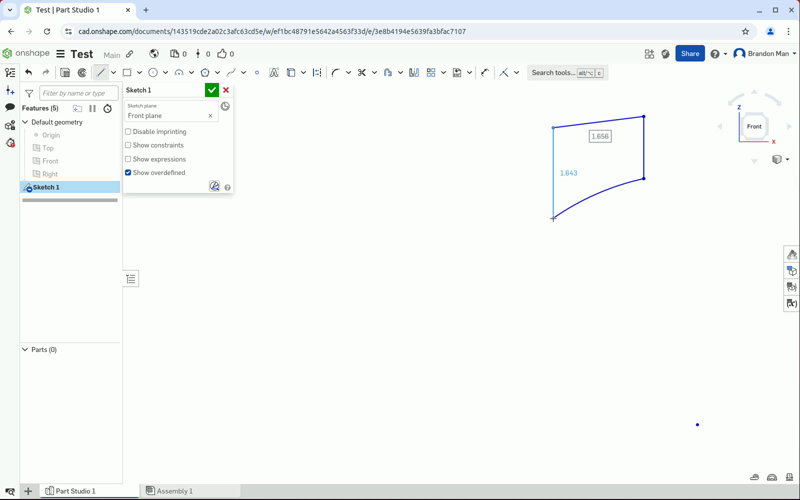
key_up(shift)
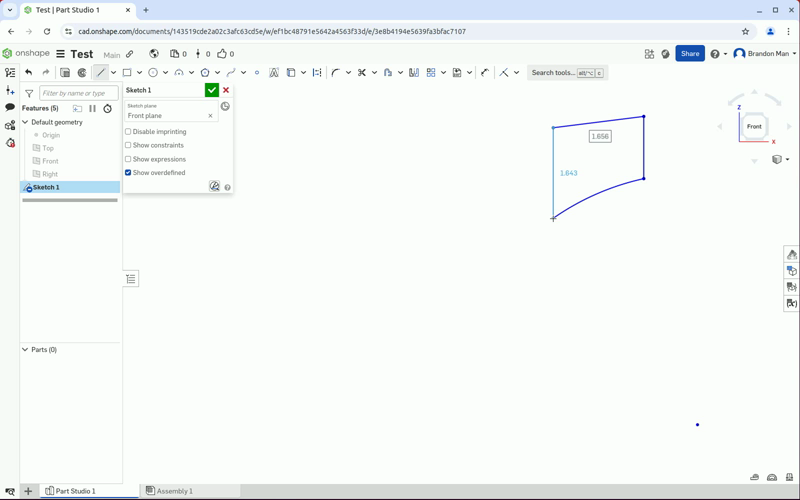
click(553, 218)
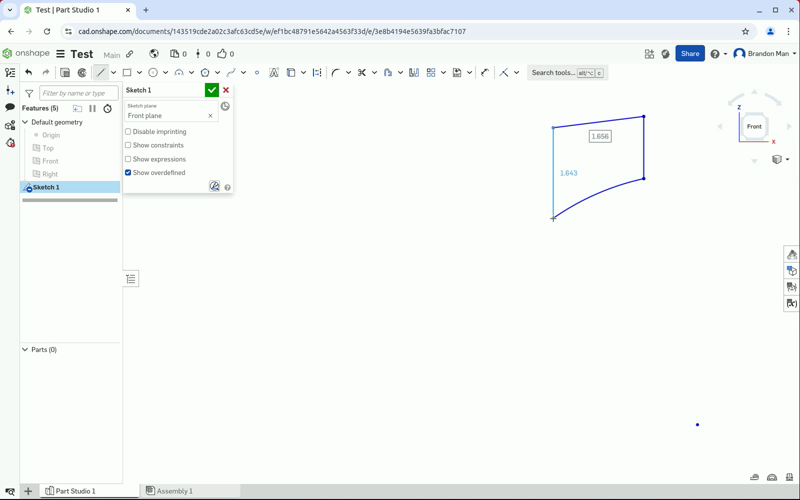
scroll(-6)
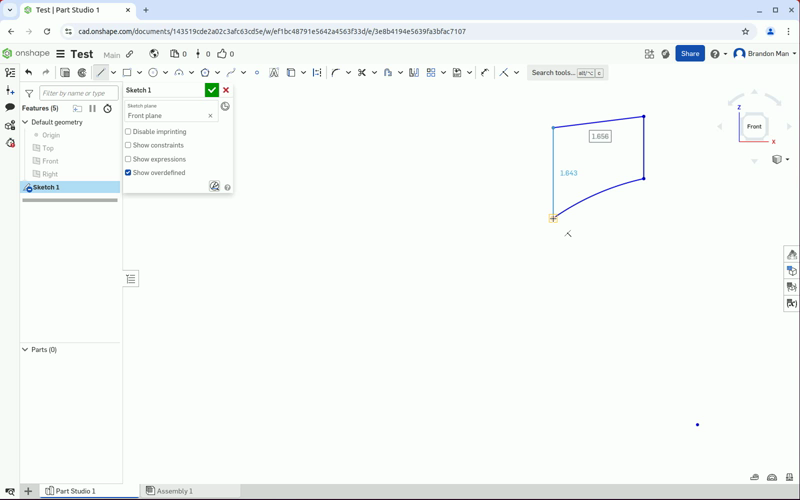
scroll(-6)
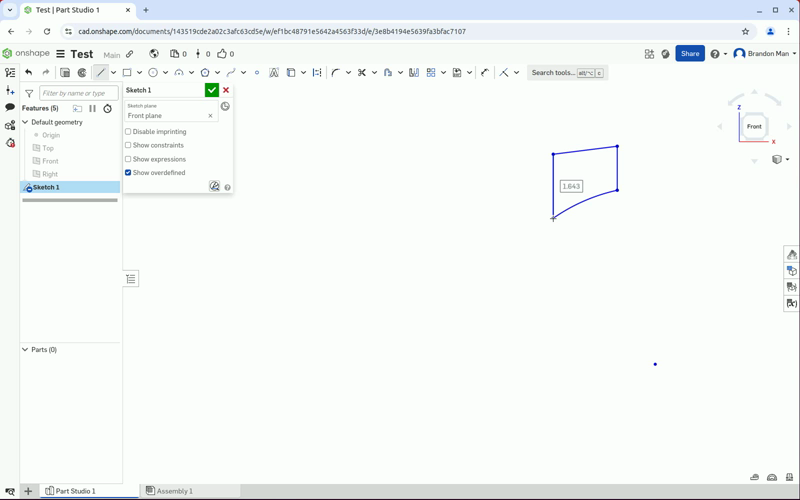
scroll(-6)
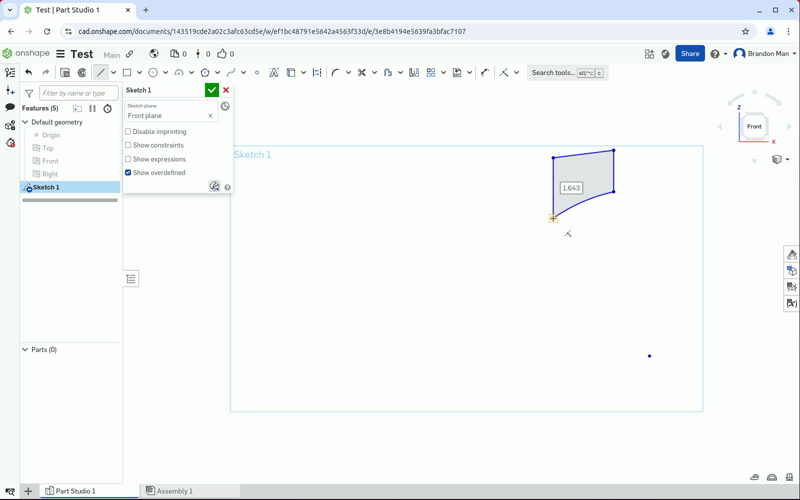
scroll(-6)
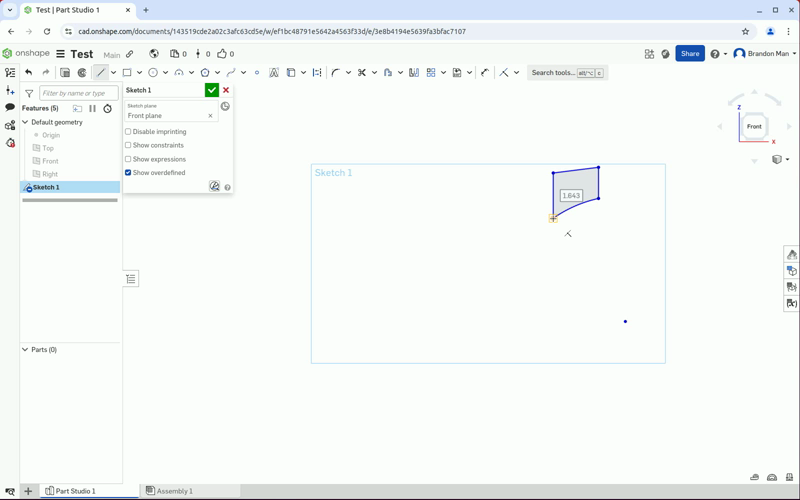
scroll(-6)
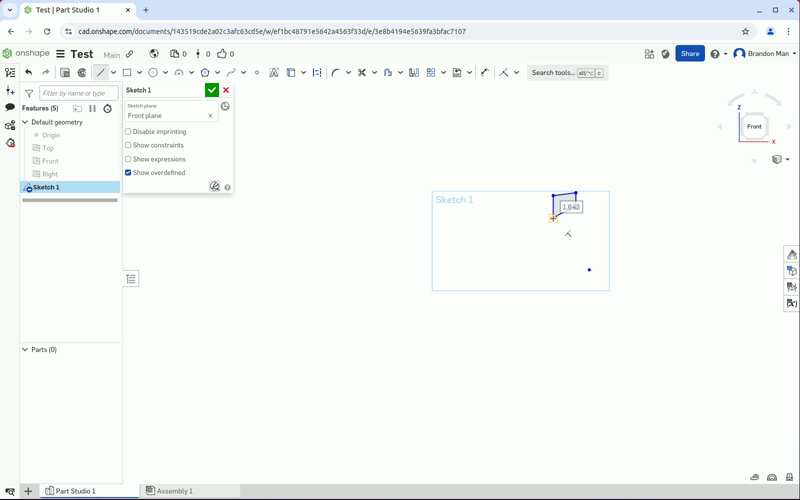
scroll(-6)
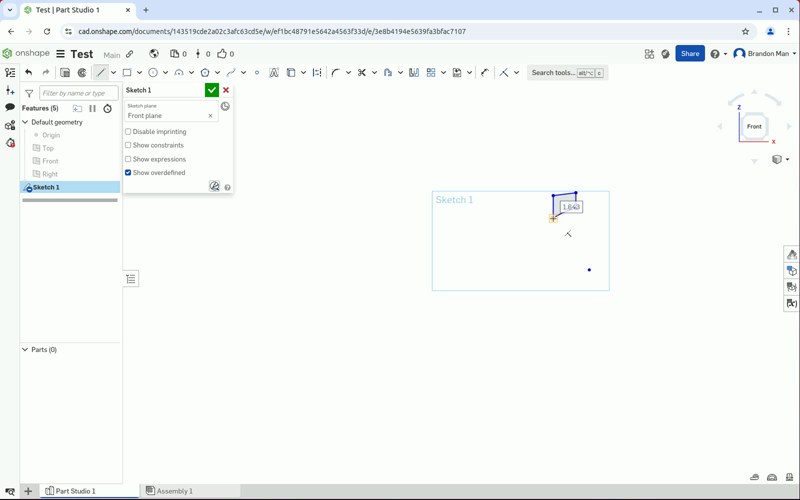
scroll(-6)
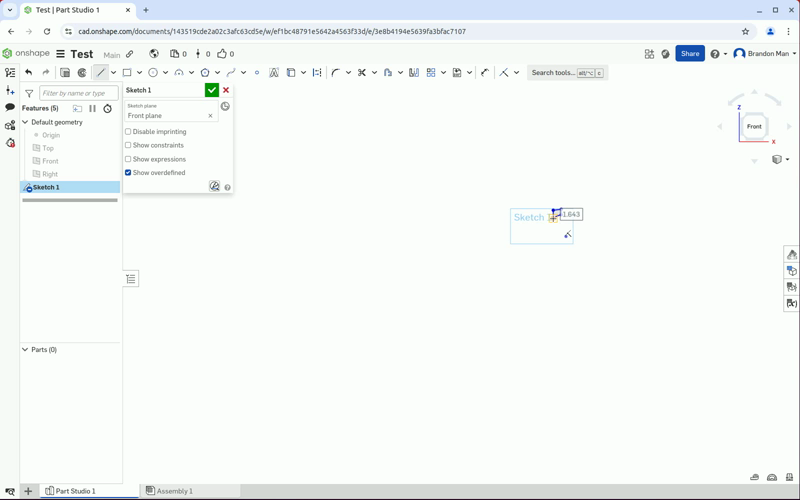
key(esc)
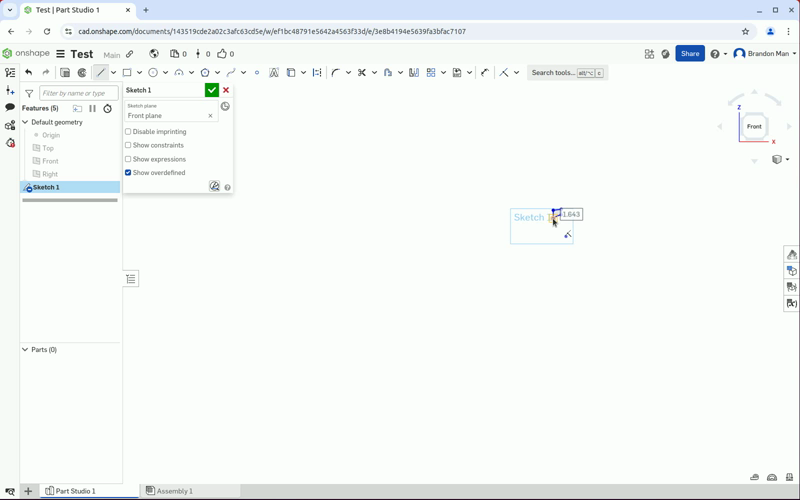
mouse_move(555, 211)
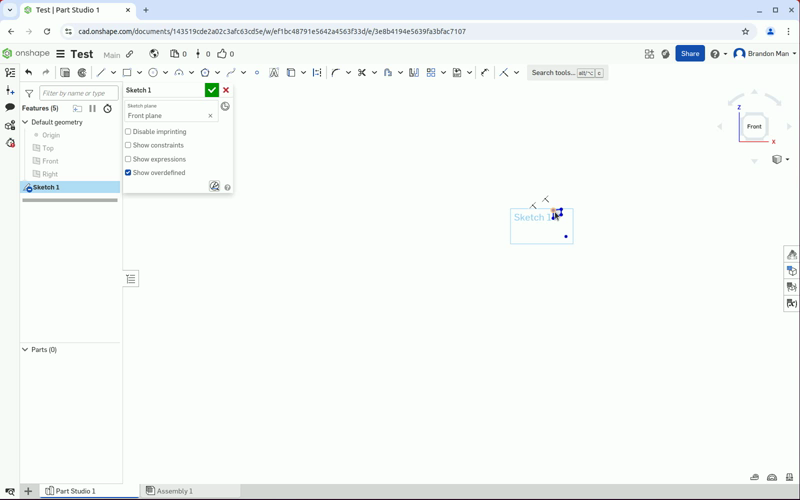
scroll(6)
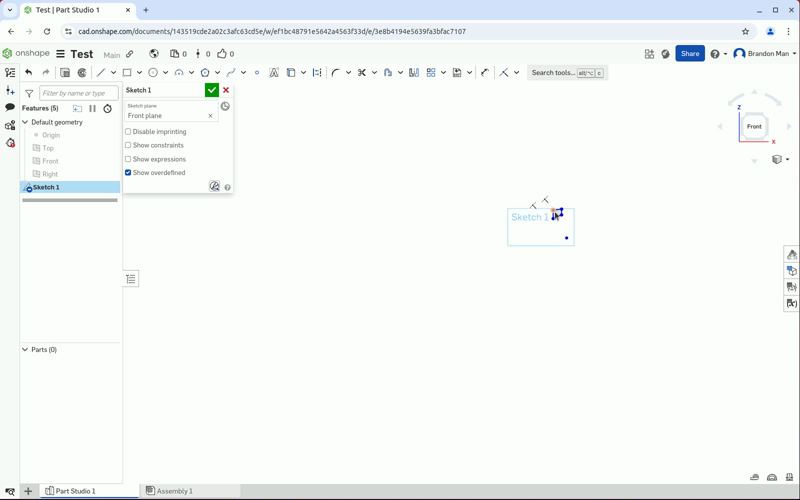
scroll(6)
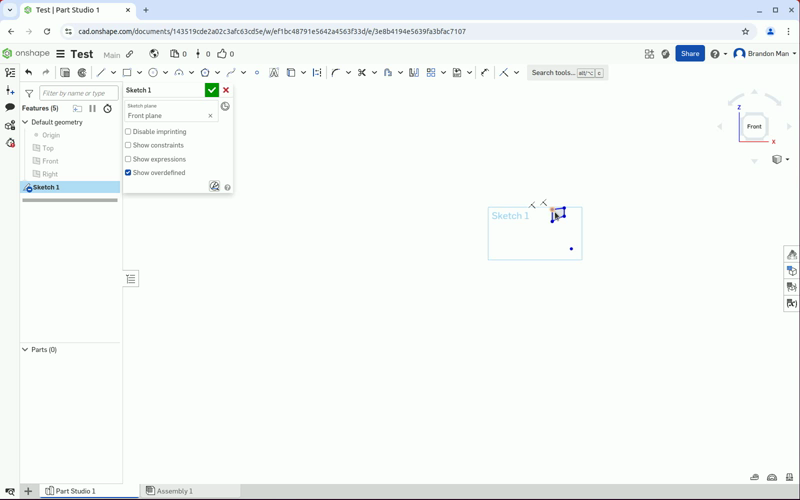
scroll(6)
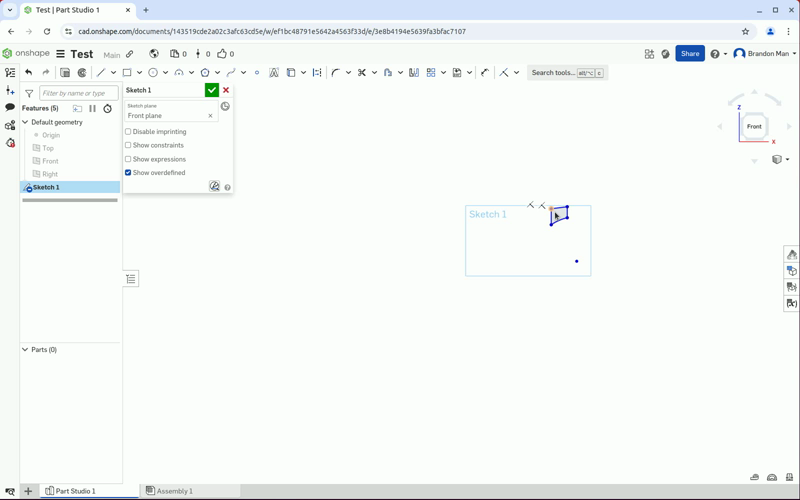
scroll(6)
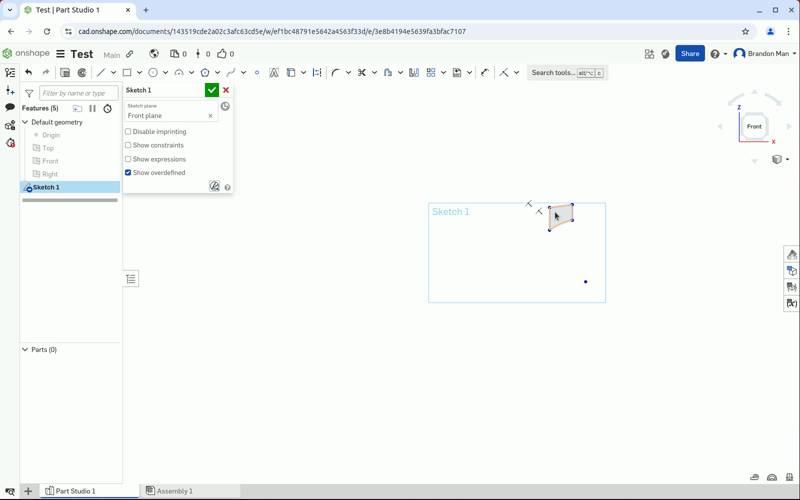
scroll(6)
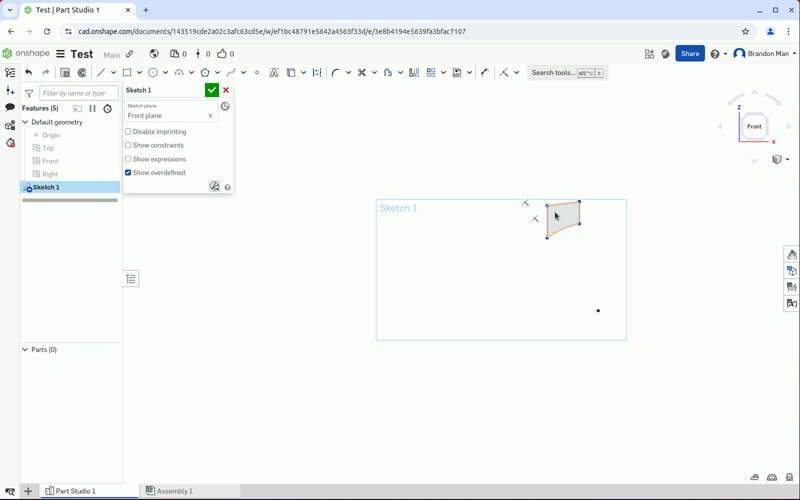
scroll(6)
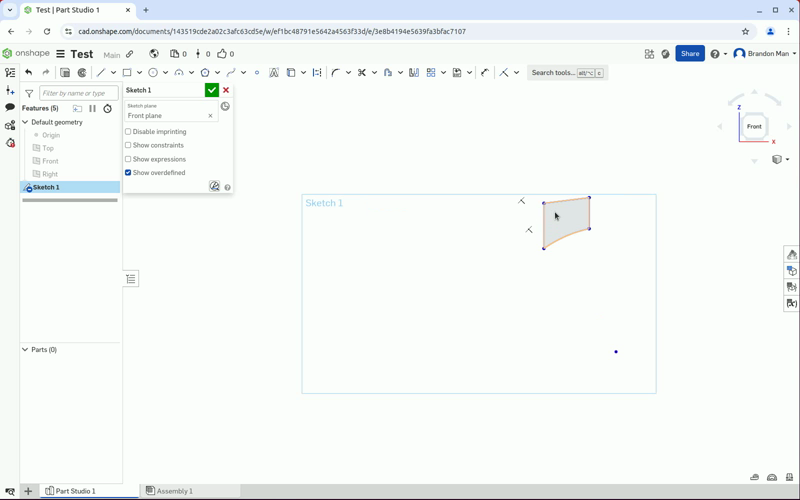
scroll(6)
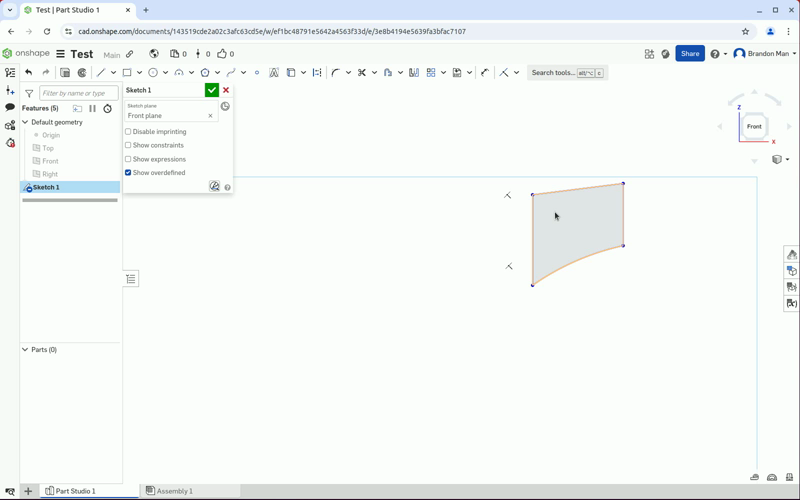
click(555, 211)
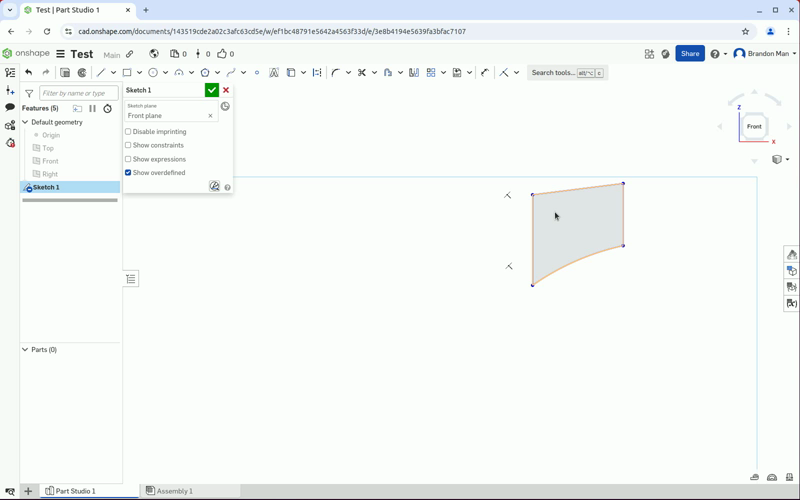
scroll(-6)
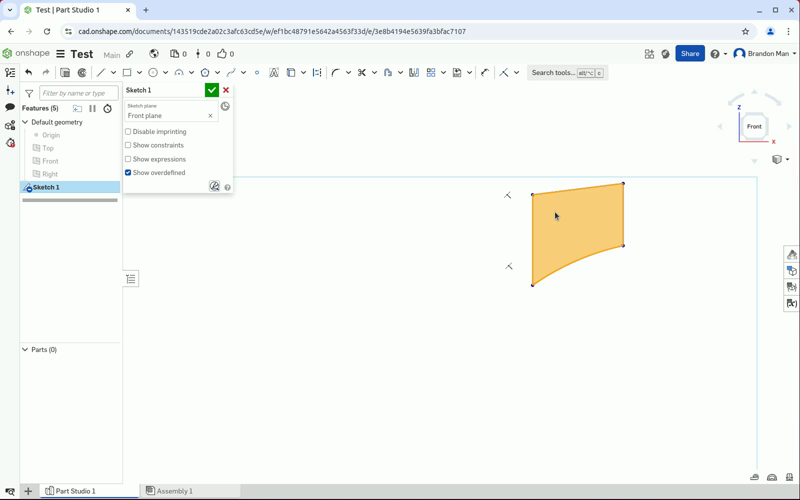
scroll(-6)
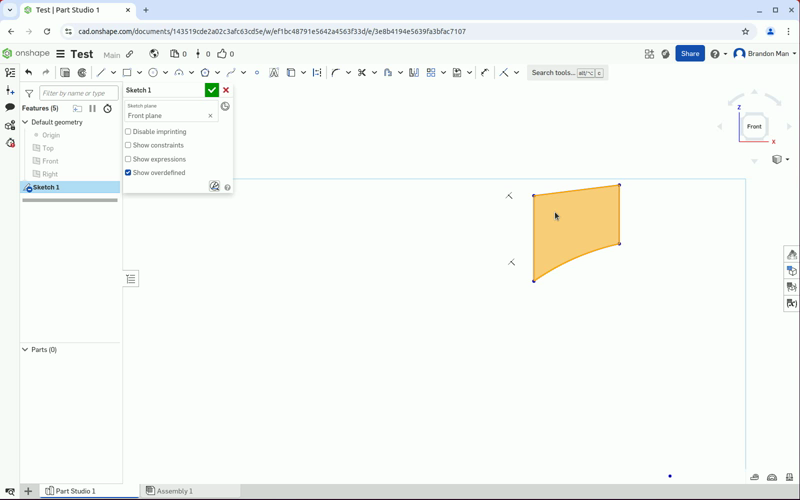
scroll(-6)
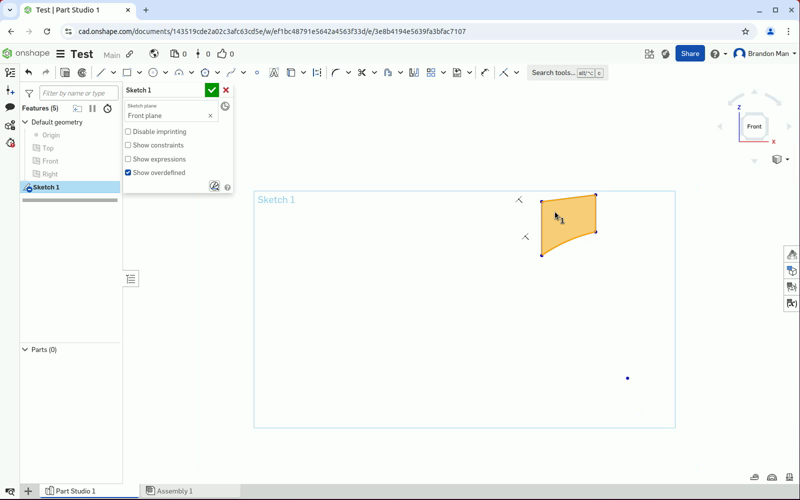
scroll(-6)
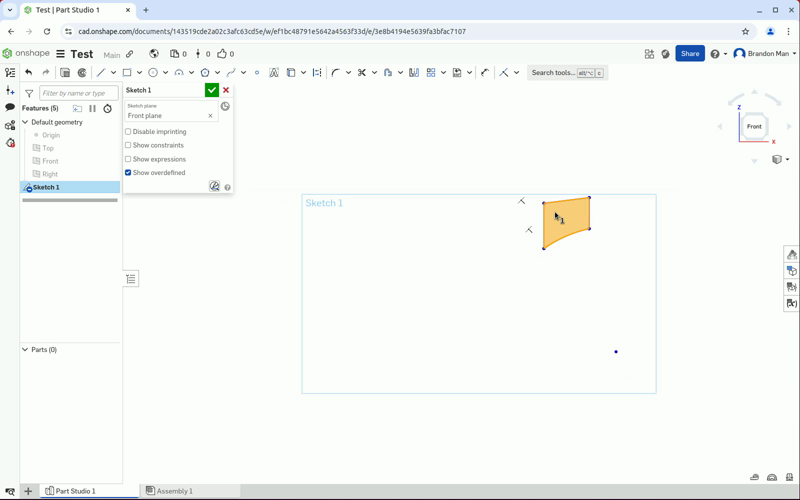
scroll(-6)
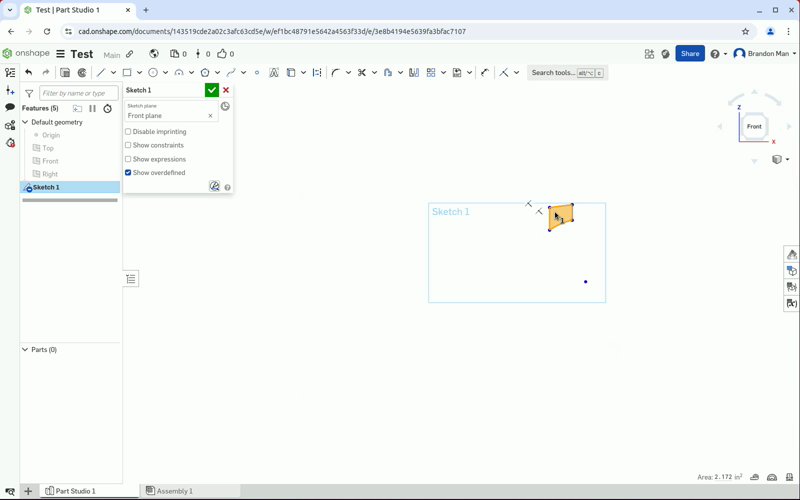
scroll(-6)
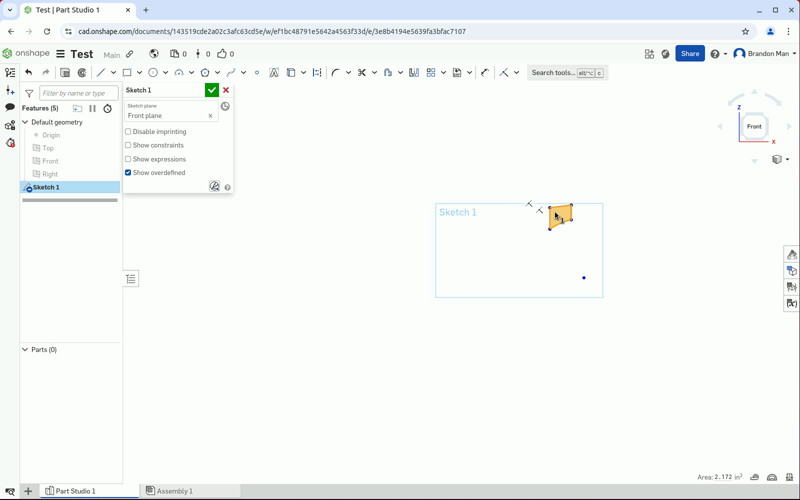
scroll(-6)
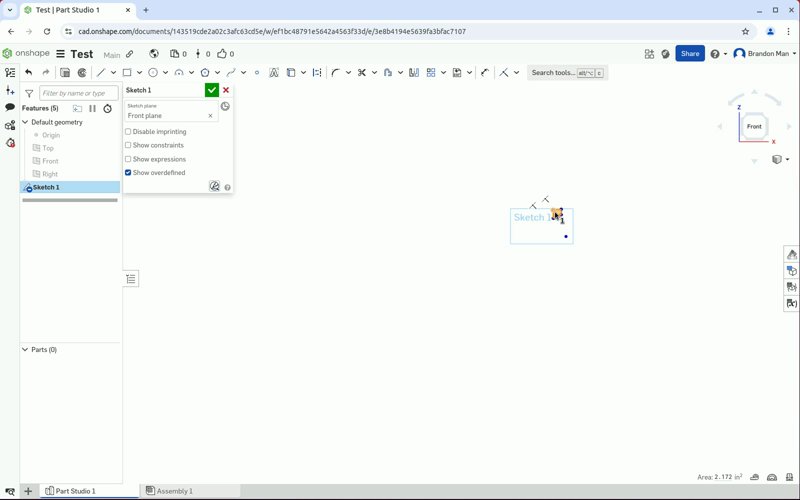
mouse_move(73, 352)
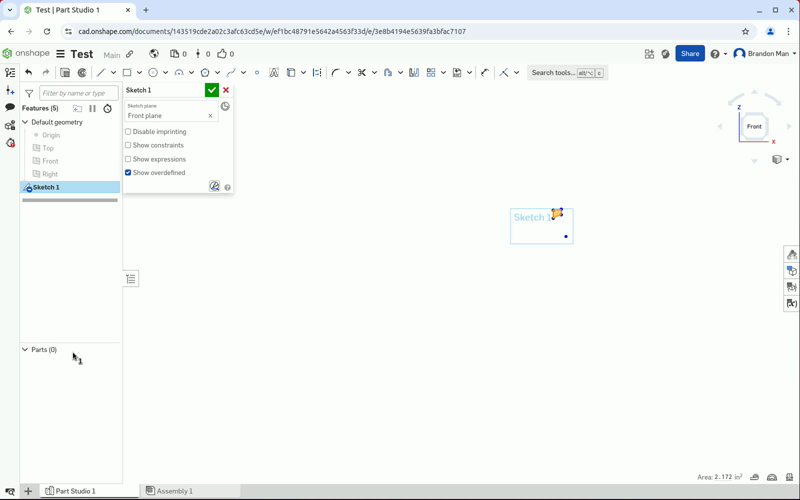
key(shift+y)
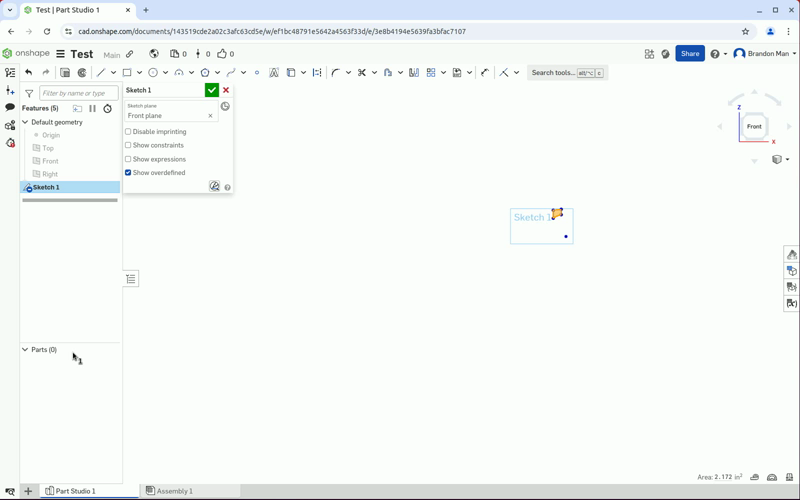
key(shift+e)
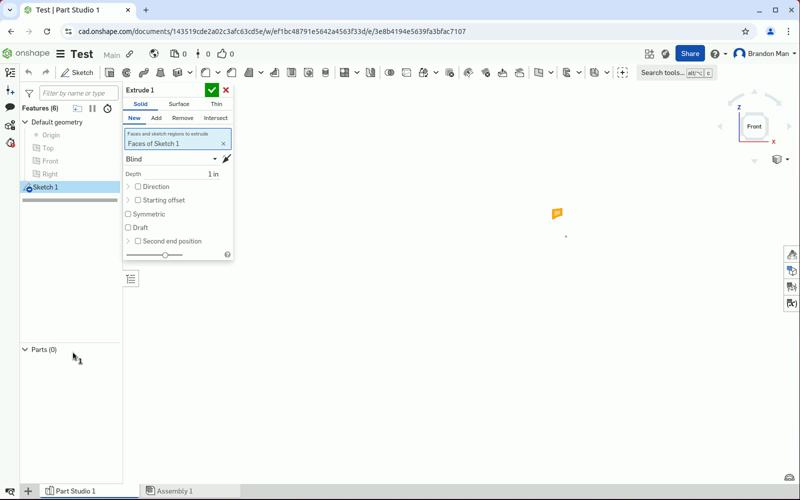
mouse_move(143, 106)
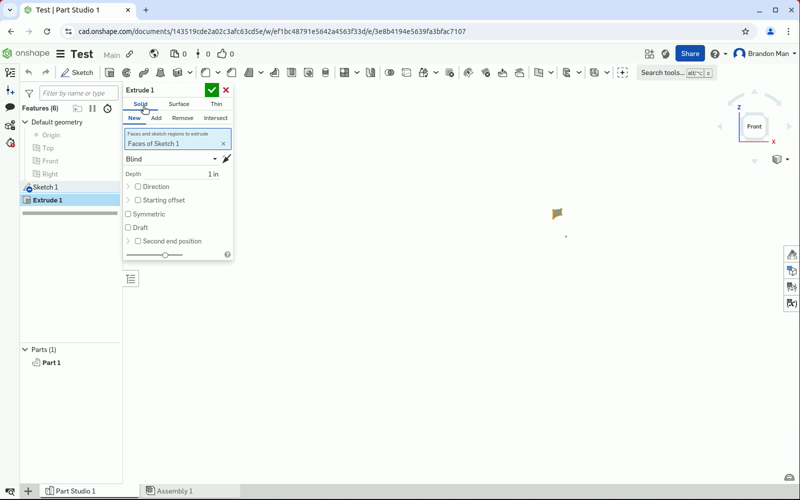
click(143, 106)
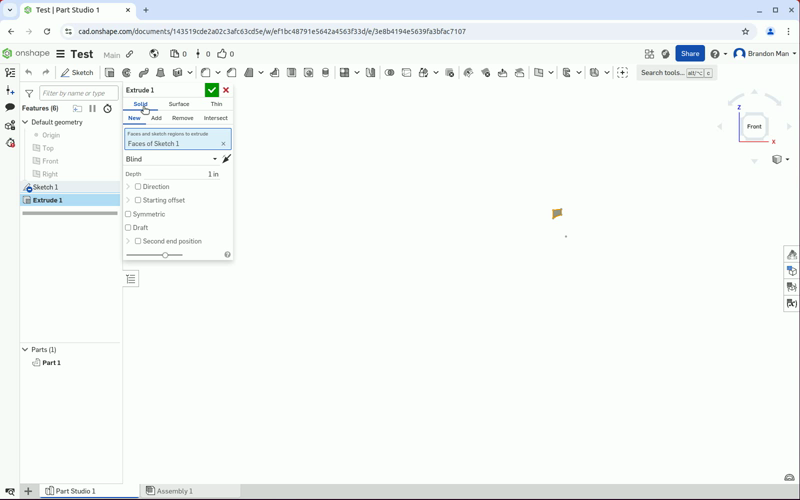
mouse_move(137, 120)
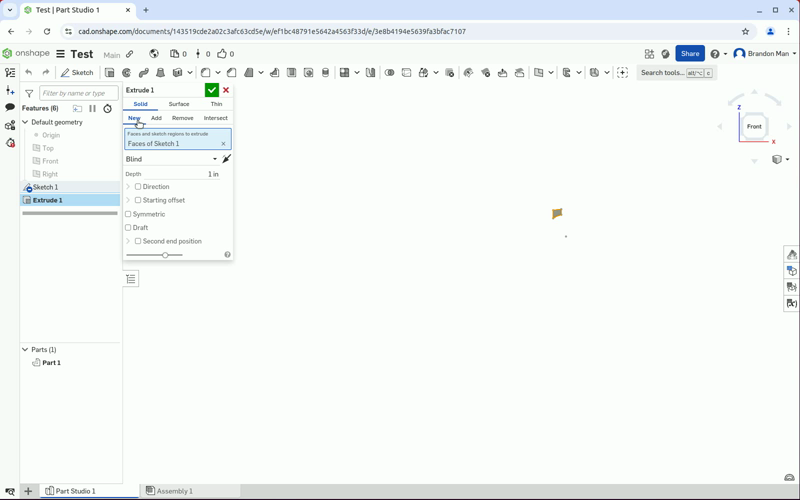
click(137, 120)
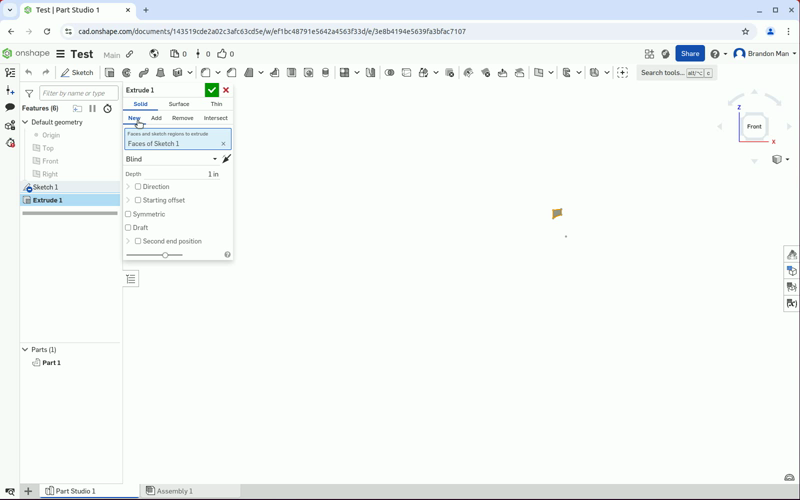
key(tab, 4)
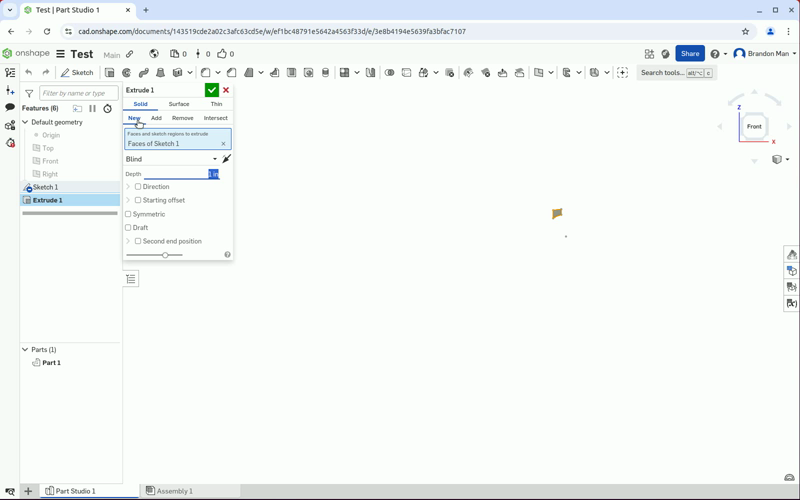
text(2.648)
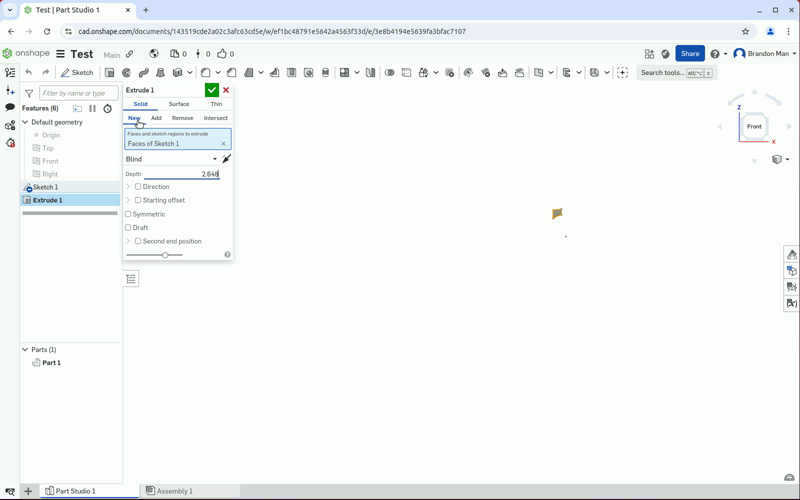
key(tab, 3)
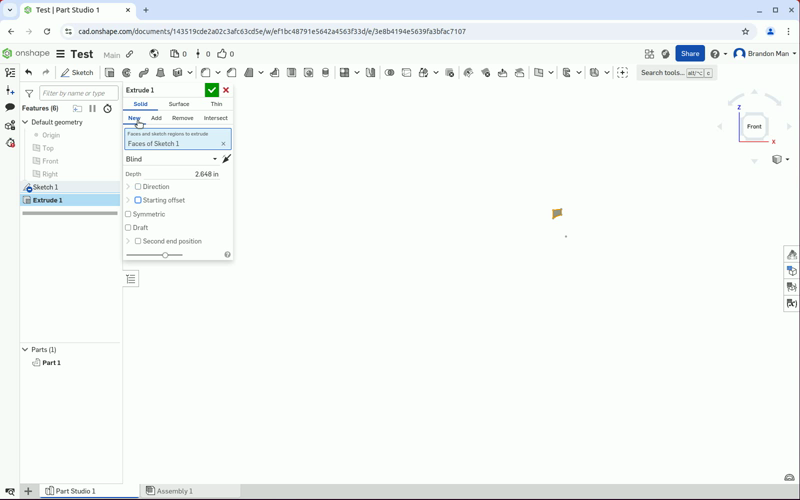
key(tab, 2)
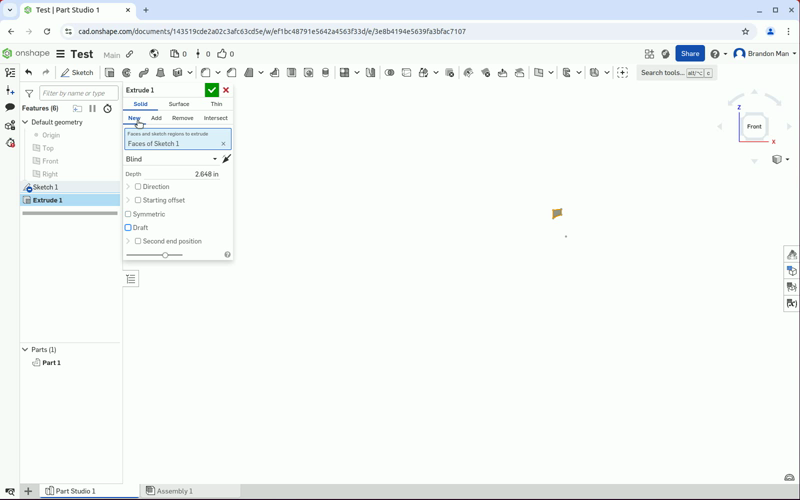
key(space)
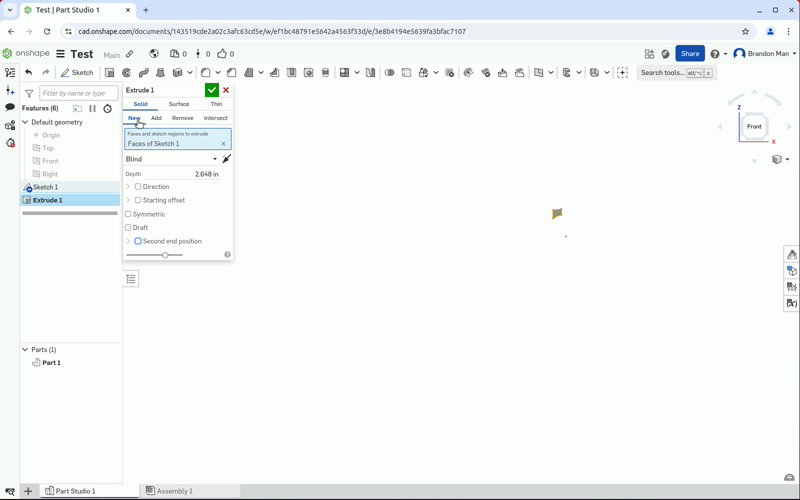
key(tab, 3)
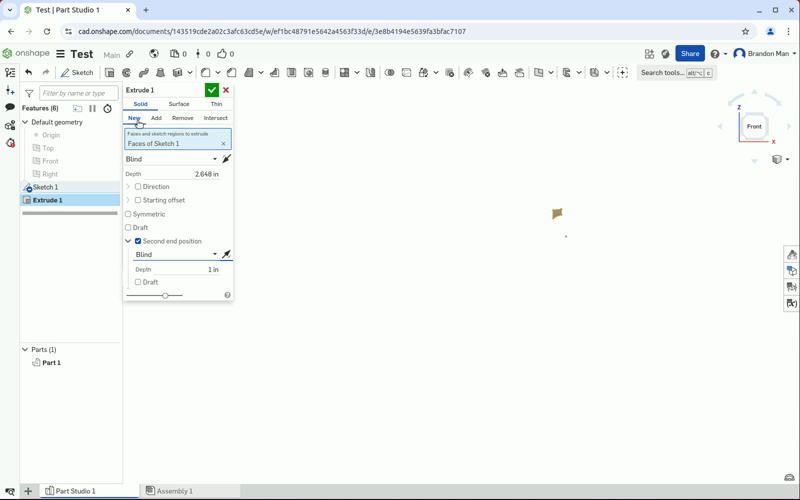
text(2.648)
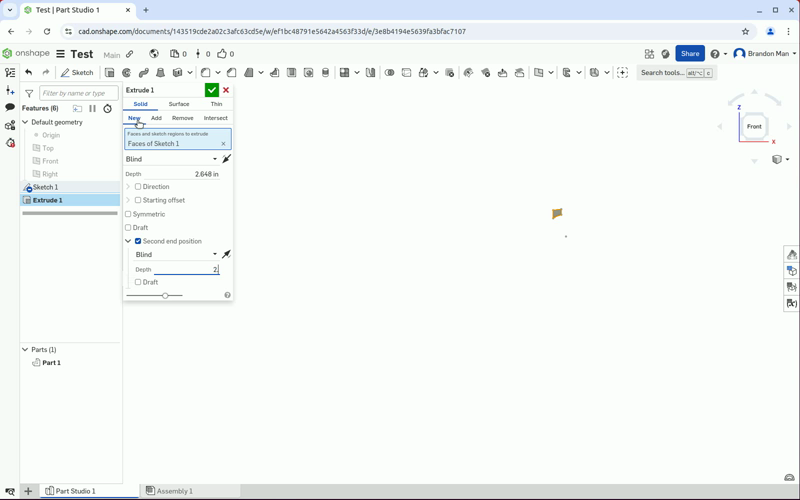
key(enter)
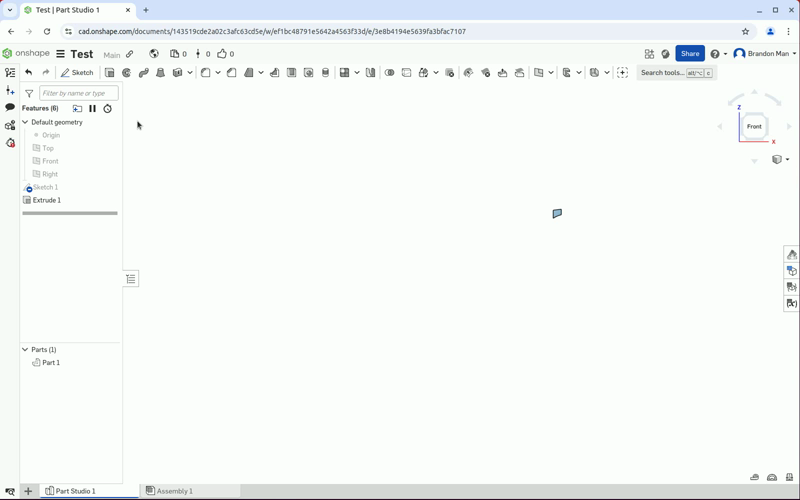
key(shift+h)
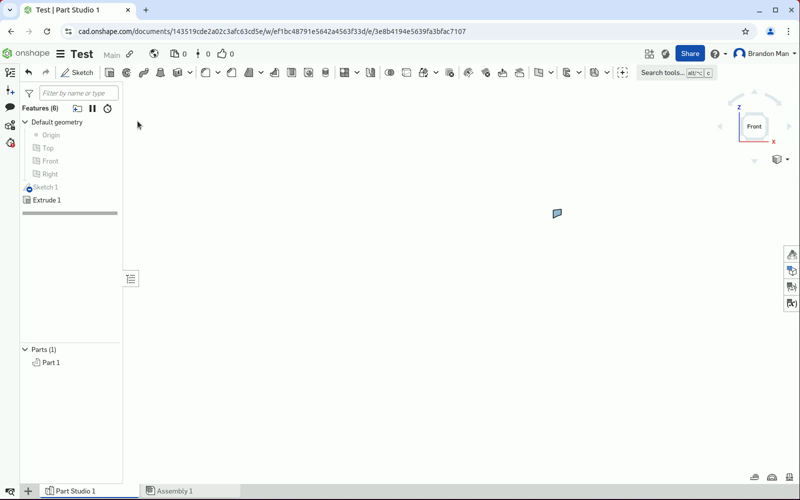
key(shift+h)
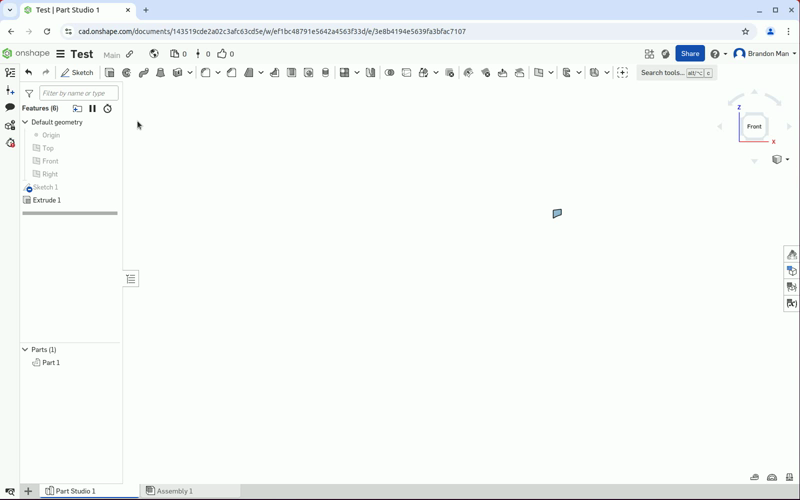
mouse_move(73, 189)
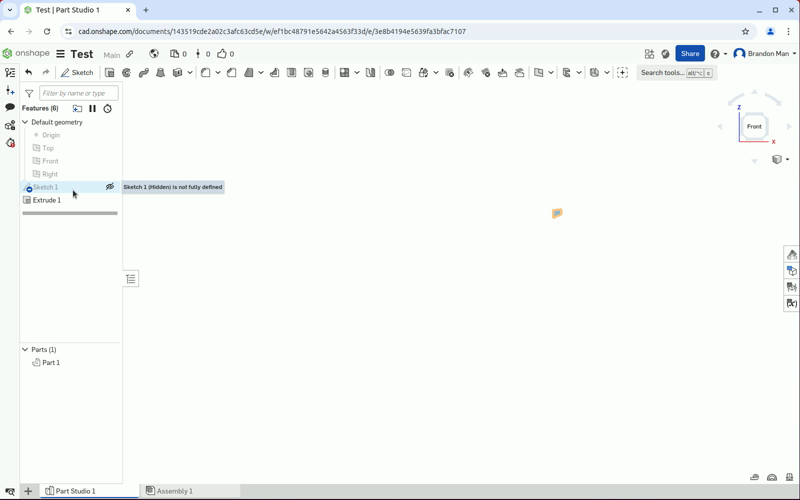
click(73, 189)
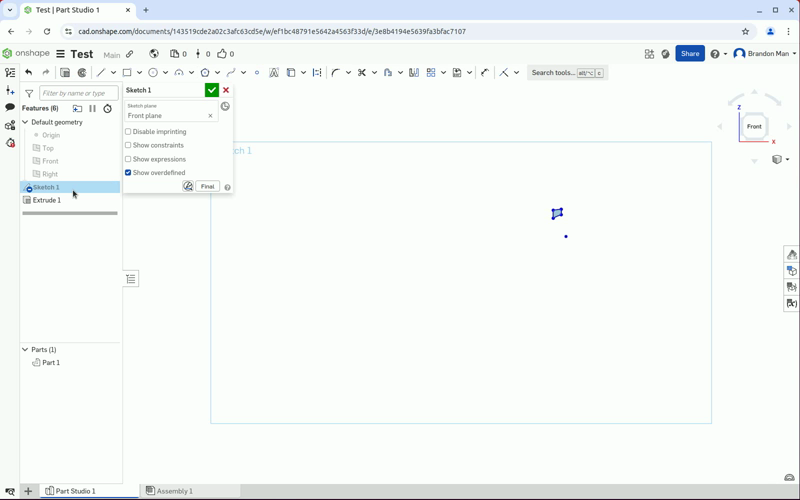
mouse_move(229, 92)
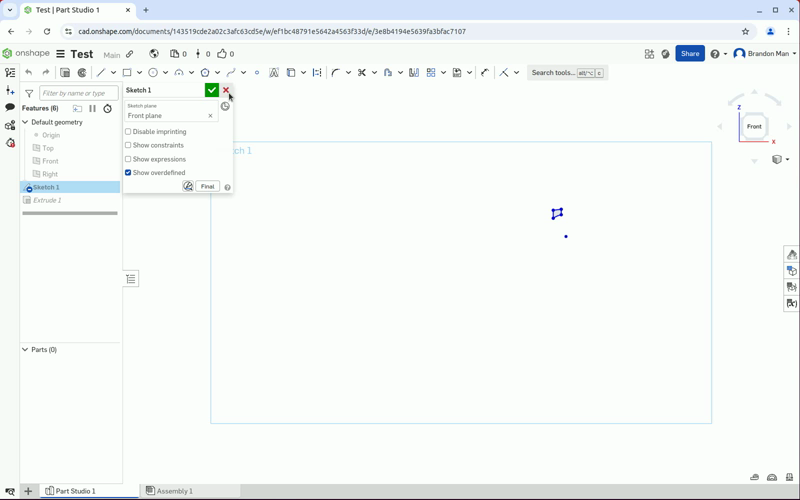
click(229, 92)
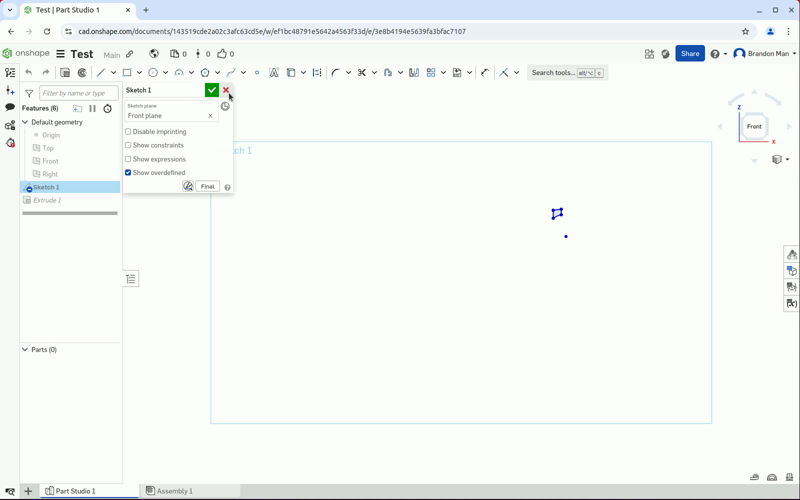
key(shift+s)
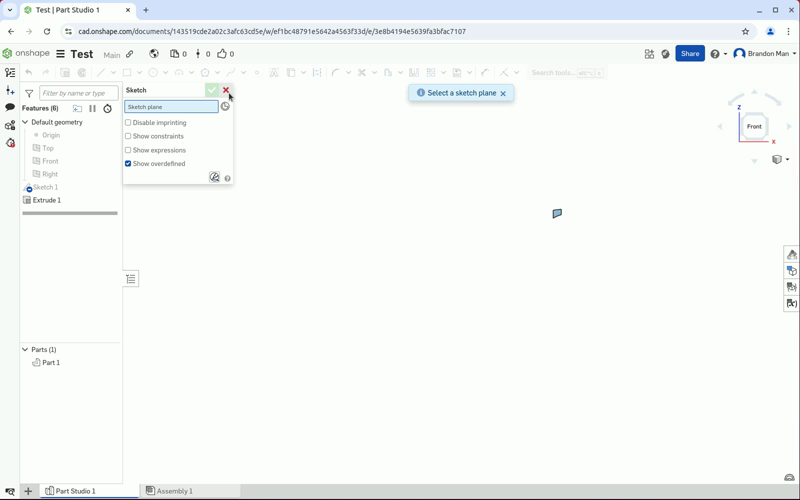
mouse_move(73, 163)
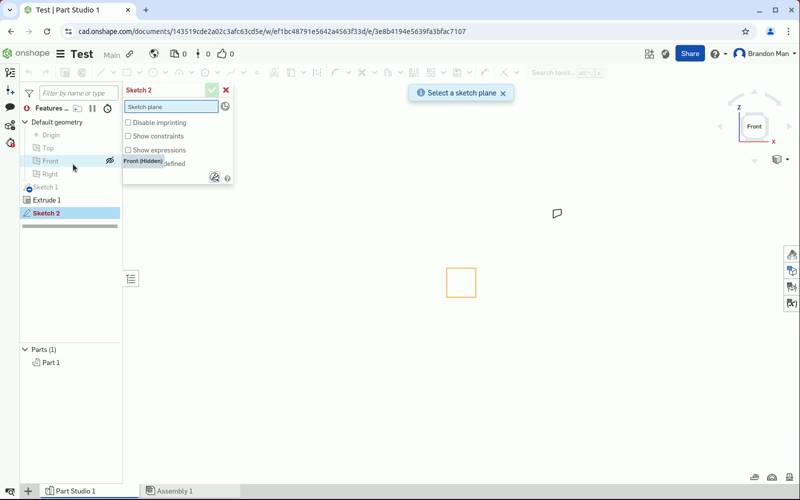
click(73, 163)
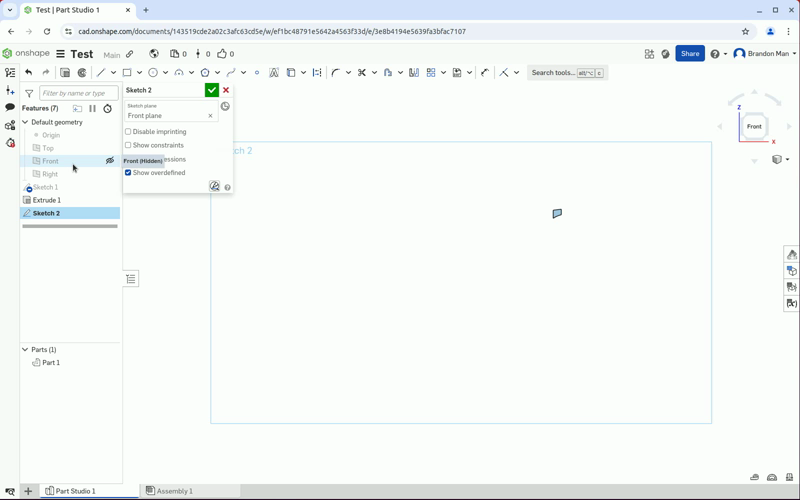
mouse_move(73, 352)
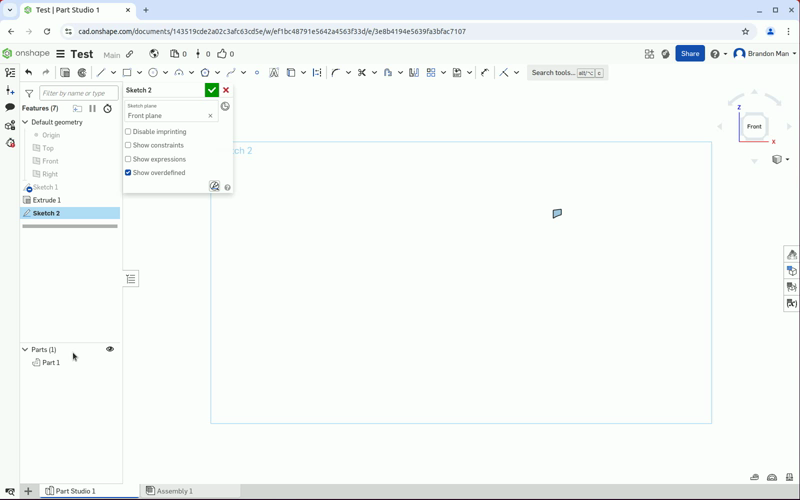
key(y)
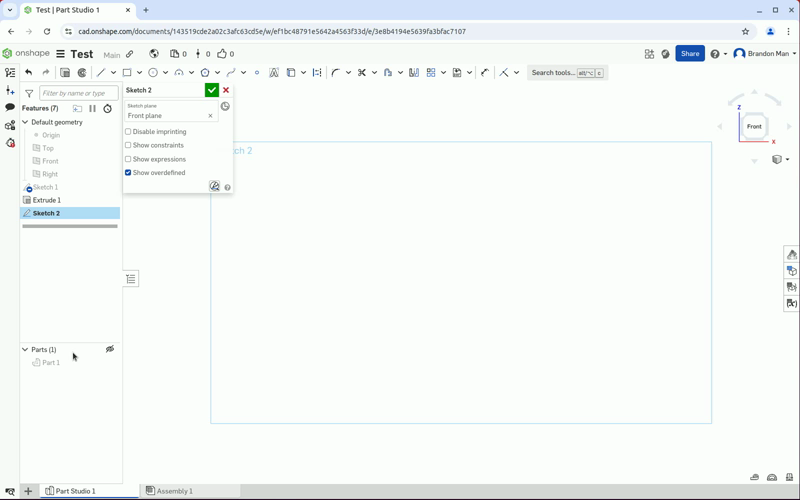
key(c)
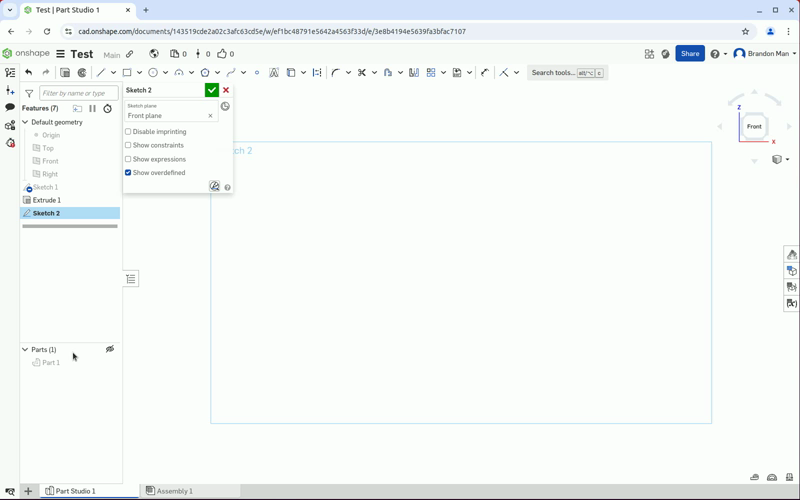
key_down(shift)
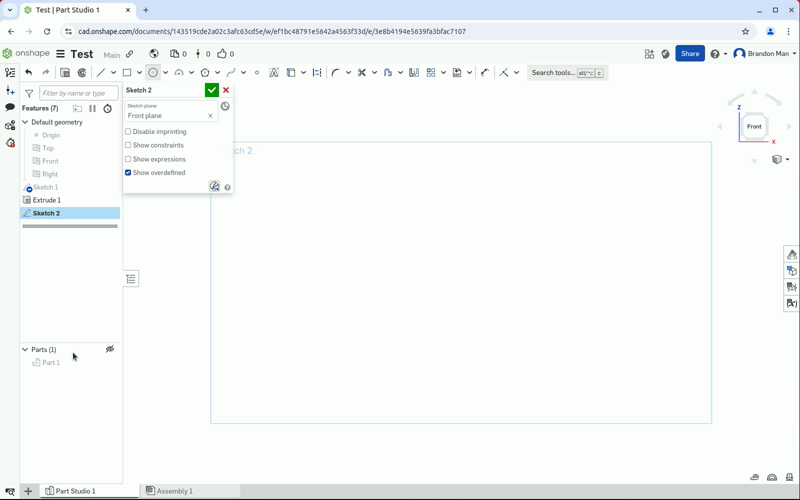
mouse_move(572, 228)
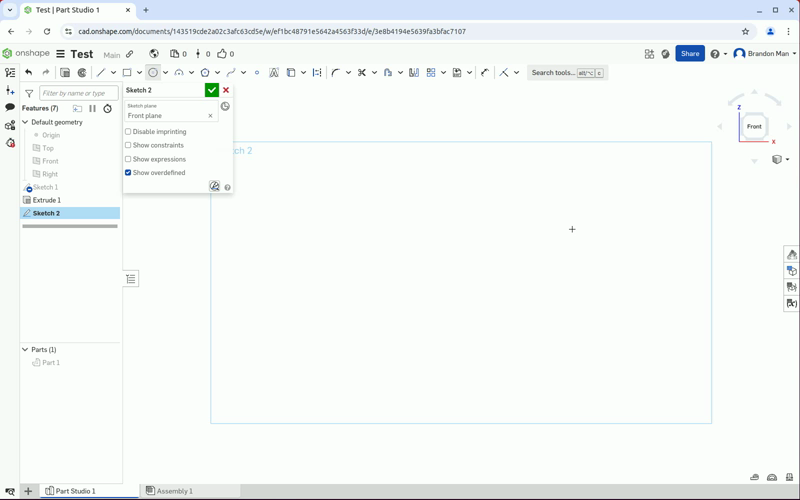
click(572, 228)
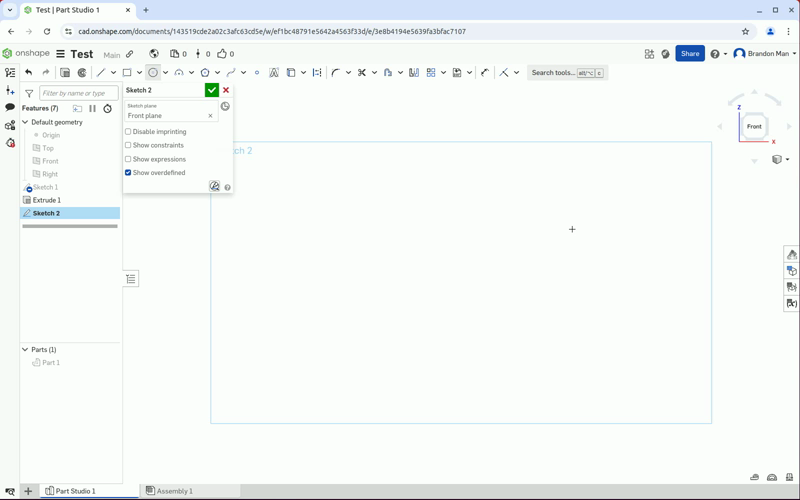
key_up(shift)
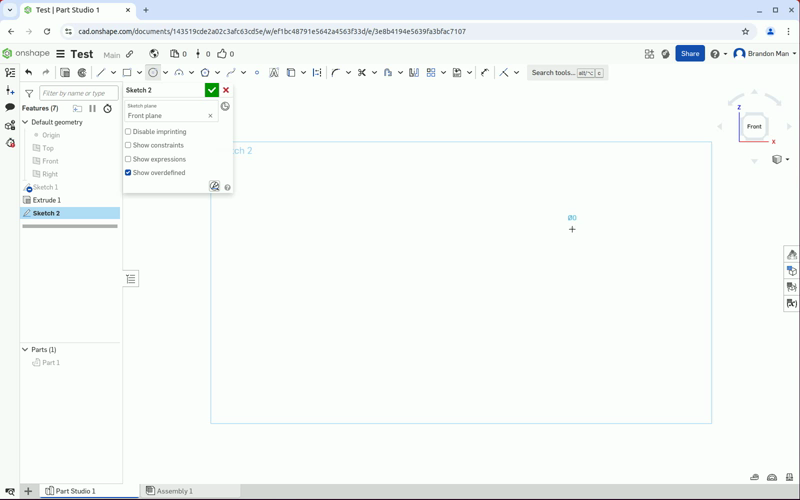
mouse_move(574, 228)
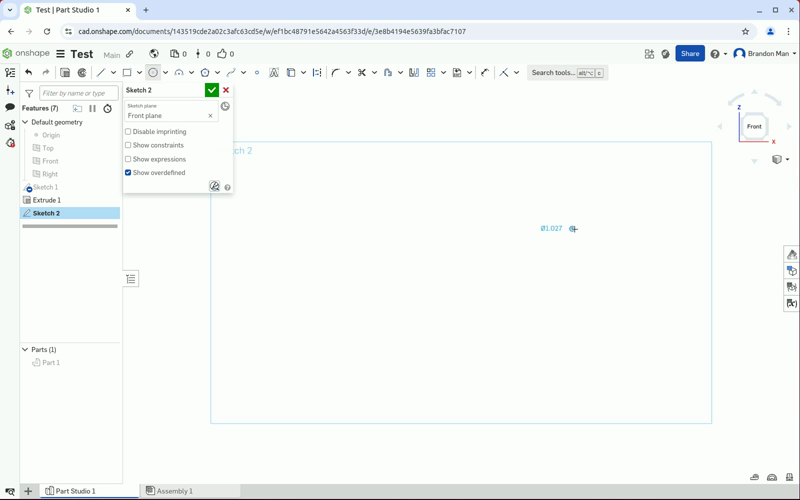
scroll(6)
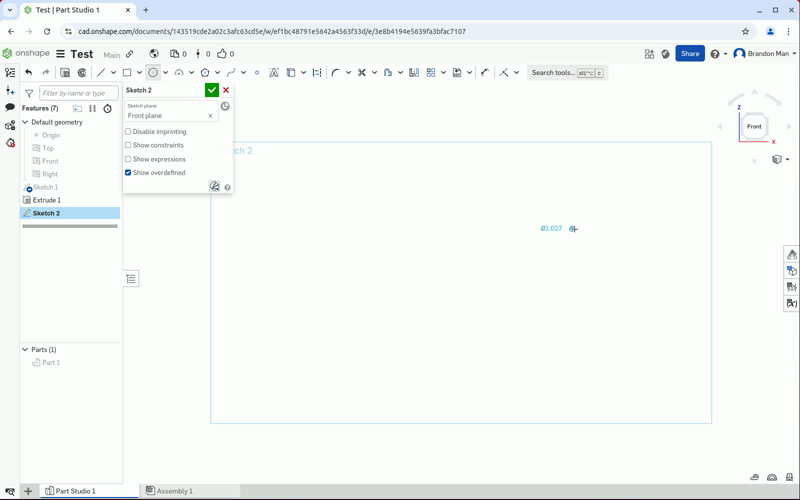
scroll(6)
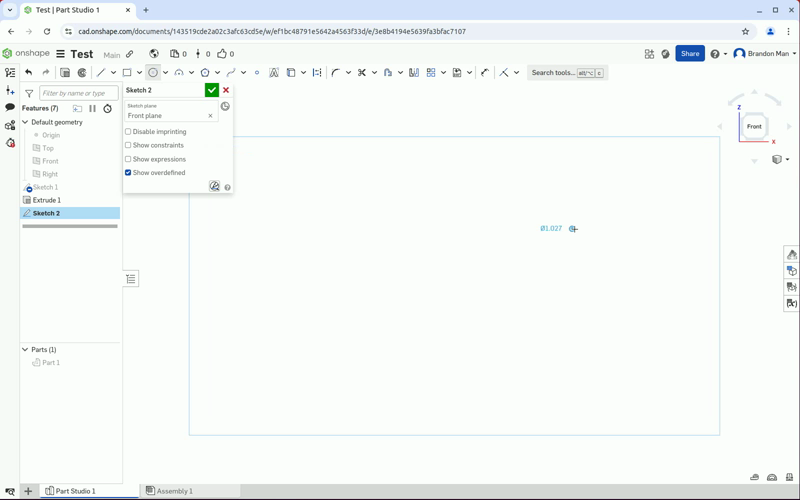
scroll(6)
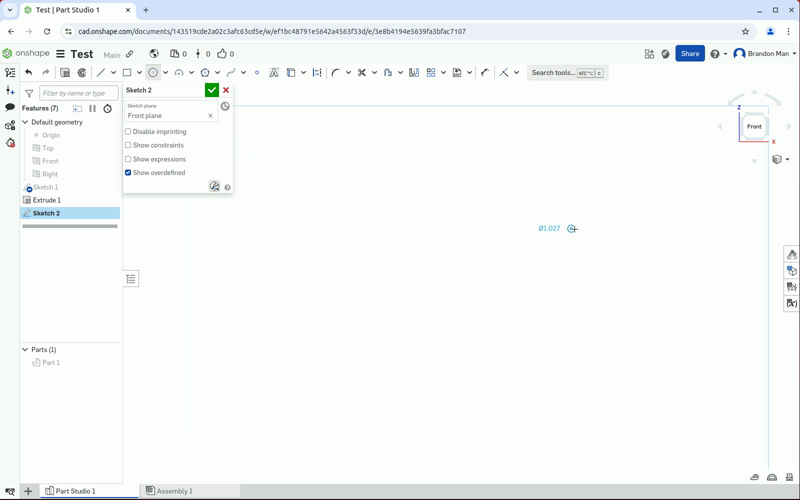
scroll(6)
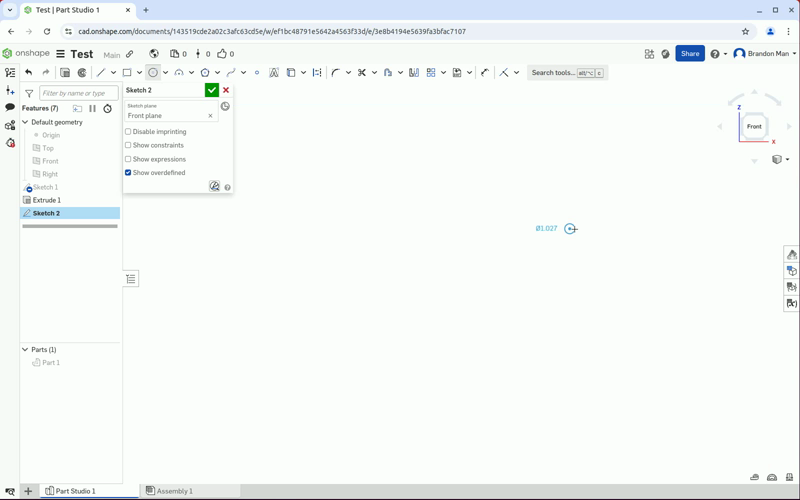
scroll(6)
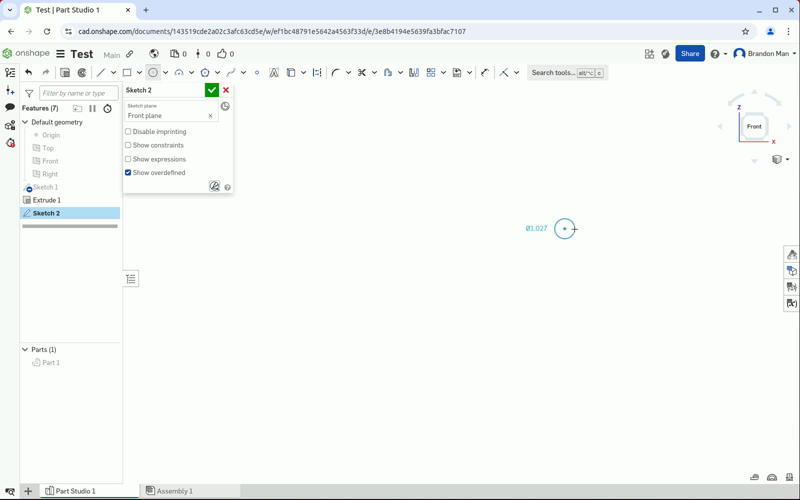
scroll(6)
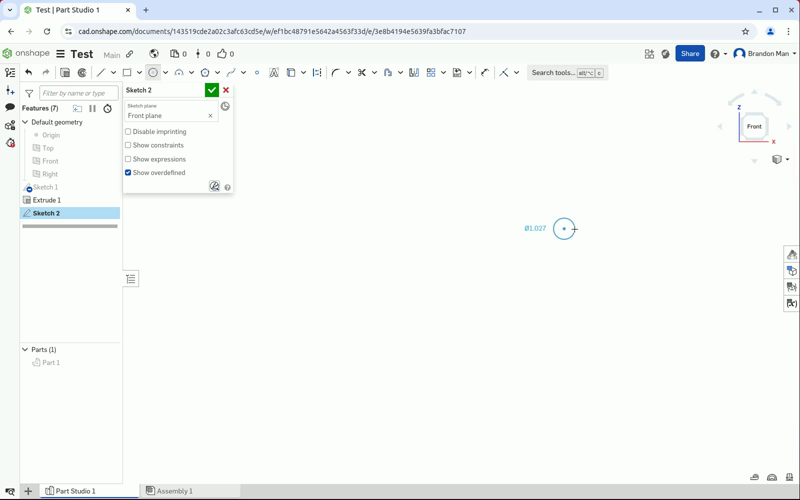
scroll(6)
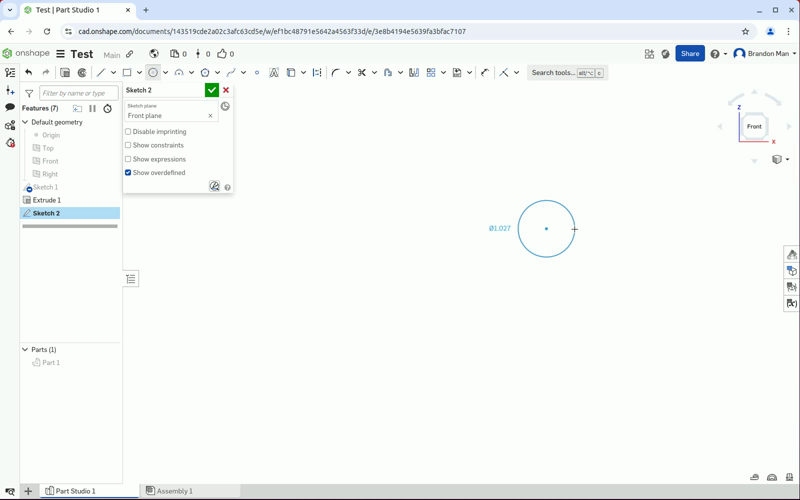
click(574, 228)
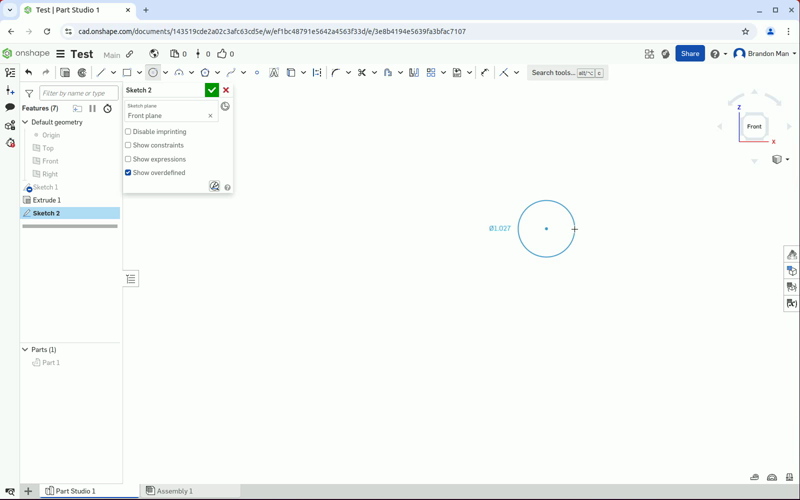
scroll(-6)
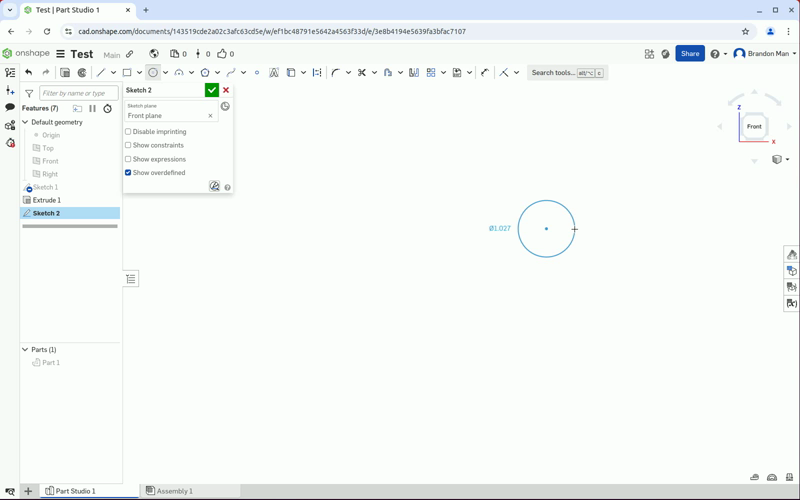
scroll(-6)
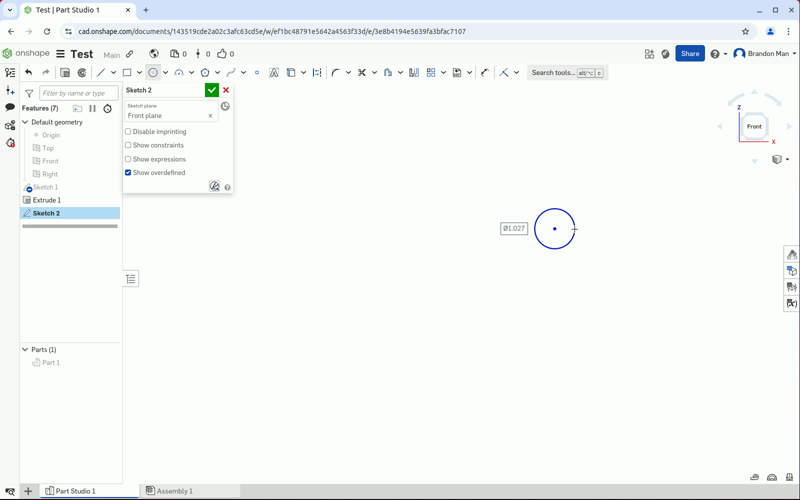
scroll(-6)
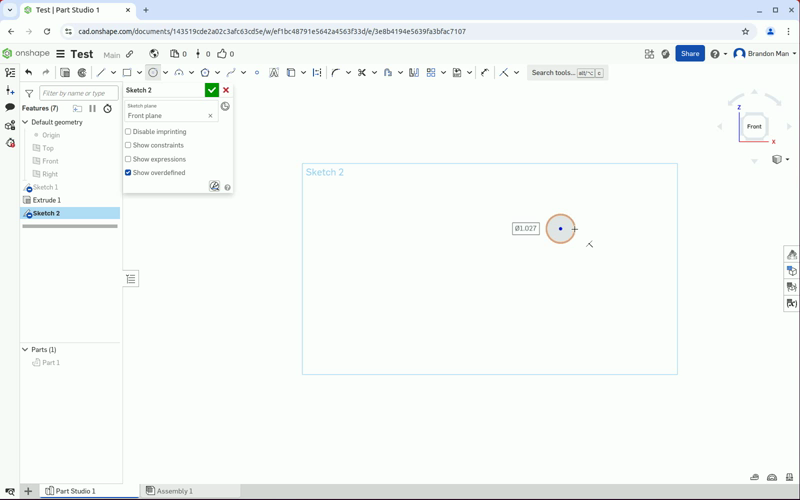
scroll(-6)
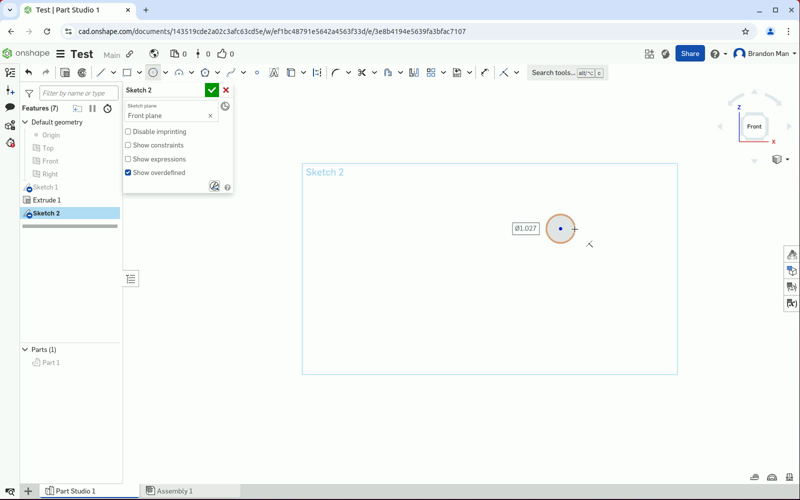
scroll(-6)
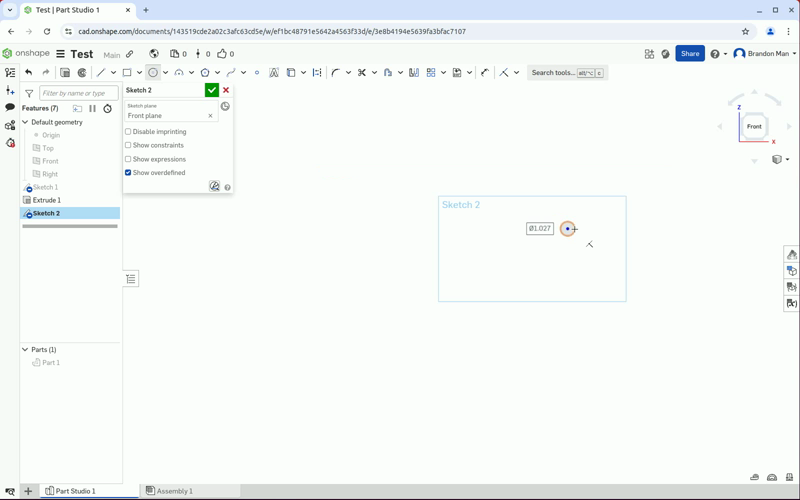
scroll(-6)
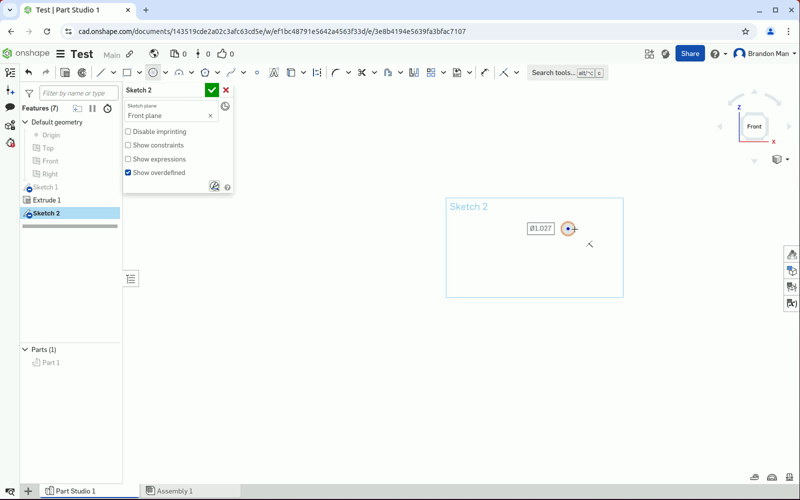
scroll(-6)
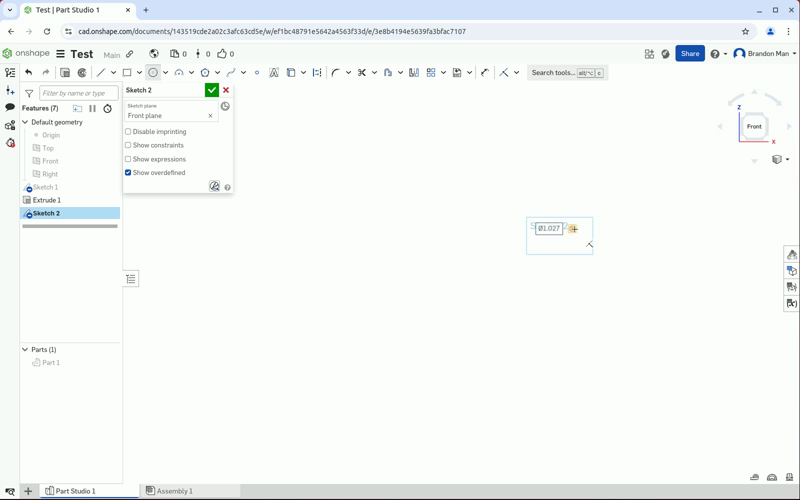
key(esc)
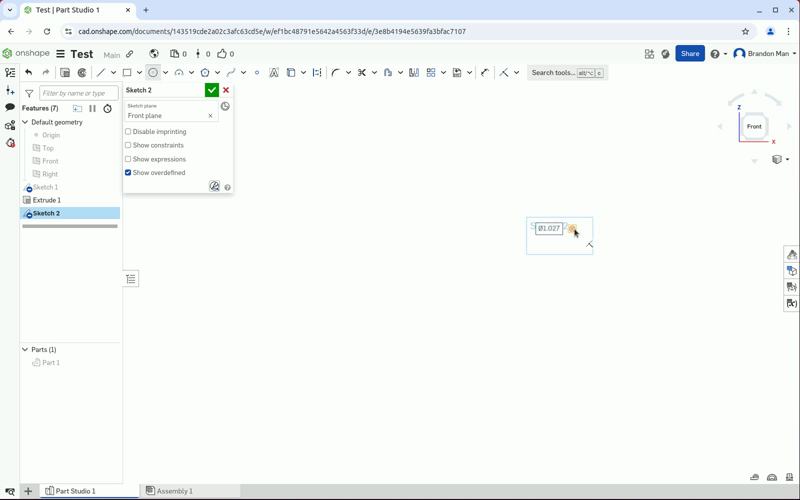
mouse_move(573, 227)
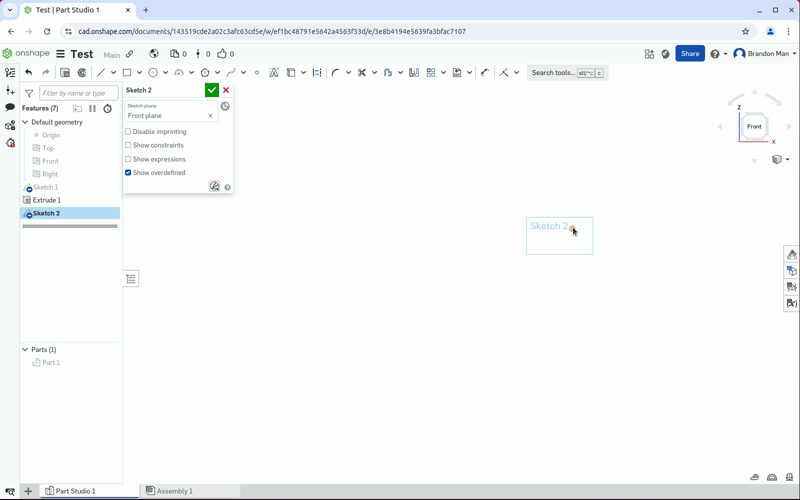
scroll(6)
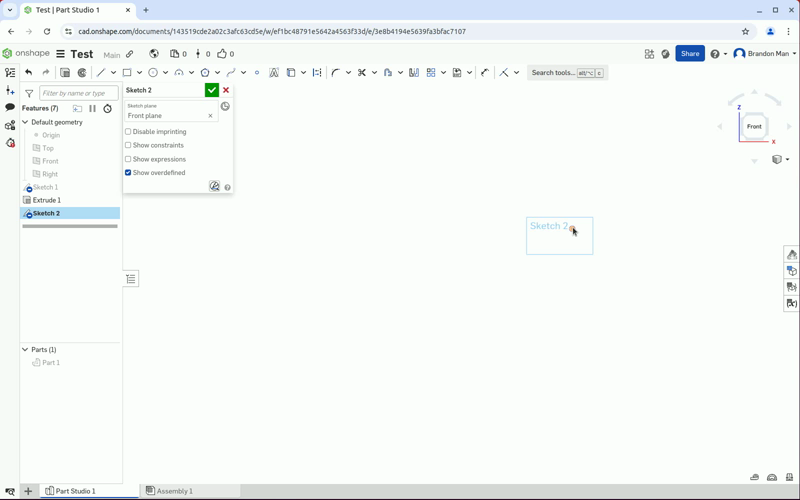
scroll(6)
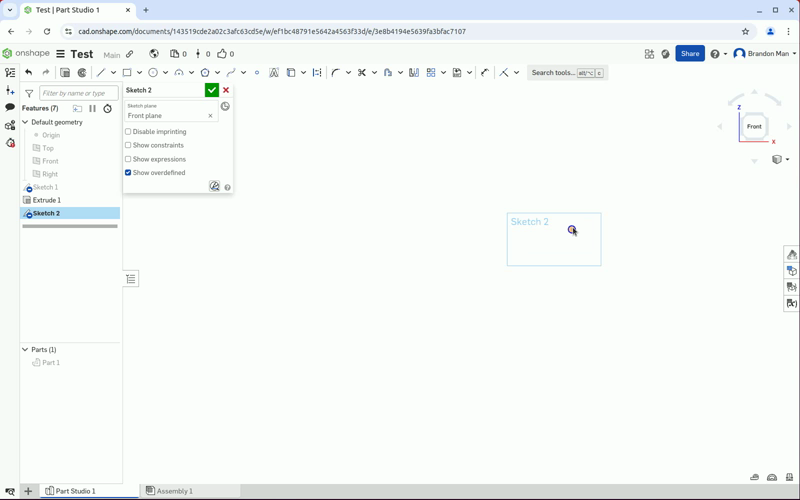
scroll(6)
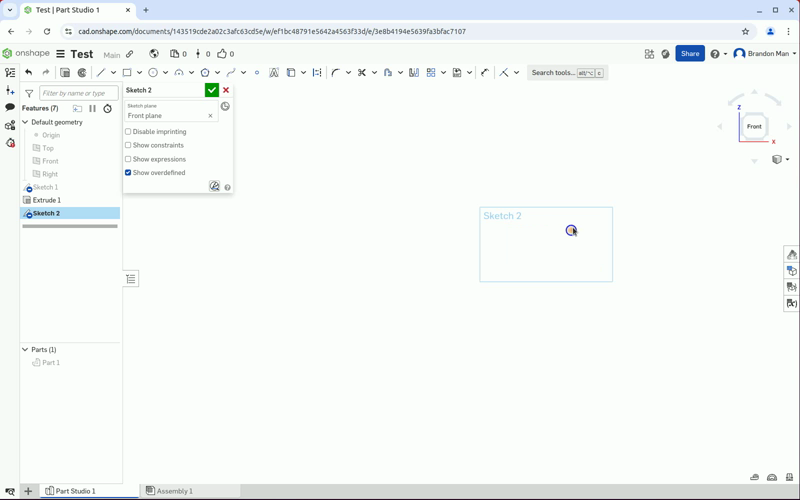
scroll(6)
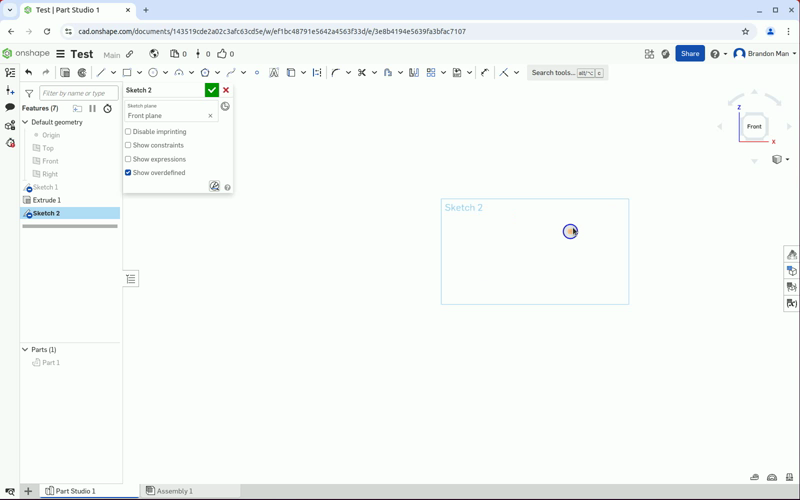
scroll(6)
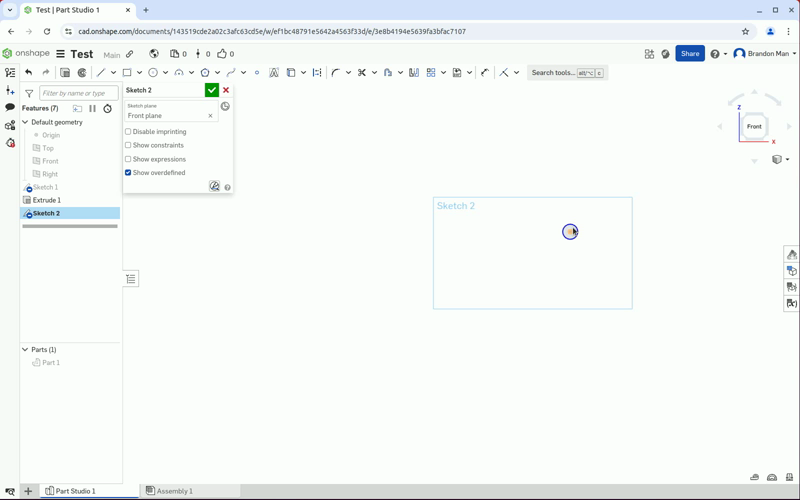
scroll(6)
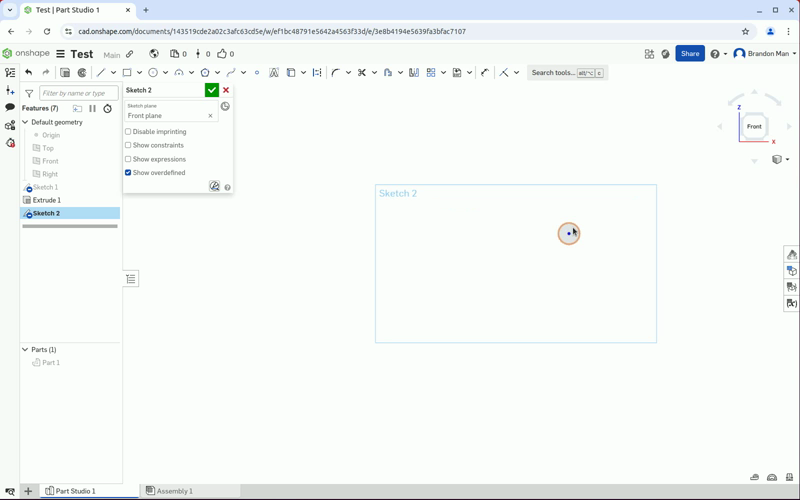
scroll(6)
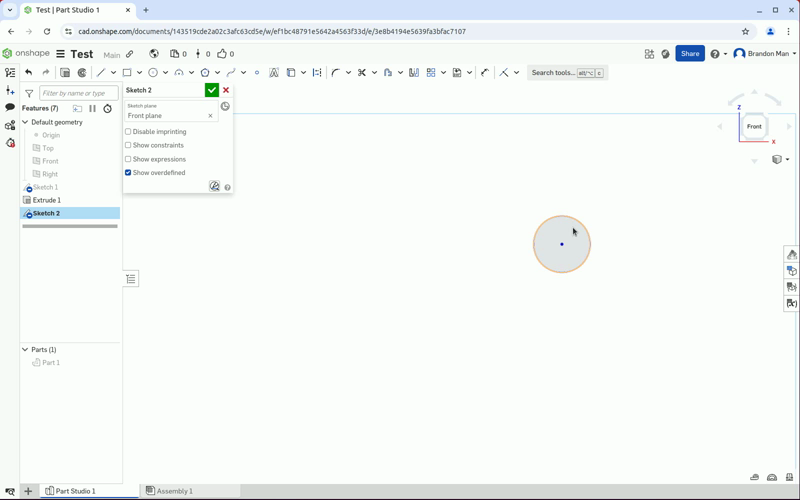
click(573, 227)
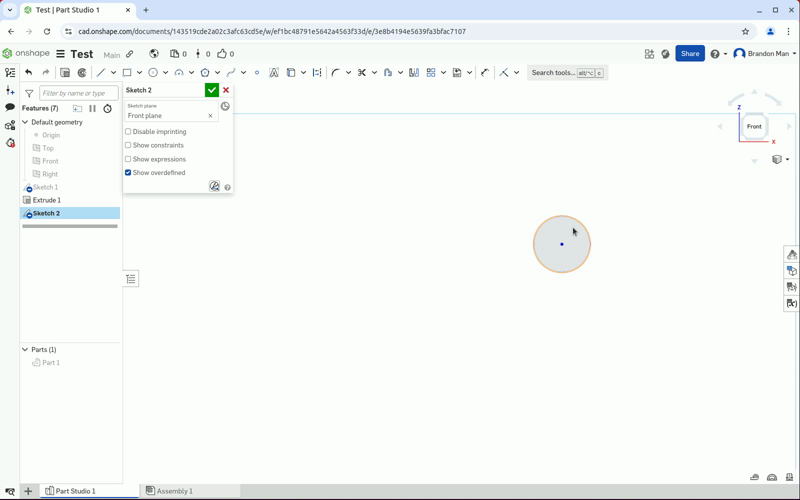
scroll(-6)
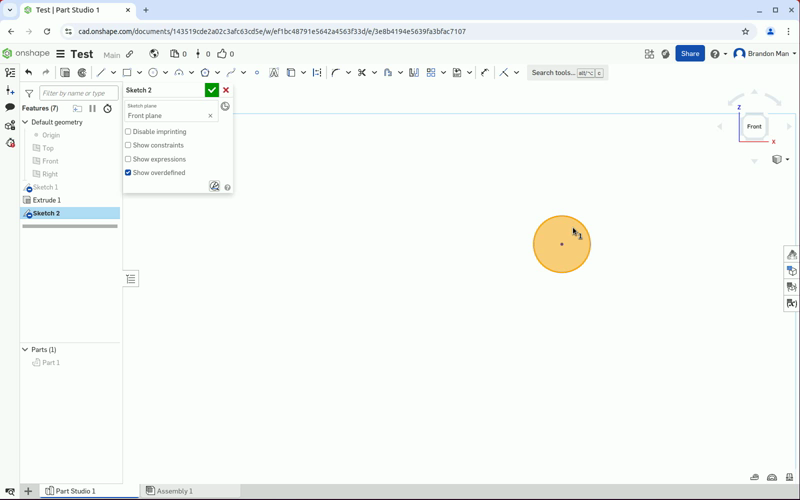
scroll(-6)
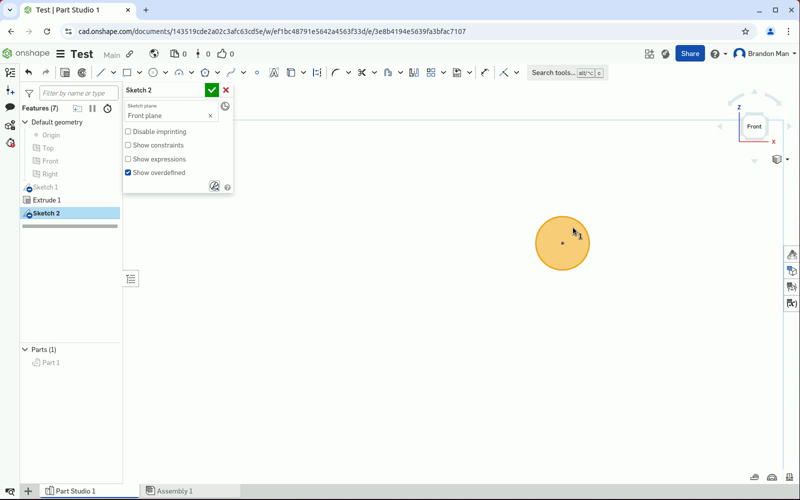
scroll(-6)
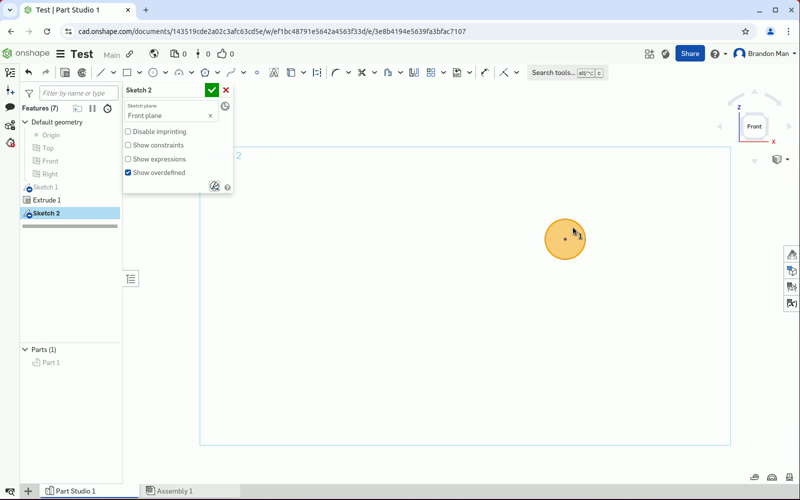
scroll(-6)
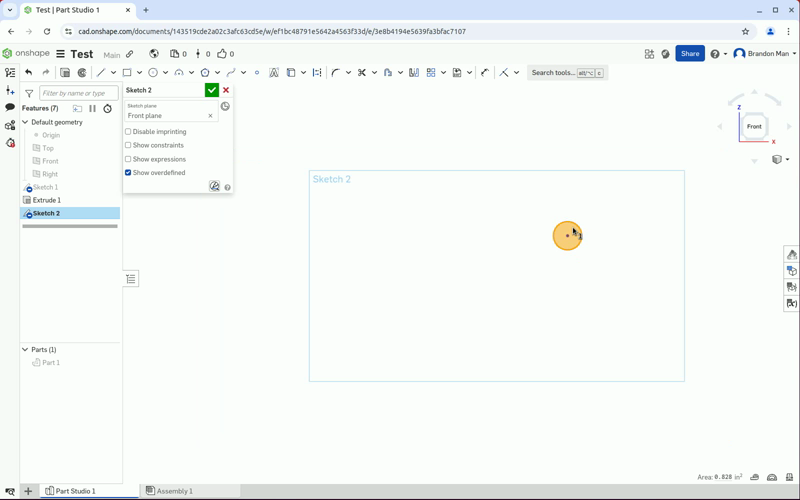
scroll(-6)
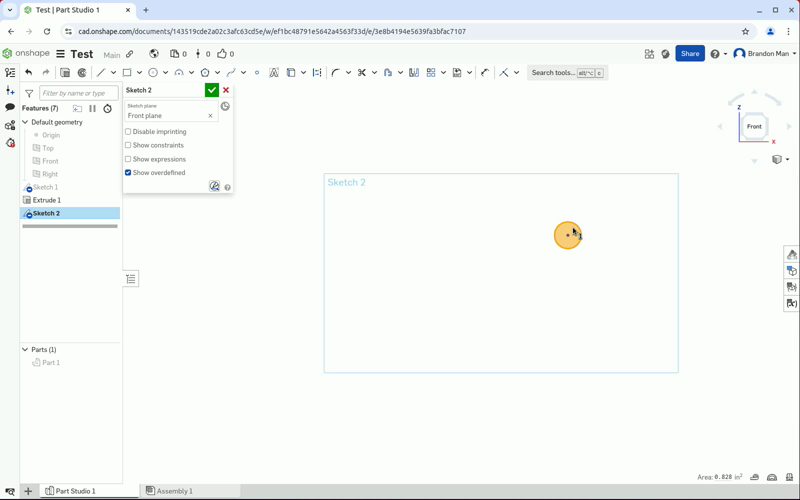
scroll(-6)
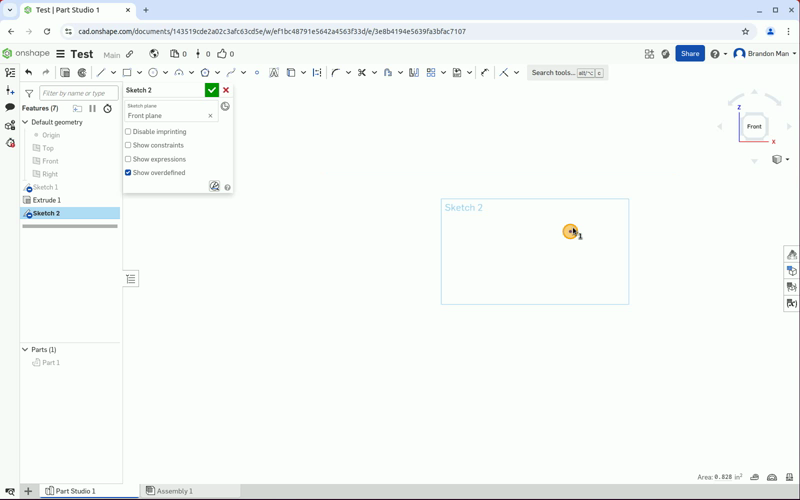
scroll(-6)
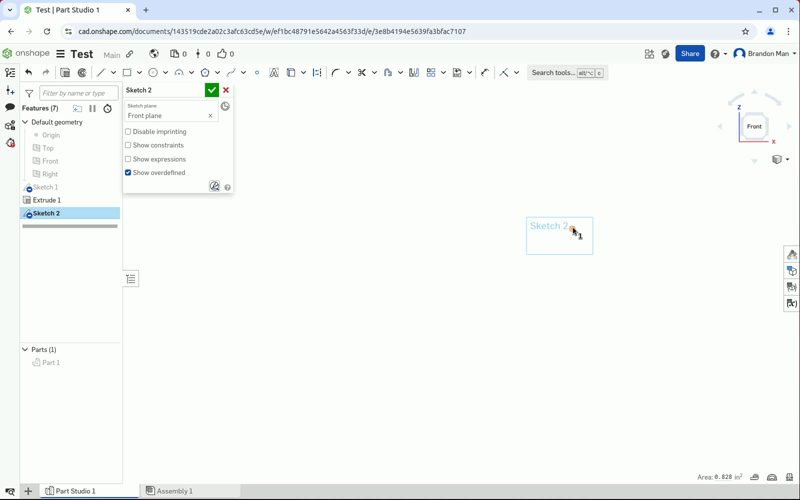
mouse_move(73, 352)
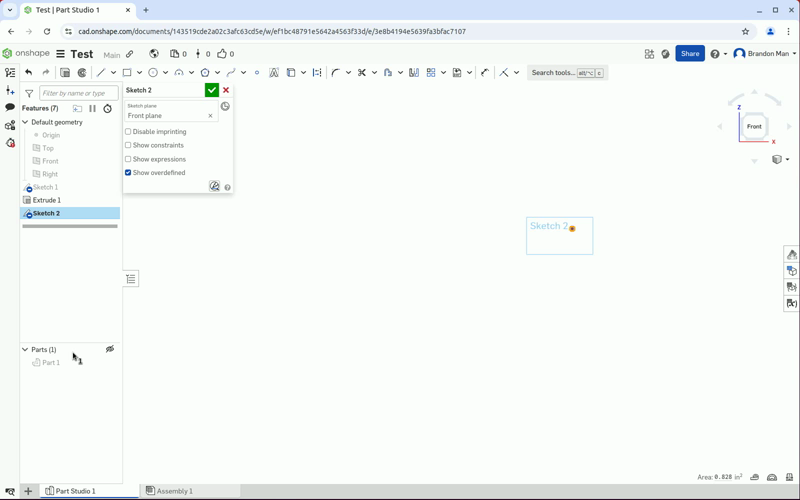
key(shift+y)
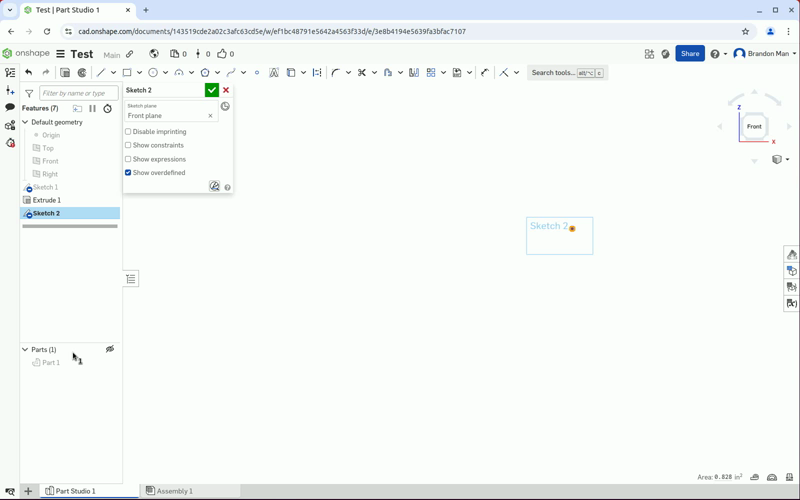
key(shift+e)
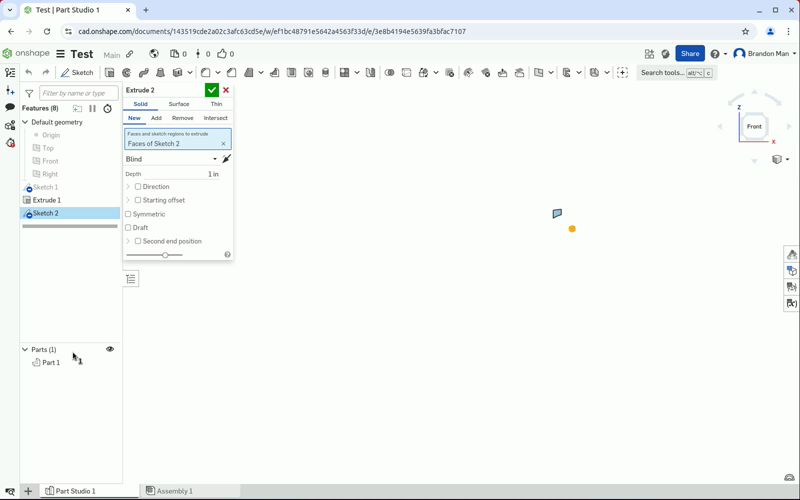
mouse_move(143, 106)
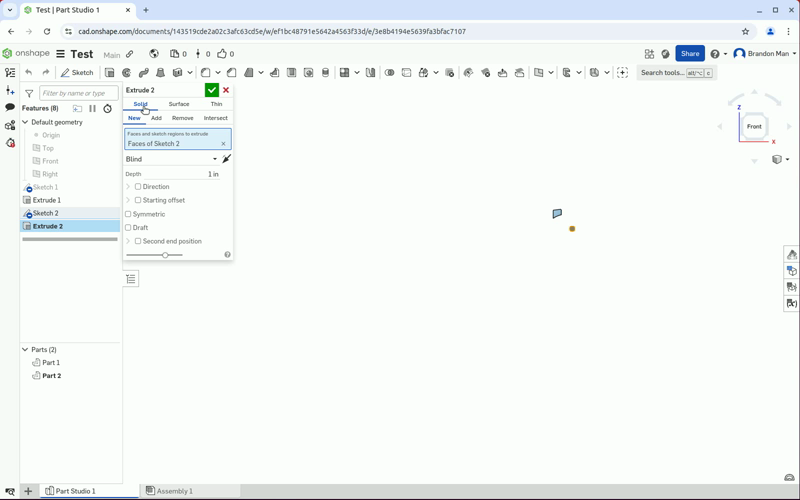
click(143, 106)
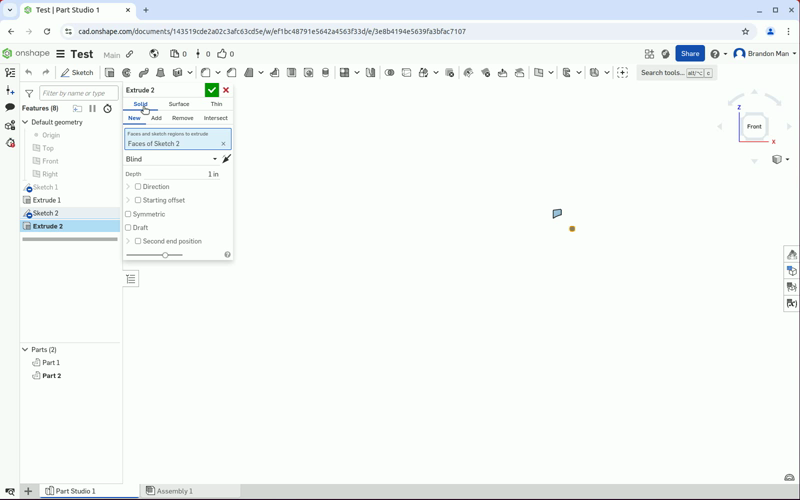
mouse_move(137, 120)
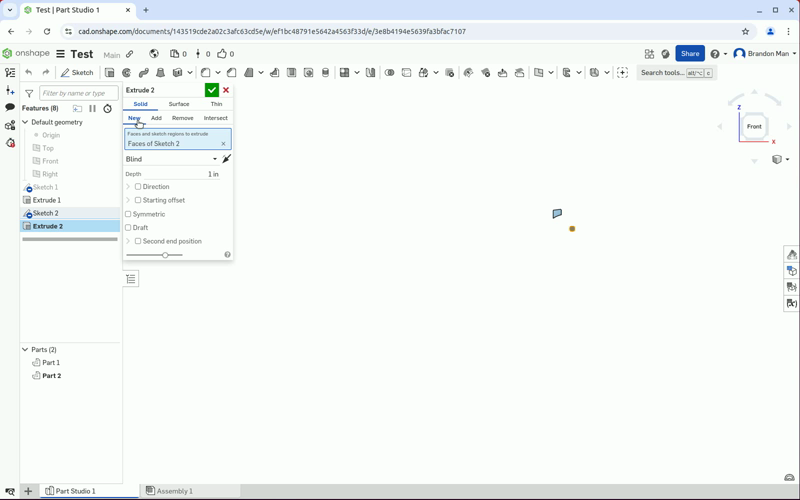
click(137, 120)
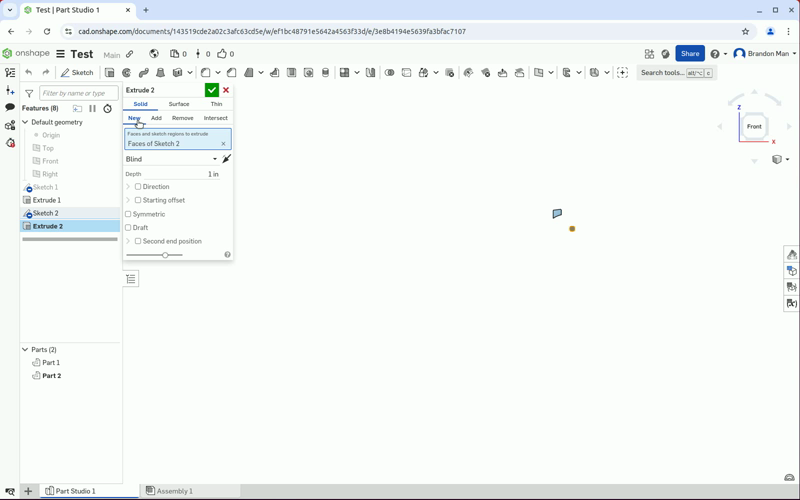
key(tab, 4)
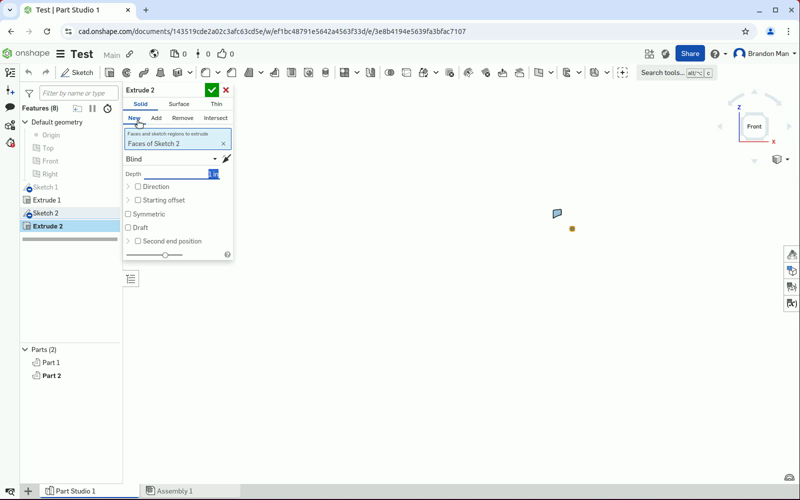
text(2.648)
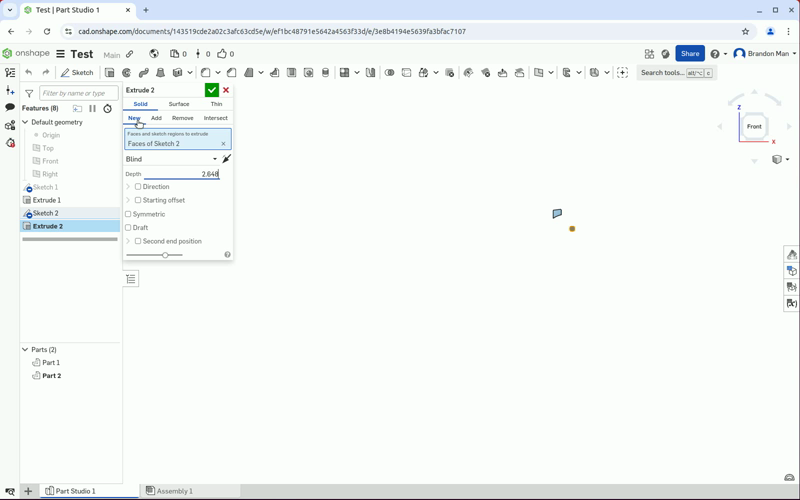
key(tab, 3)
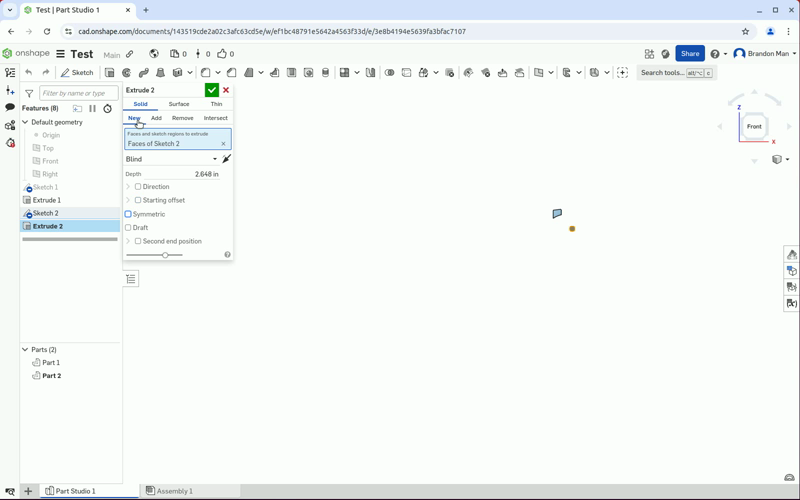
key(tab, 2)
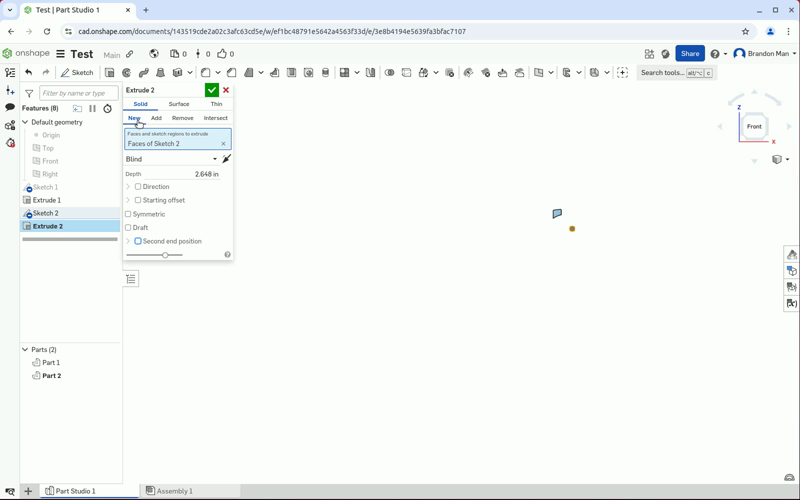
key(space)
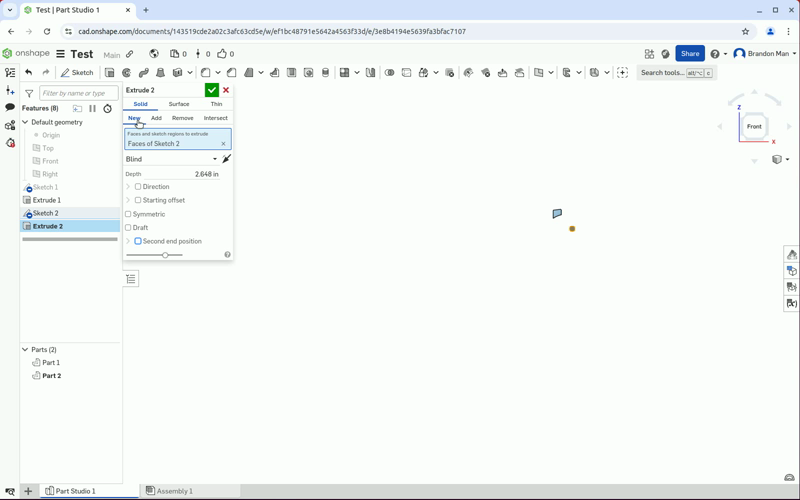
key(tab, 3)
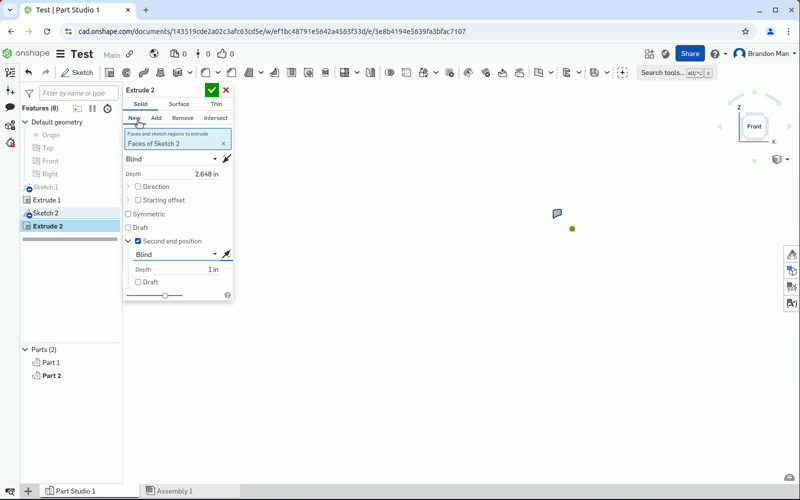
text(2.648)
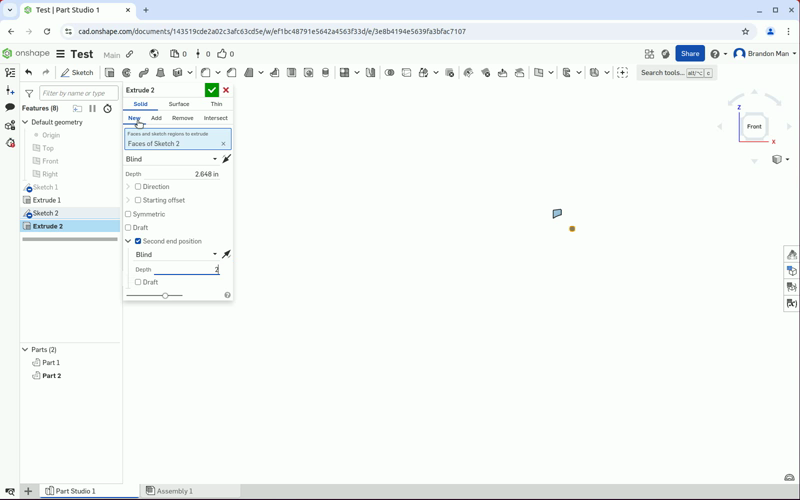
key(enter)
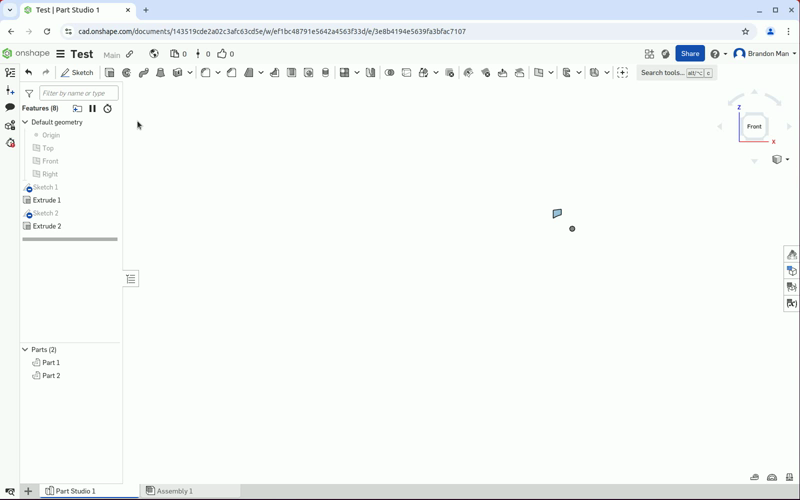
key(shift+h)
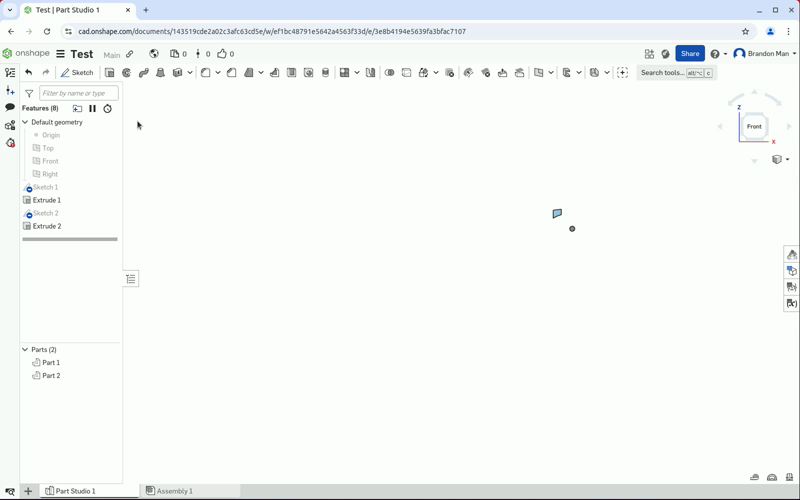
key(shift+h)
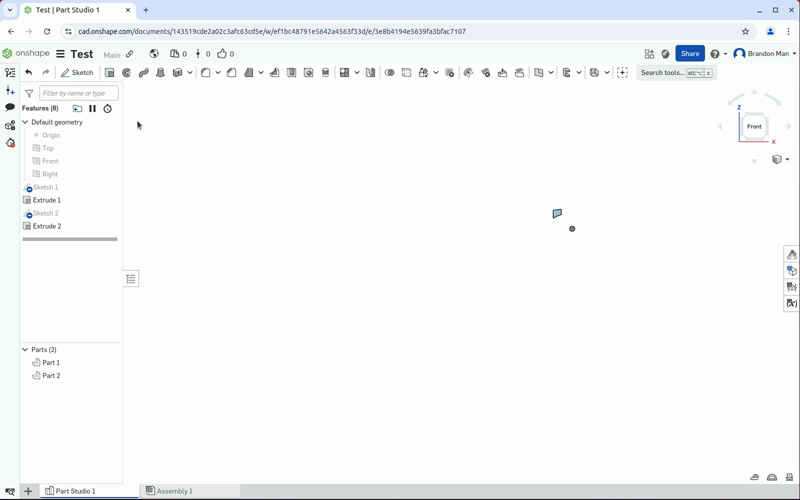
mouse_move(73, 189)
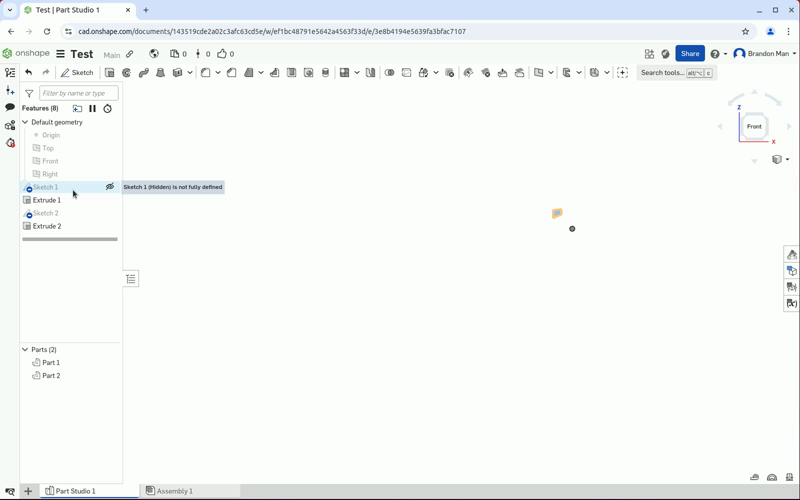
click(73, 189)
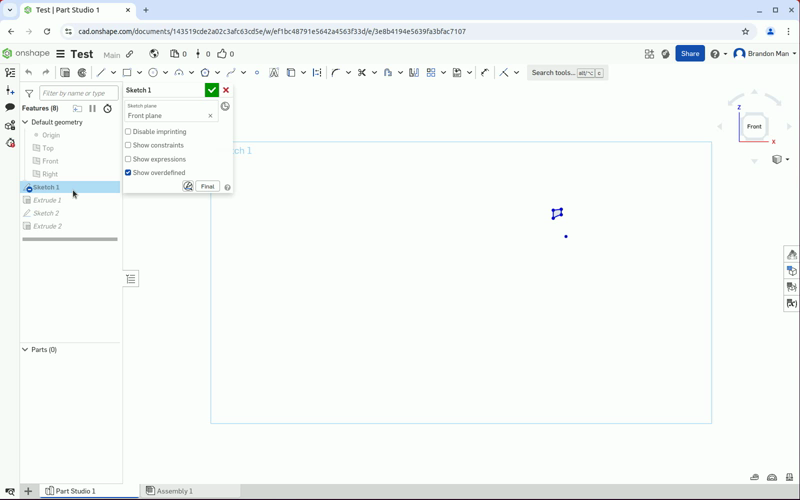
mouse_move(229, 92)
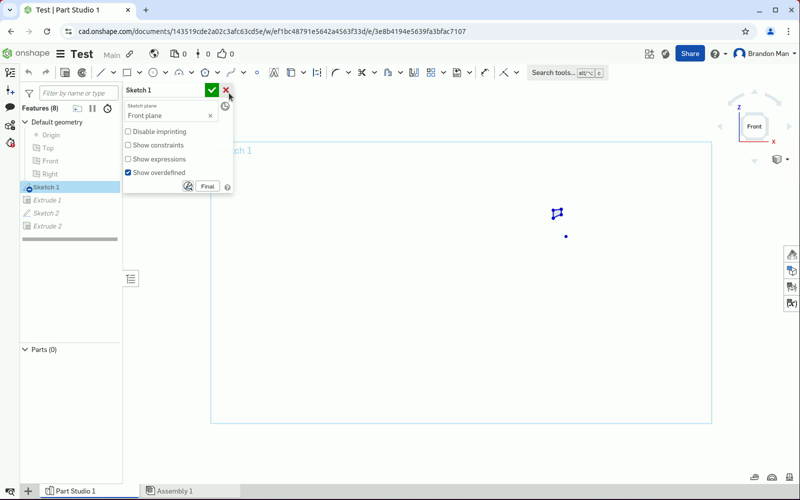
click(229, 92)
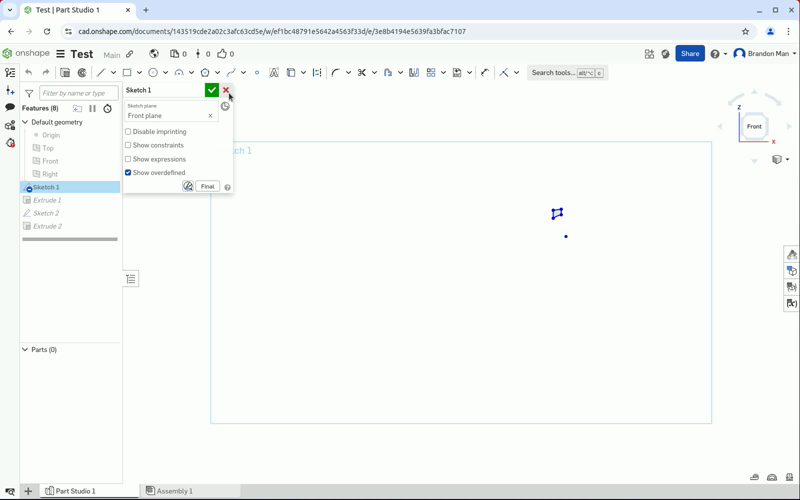
key(shift+s)
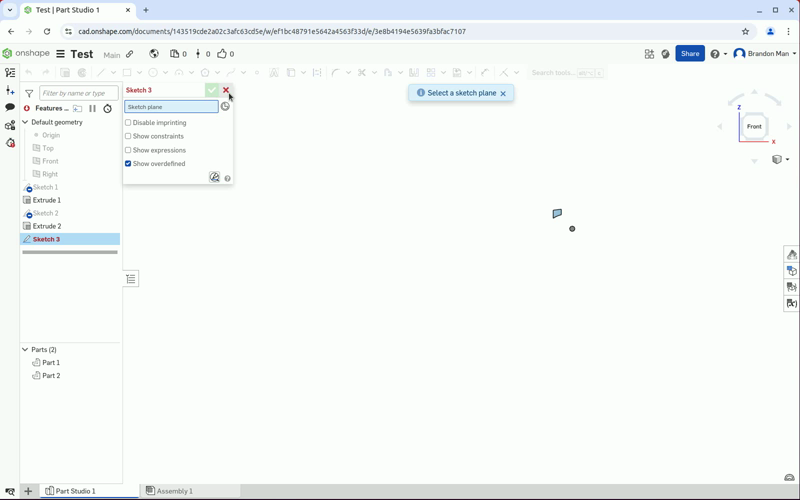
mouse_move(73, 163)
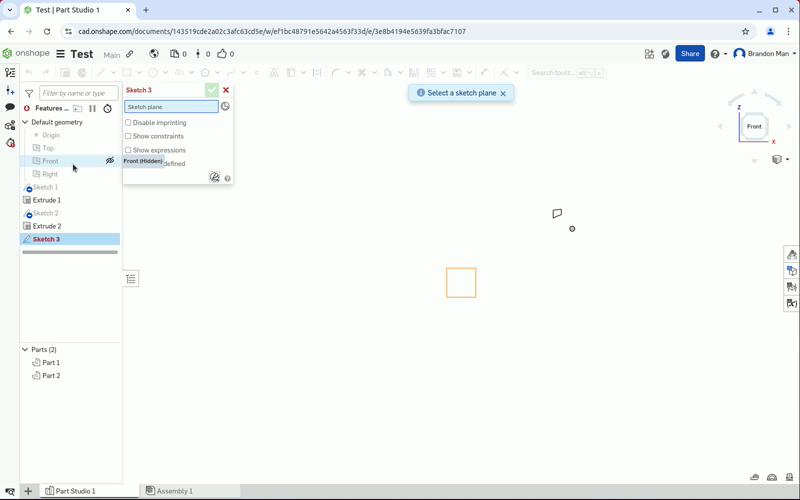
click(73, 163)
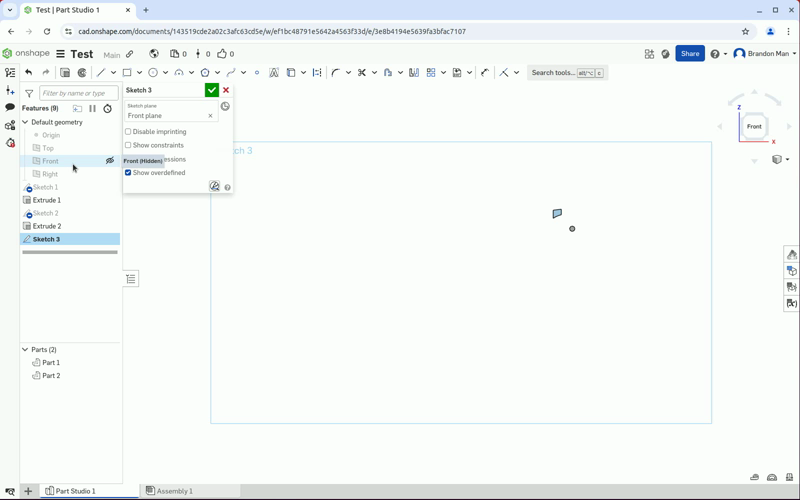
mouse_move(73, 352)
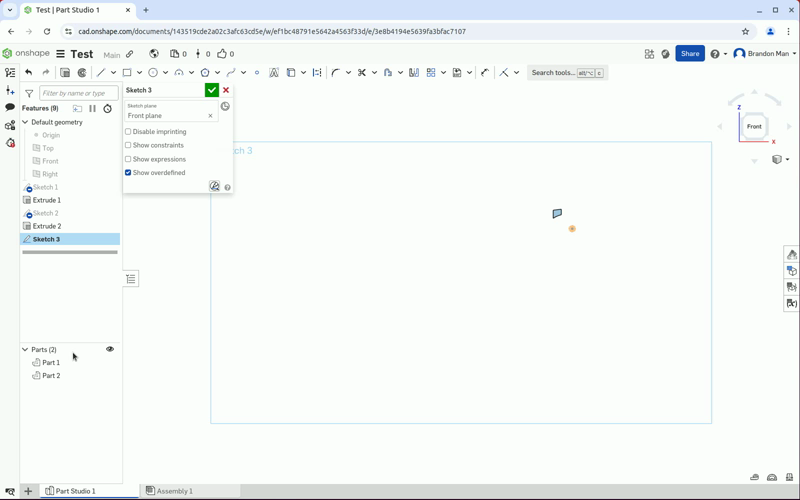
key(y)
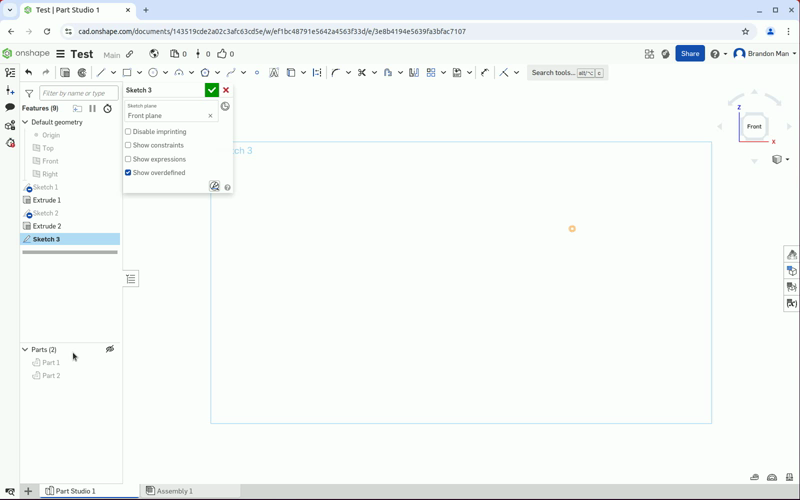
key(a)
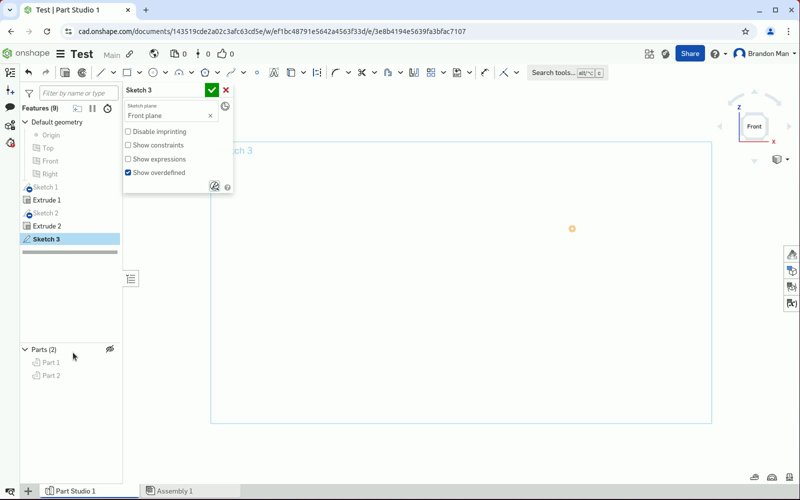
key_down(shift)
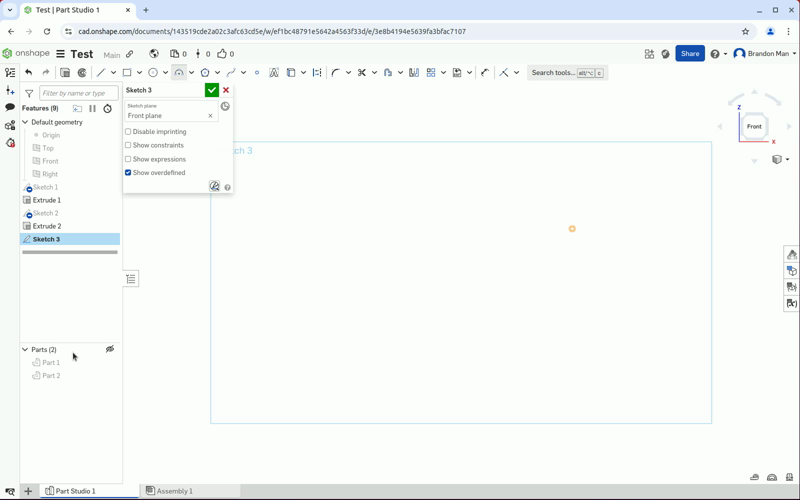
mouse_move(561, 218)
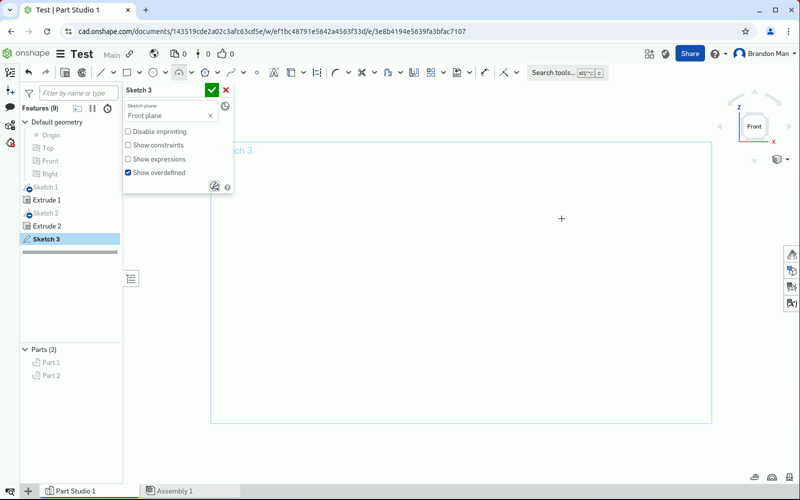
click(561, 218)
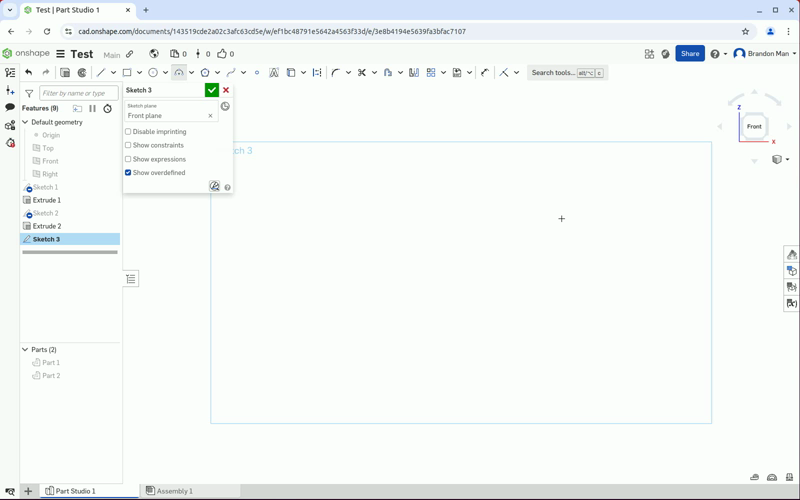
key_up(shift)
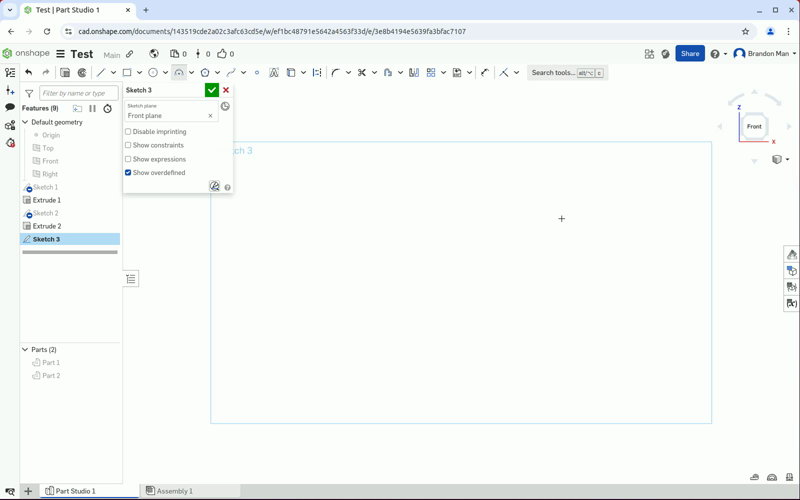
key_down(shift)
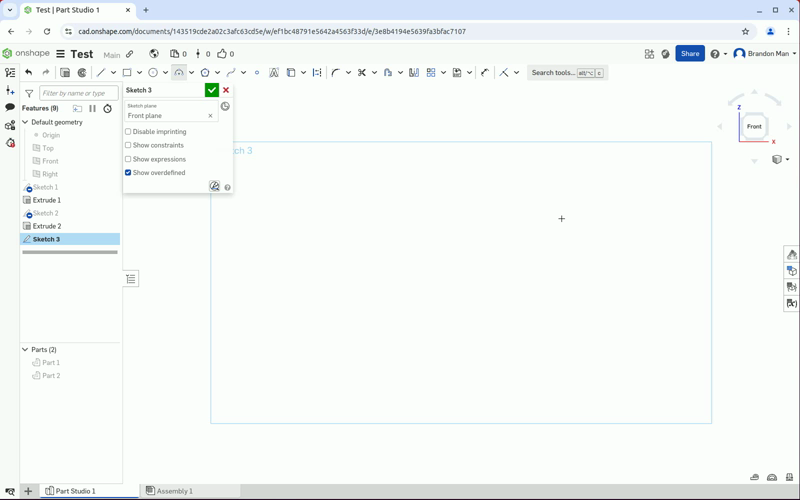
mouse_move(561, 214)
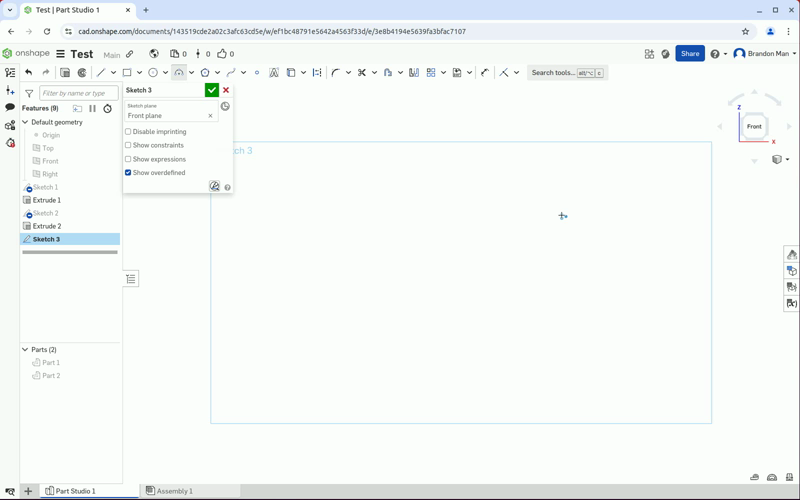
scroll(6)
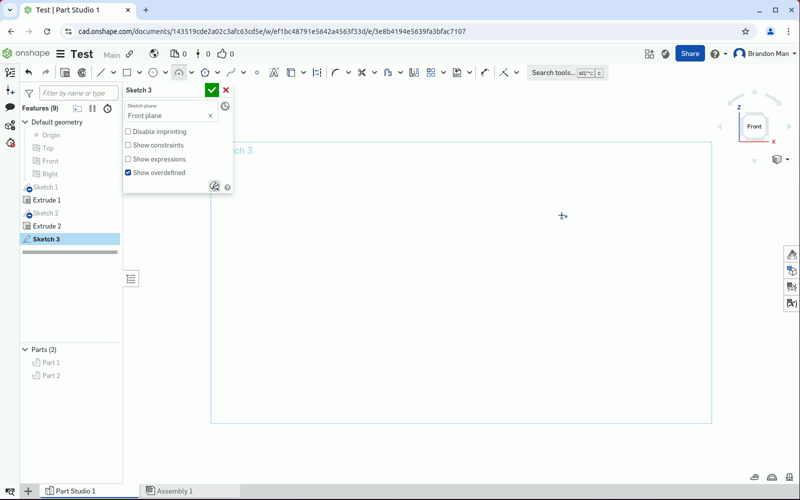
scroll(6)
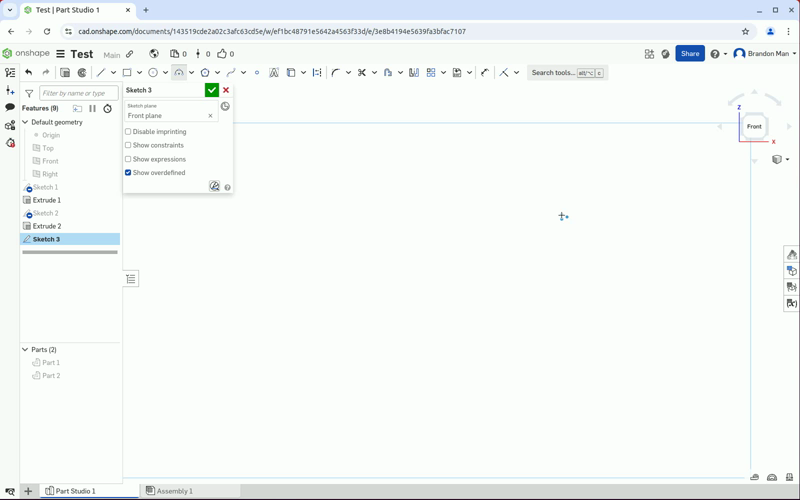
scroll(6)
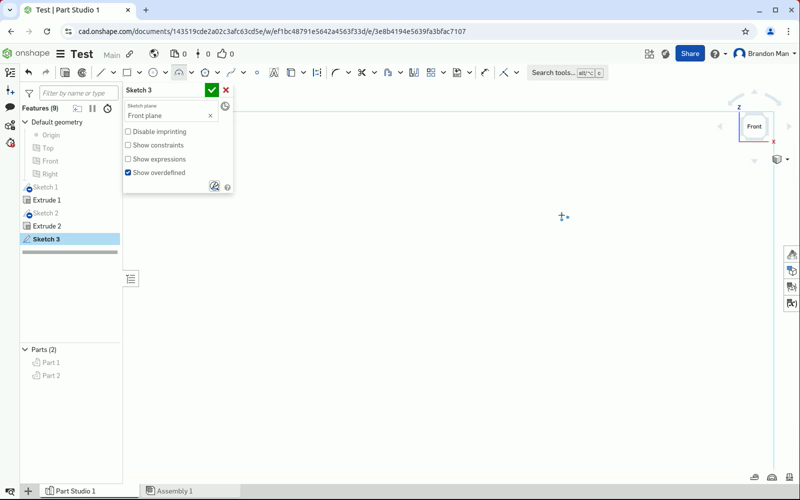
scroll(6)
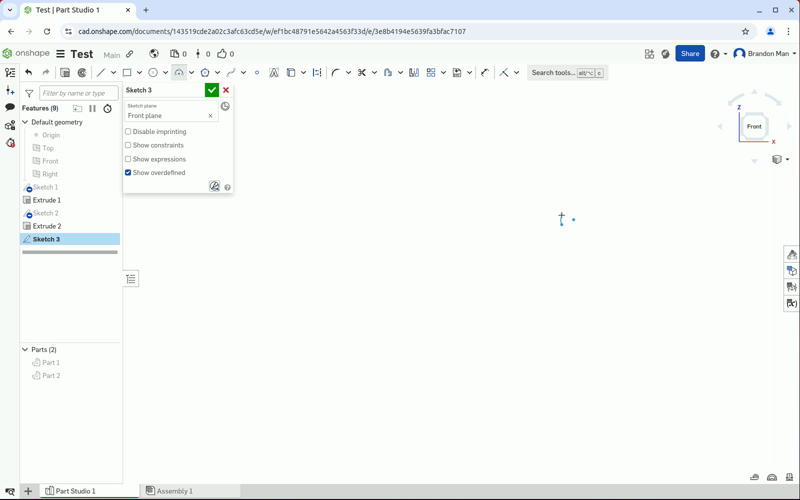
scroll(6)
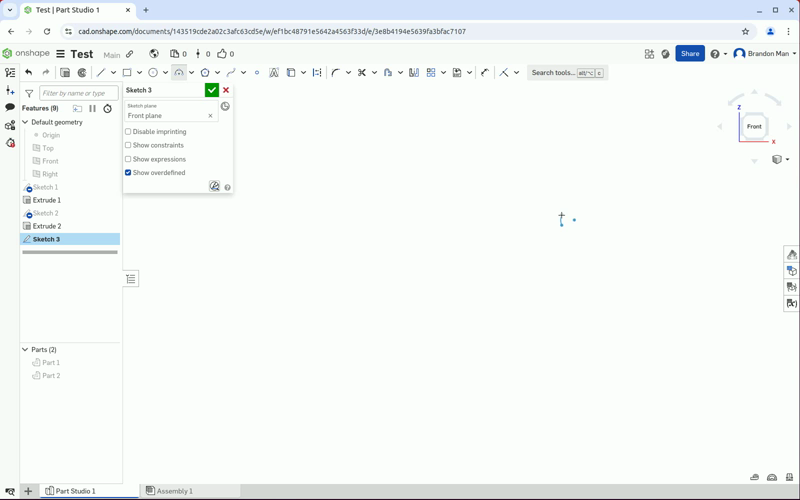
scroll(6)
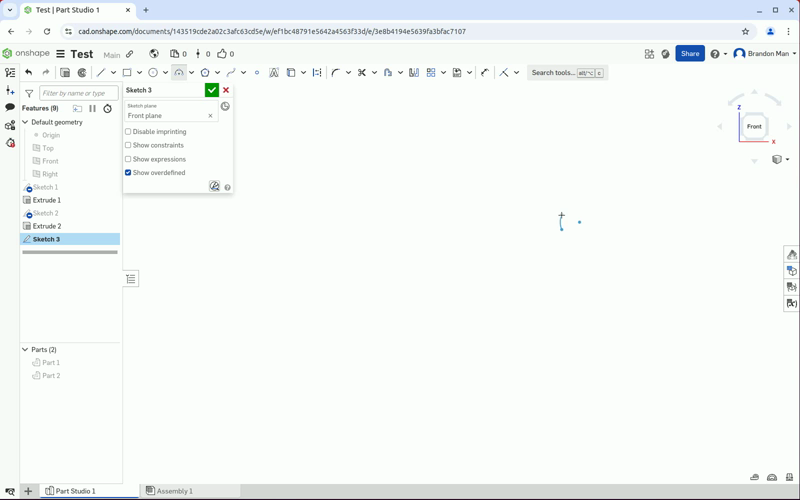
scroll(6)
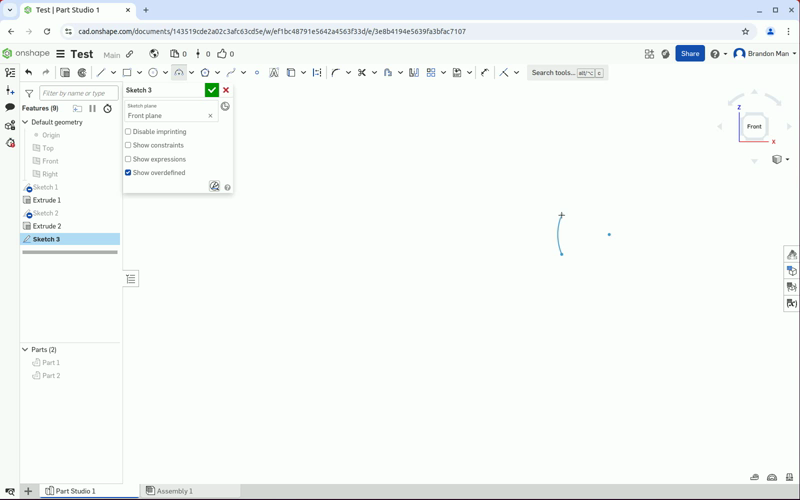
click(561, 214)
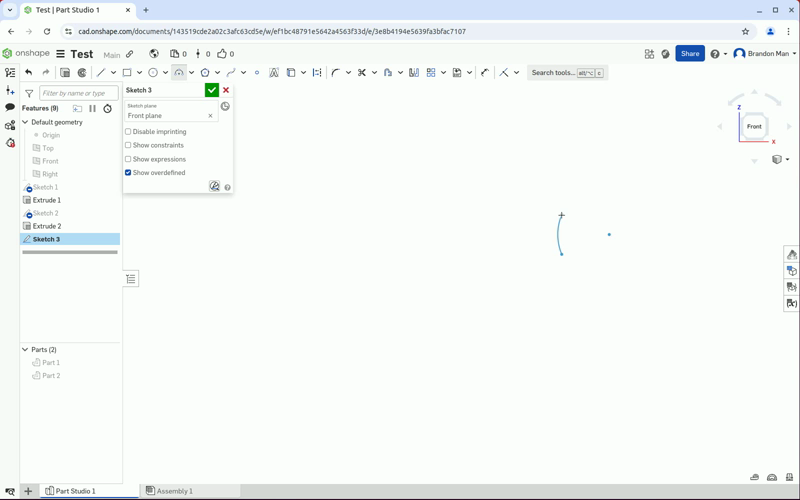
scroll(-6)
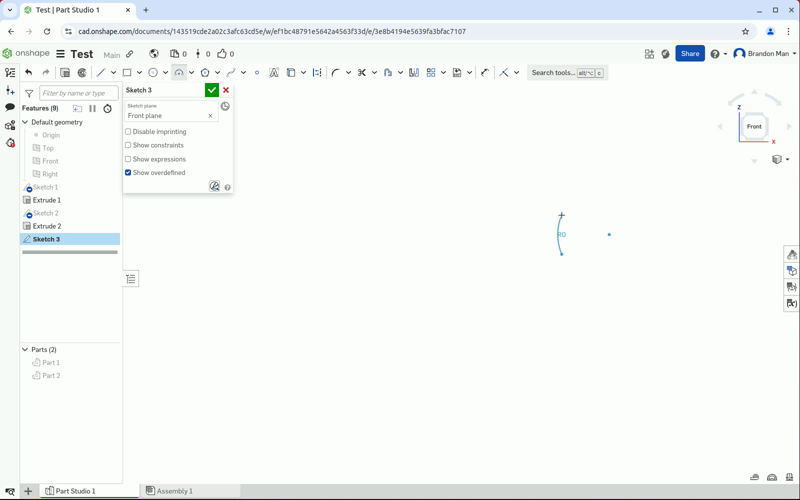
scroll(-6)
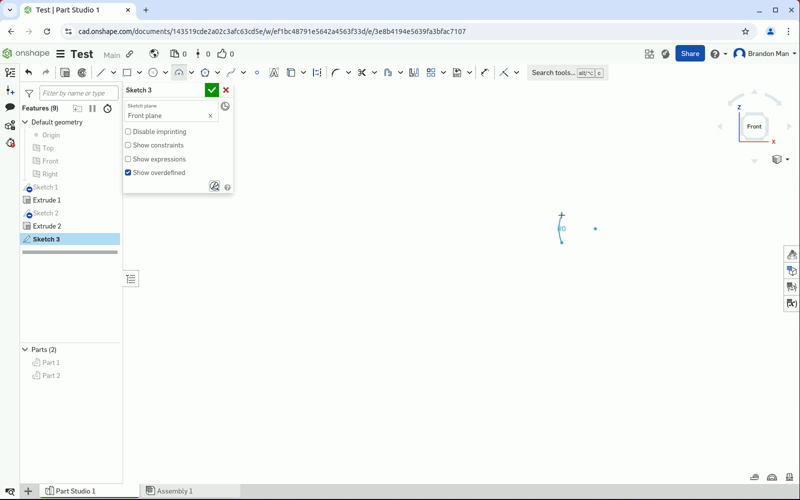
scroll(-6)
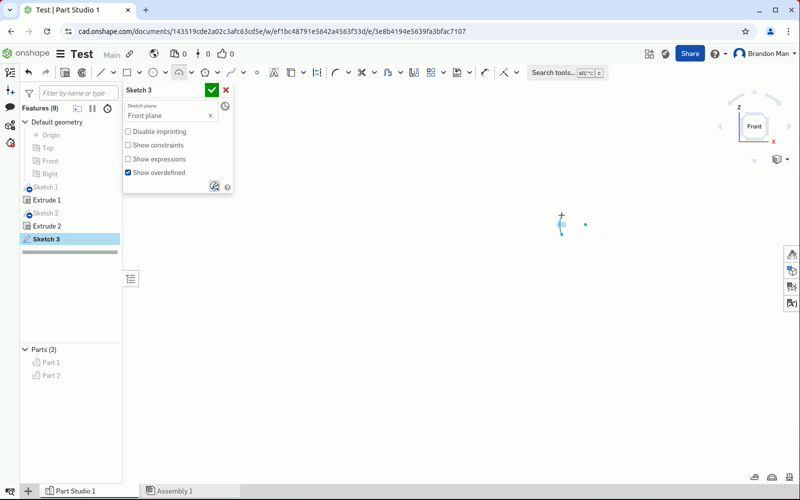
scroll(-6)
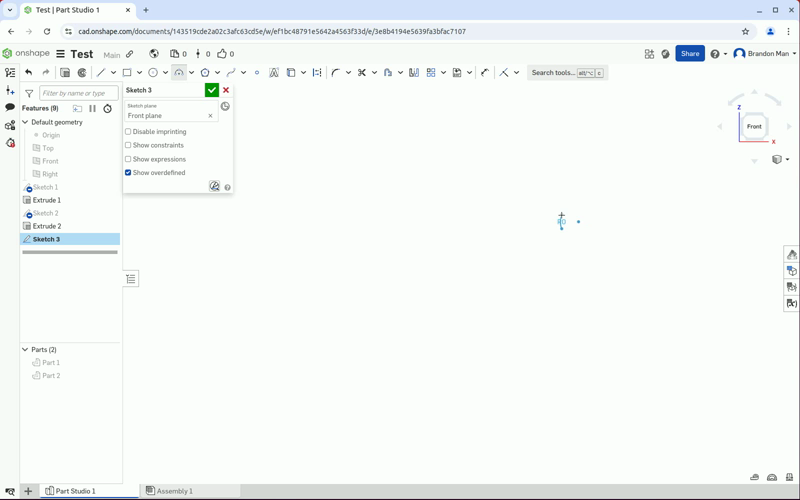
scroll(-6)
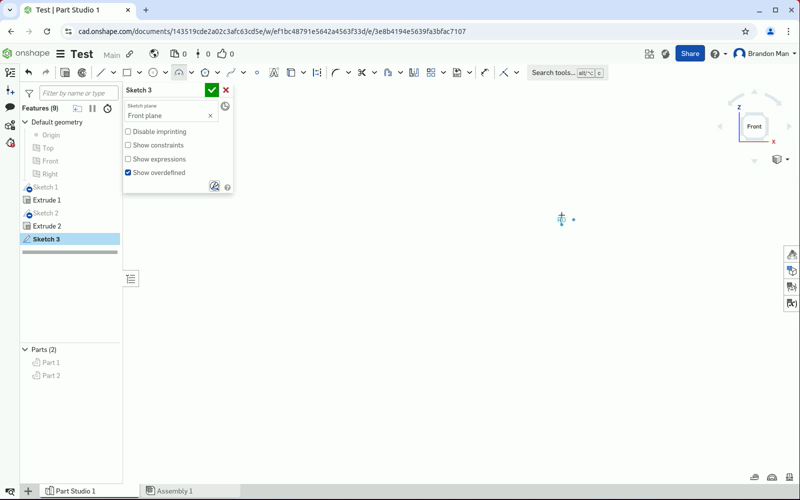
scroll(-6)
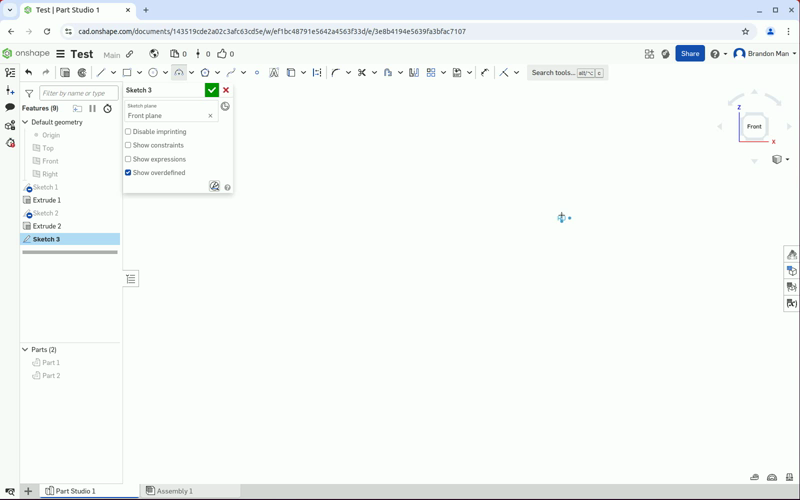
scroll(-6)
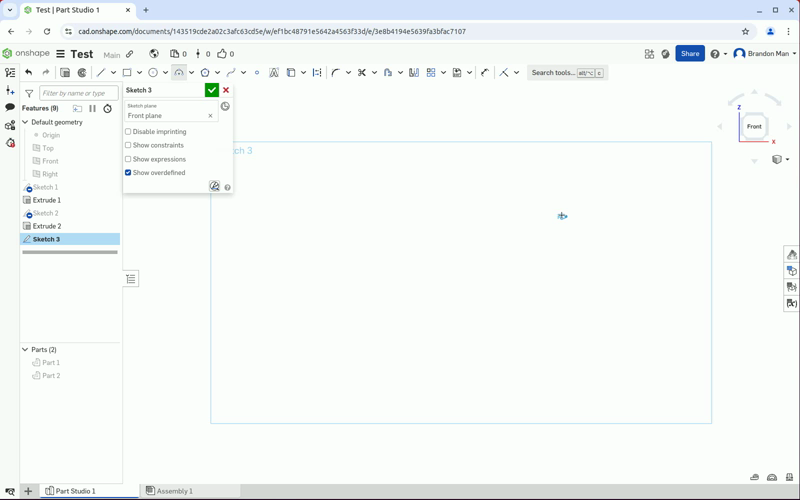
mouse_move(559, 216)
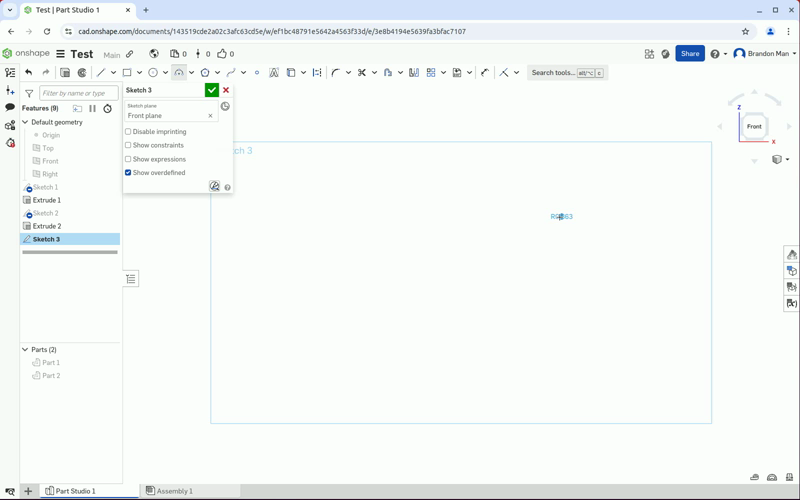
scroll(6)
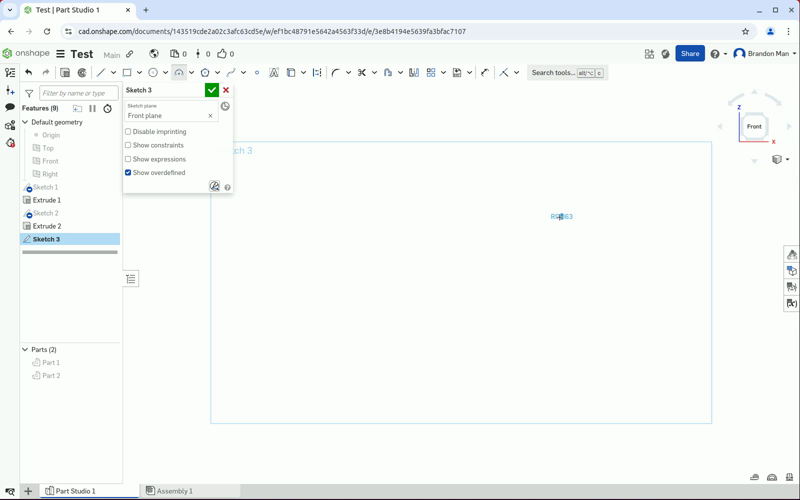
scroll(6)
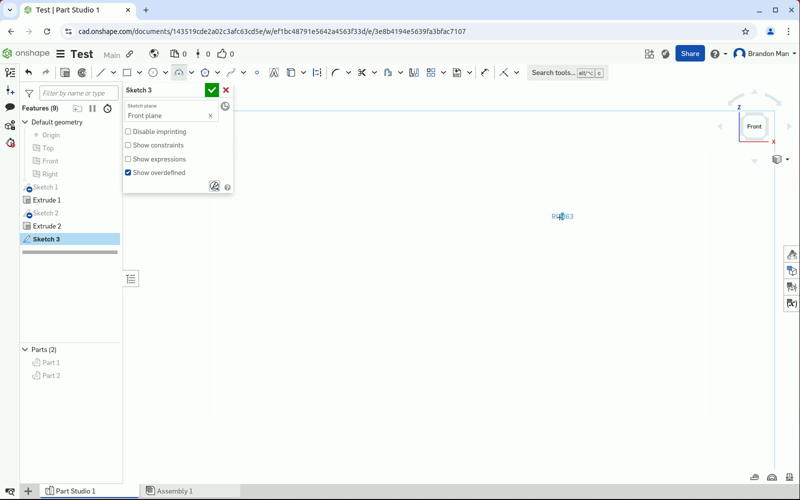
scroll(6)
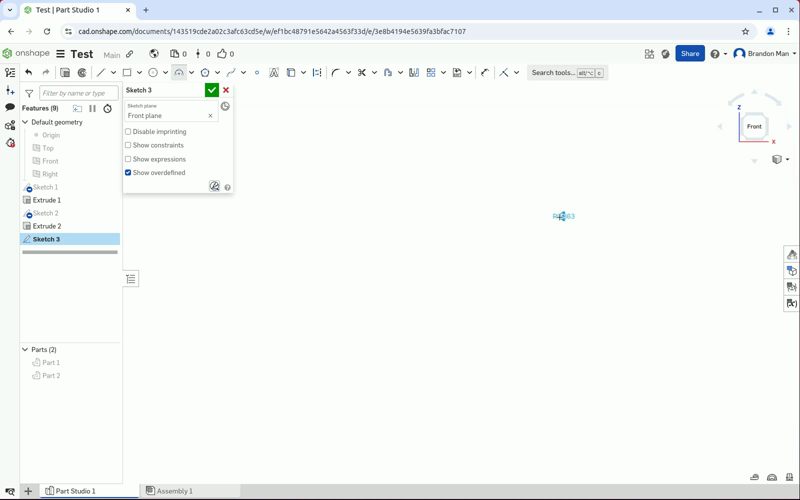
scroll(6)
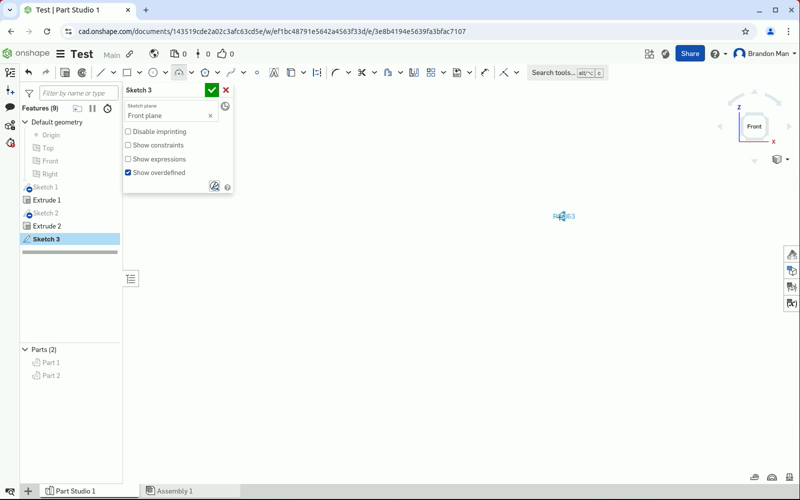
scroll(6)
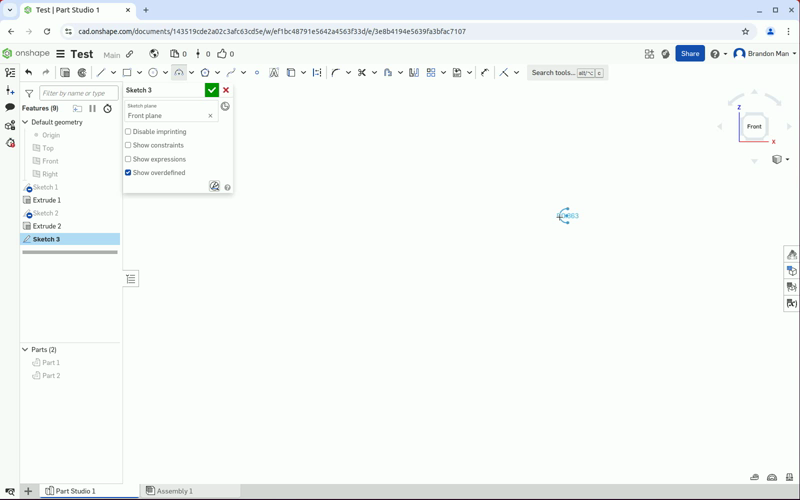
scroll(6)
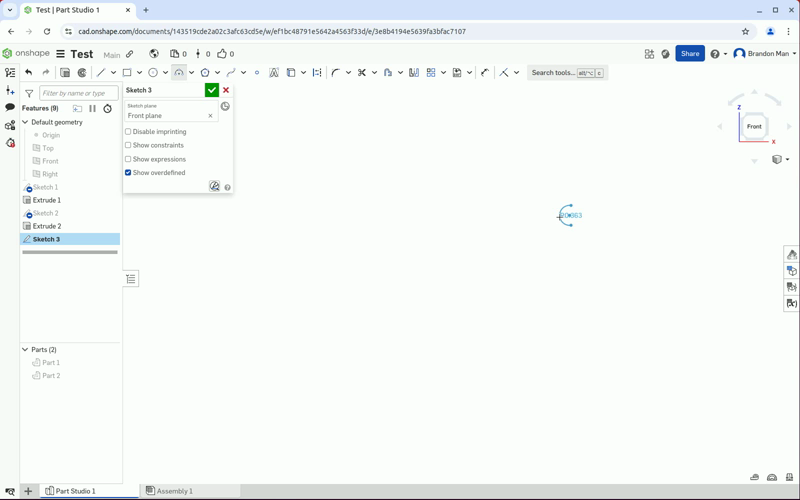
scroll(6)
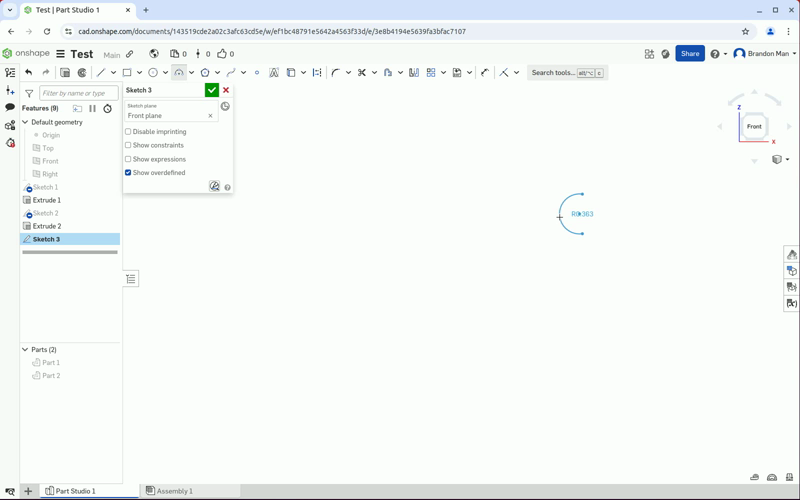
click(559, 216)
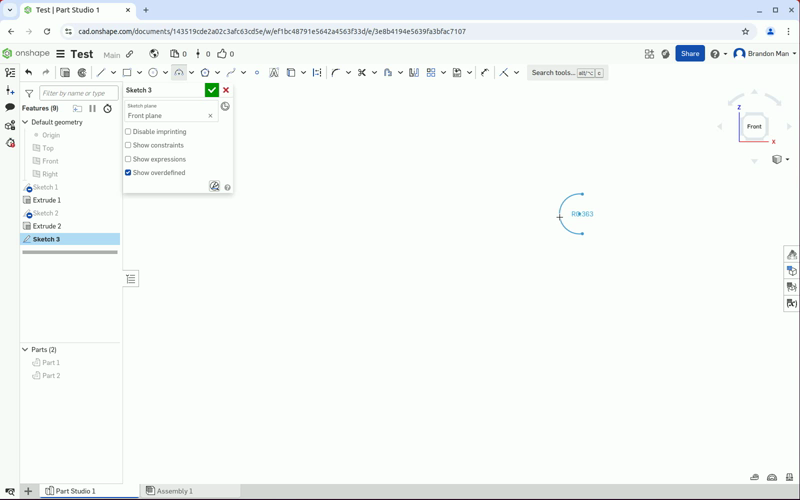
scroll(-6)
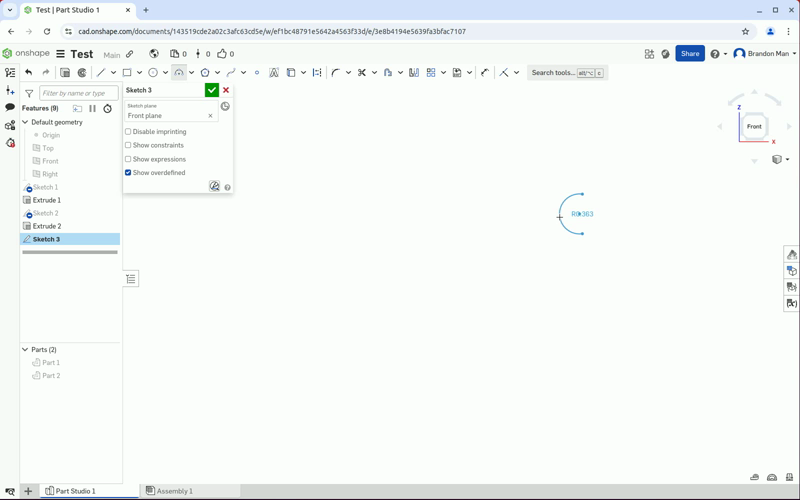
scroll(-6)
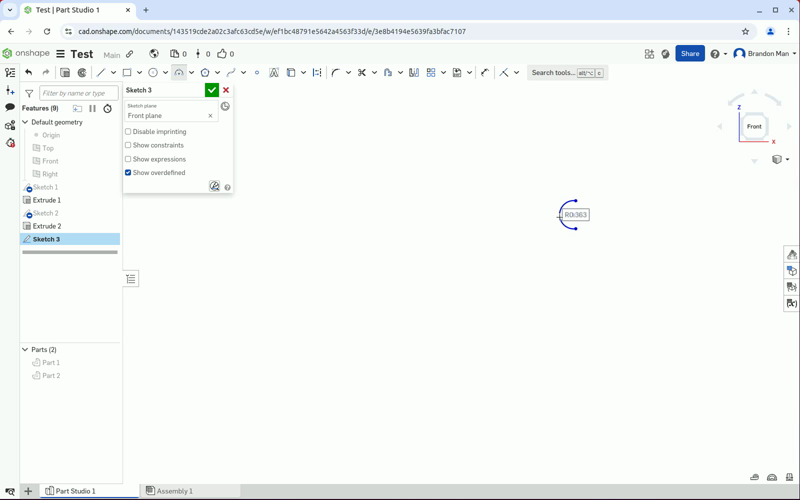
scroll(-6)
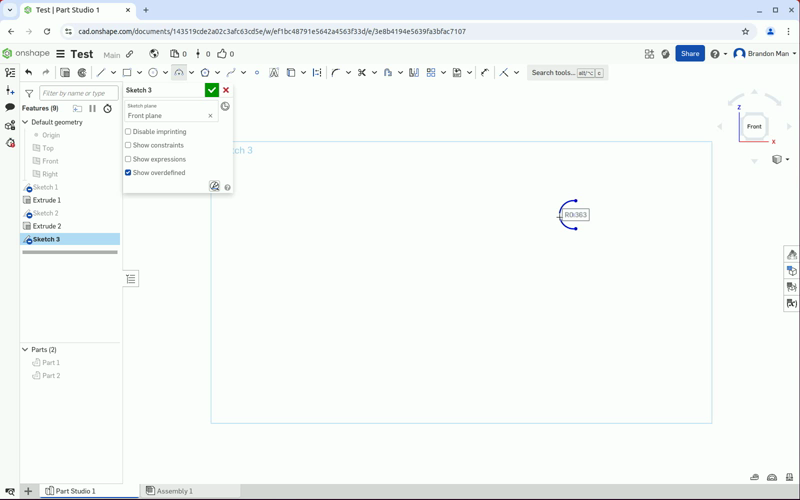
scroll(-6)
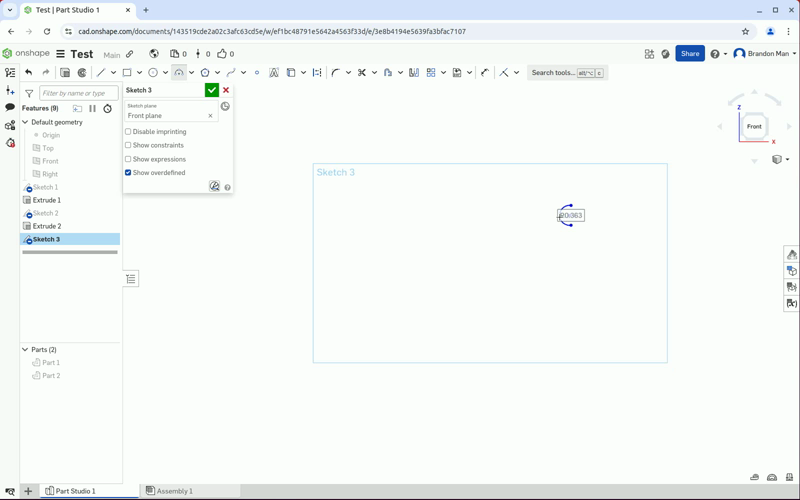
scroll(-6)
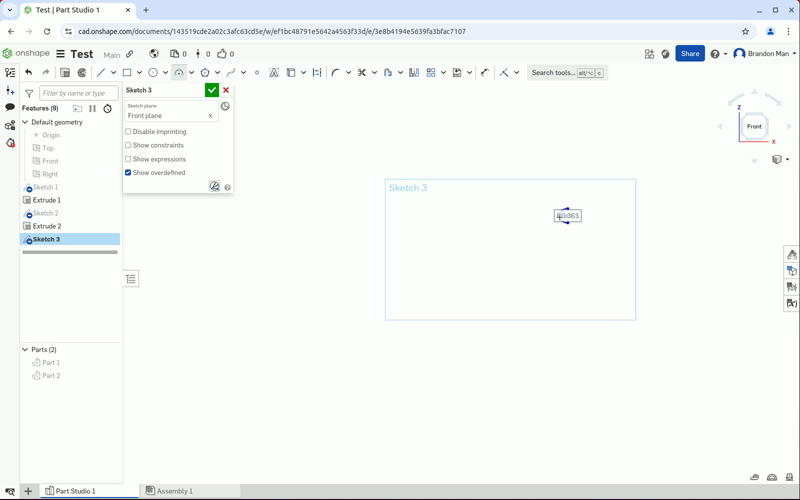
scroll(-6)
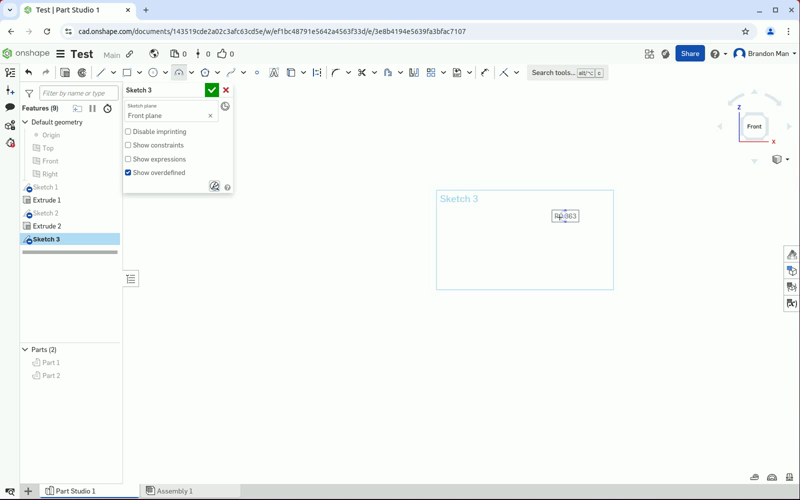
scroll(-6)
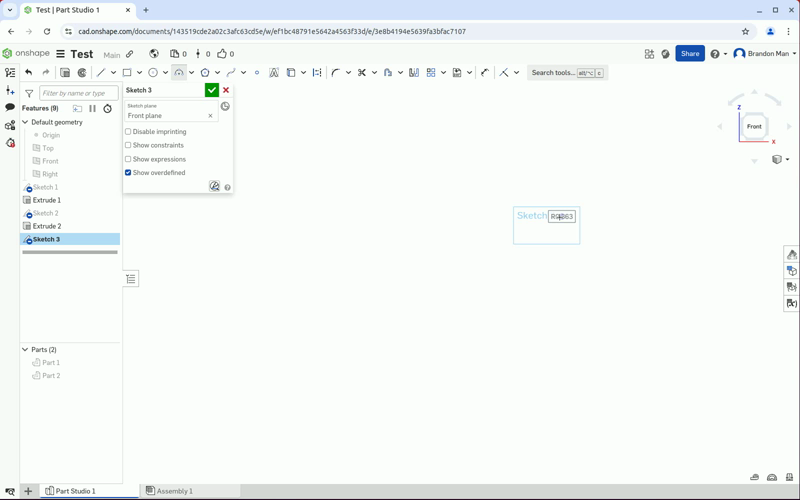
key_up(shift)
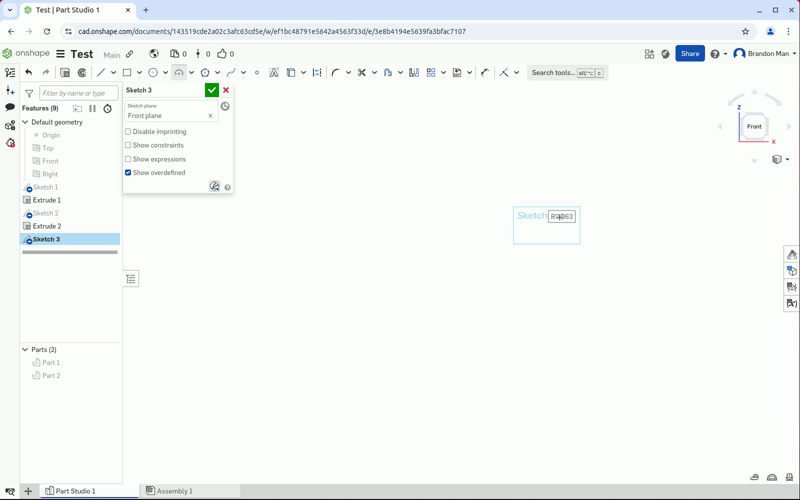
mouse_move(561, 214)
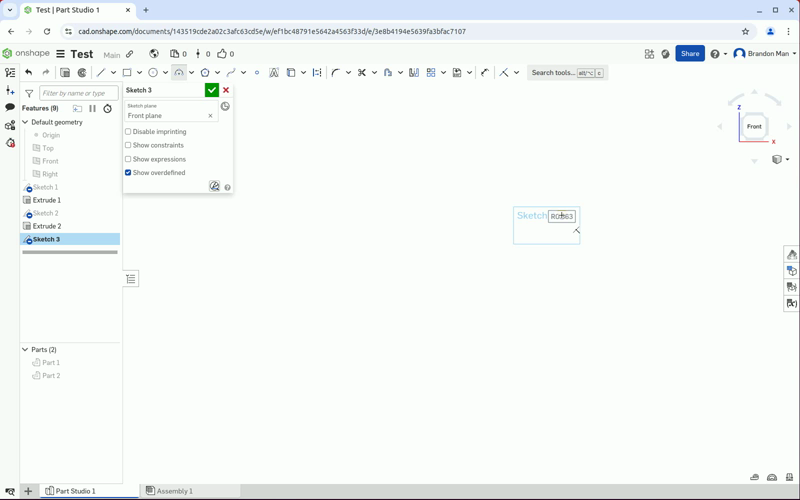
scroll(6)
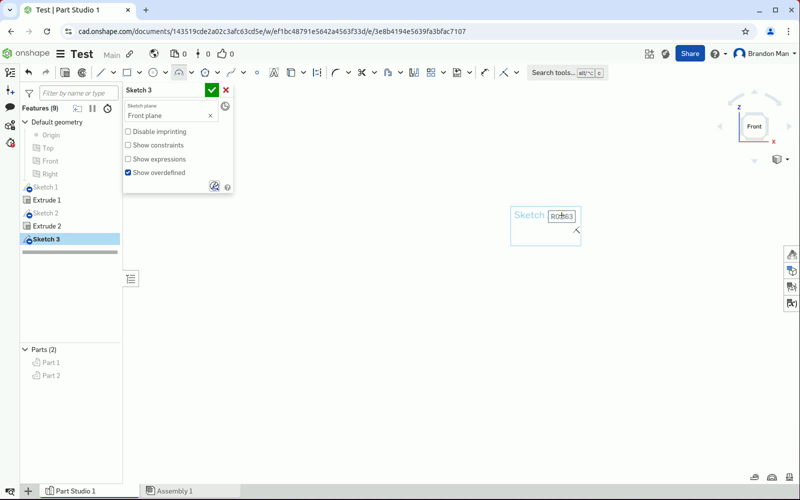
scroll(6)
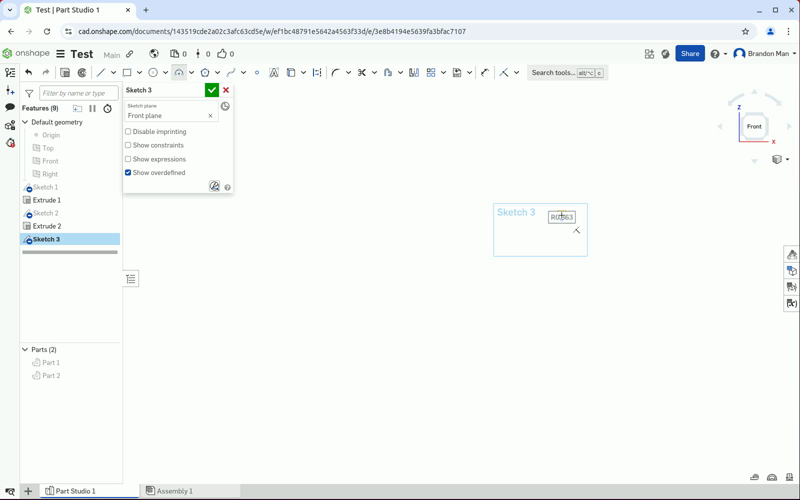
scroll(6)
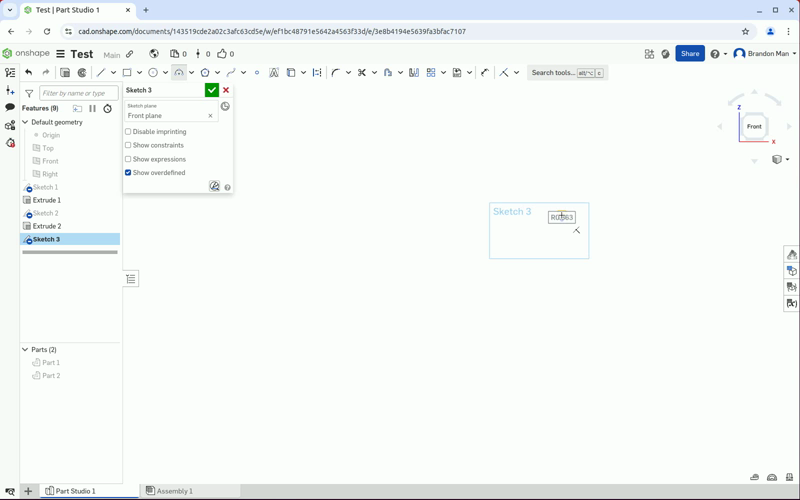
scroll(6)
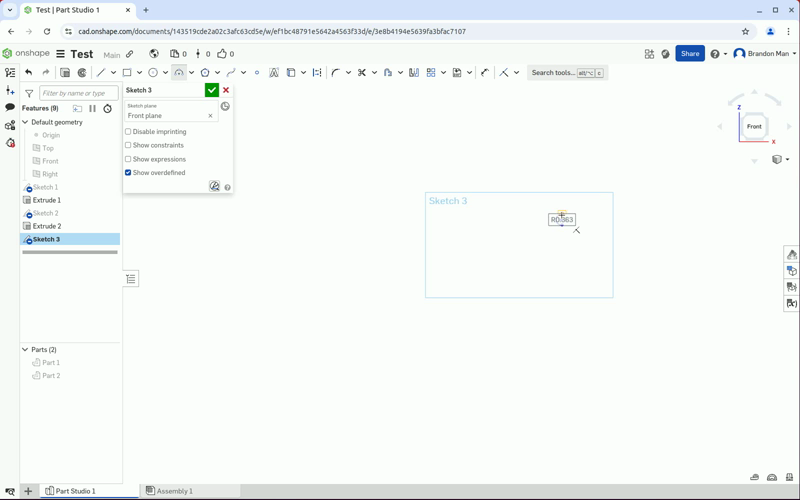
scroll(6)
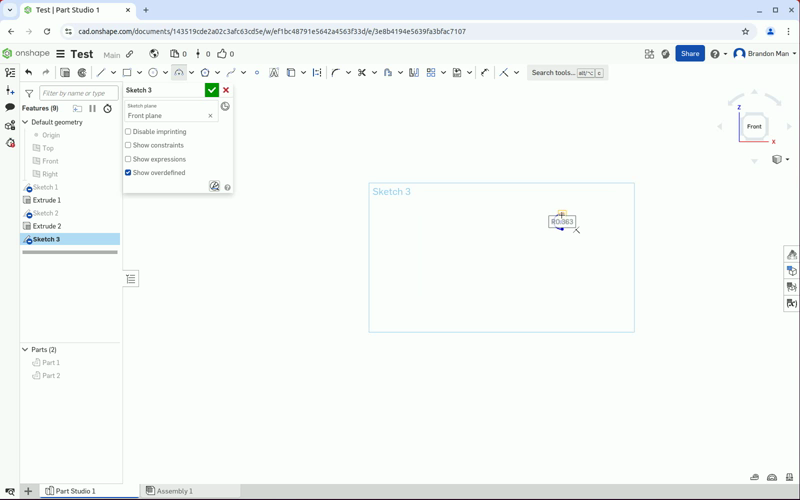
scroll(6)
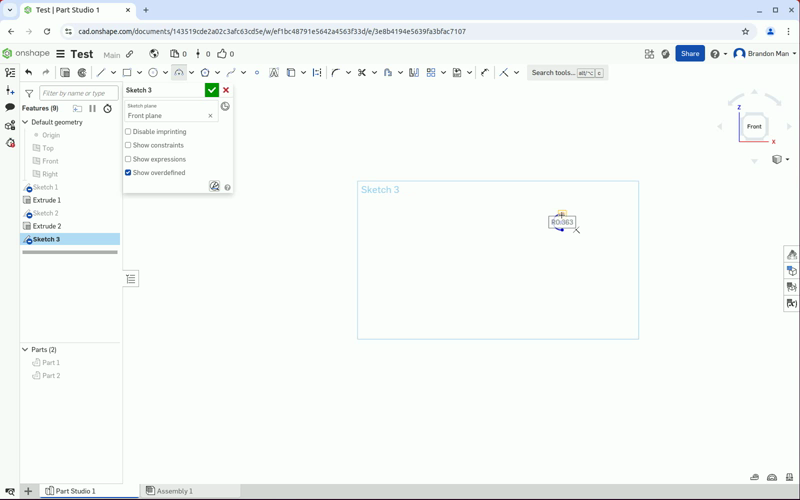
scroll(6)
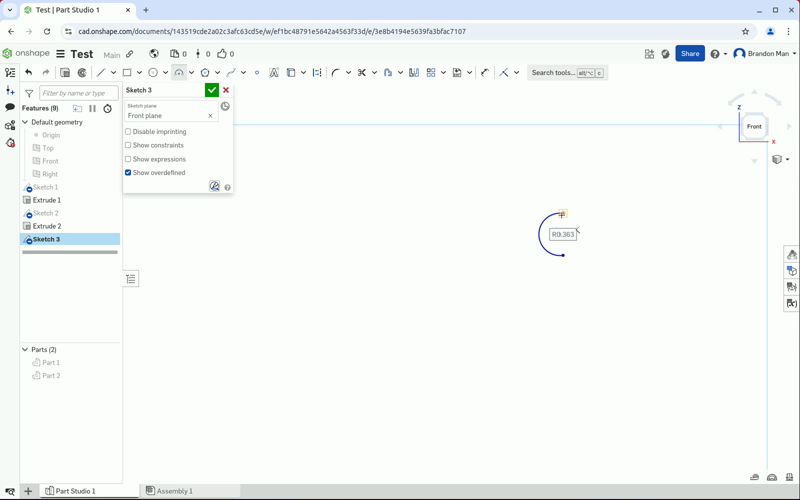
click(561, 214)
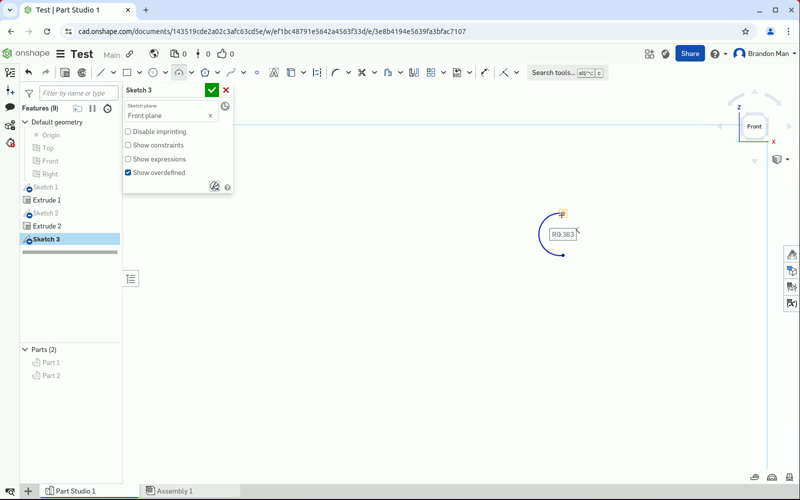
scroll(-6)
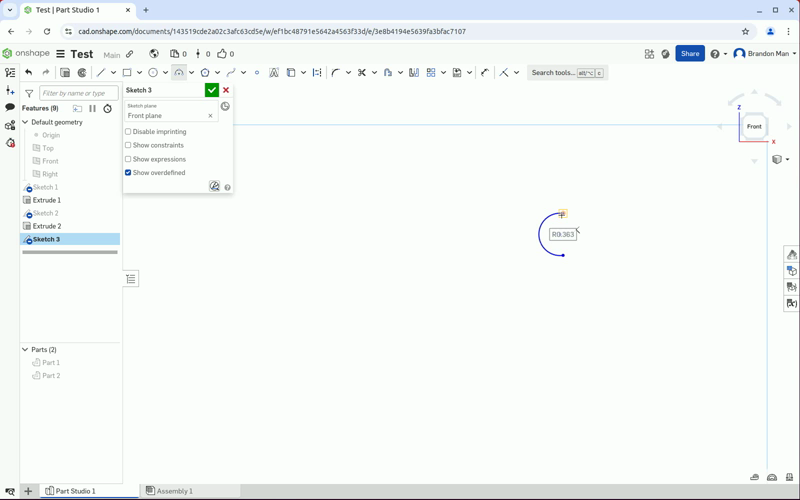
scroll(-6)
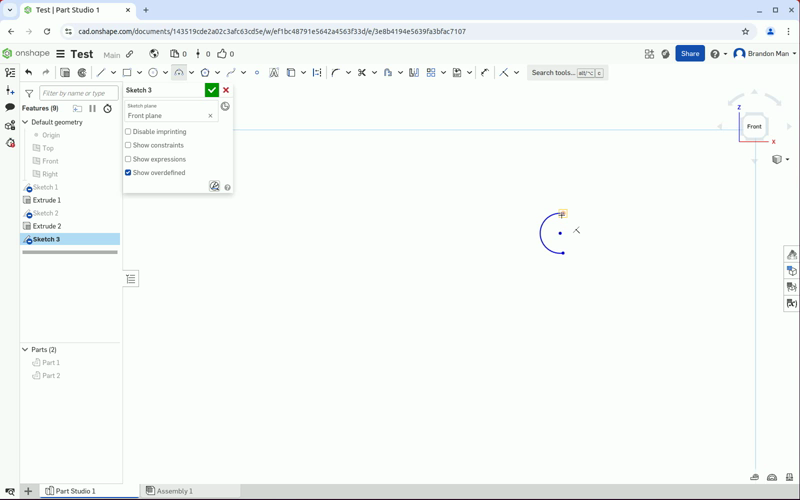
scroll(-6)
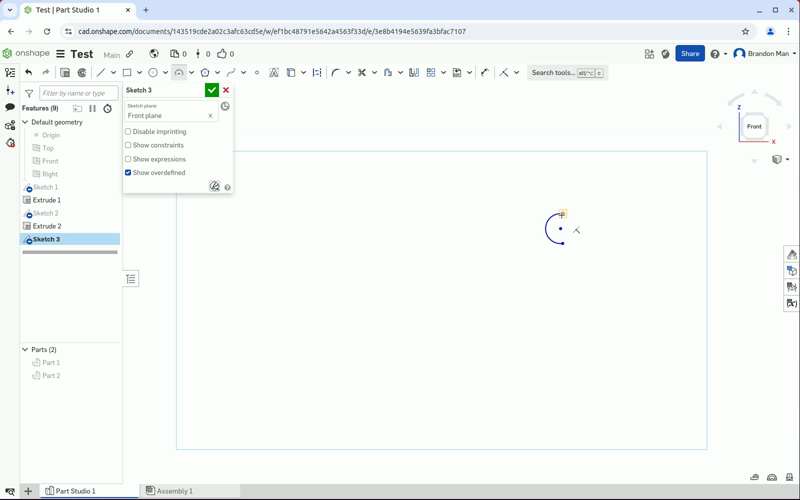
scroll(-6)
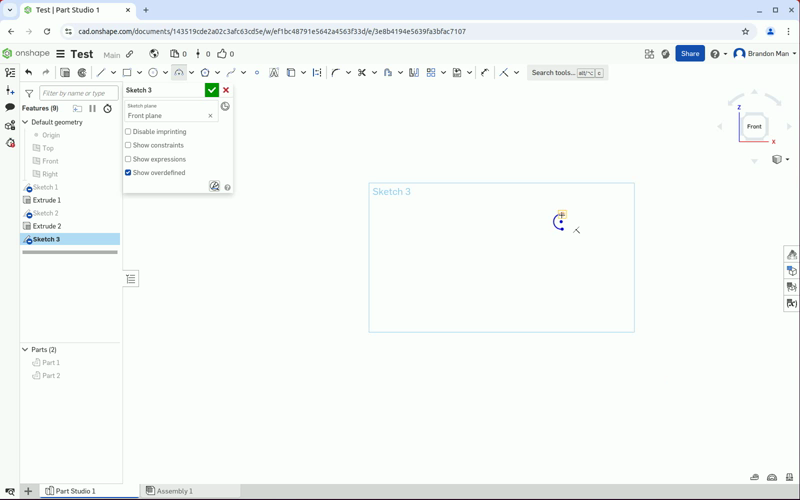
scroll(-6)
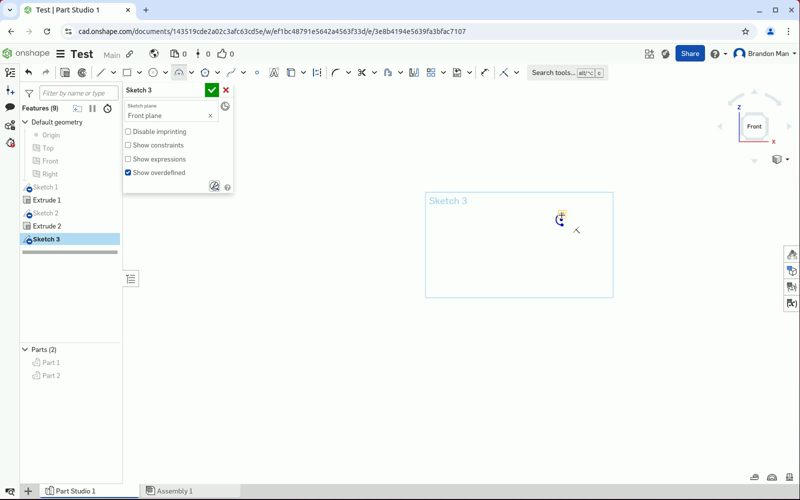
scroll(-6)
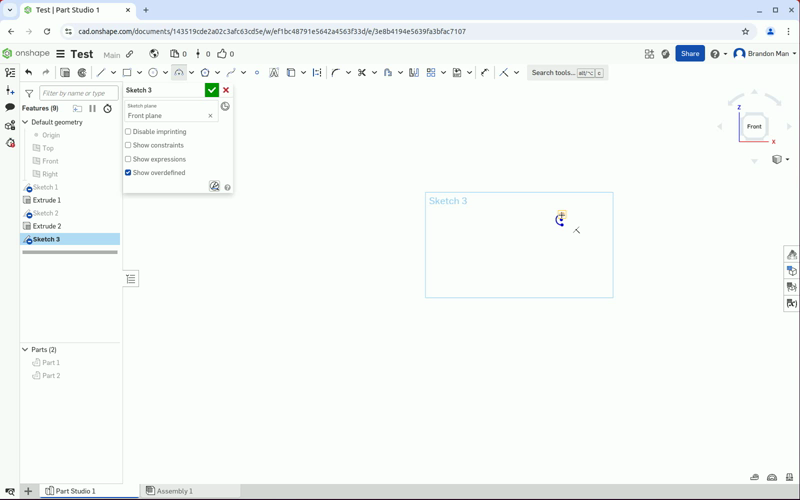
scroll(-6)
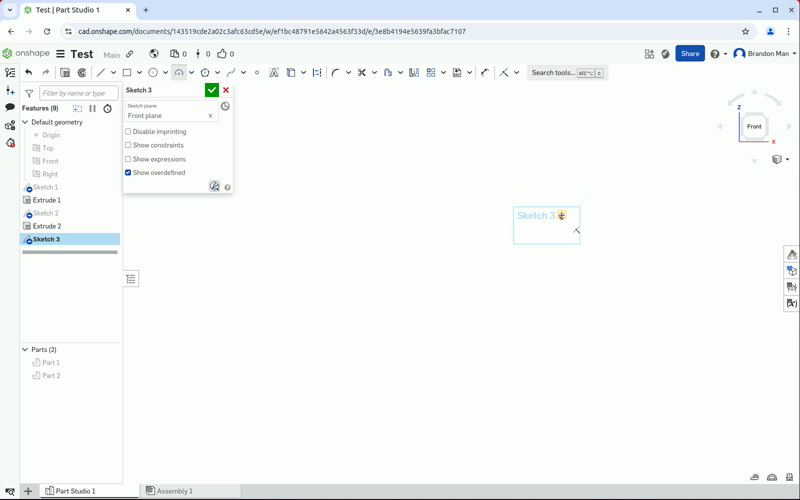
key_down(shift)
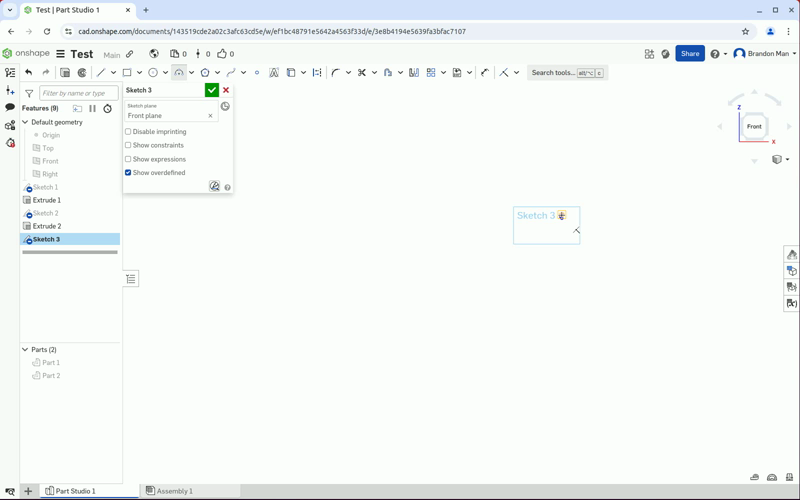
mouse_move(573, 229)
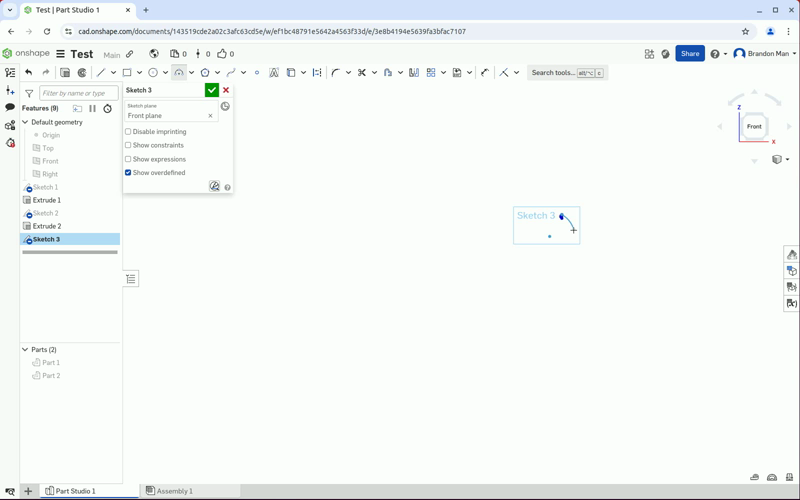
click(573, 229)
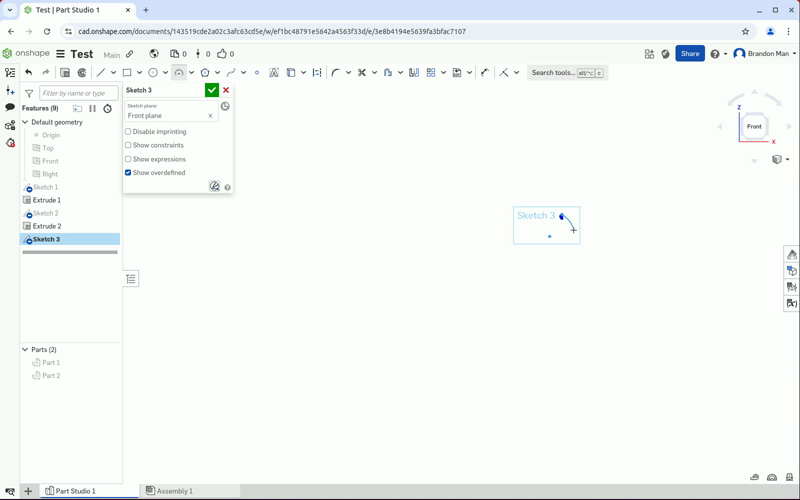
mouse_move(552, 234)
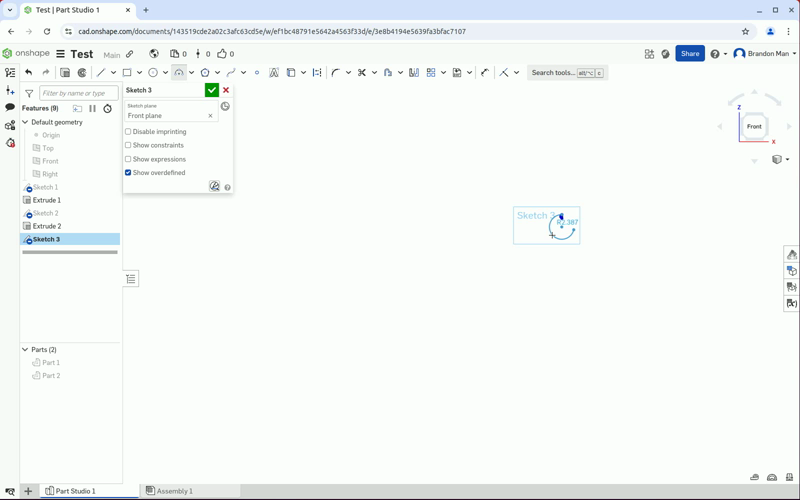
click(552, 234)
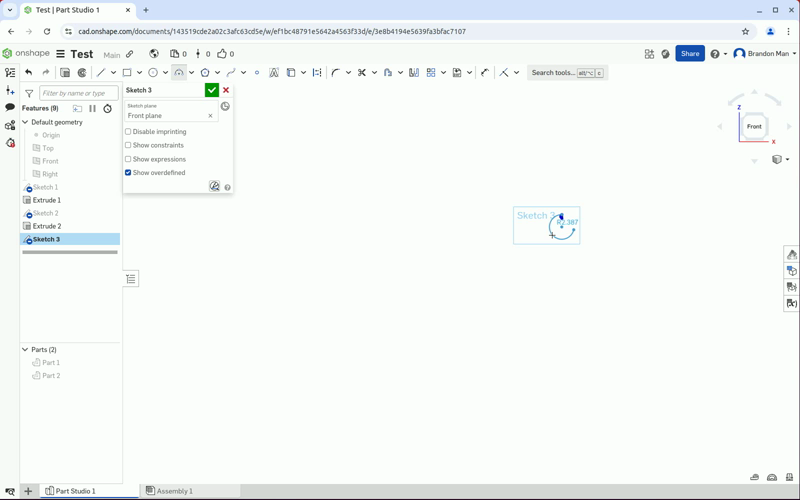
key_up(shift)
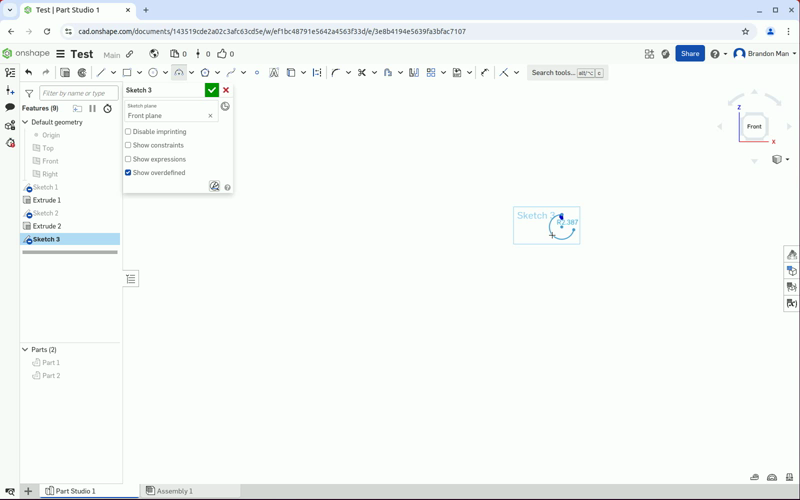
mouse_move(573, 229)
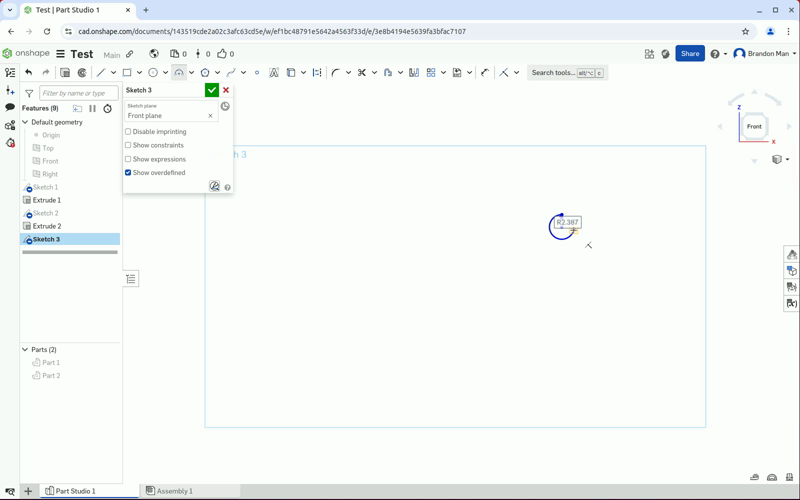
click(573, 229)
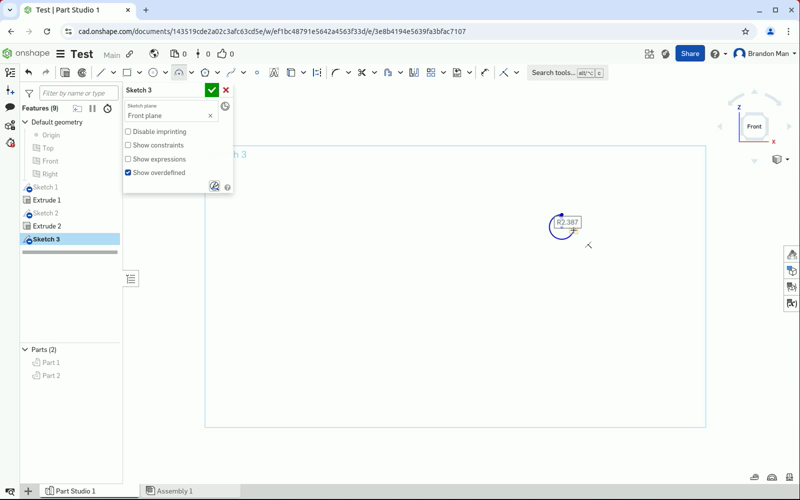
key_down(shift)
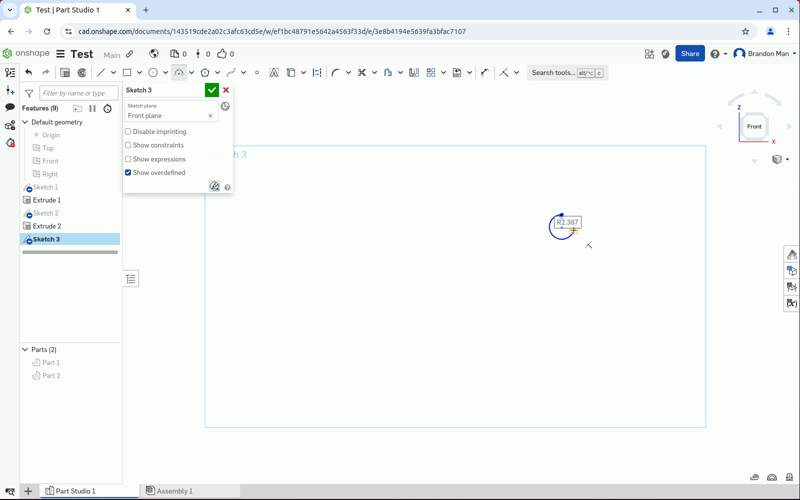
mouse_move(570, 228)
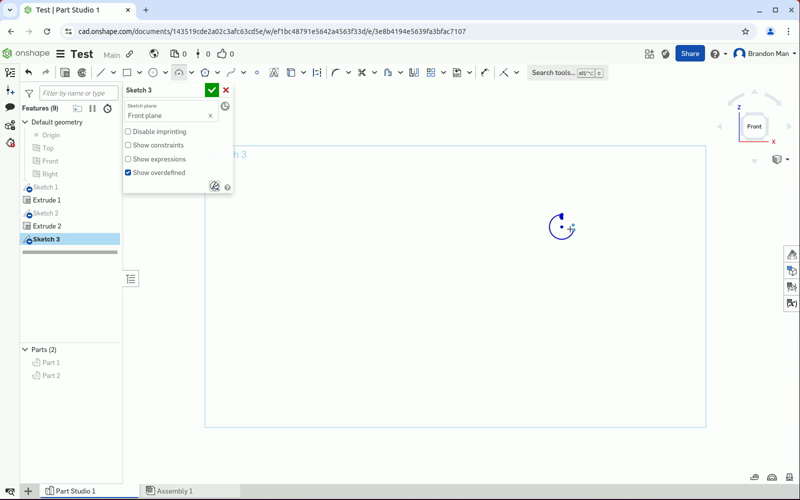
scroll(6)
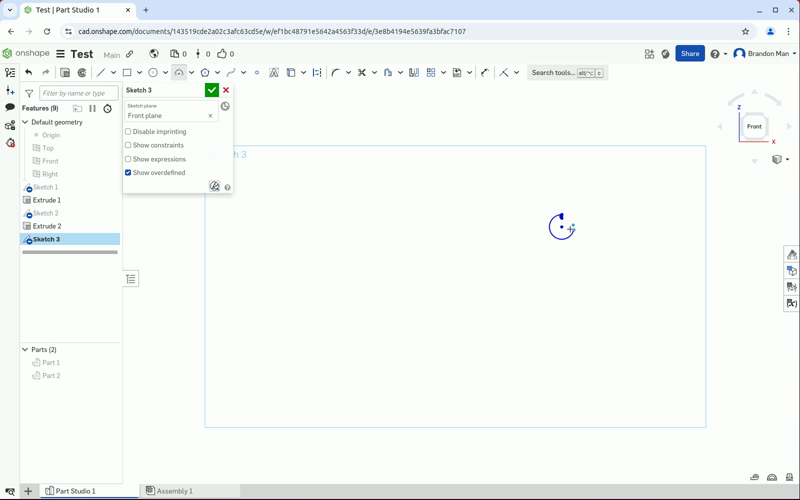
scroll(6)
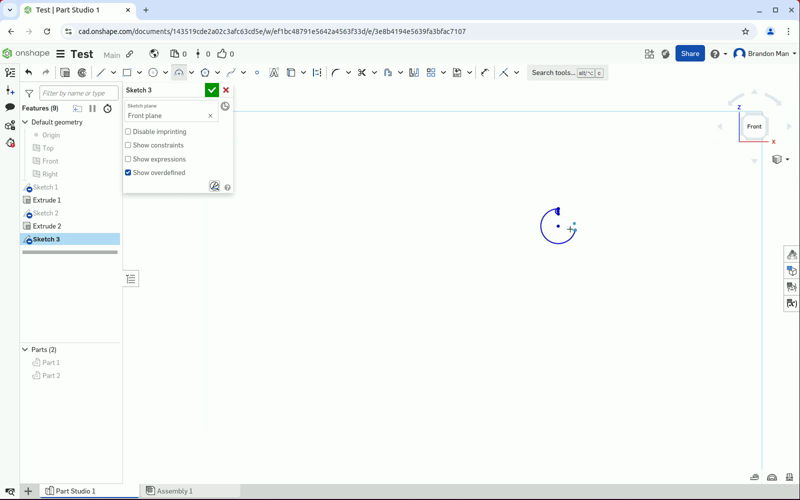
scroll(6)
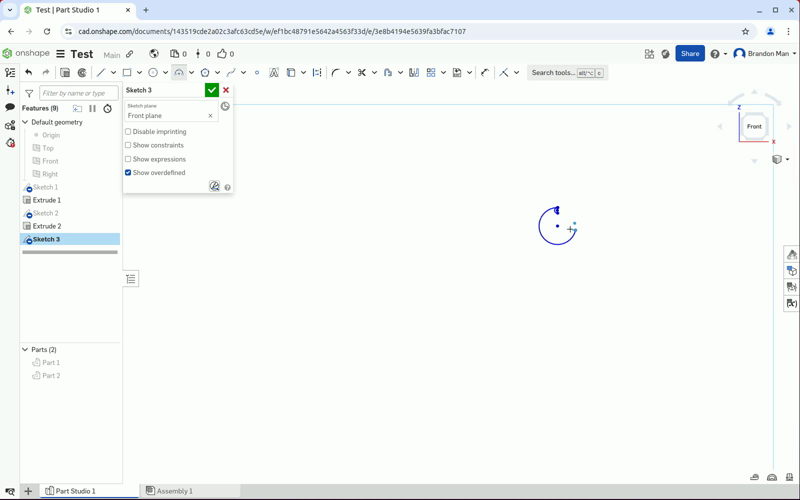
scroll(6)
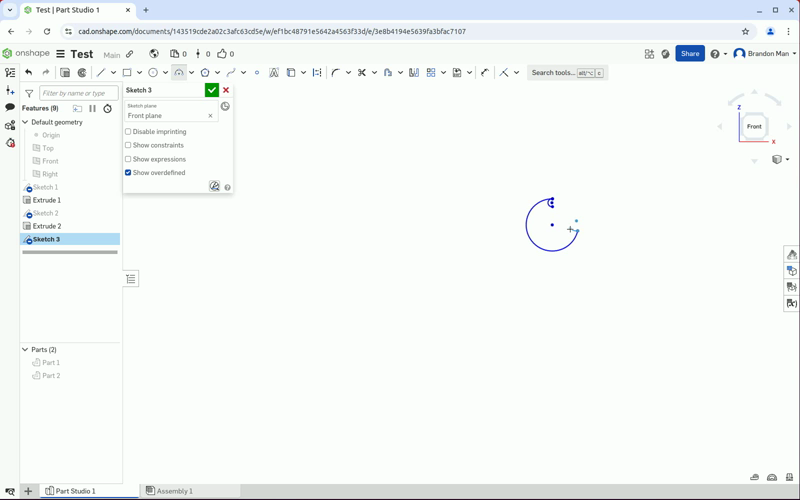
scroll(6)
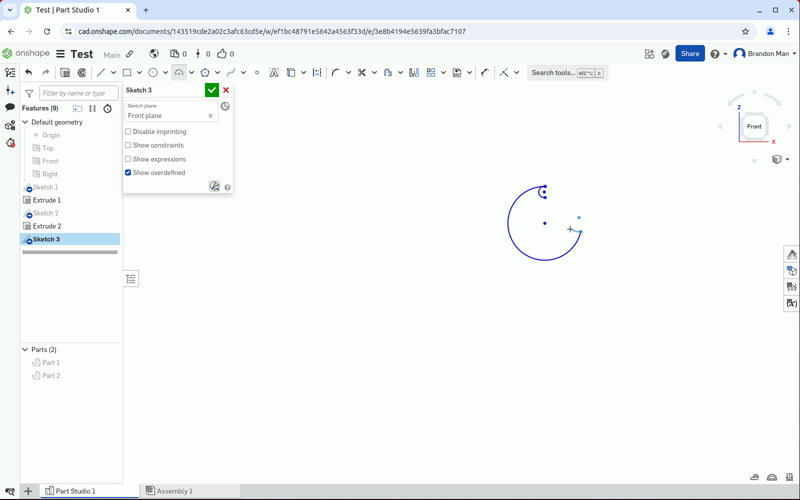
scroll(6)
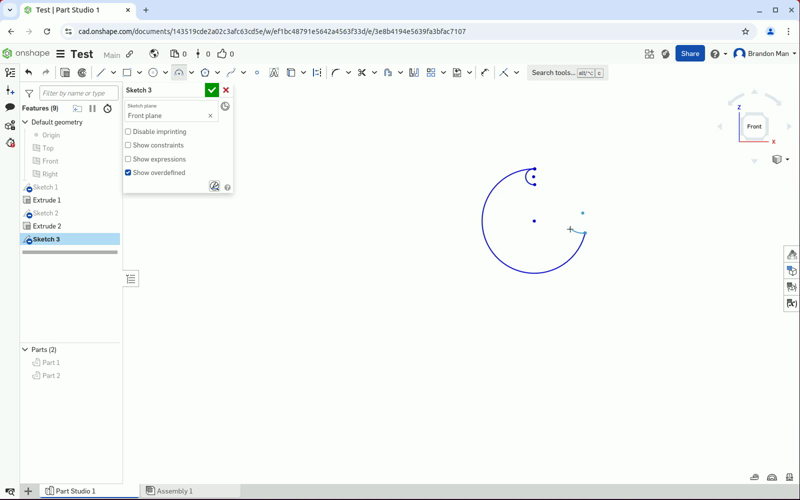
scroll(6)
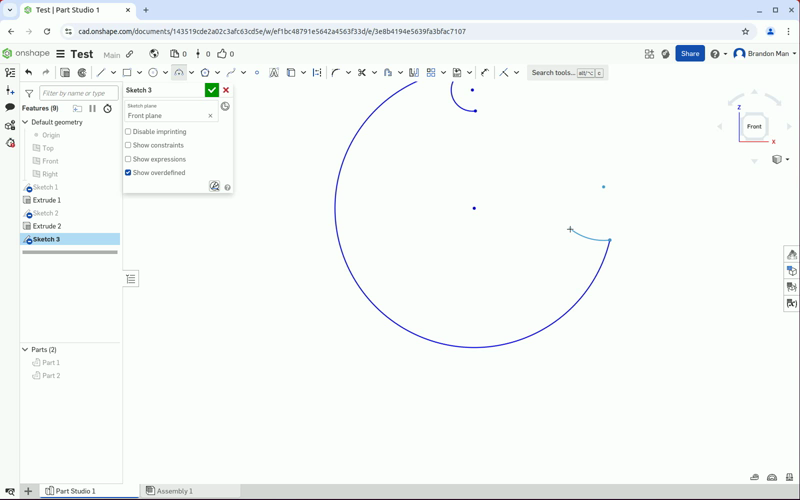
click(570, 228)
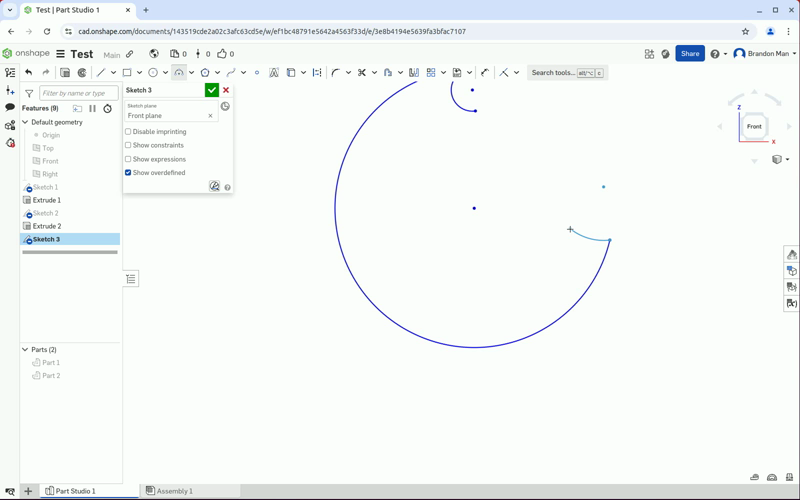
scroll(-6)
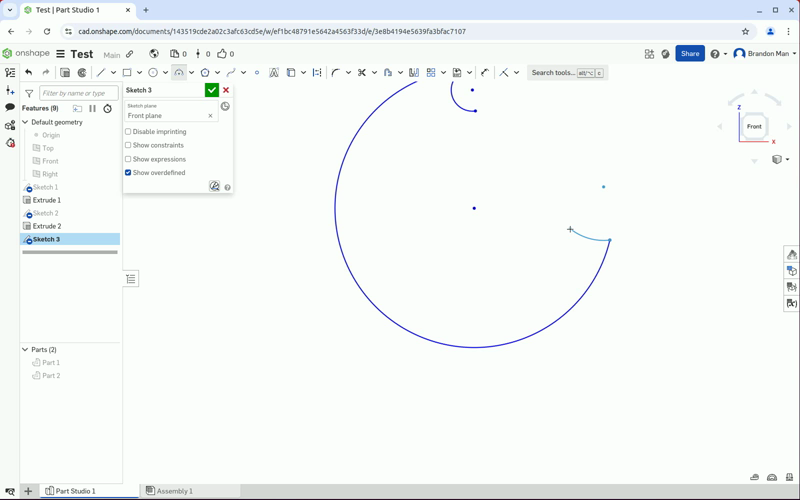
scroll(-6)
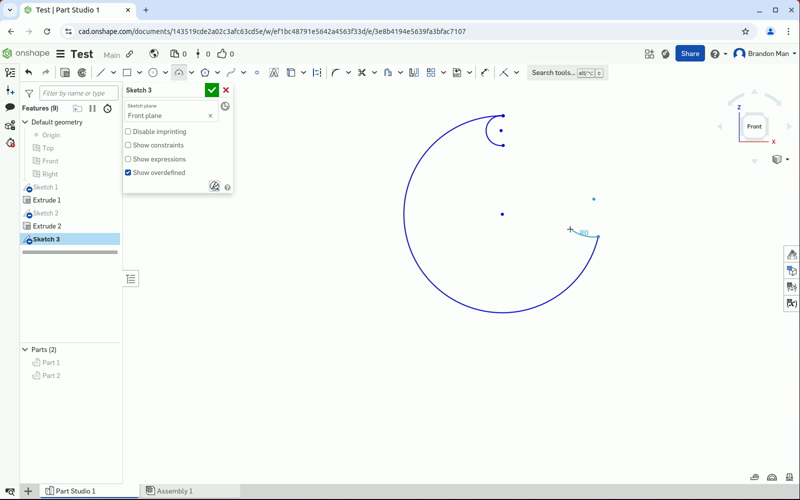
scroll(-6)
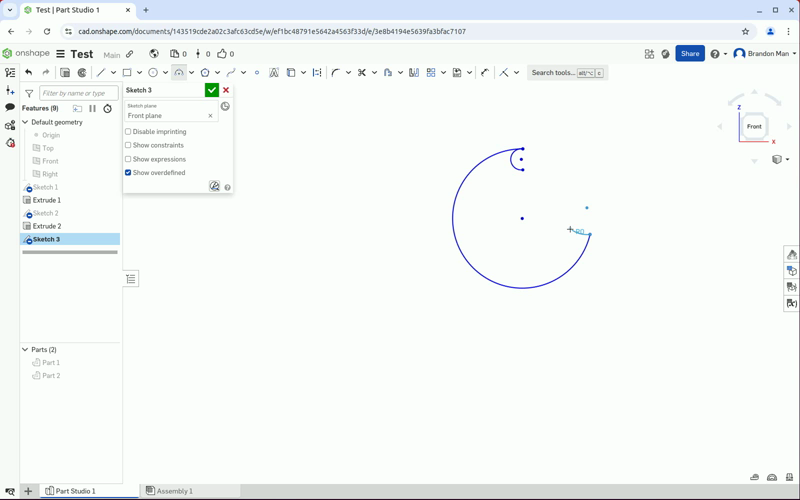
scroll(-6)
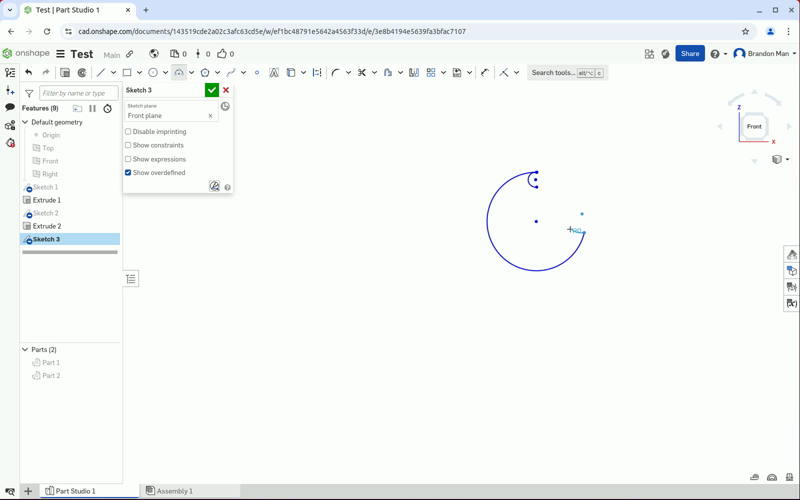
scroll(-6)
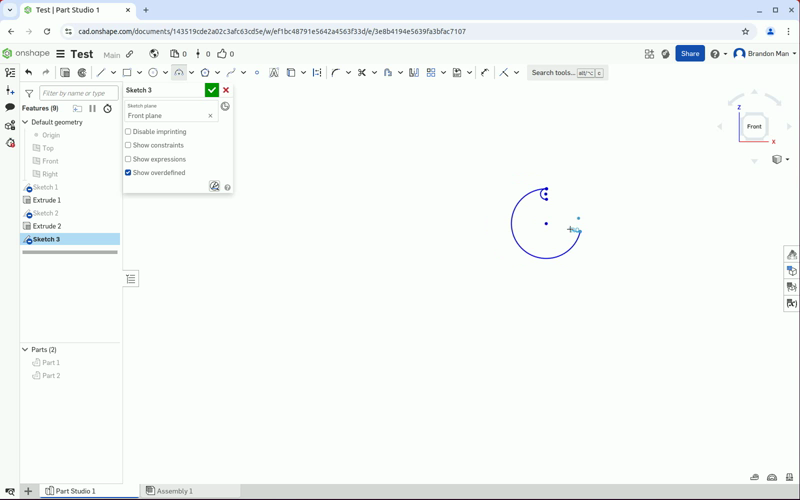
scroll(-6)
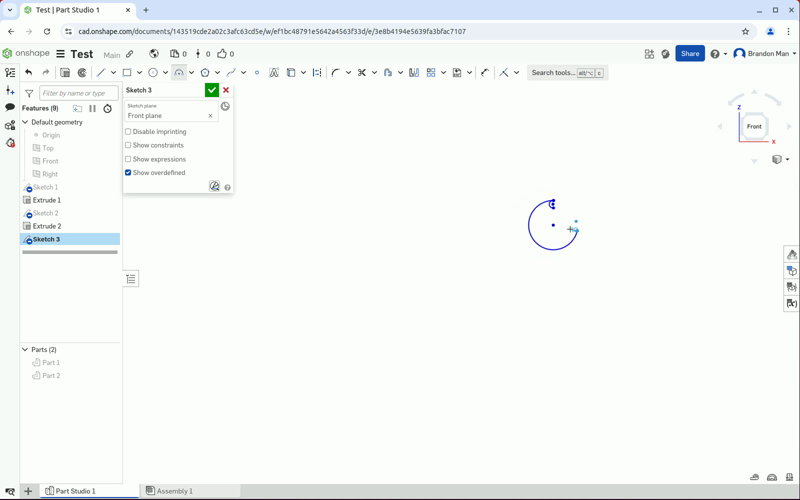
scroll(-6)
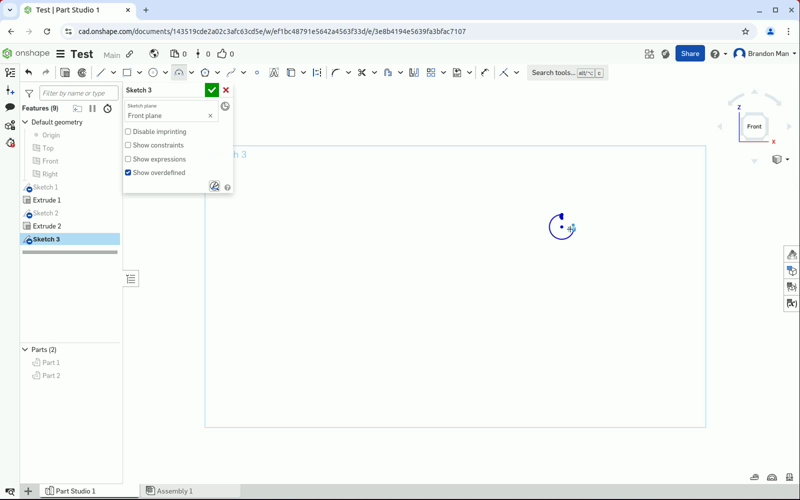
mouse_move(571, 231)
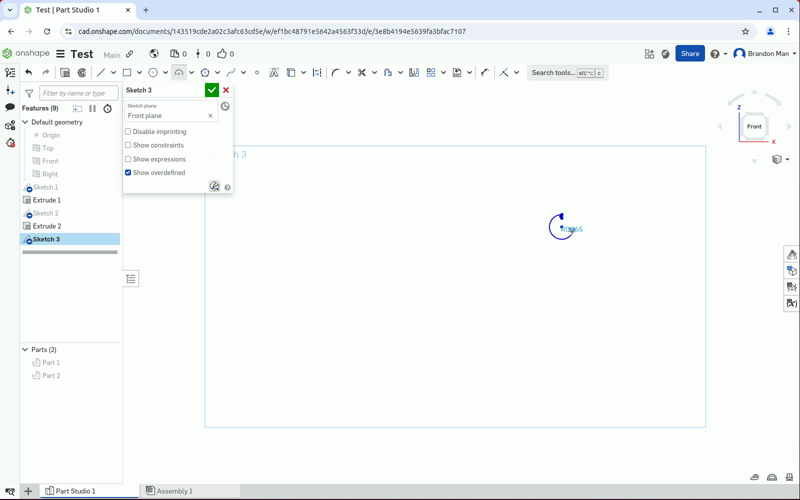
scroll(6)
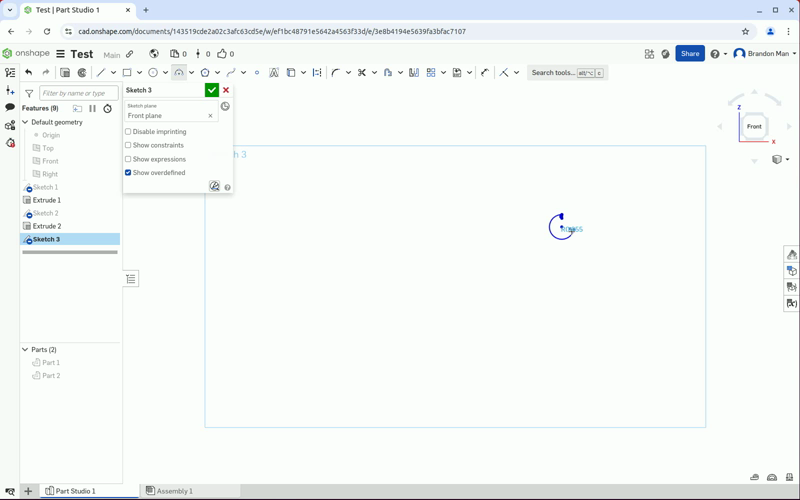
scroll(6)
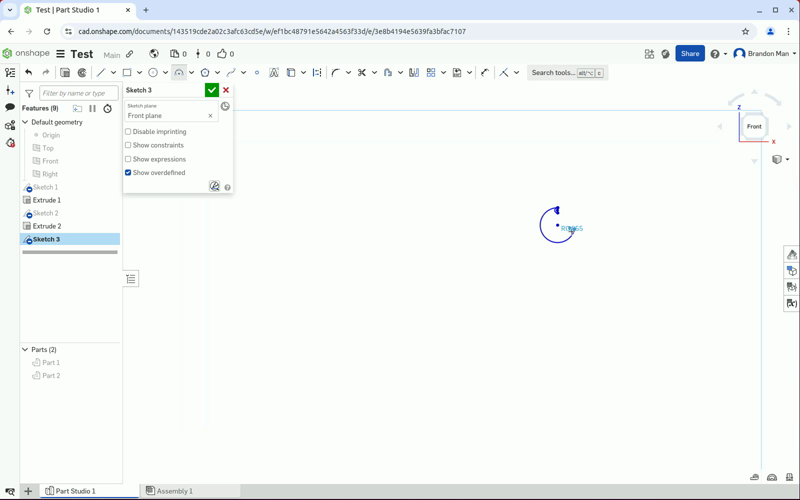
scroll(6)
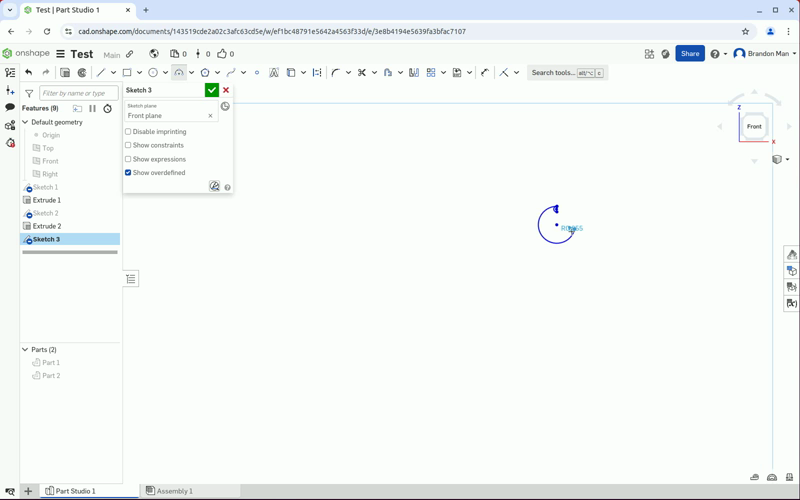
scroll(6)
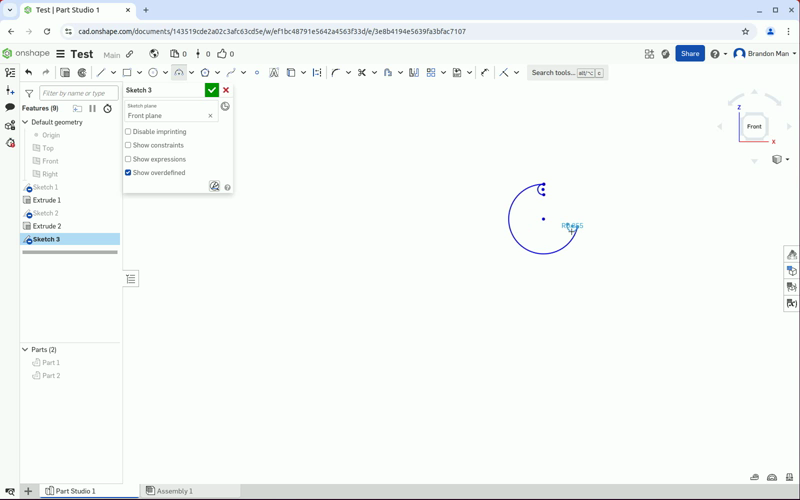
scroll(6)
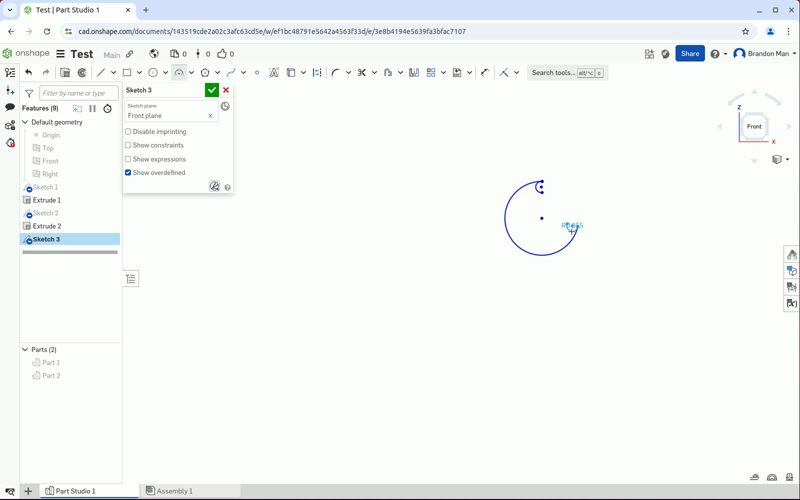
scroll(6)
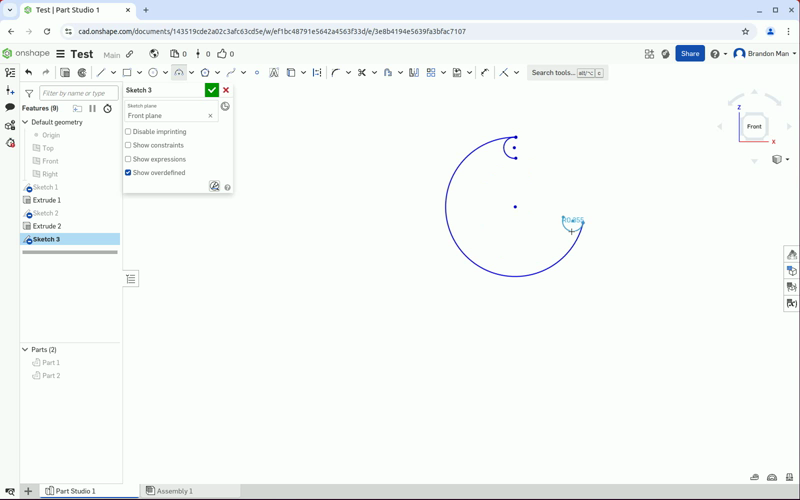
scroll(6)
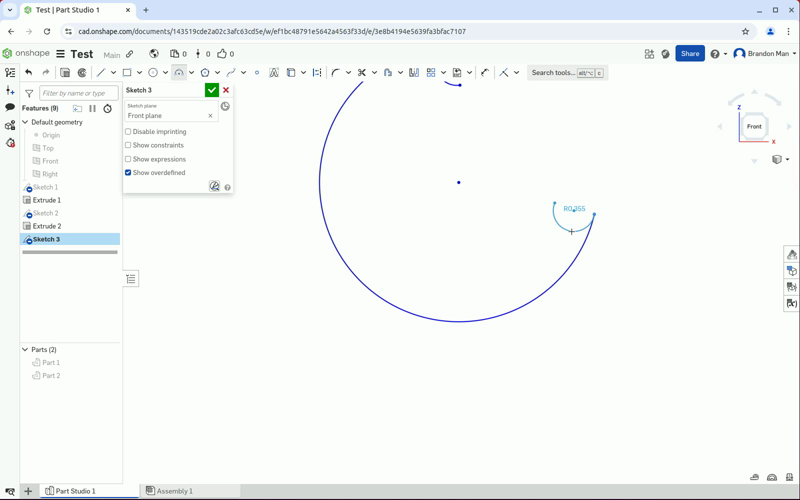
click(571, 231)
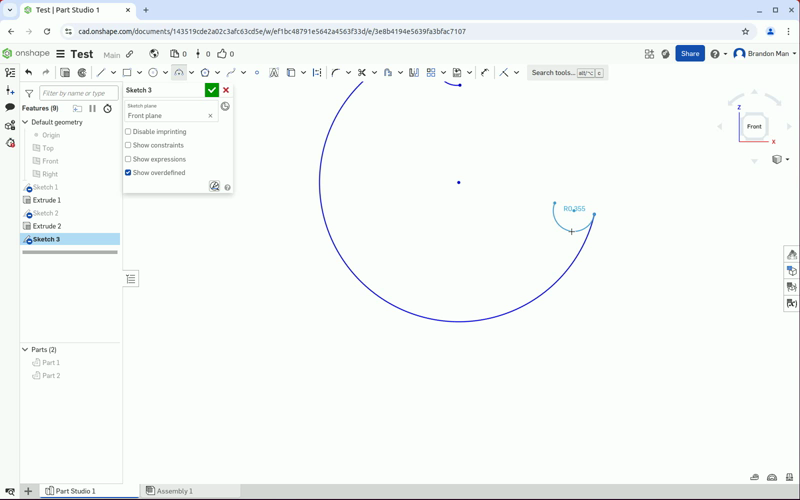
scroll(-6)
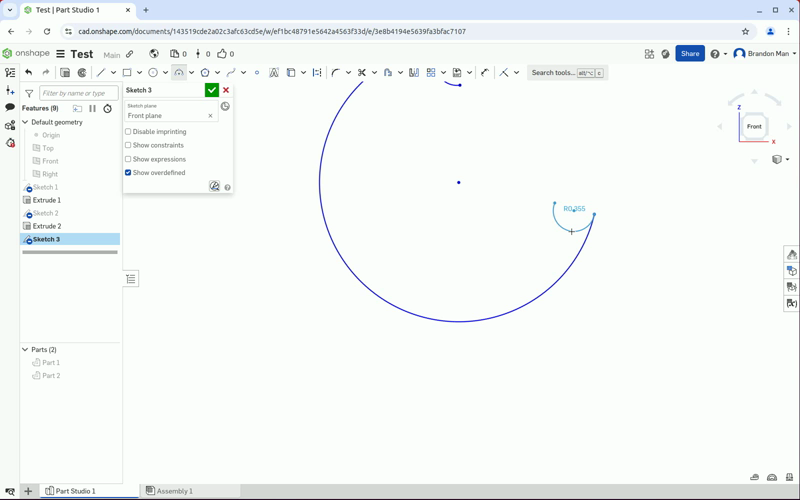
scroll(-6)
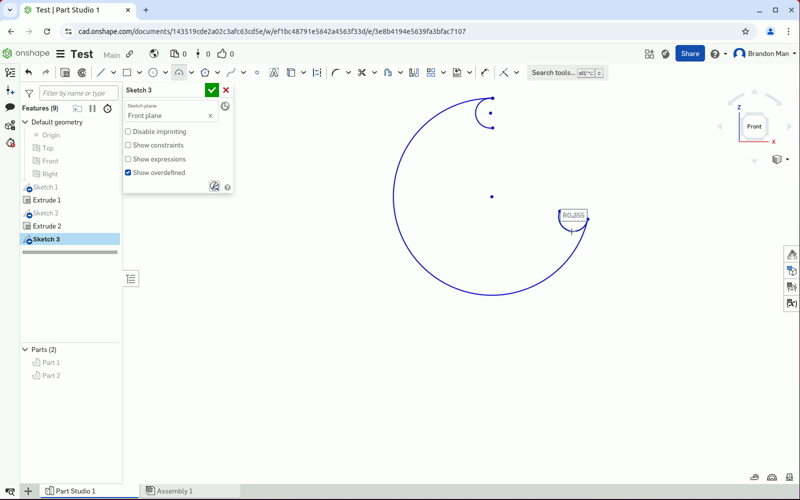
scroll(-6)
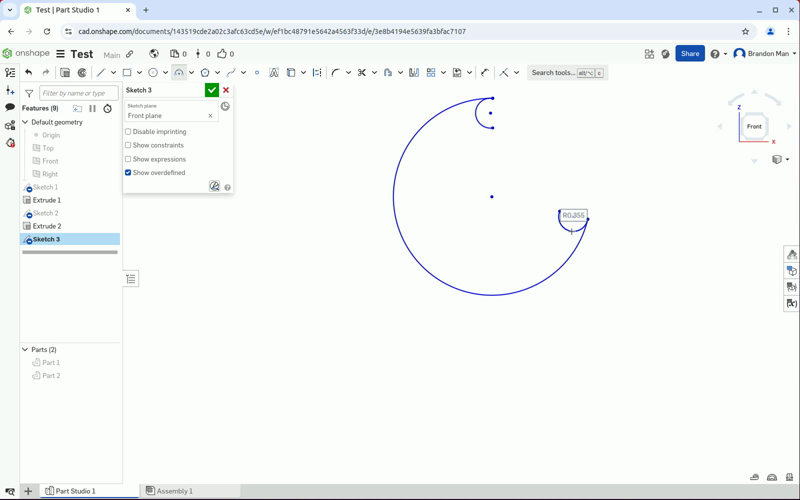
scroll(-6)
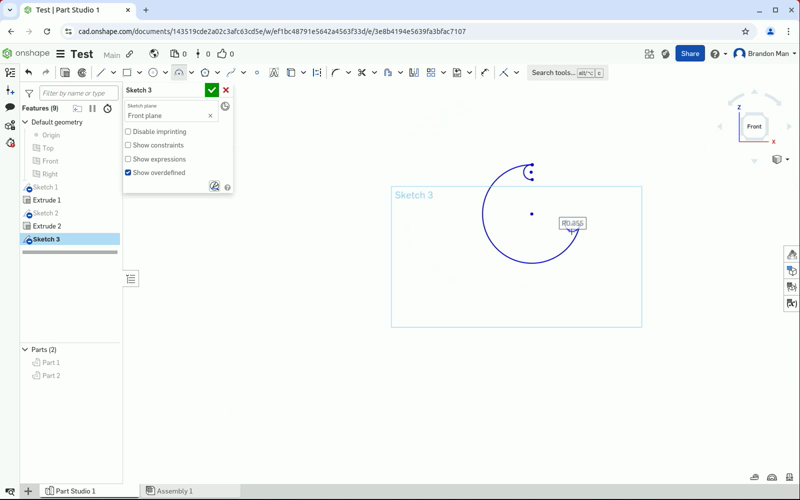
scroll(-6)
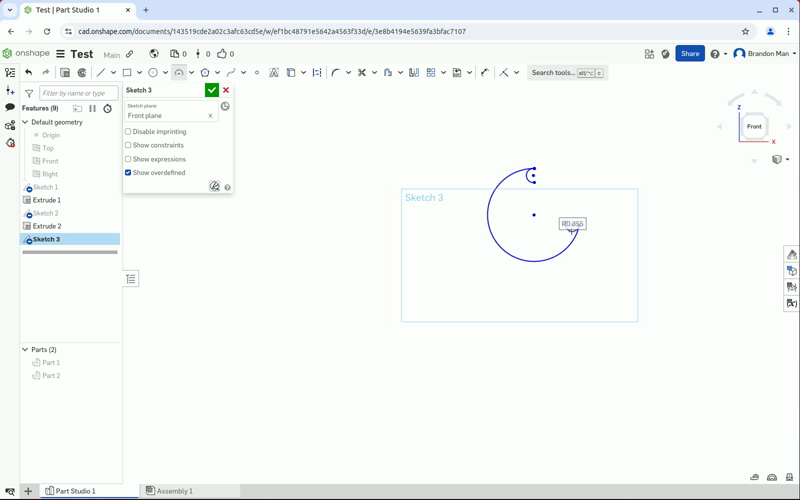
scroll(-6)
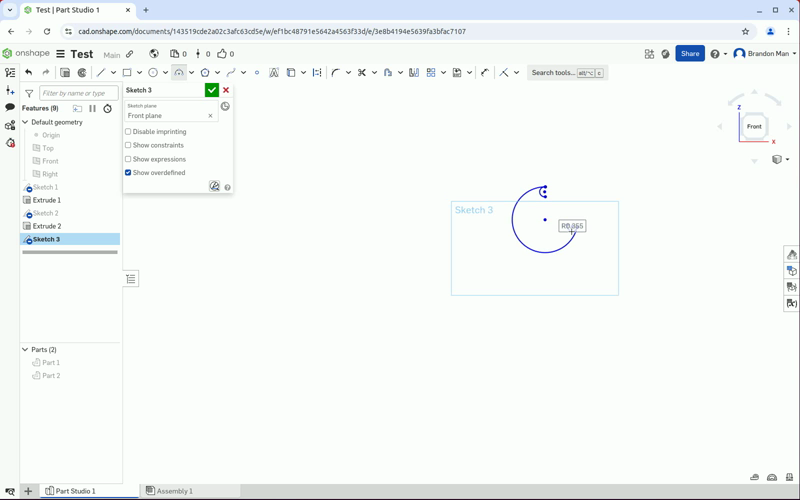
scroll(-6)
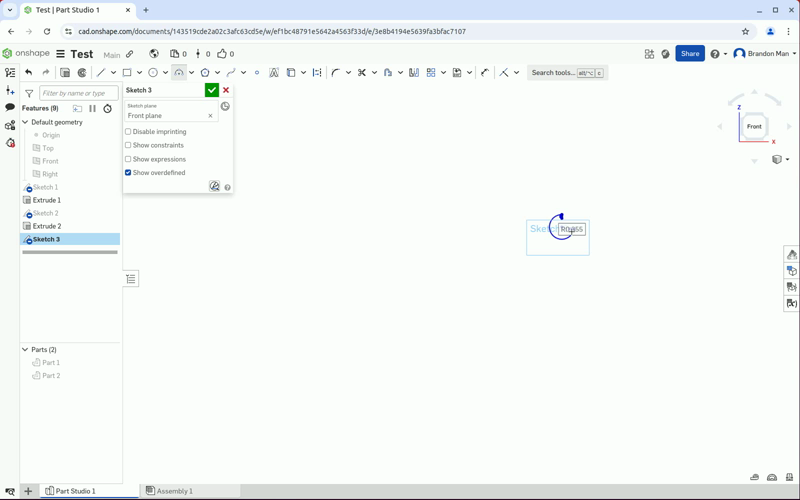
key_up(shift)
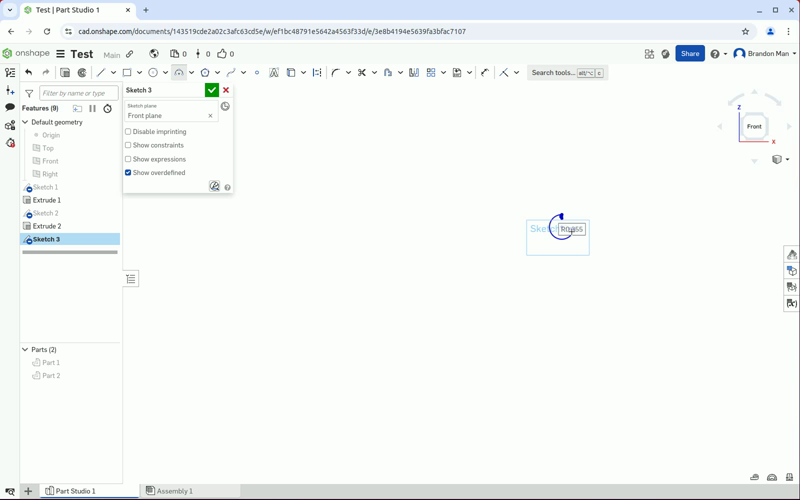
mouse_move(570, 228)
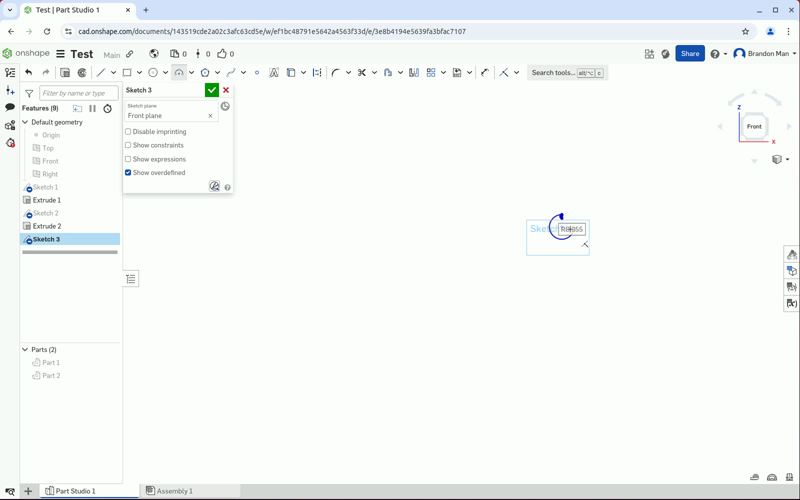
scroll(6)
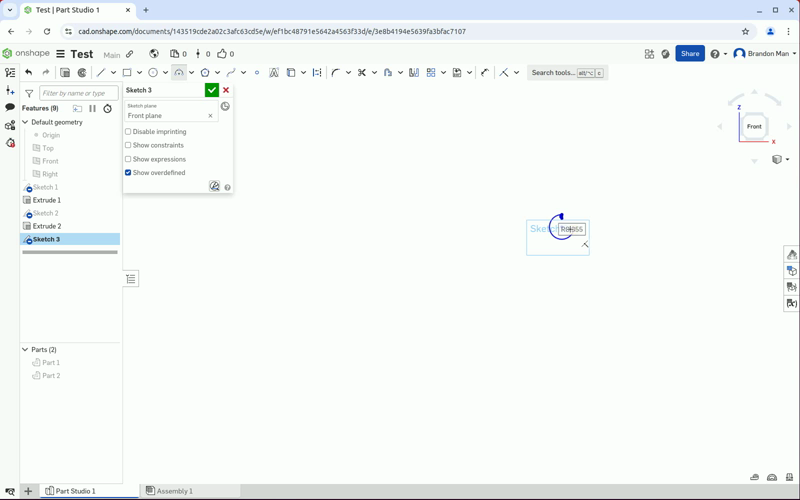
scroll(6)
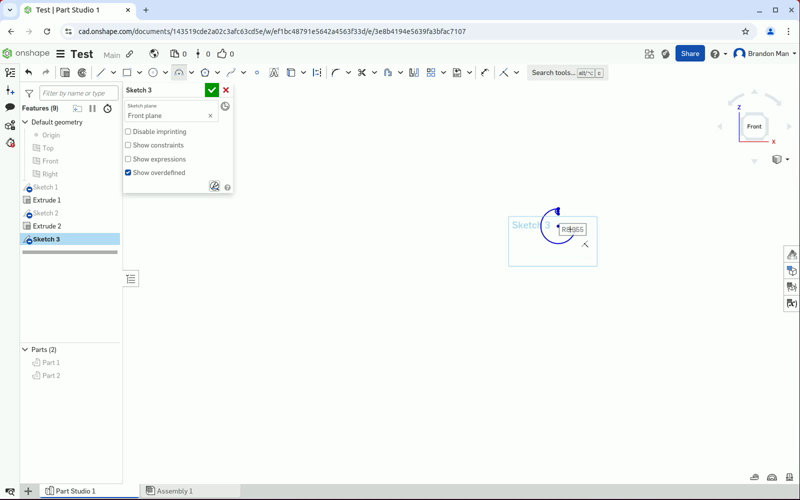
scroll(6)
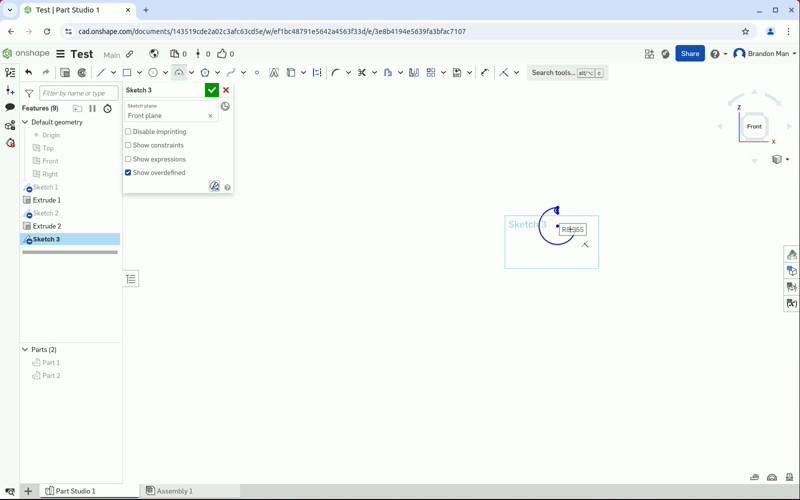
scroll(6)
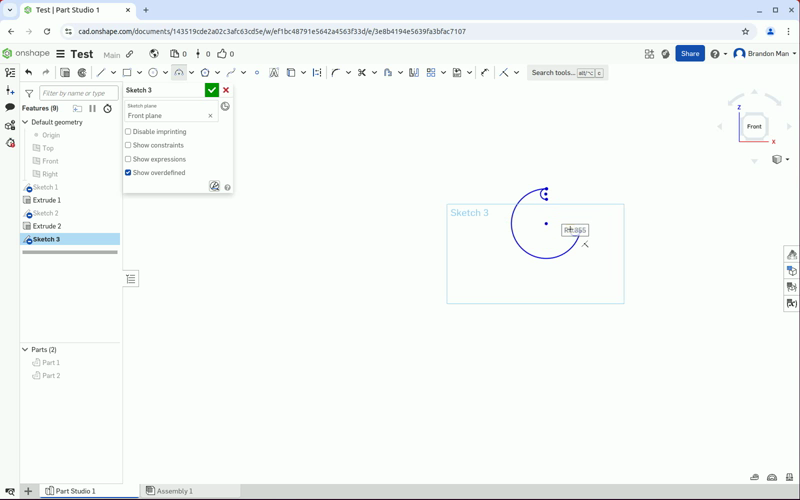
scroll(6)
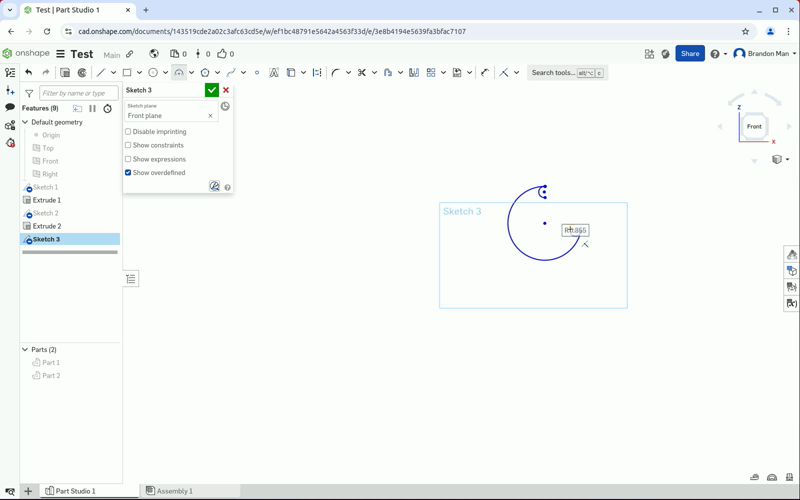
scroll(6)
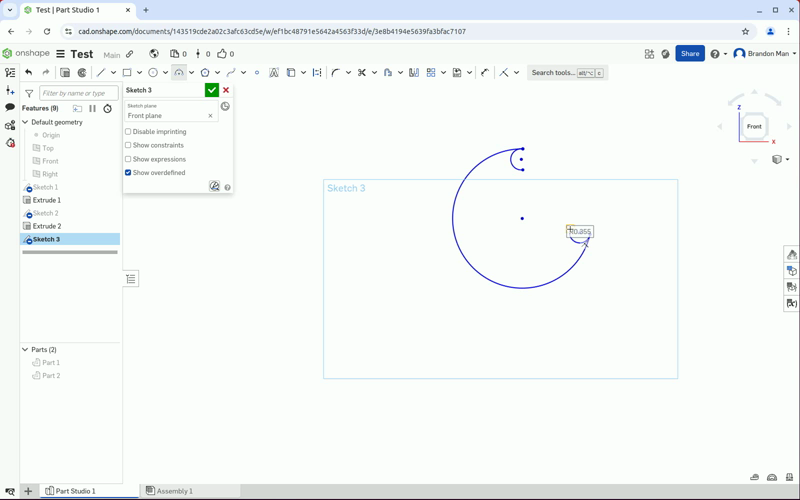
scroll(6)
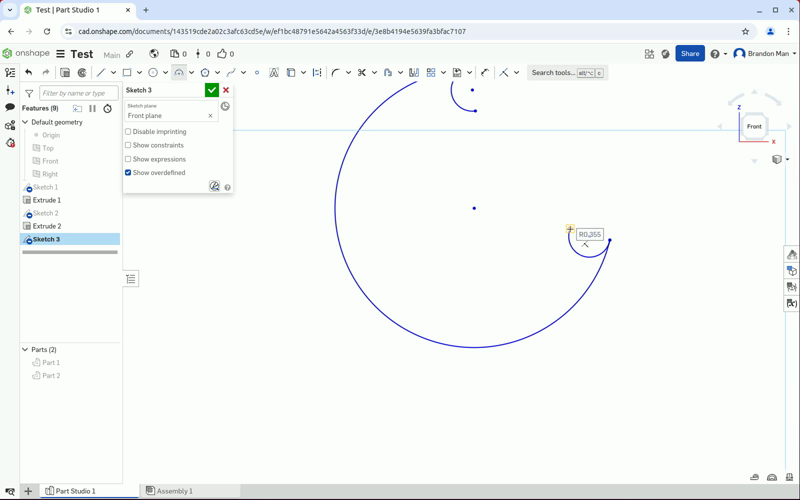
click(570, 228)
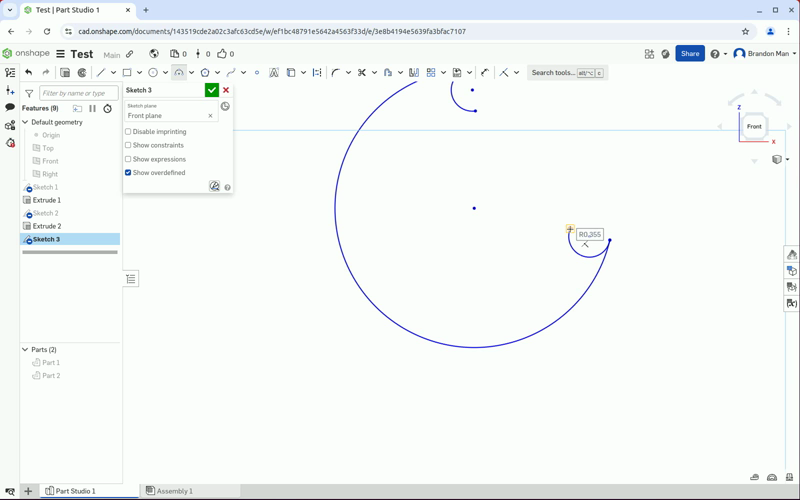
scroll(-6)
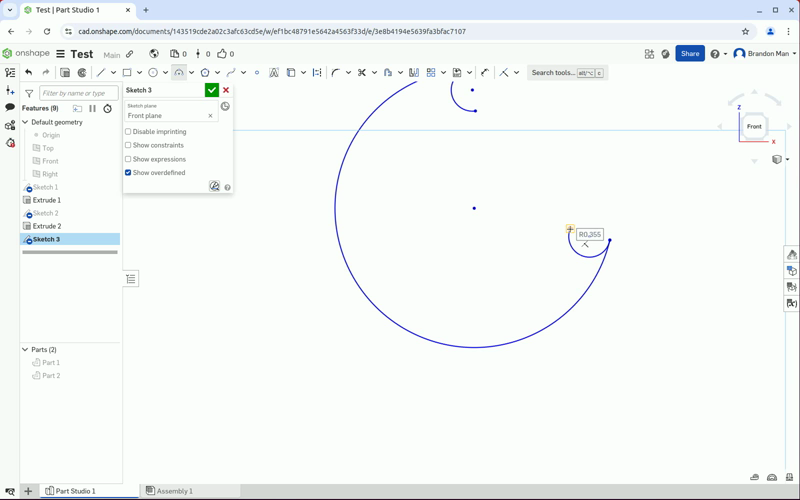
scroll(-6)
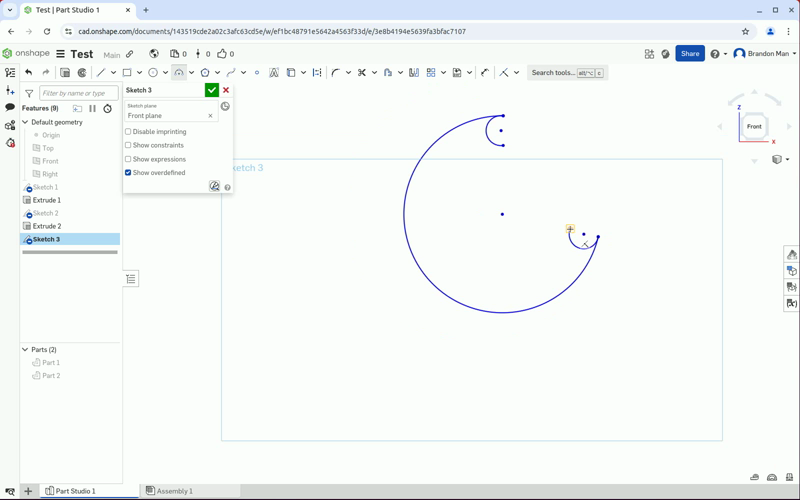
scroll(-6)
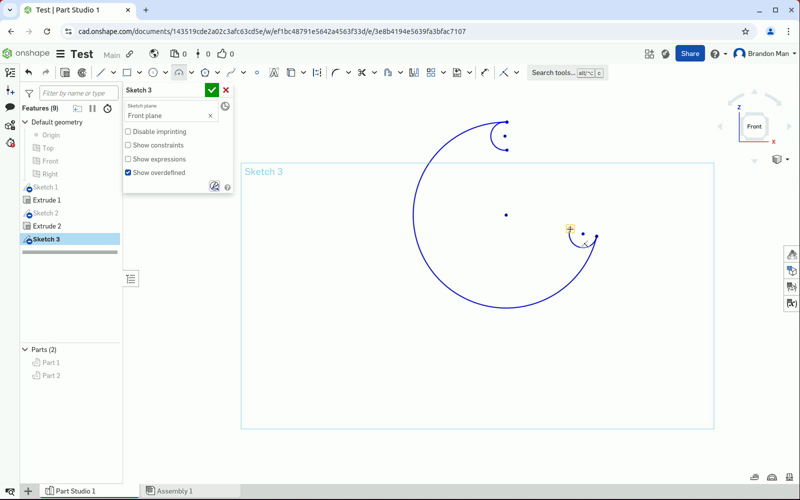
scroll(-6)
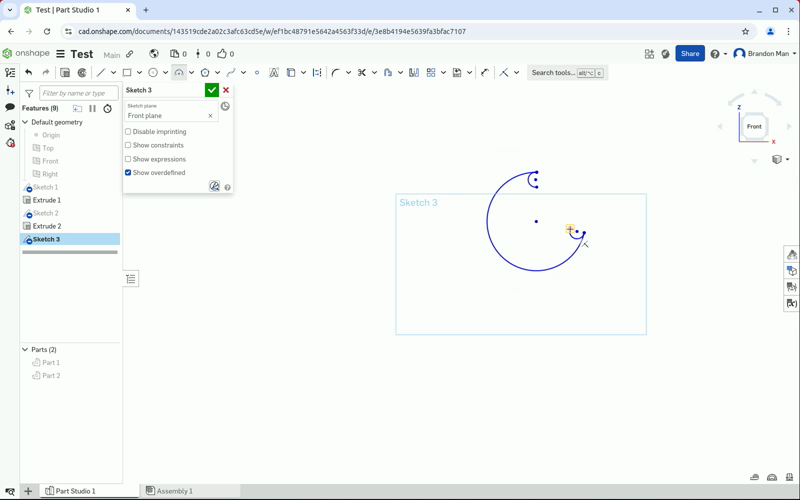
scroll(-6)
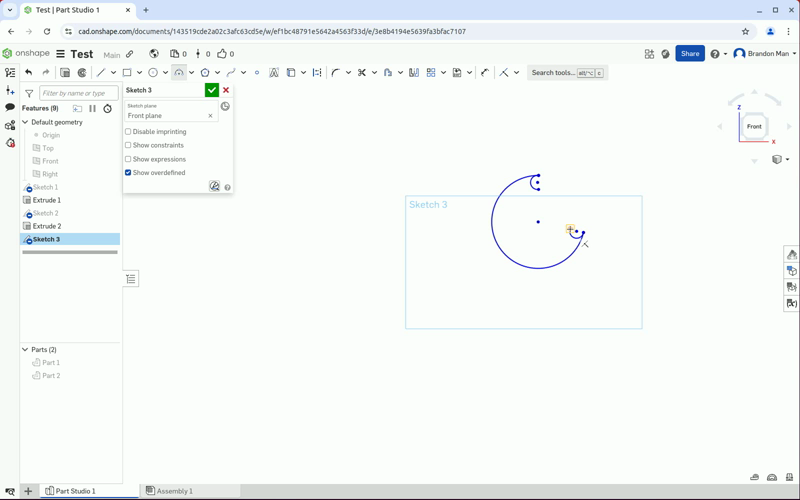
scroll(-6)
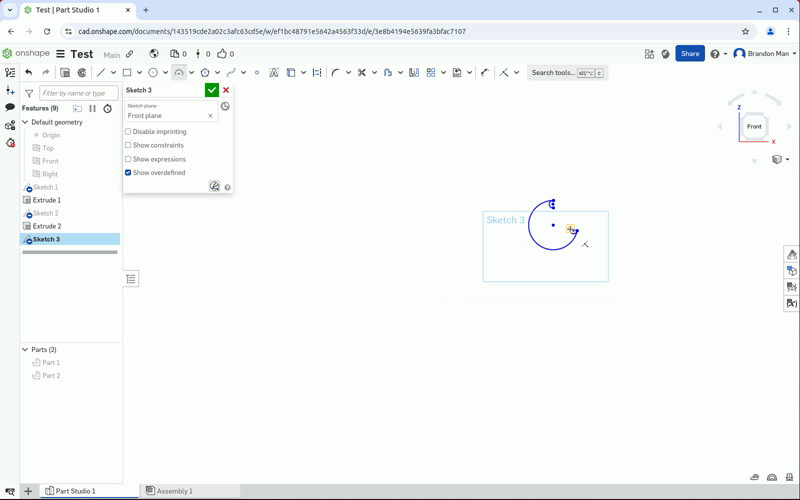
scroll(-6)
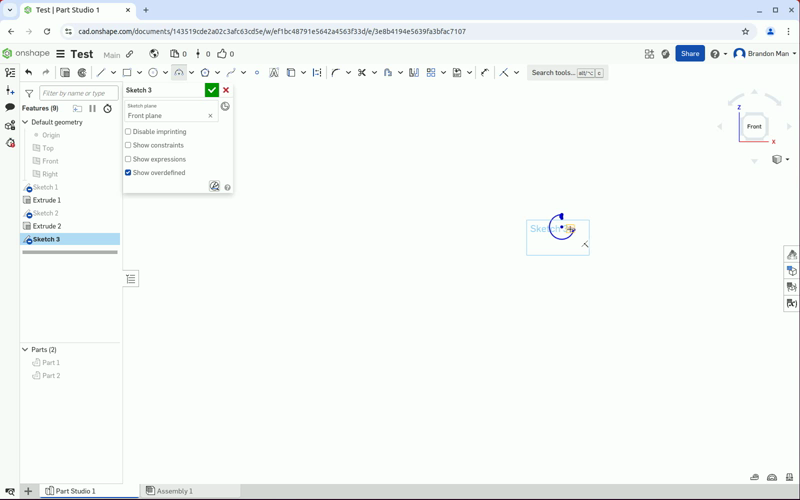
mouse_move(561, 218)
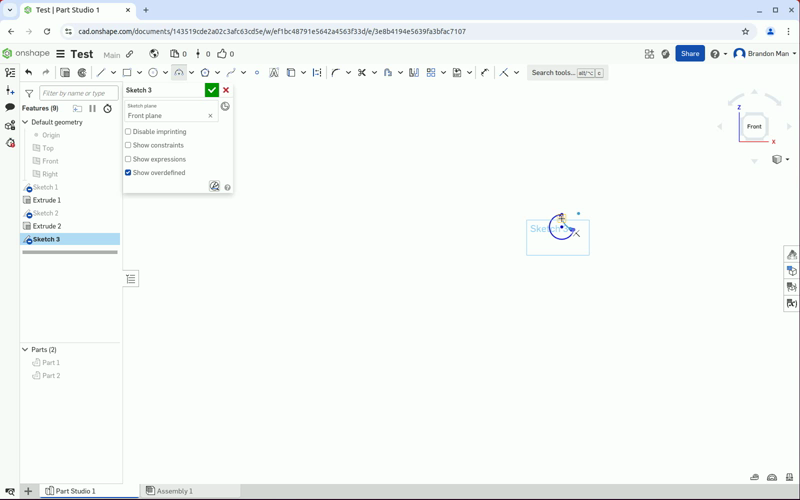
scroll(6)
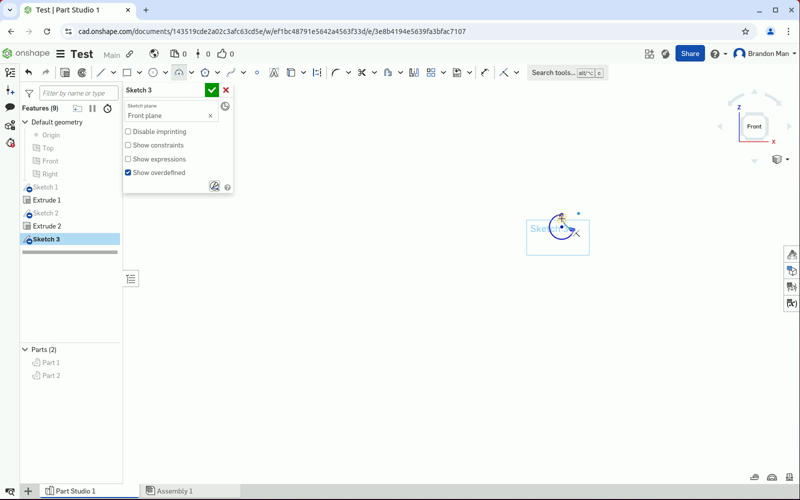
scroll(6)
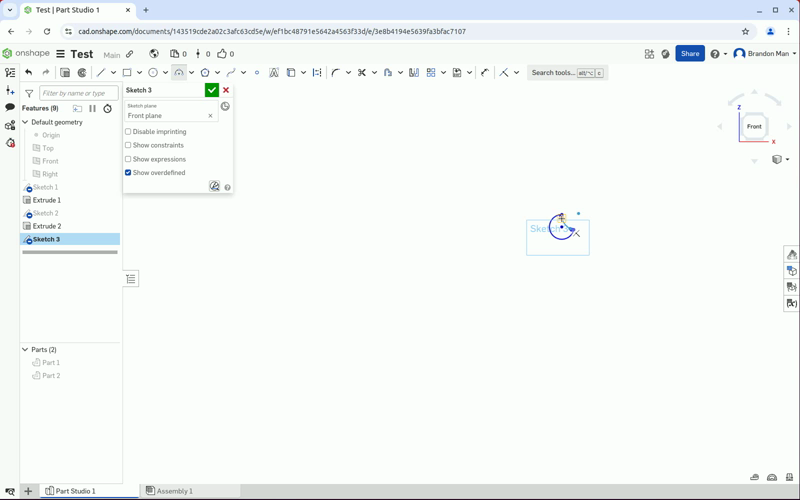
scroll(6)
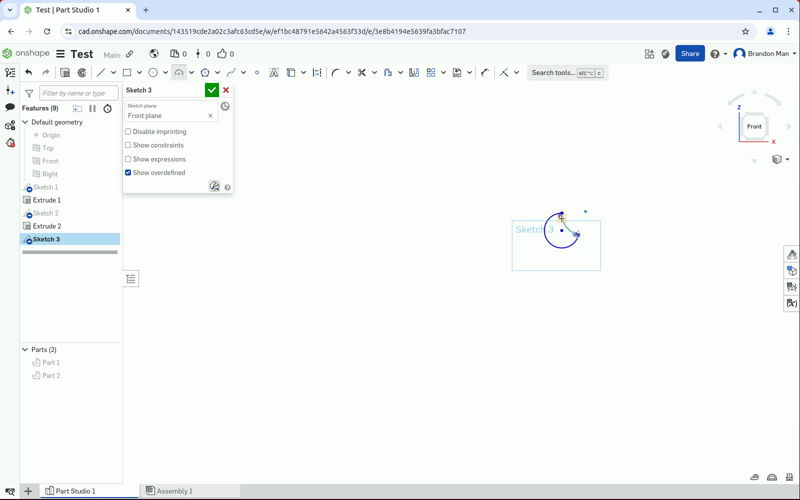
scroll(6)
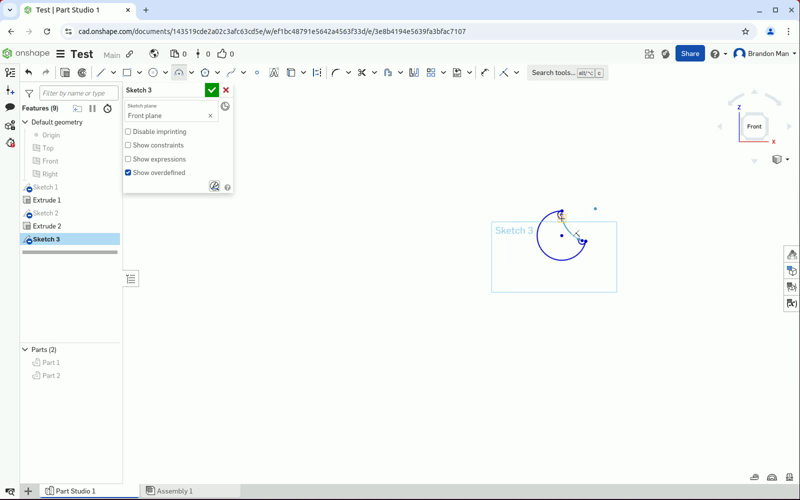
scroll(6)
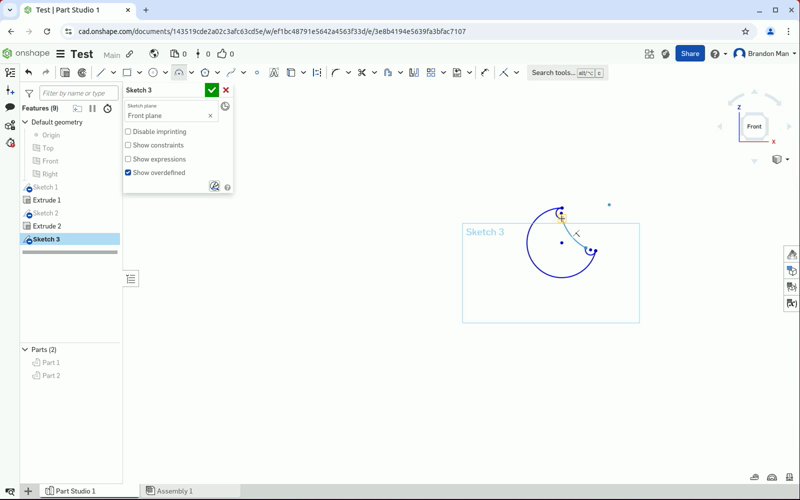
scroll(6)
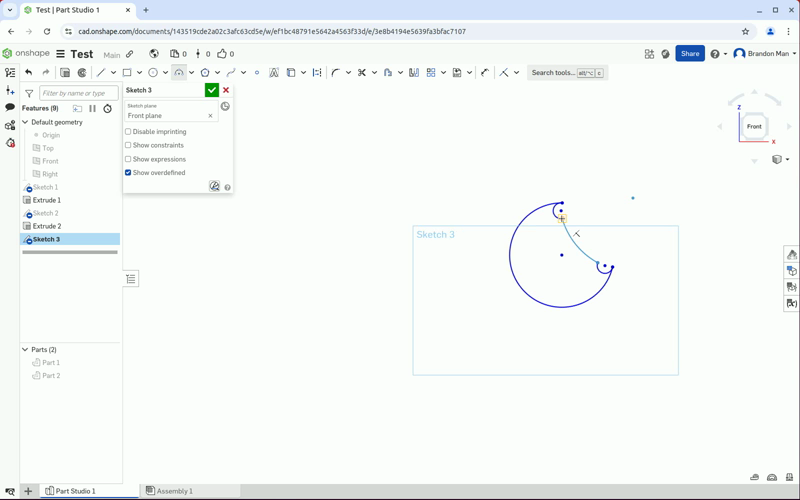
scroll(6)
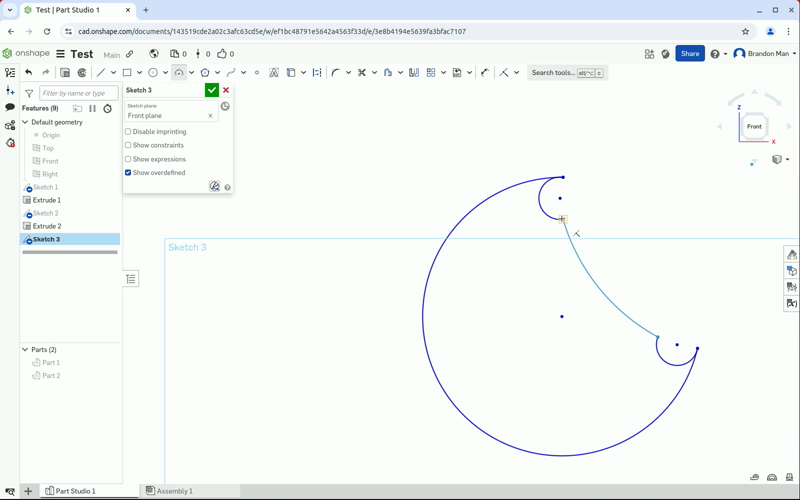
click(561, 218)
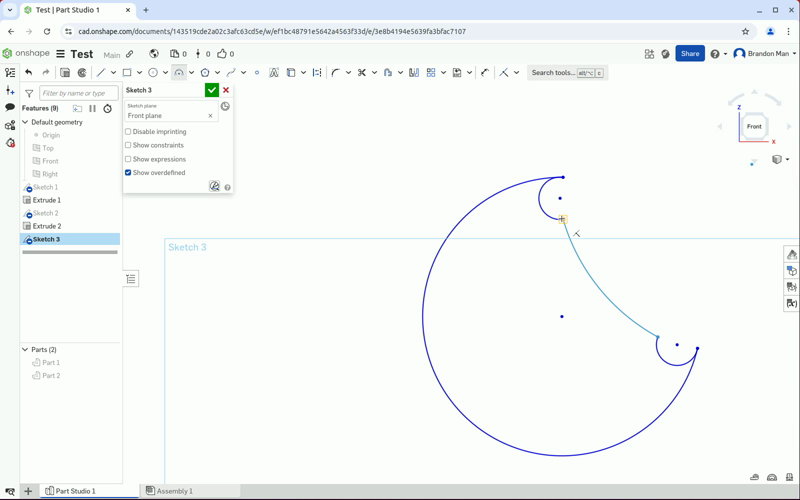
scroll(-6)
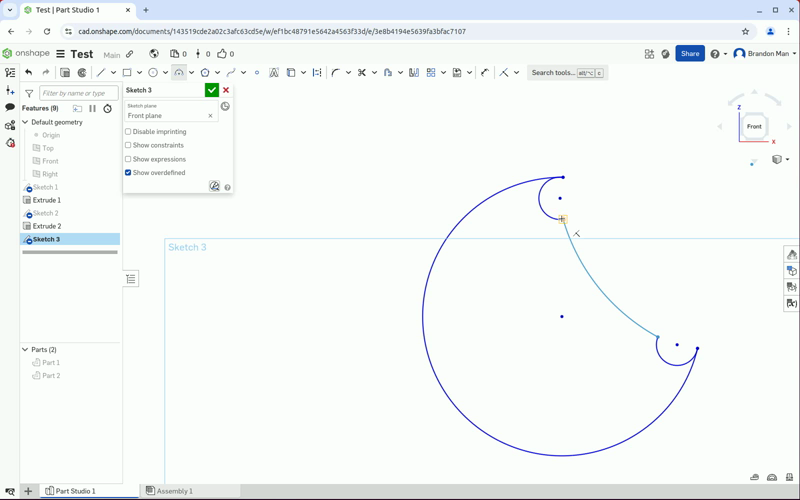
scroll(-6)
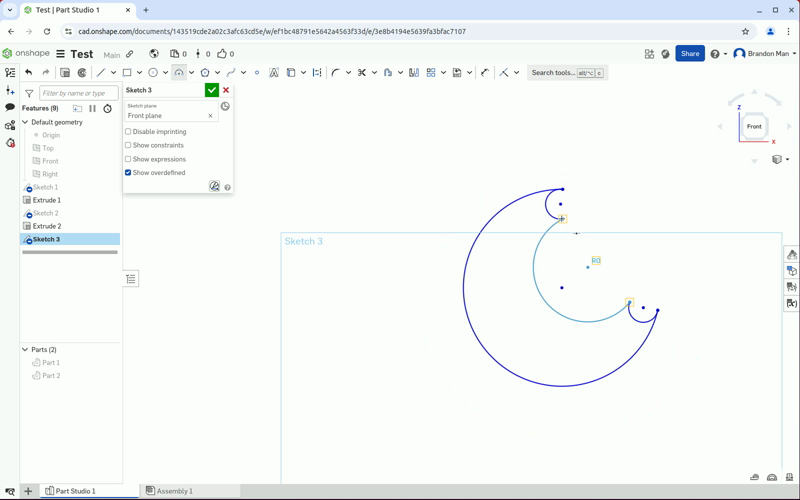
scroll(-6)
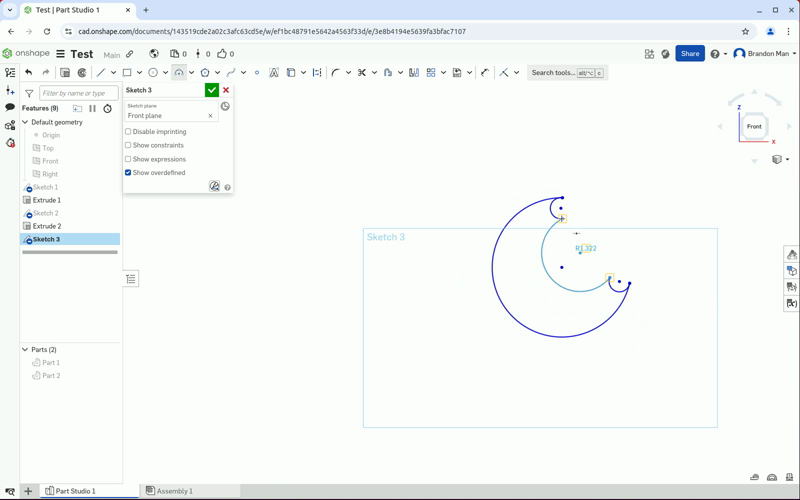
scroll(-6)
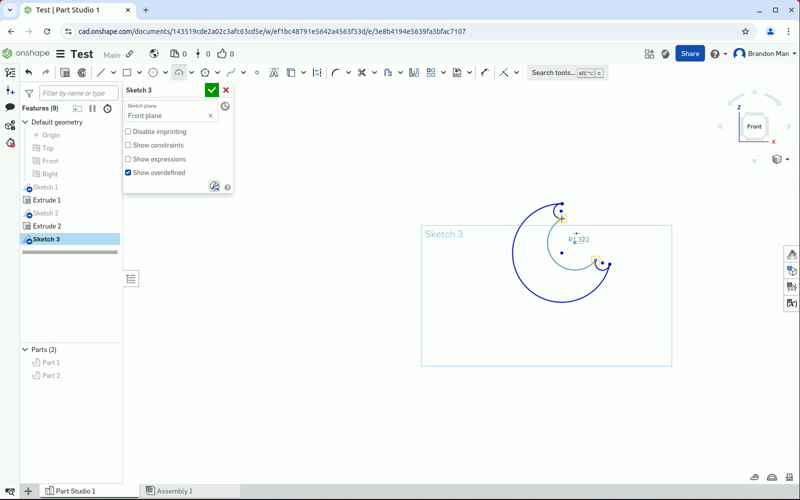
scroll(-6)
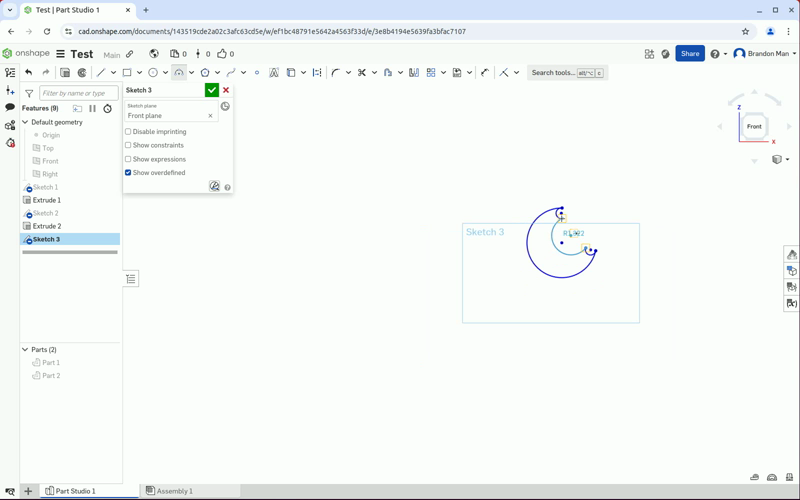
scroll(-6)
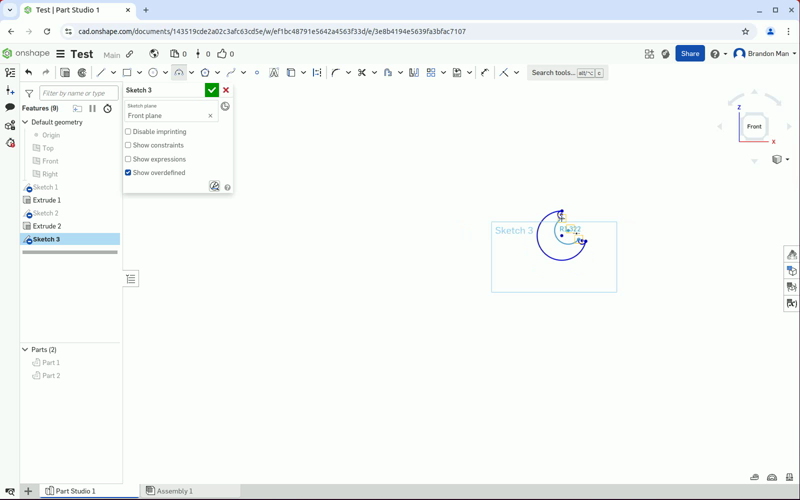
scroll(-6)
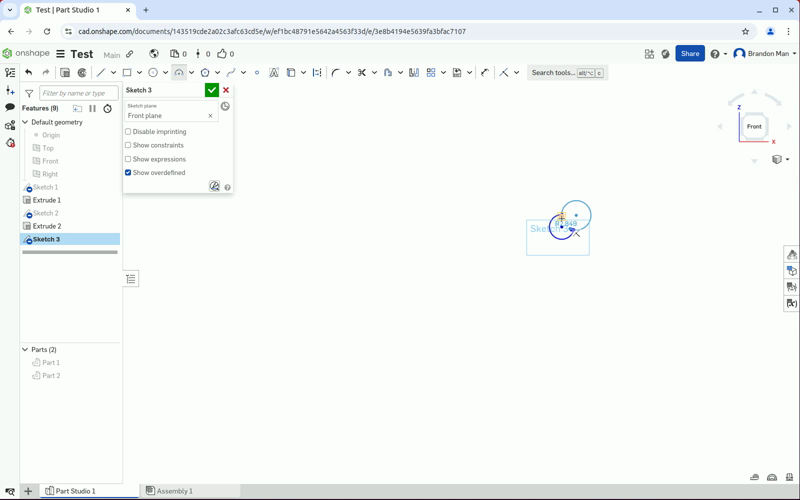
key_down(shift)
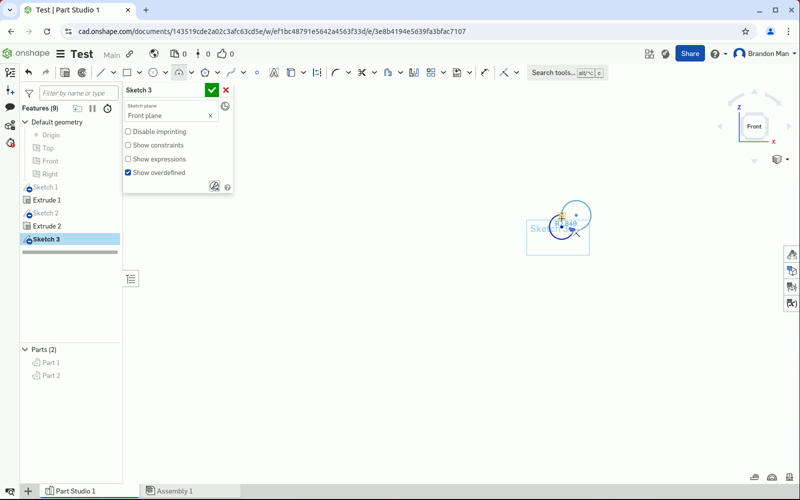
mouse_move(554, 232)
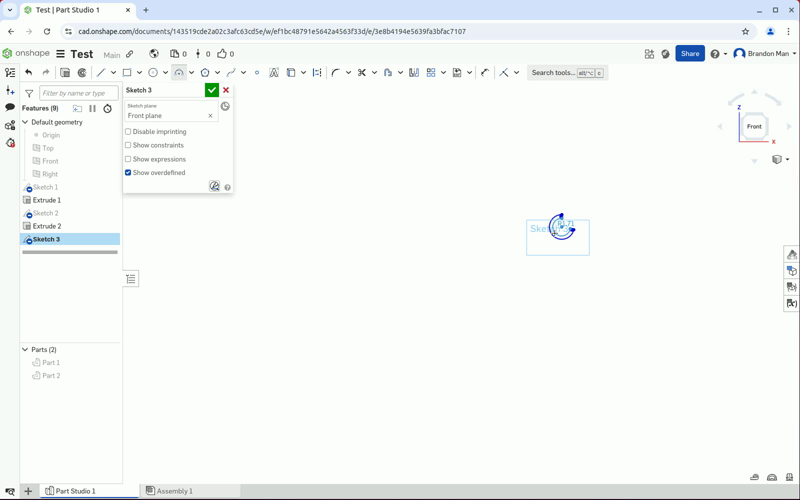
scroll(6)
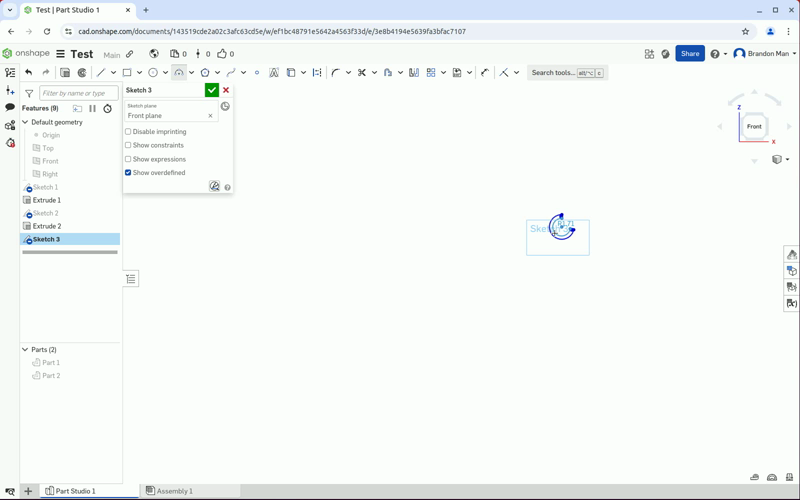
scroll(6)
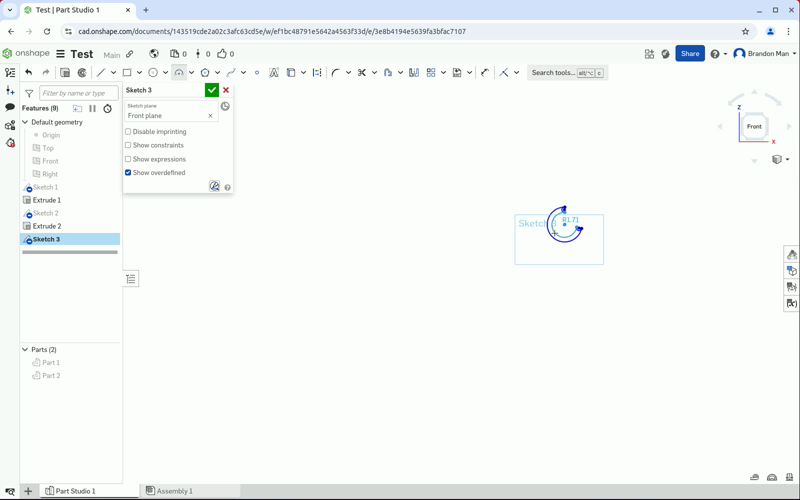
scroll(6)
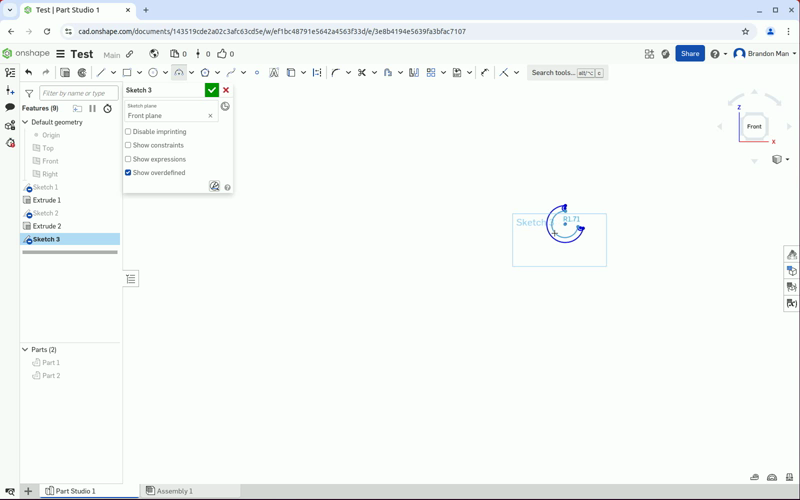
scroll(6)
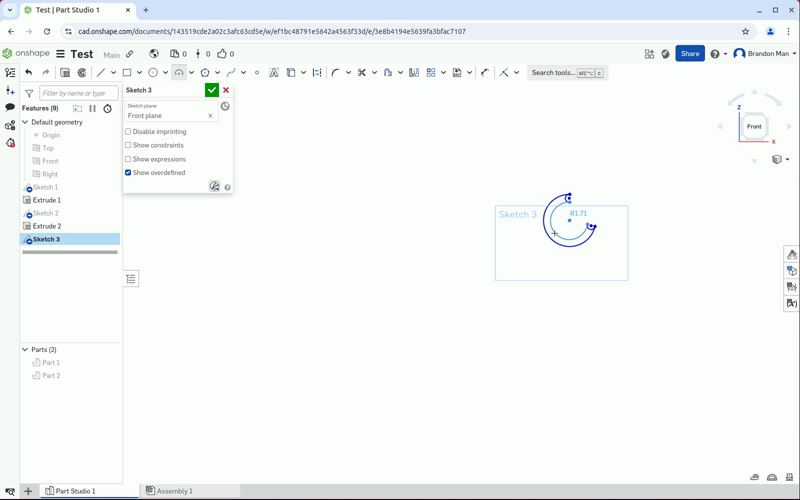
scroll(6)
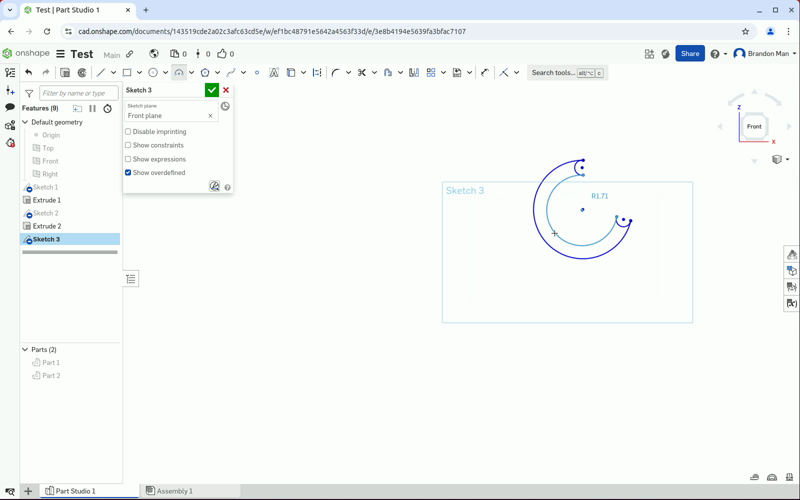
scroll(6)
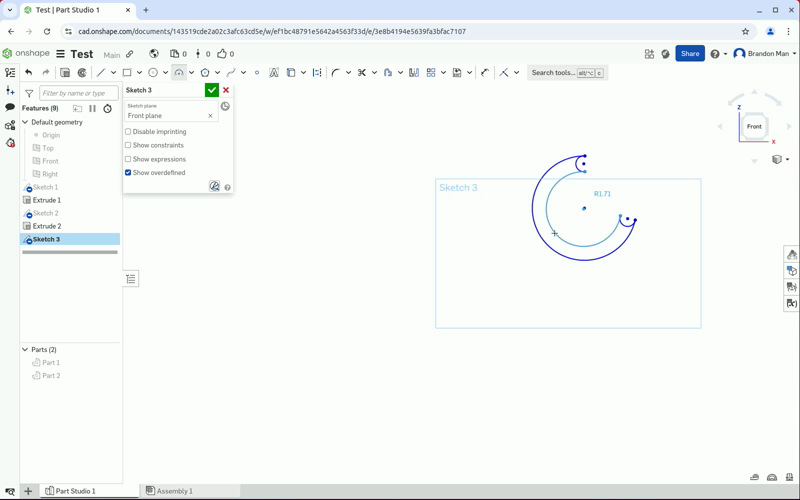
scroll(6)
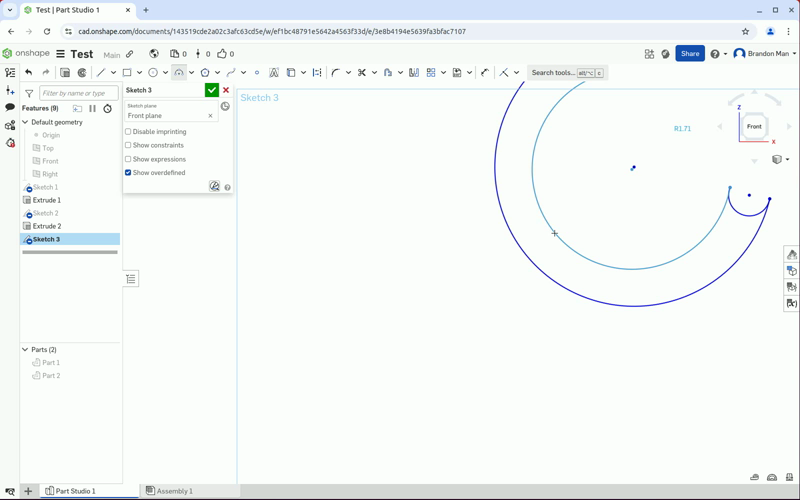
click(554, 232)
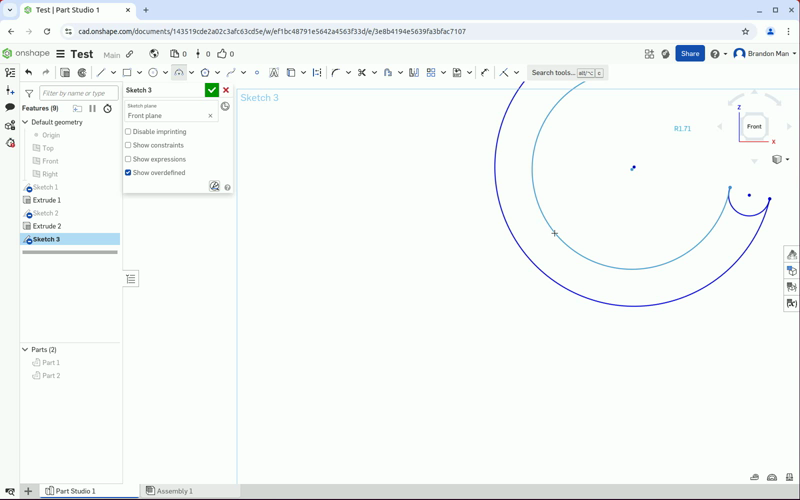
scroll(-6)
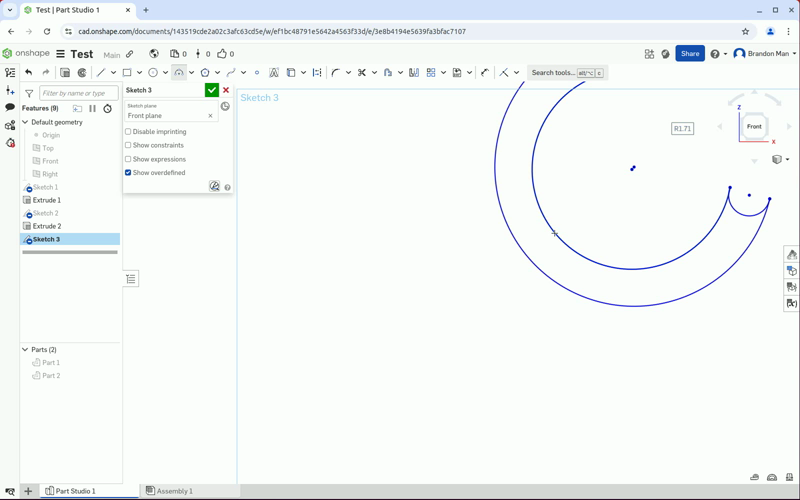
scroll(-6)
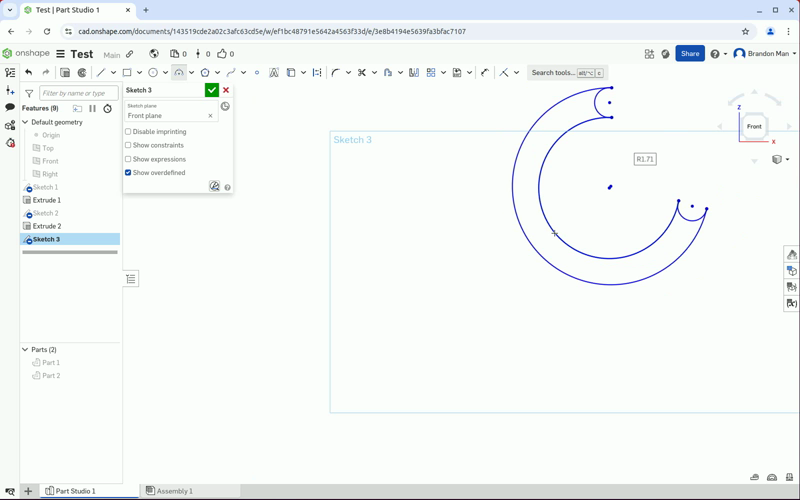
scroll(-6)
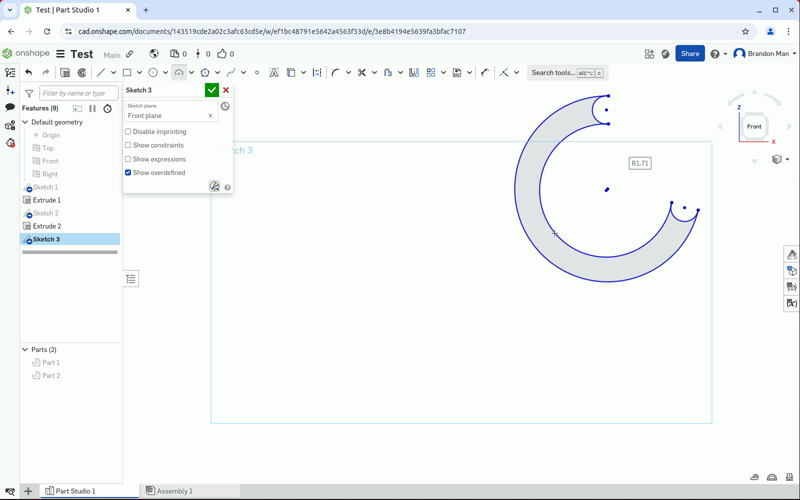
scroll(-6)
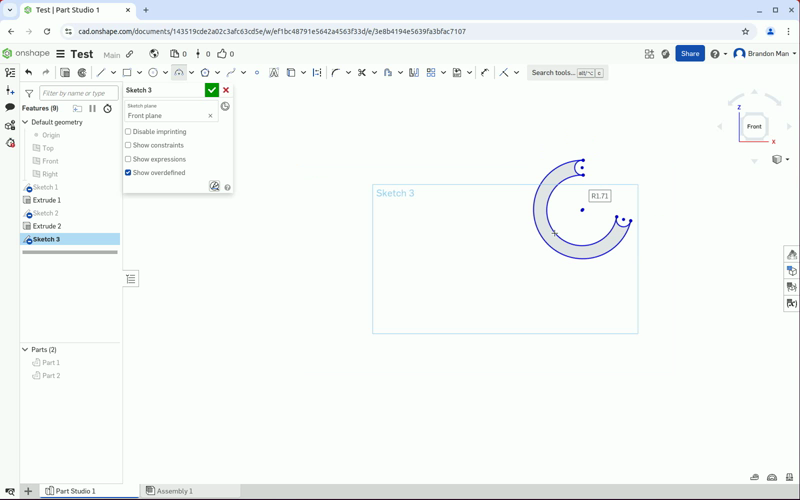
scroll(-6)
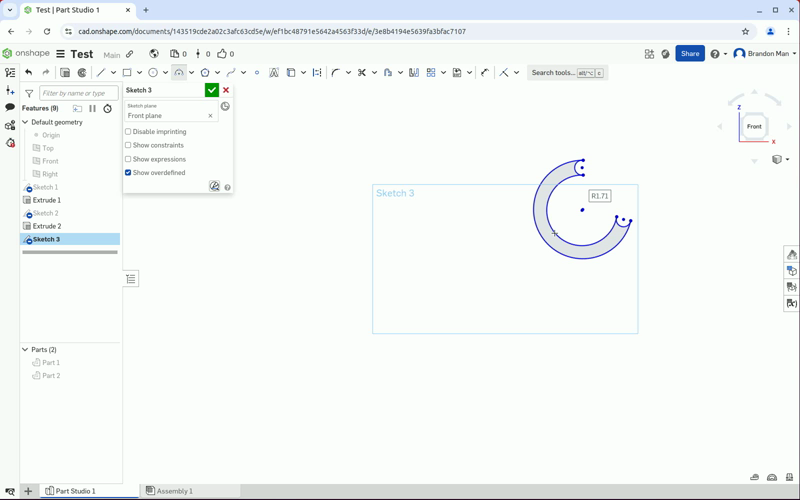
scroll(-6)
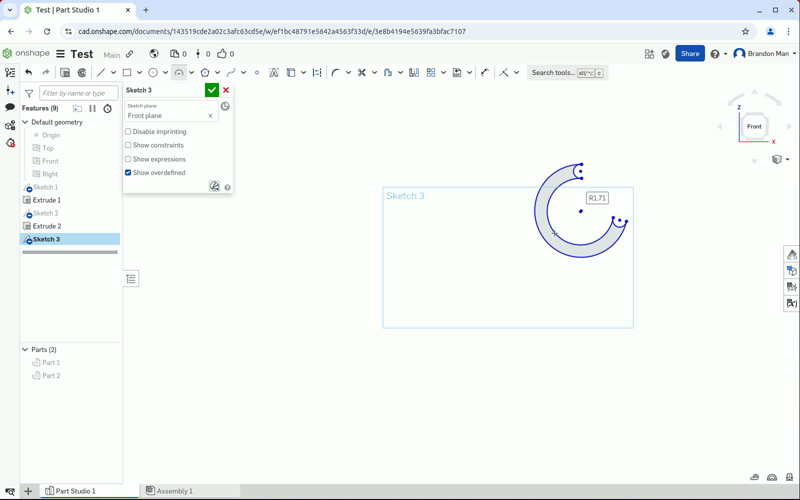
scroll(-6)
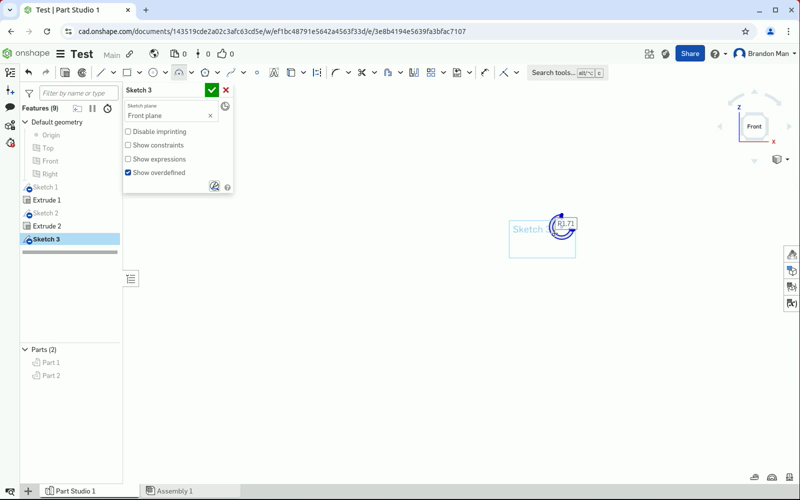
key_up(shift)
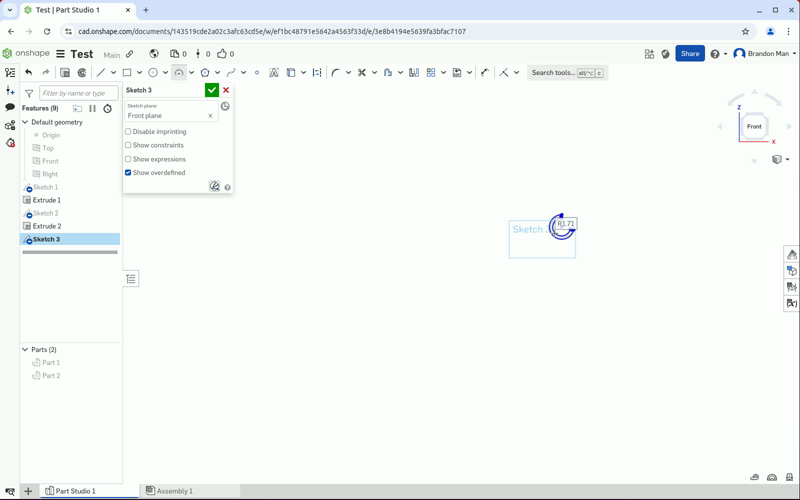
key(esc)
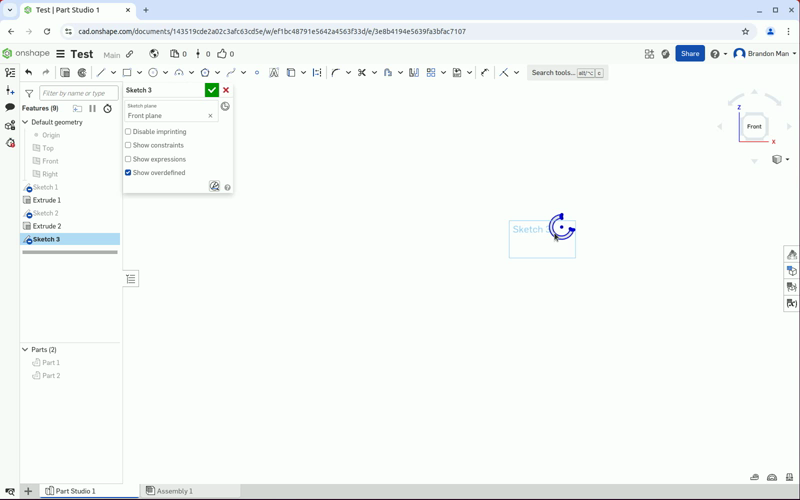
mouse_move(551, 233)
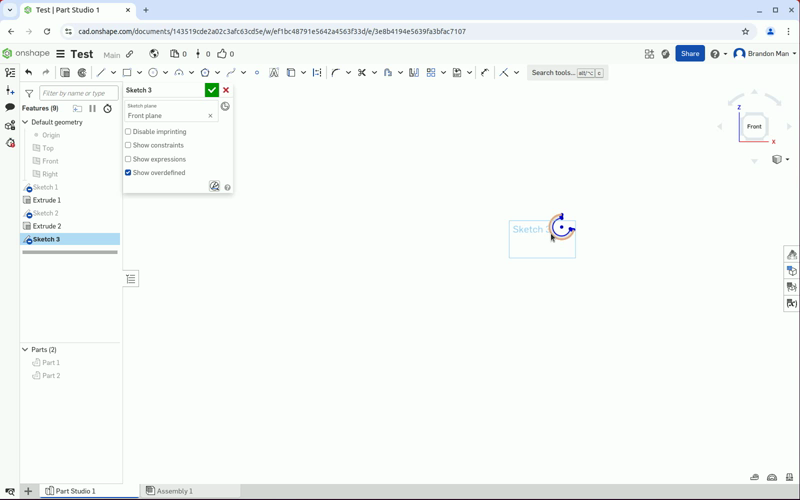
scroll(6)
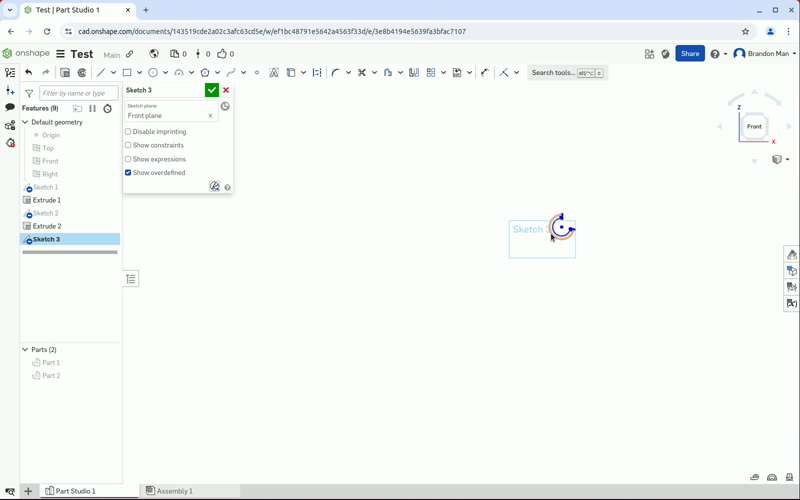
scroll(6)
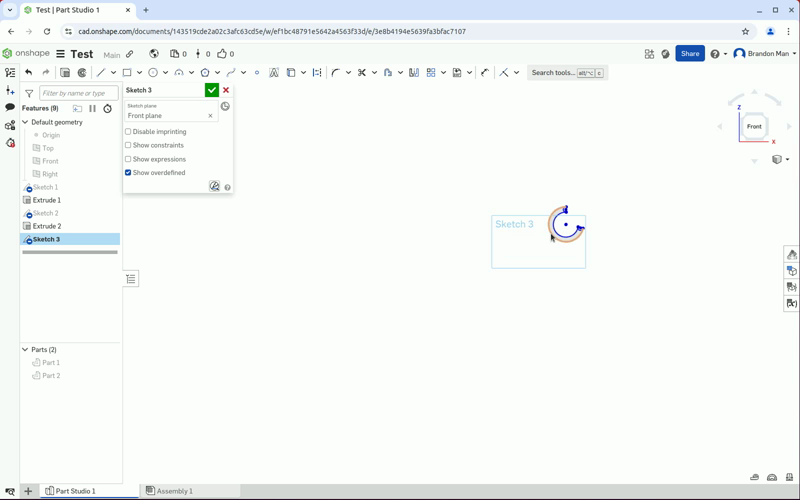
scroll(6)
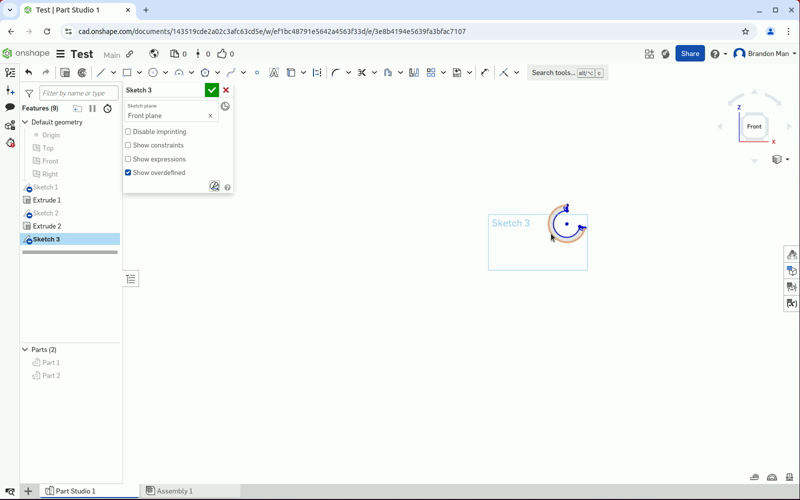
scroll(6)
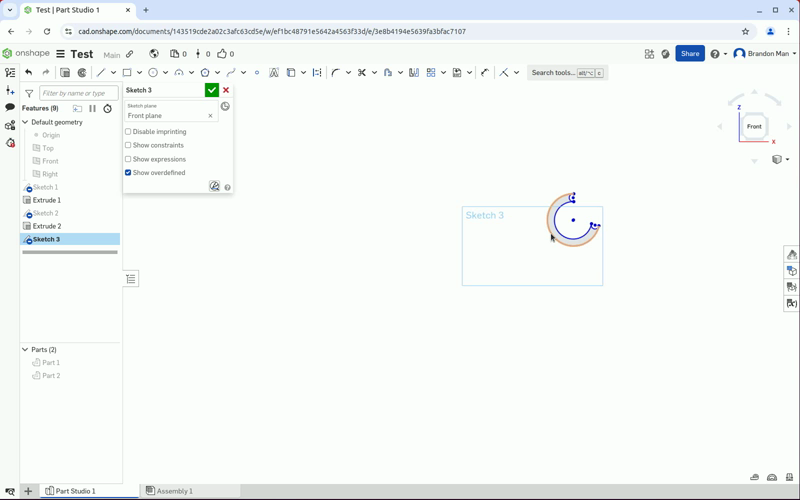
scroll(6)
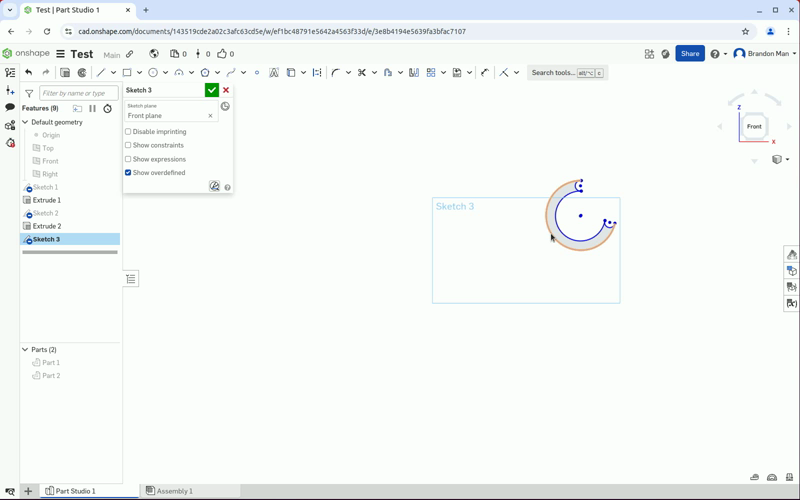
scroll(6)
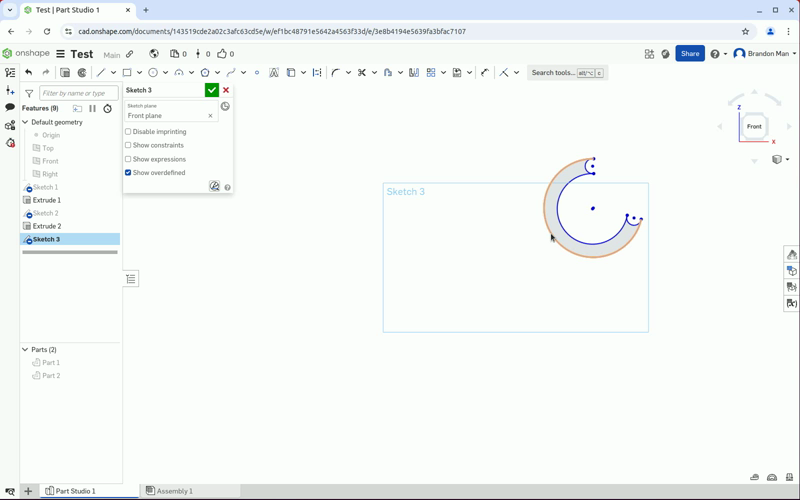
scroll(6)
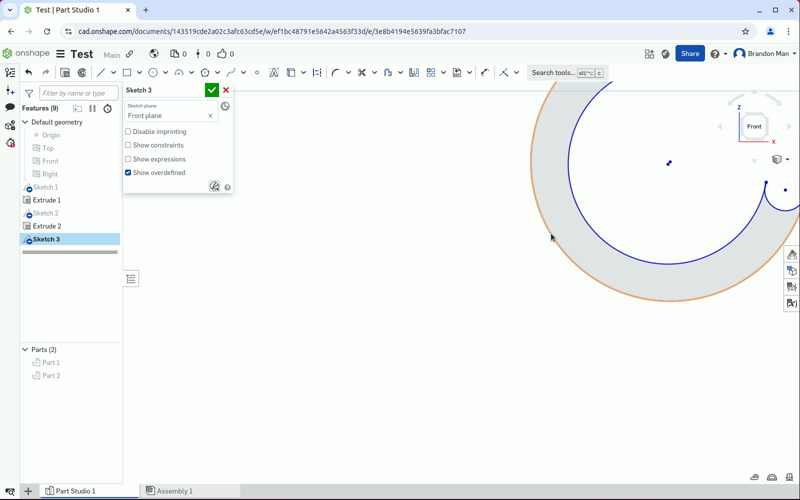
click(551, 233)
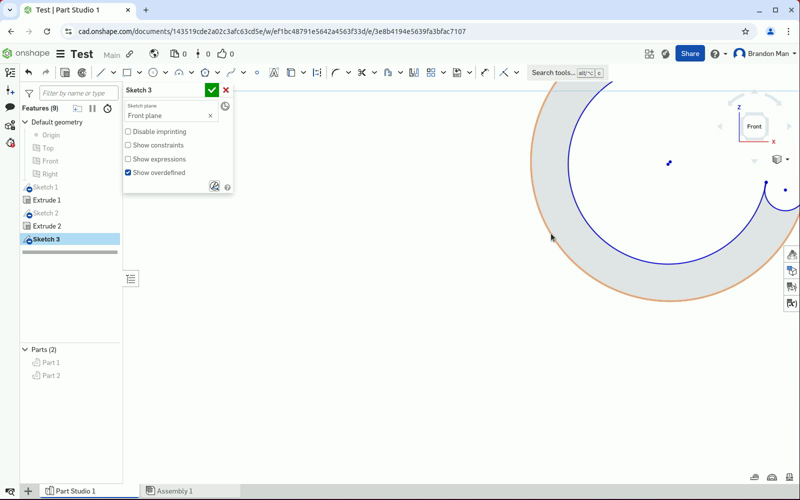
scroll(-6)
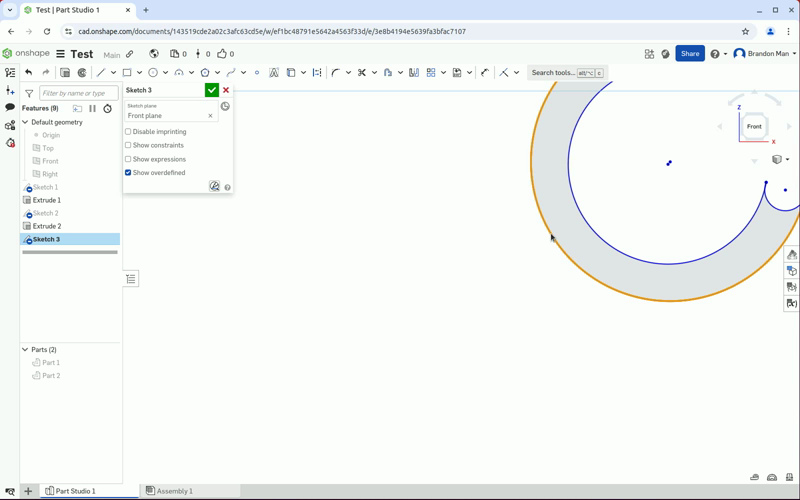
scroll(-6)
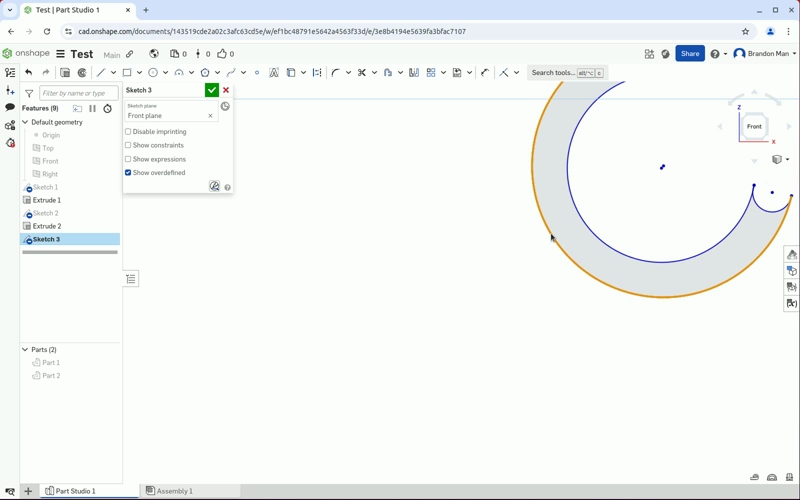
scroll(-6)
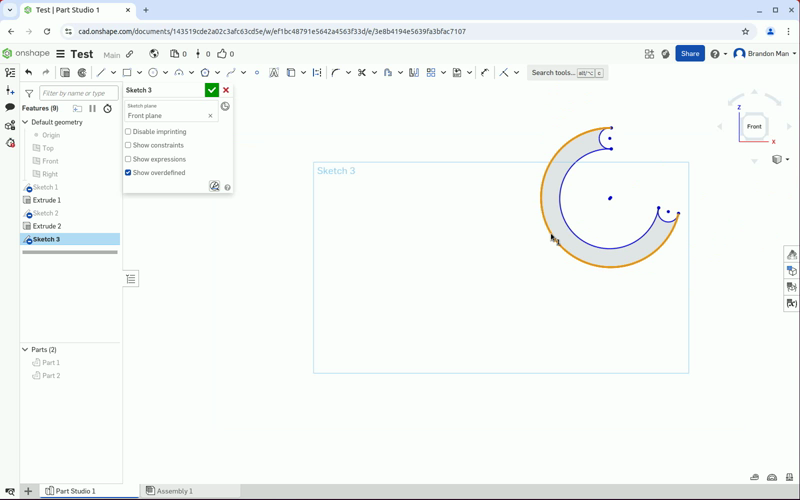
scroll(-6)
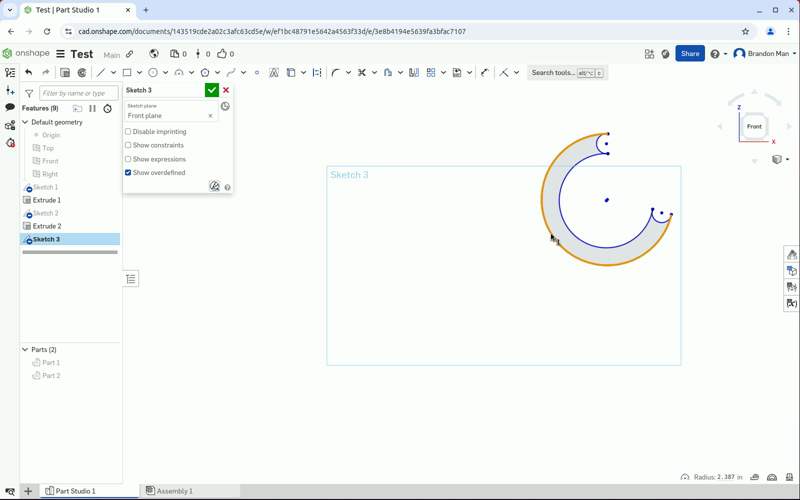
scroll(-6)
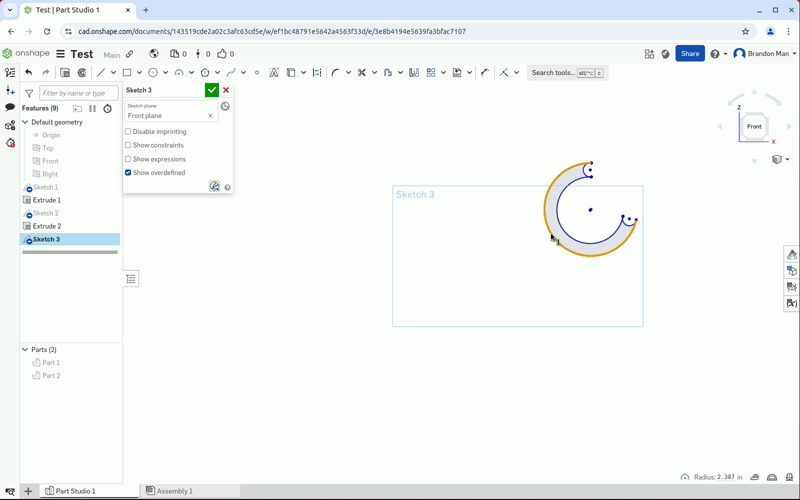
scroll(-6)
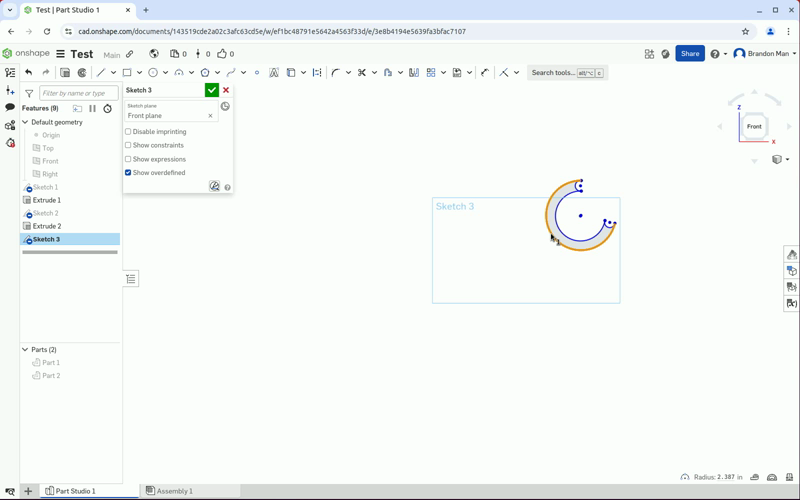
scroll(-6)
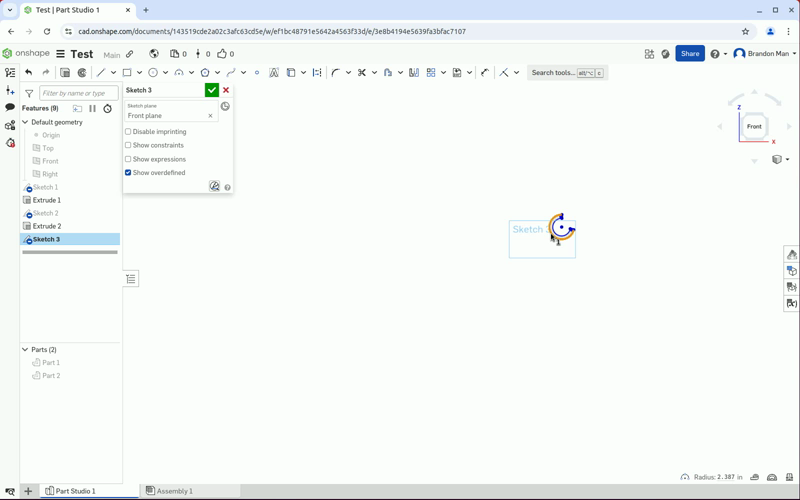
mouse_move(73, 352)
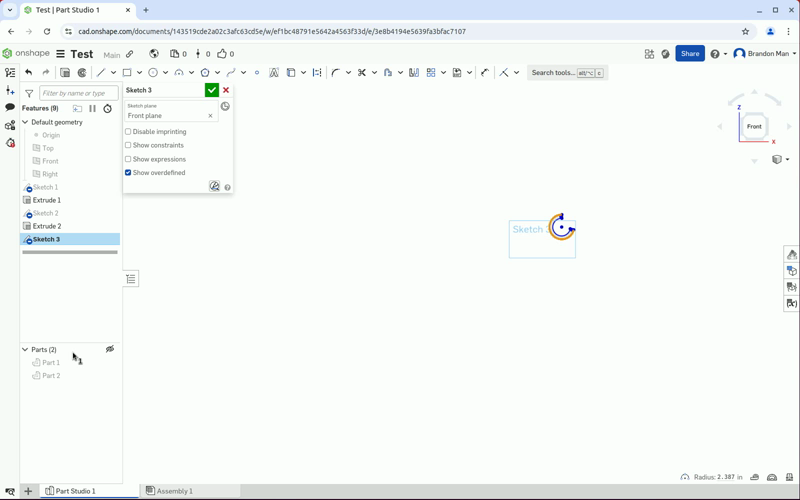
key(shift+y)
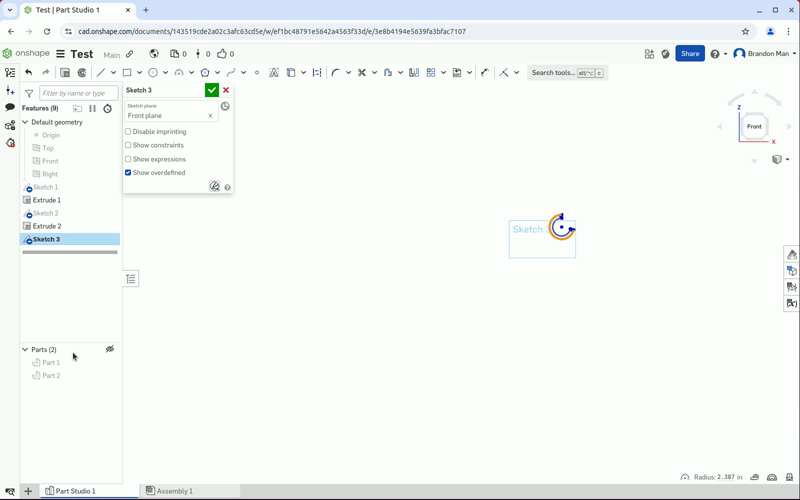
key(shift+e)
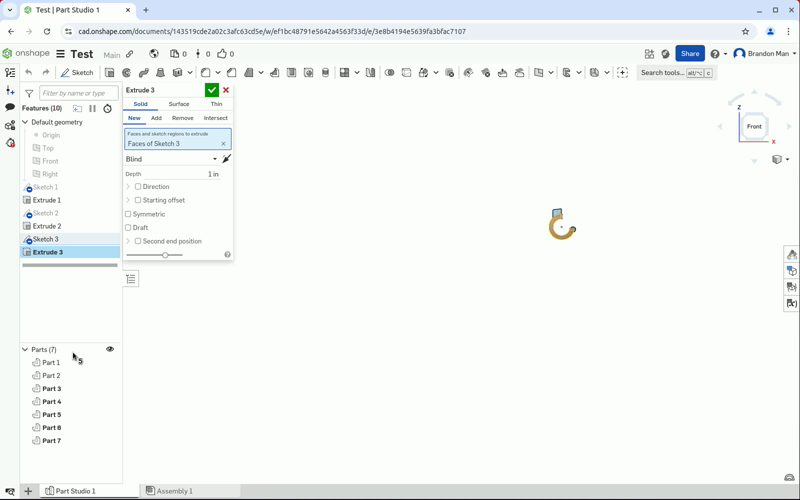
mouse_move(143, 106)
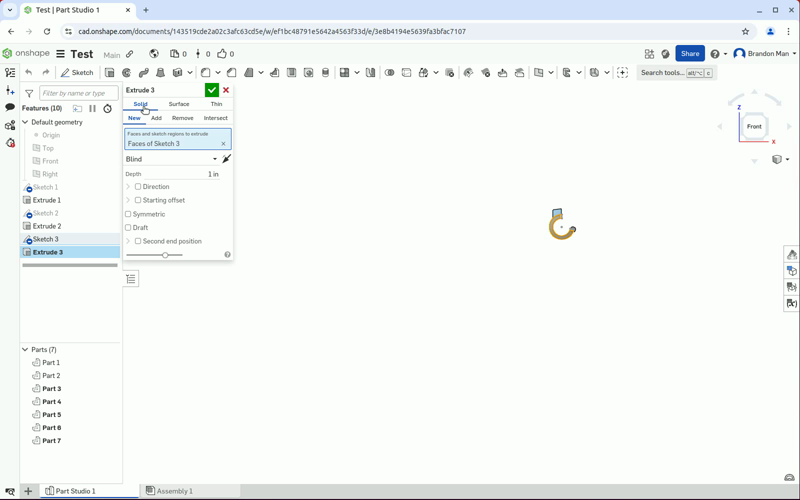
click(143, 106)
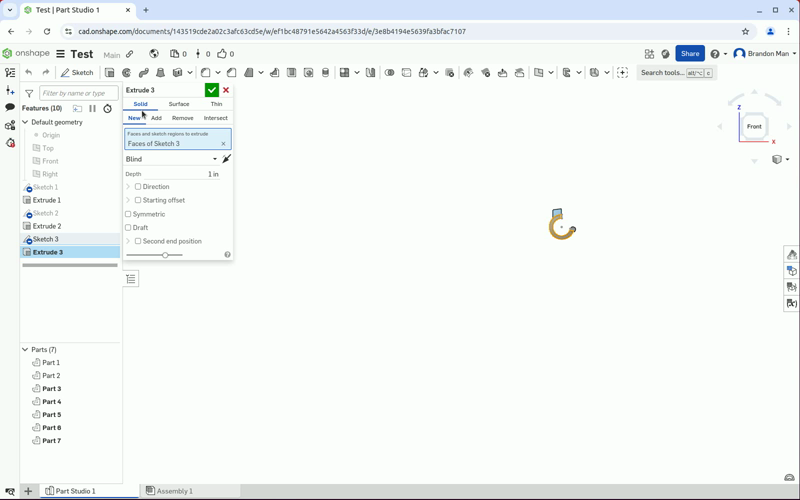
mouse_move(137, 120)
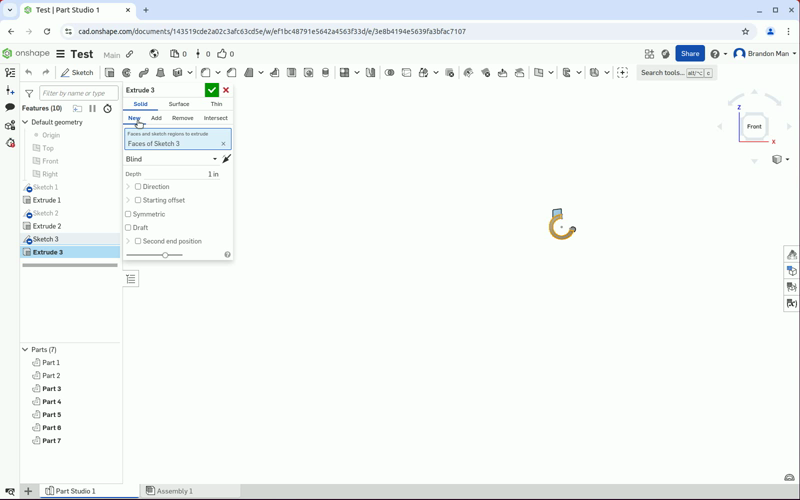
click(137, 120)
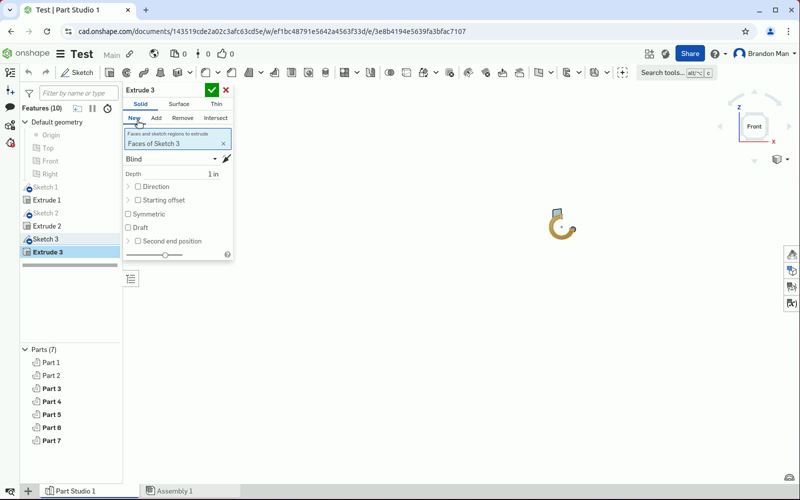
key(tab, 4)
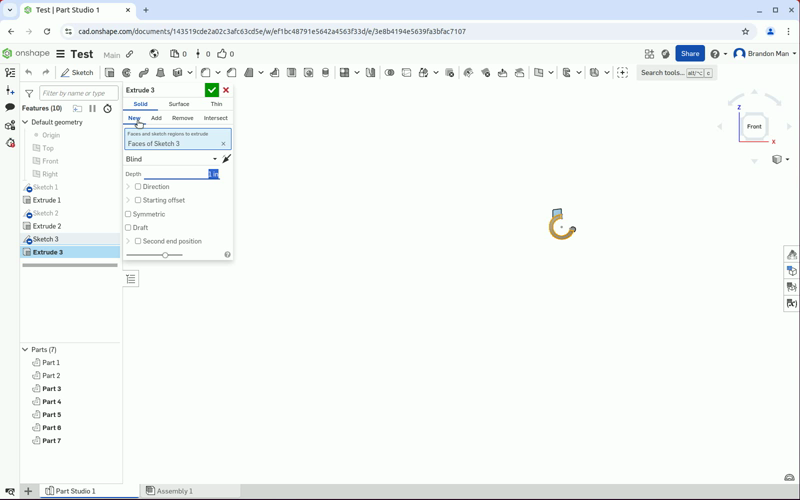
text(2.648)
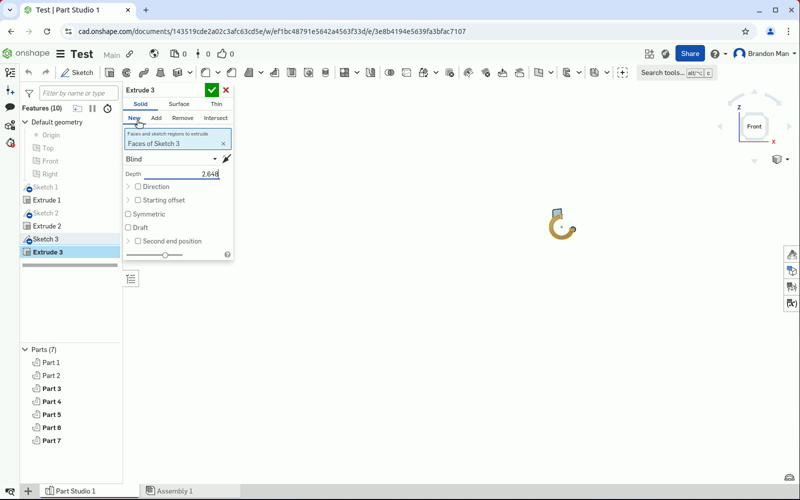
key(tab, 3)
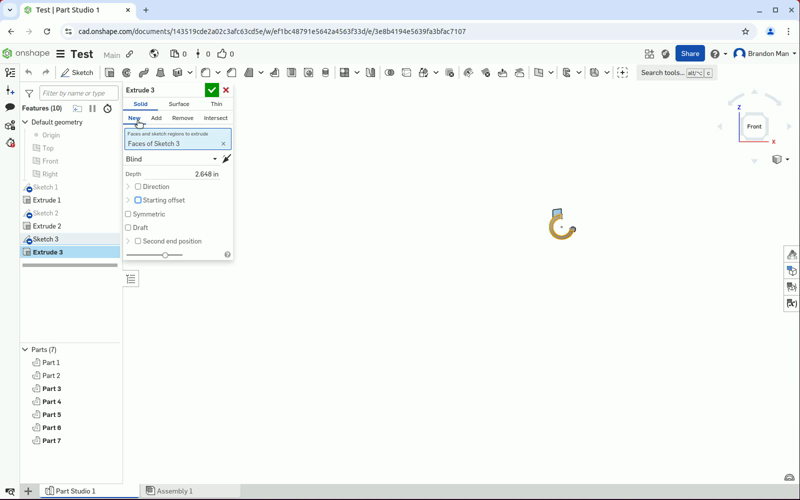
key(tab, 2)
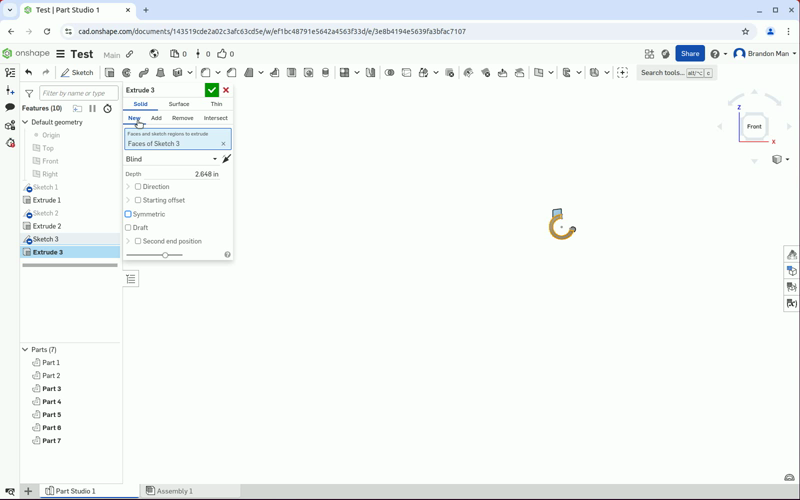
key(space)
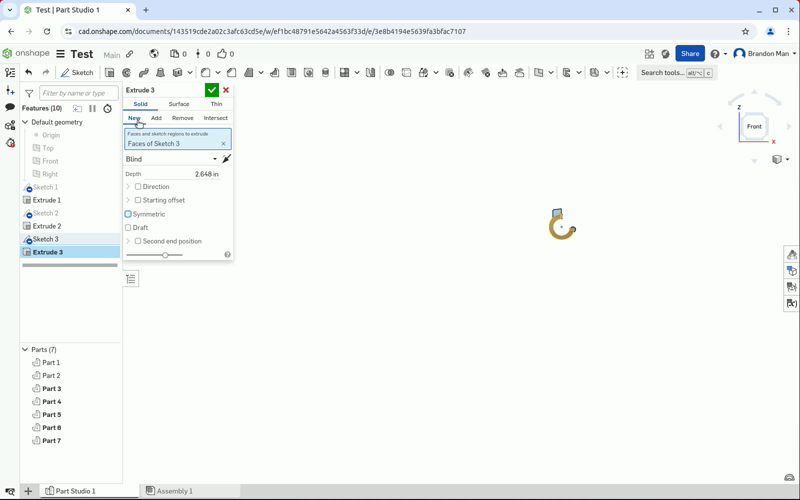
key(tab, 3)
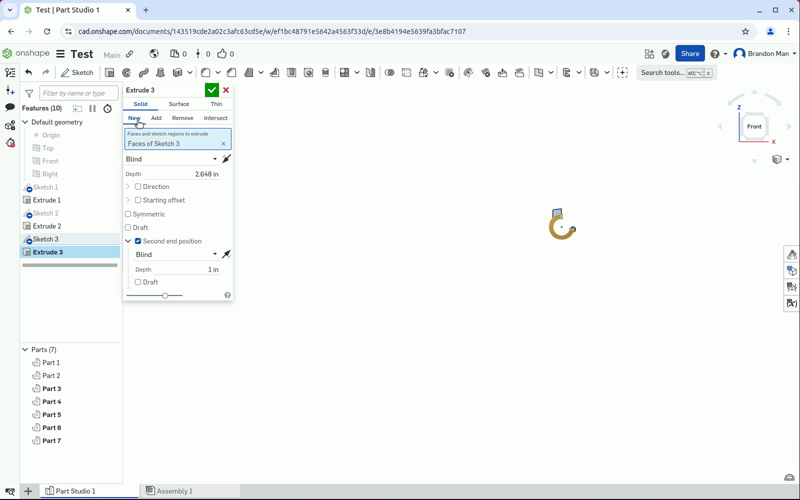
text(2.648)
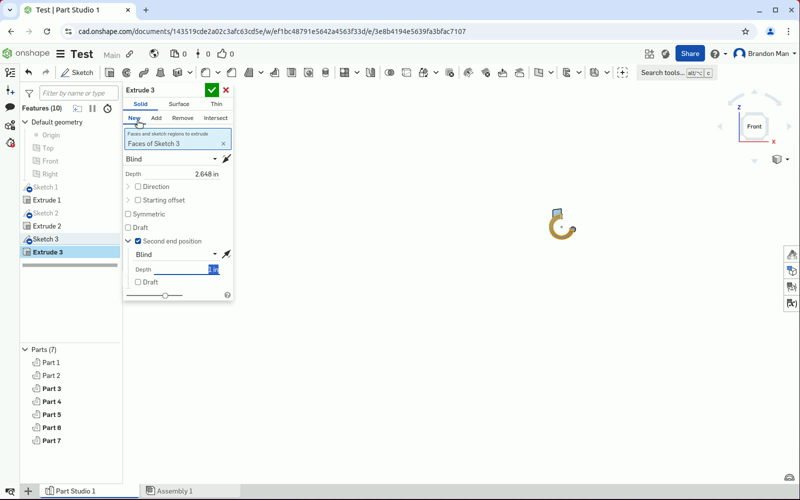
key(enter)
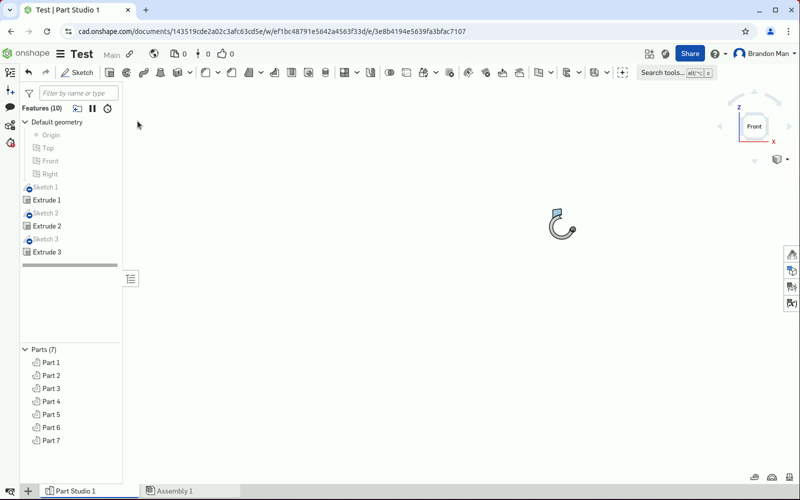
key(shift+h)
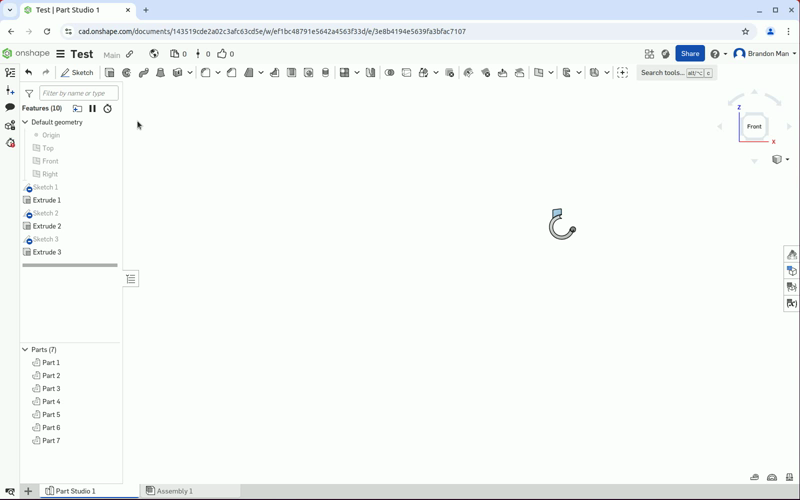
key(shift+h)
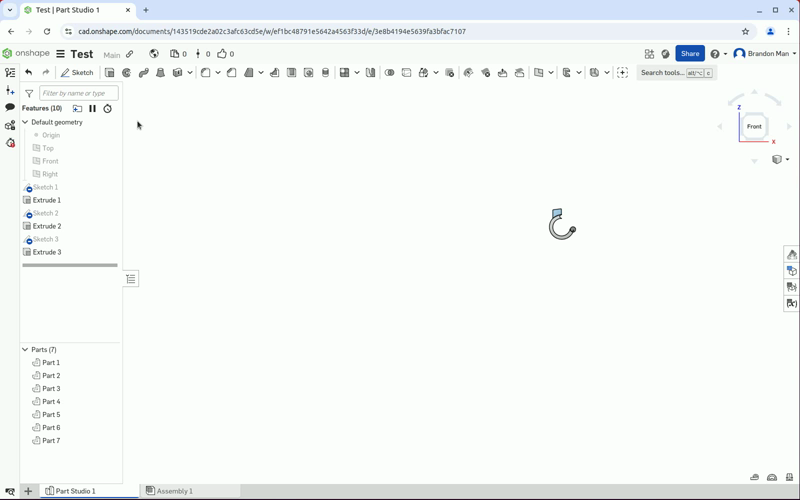
mouse_move(73, 189)
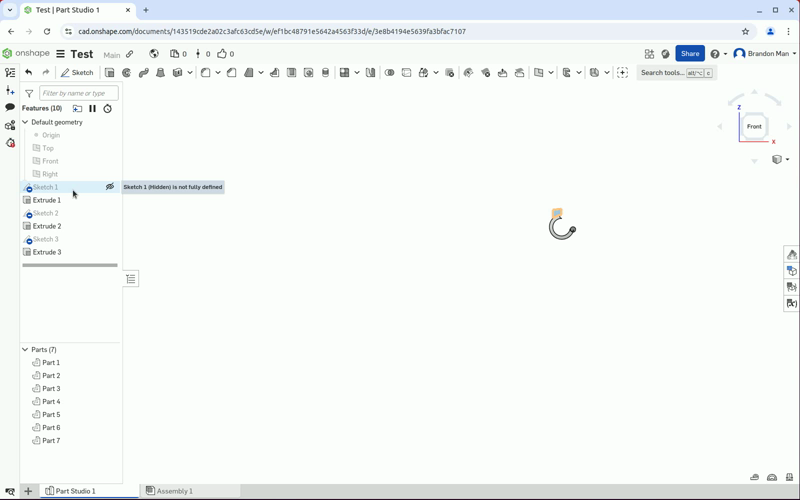
click(73, 189)
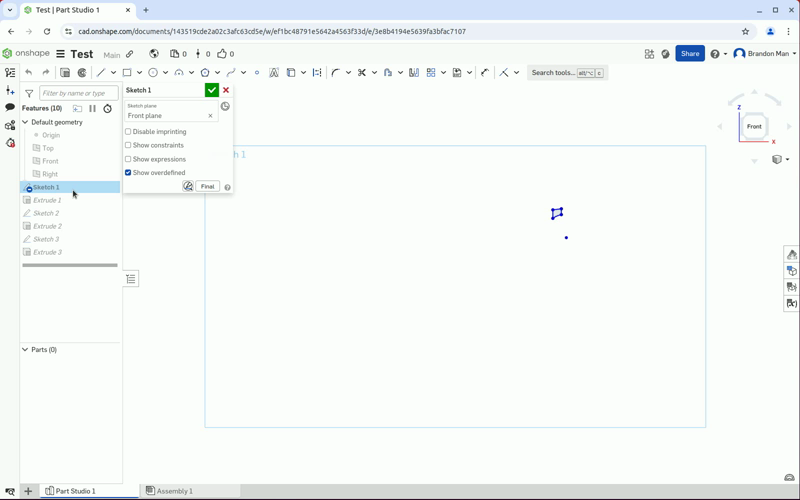
mouse_move(229, 92)
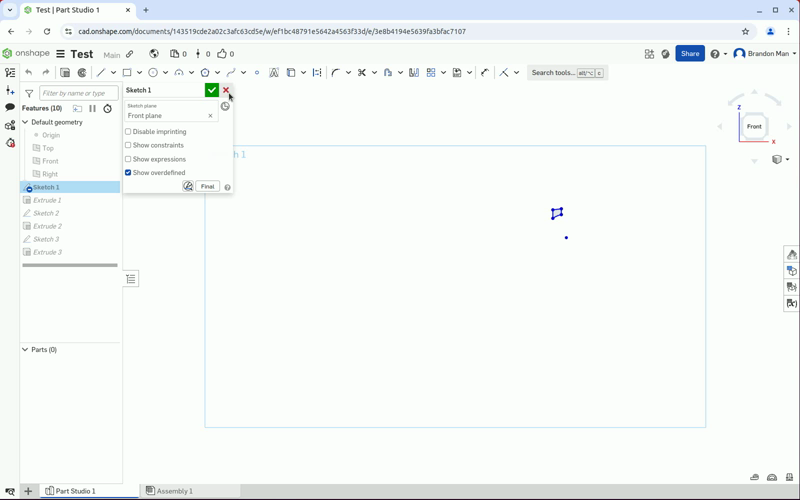
click(229, 92)
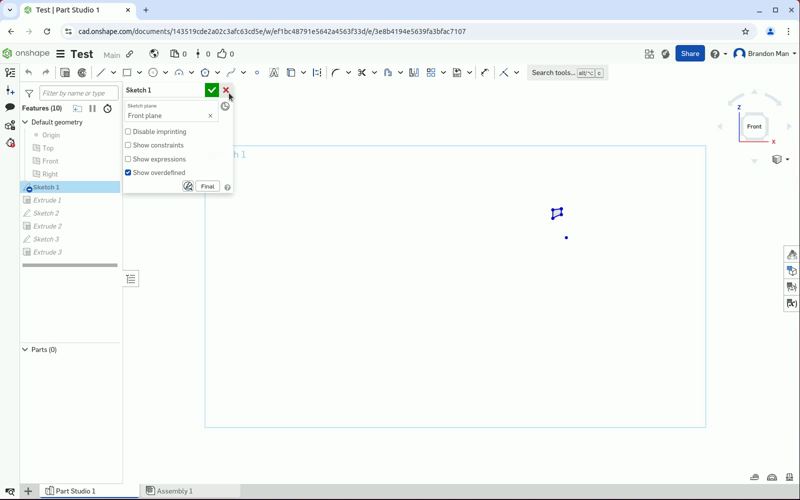
key(shift+s)
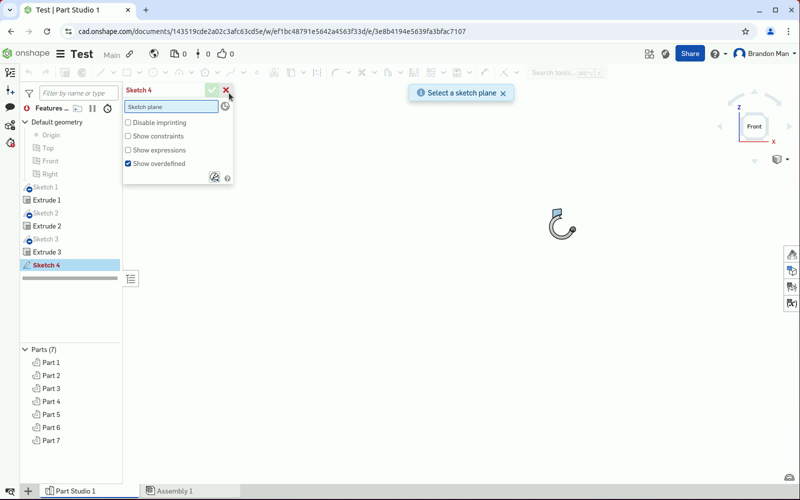
mouse_move(73, 163)
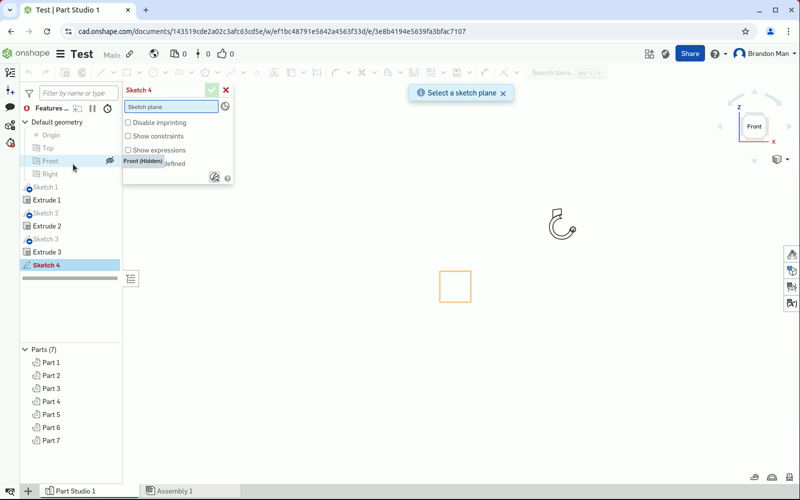
click(73, 163)
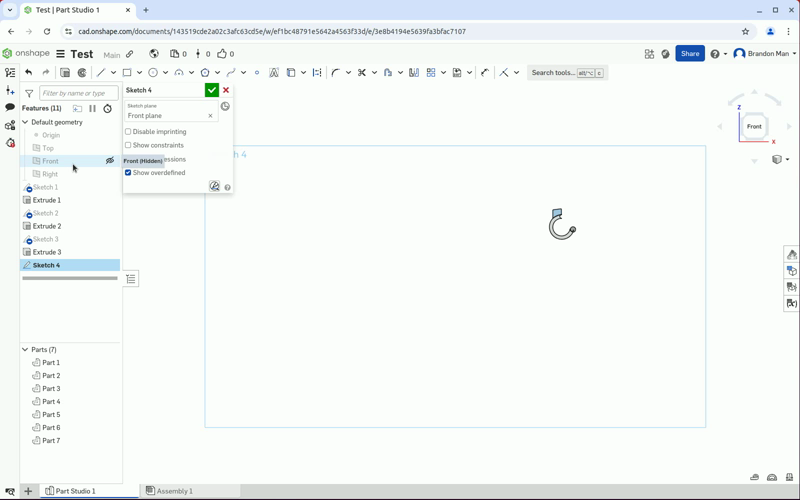
mouse_move(73, 352)
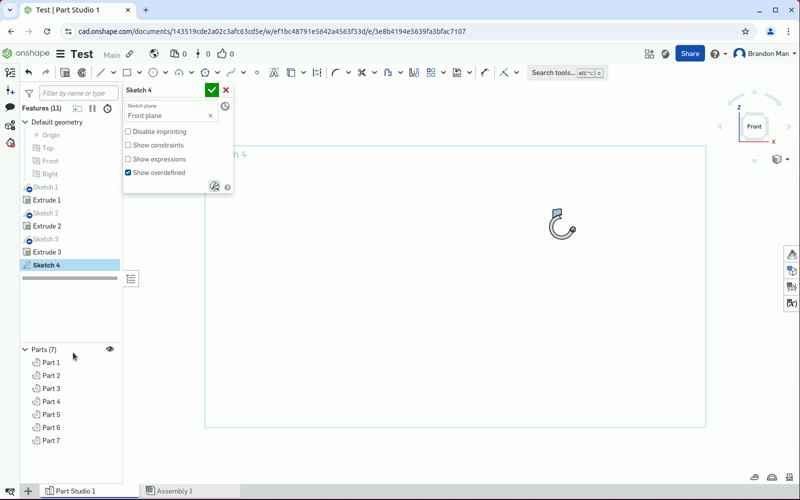
key(y)
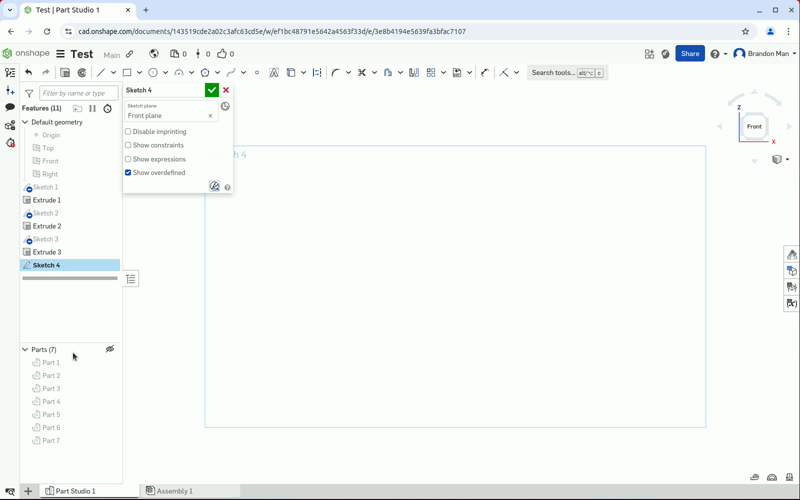
key(c)
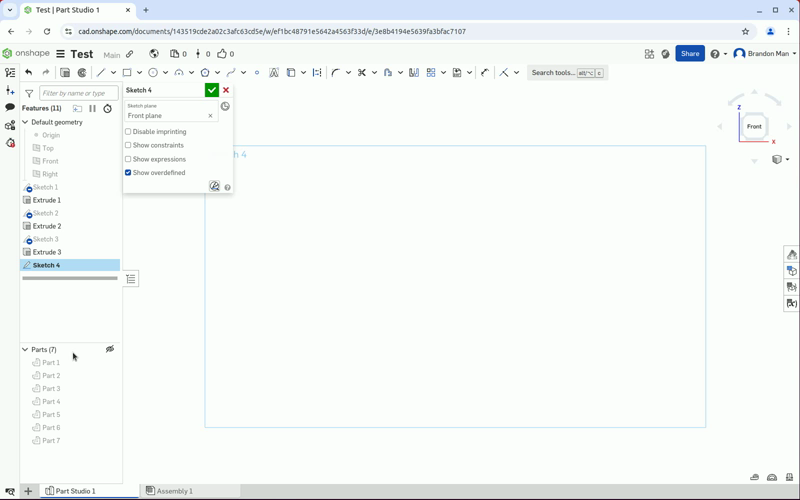
key_down(shift)
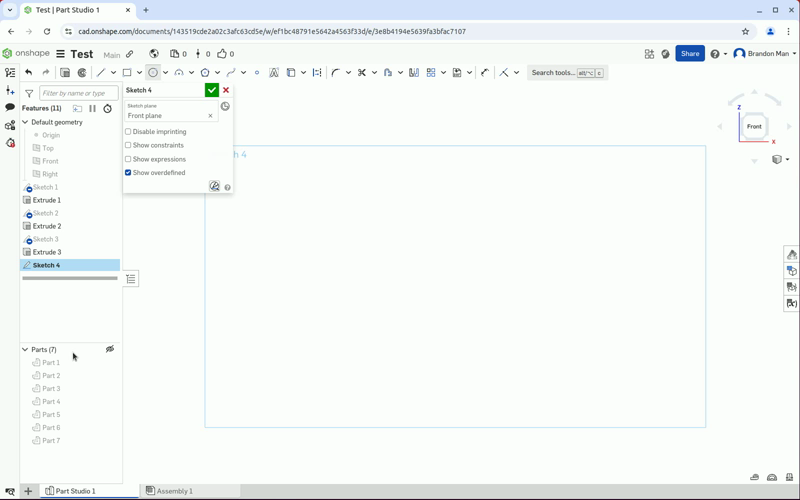
mouse_move(562, 217)
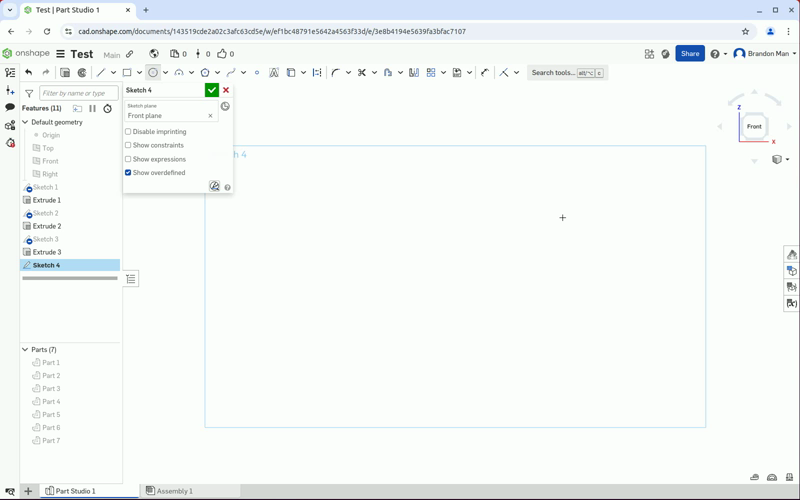
click(562, 217)
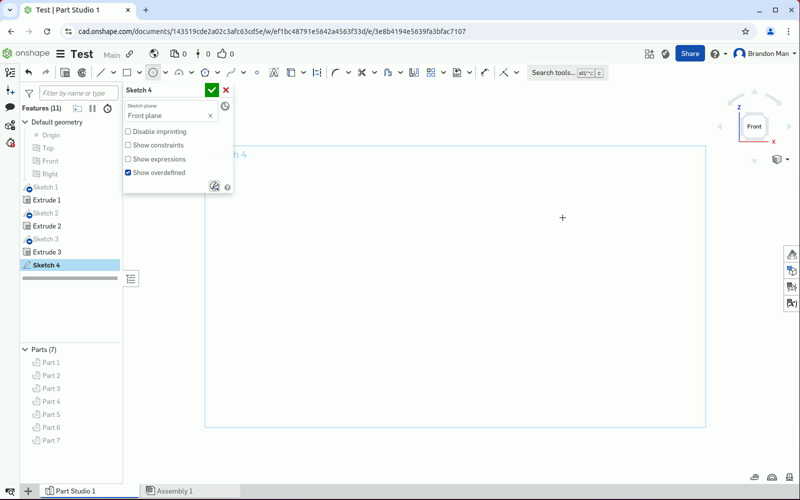
key_up(shift)
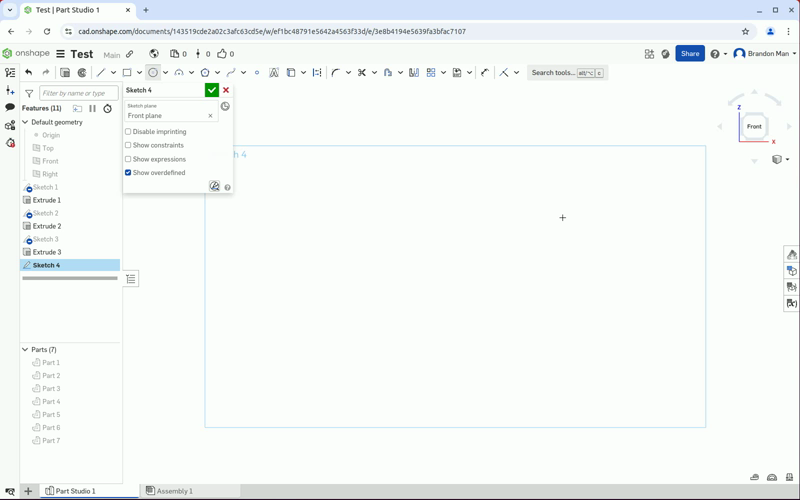
mouse_move(565, 217)
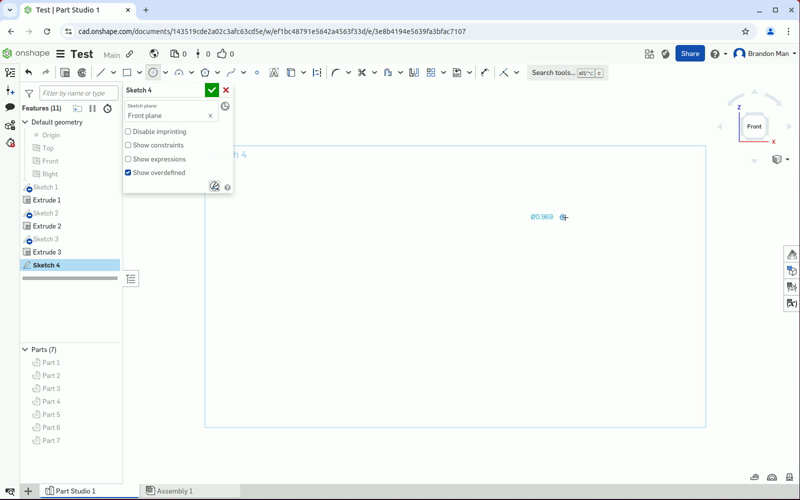
scroll(6)
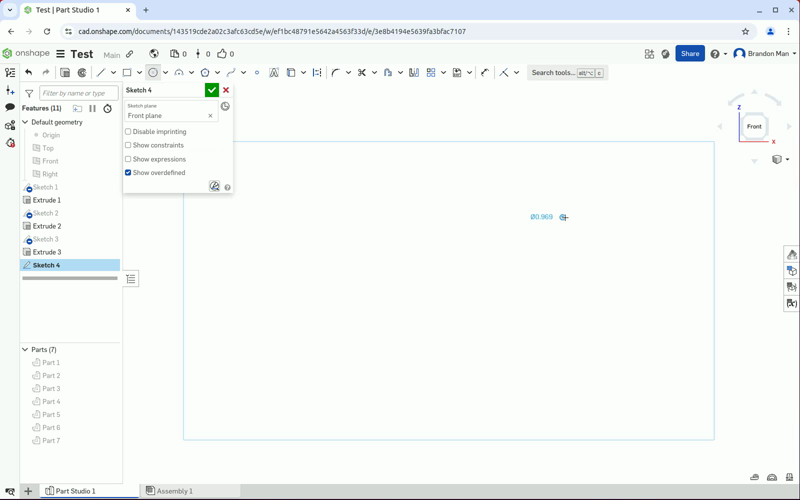
scroll(6)
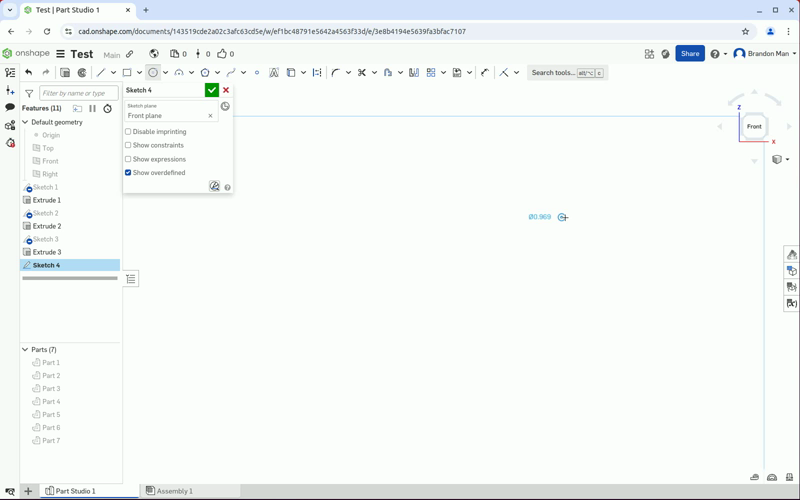
scroll(6)
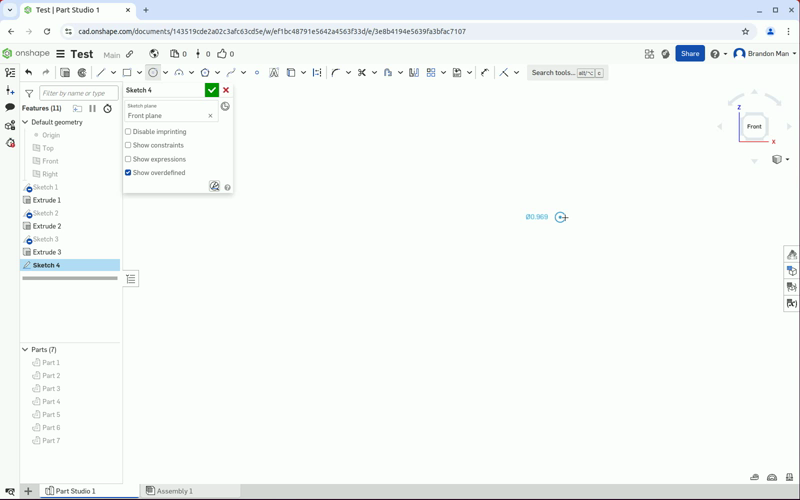
scroll(6)
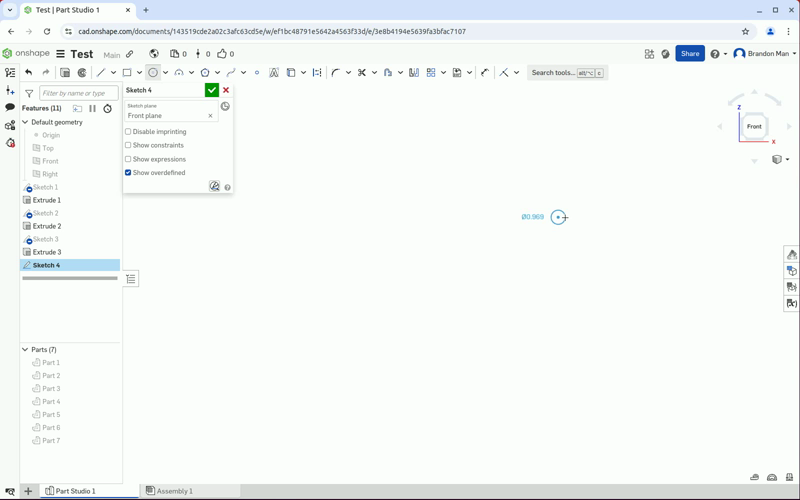
scroll(6)
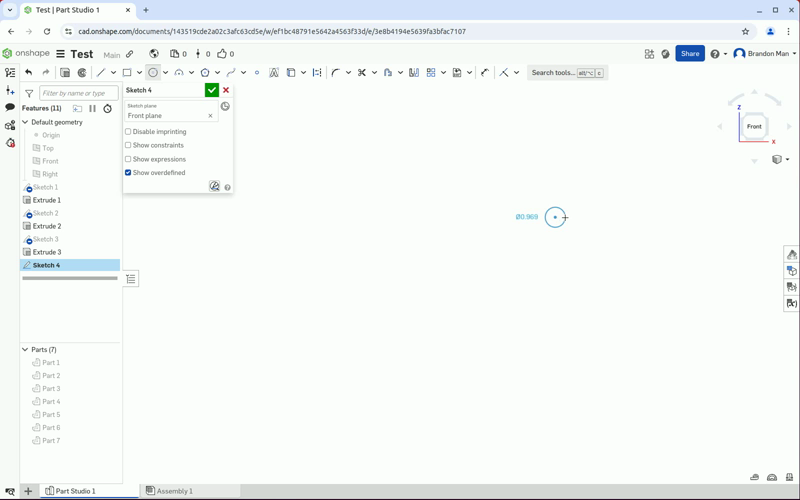
scroll(6)
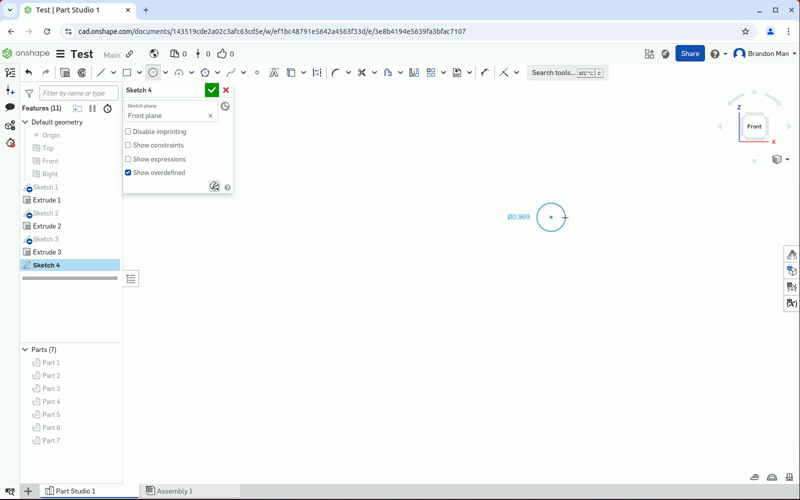
scroll(6)
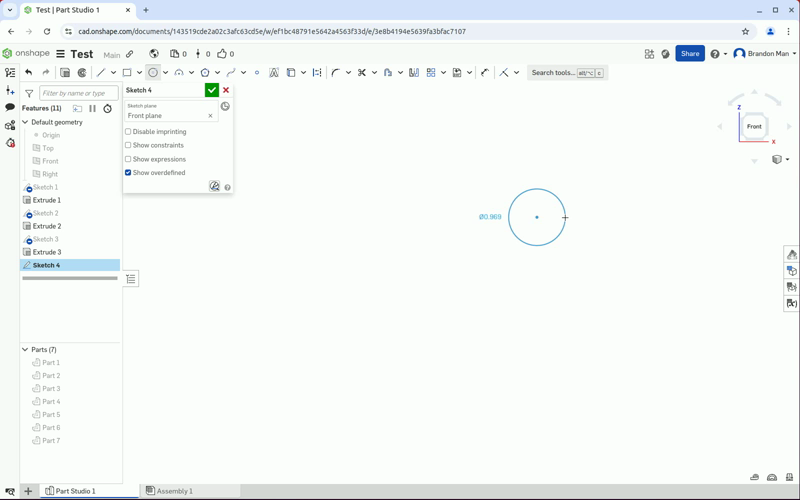
click(565, 217)
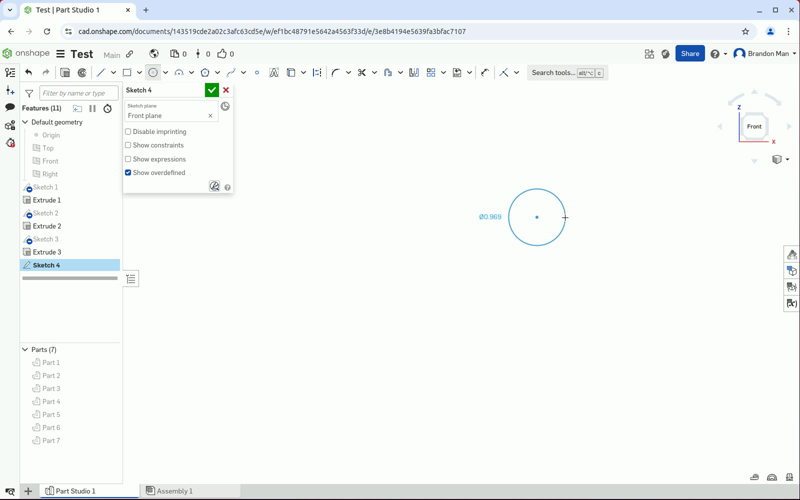
scroll(-6)
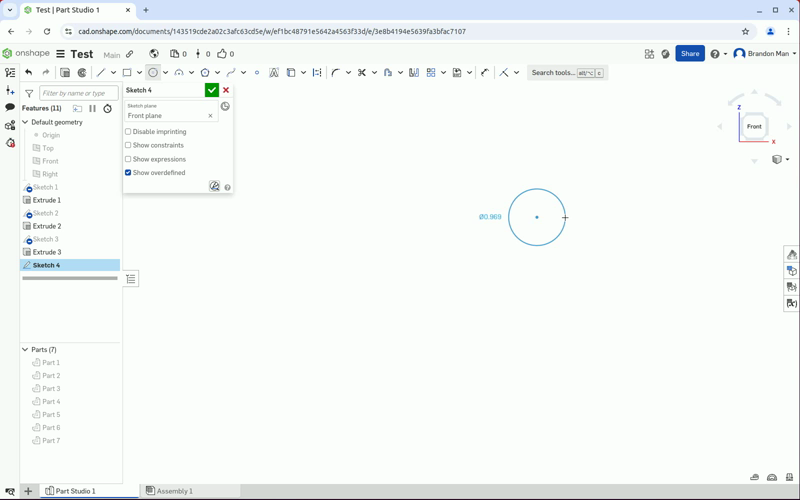
scroll(-6)
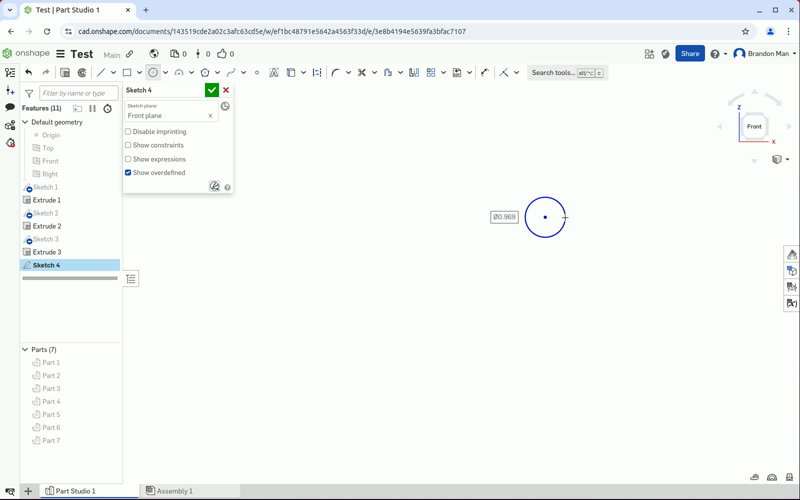
scroll(-6)
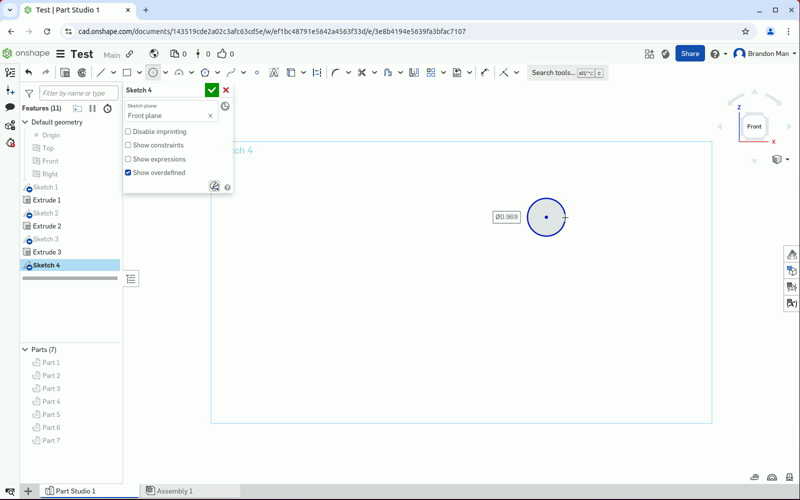
scroll(-6)
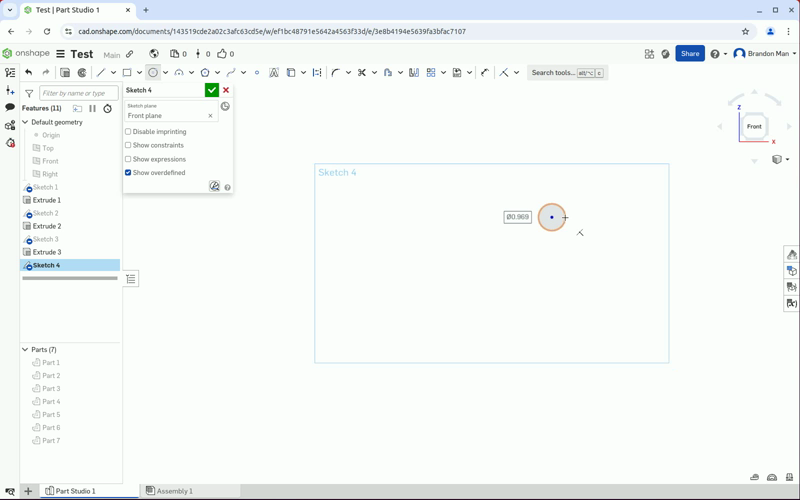
scroll(-6)
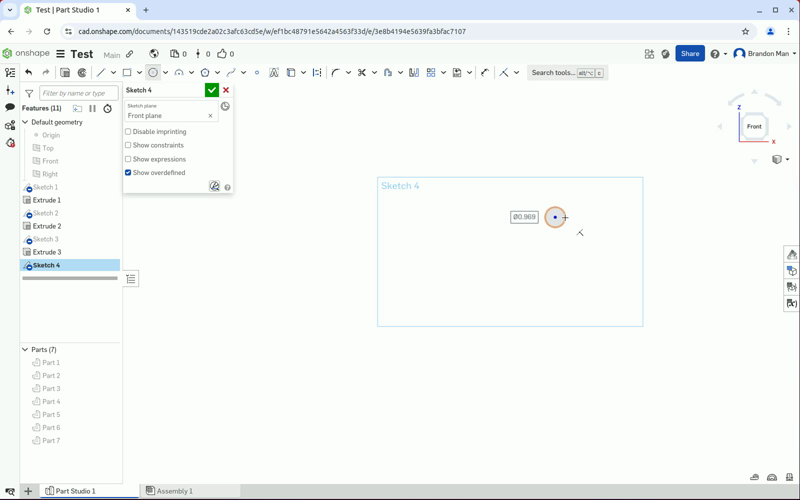
scroll(-6)
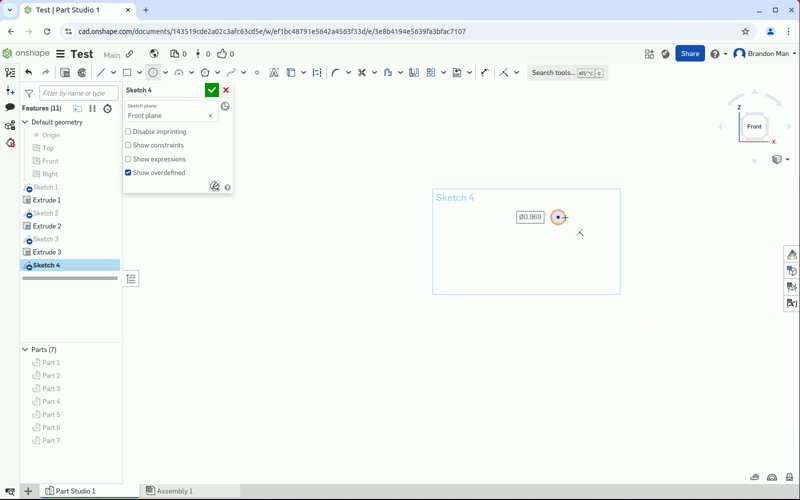
scroll(-6)
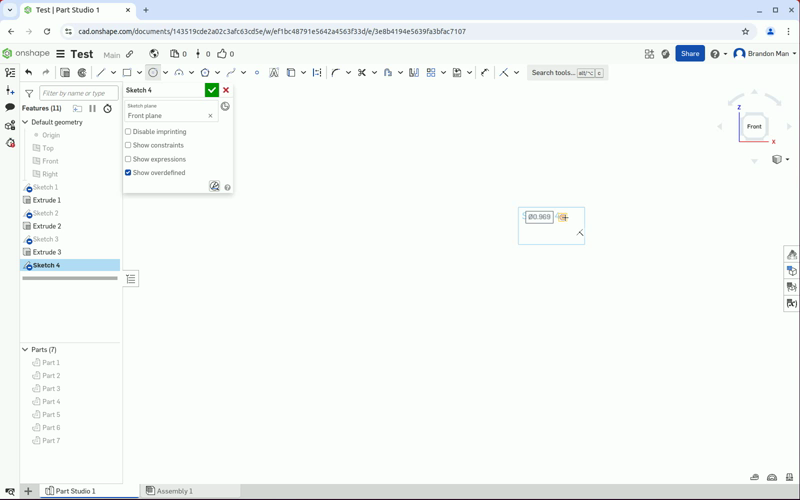
key(esc)
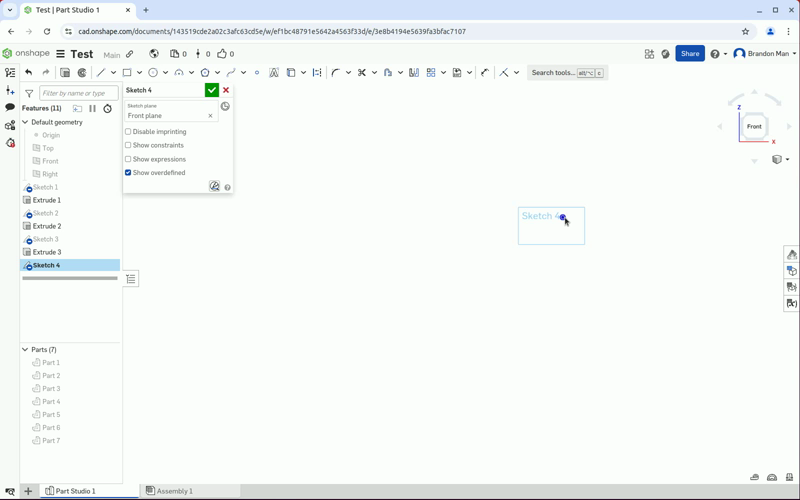
mouse_move(563, 216)
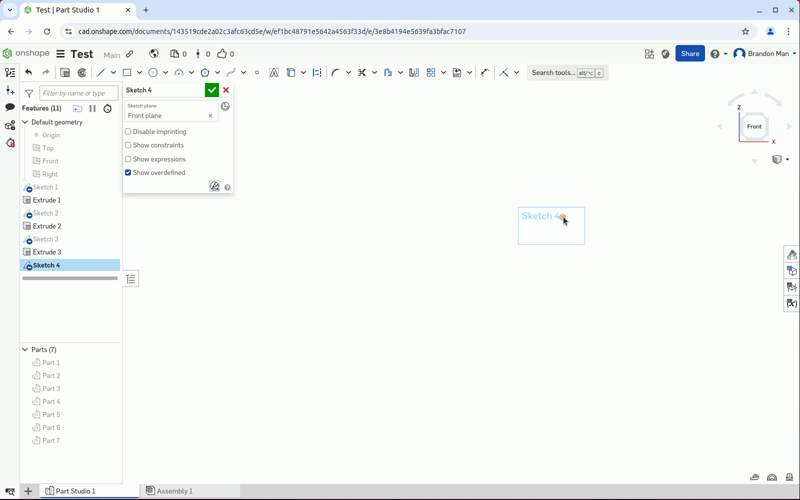
scroll(6)
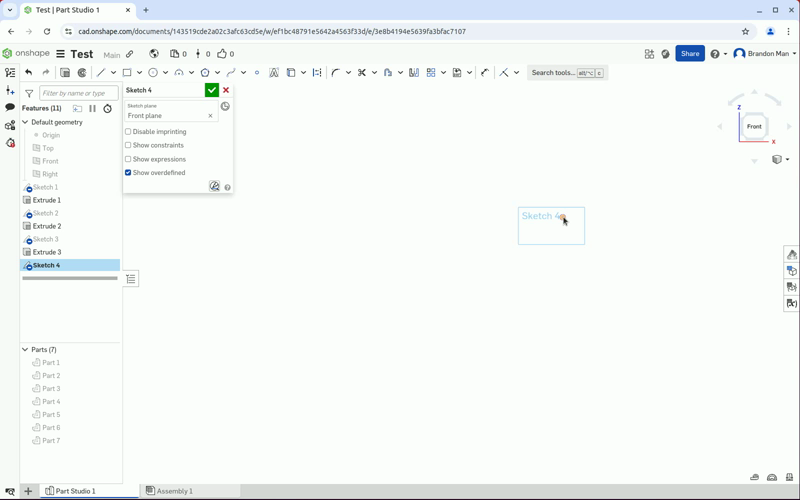
scroll(6)
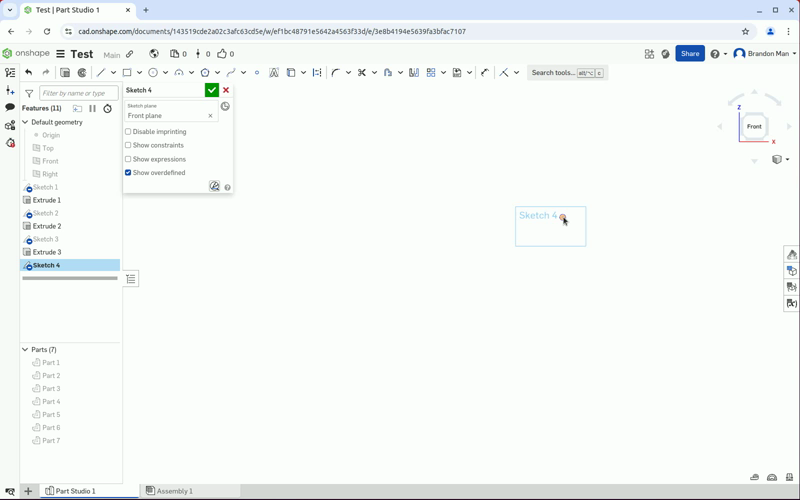
scroll(6)
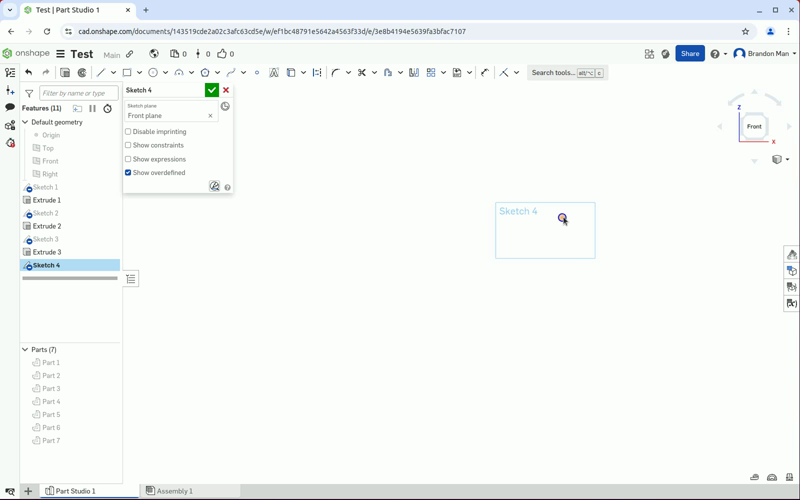
scroll(6)
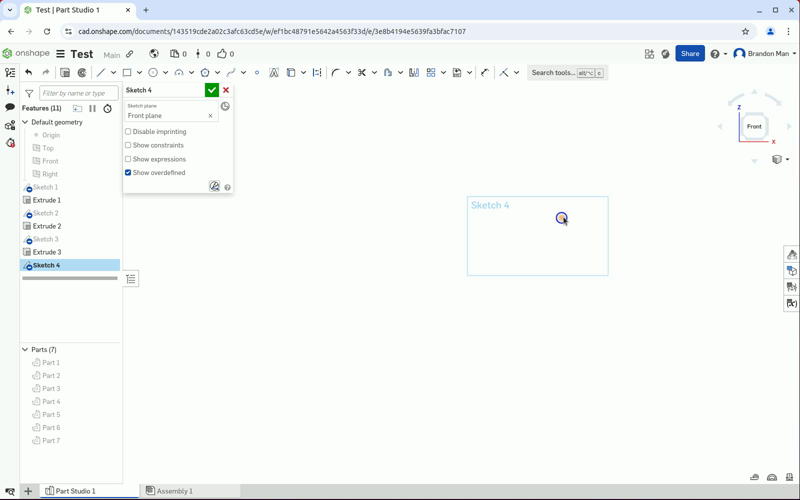
scroll(6)
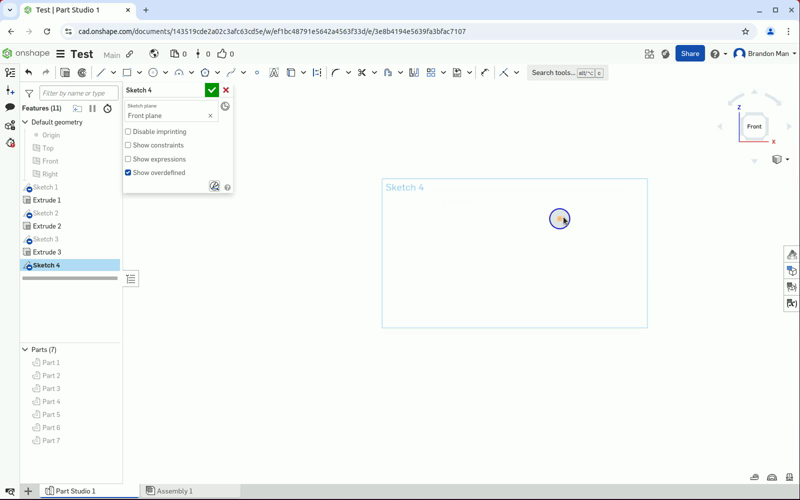
scroll(6)
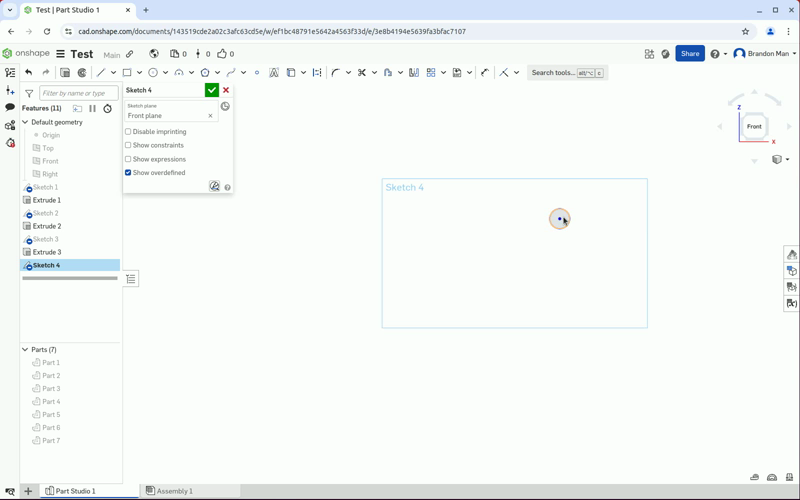
scroll(6)
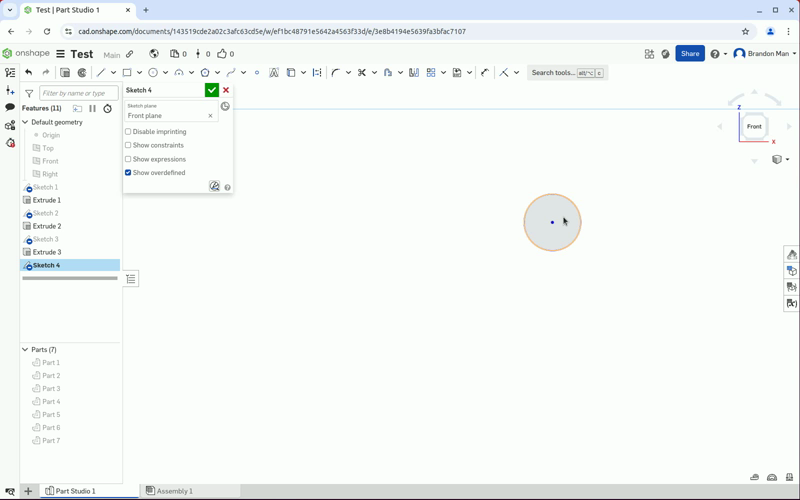
click(563, 216)
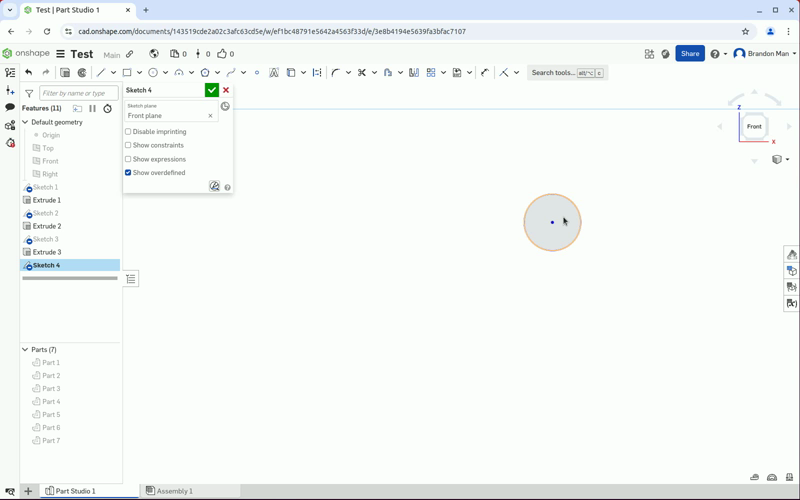
scroll(-6)
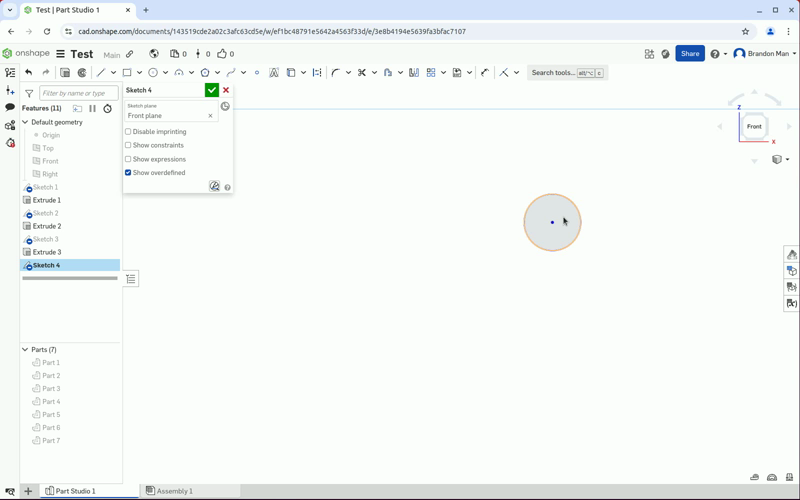
scroll(-6)
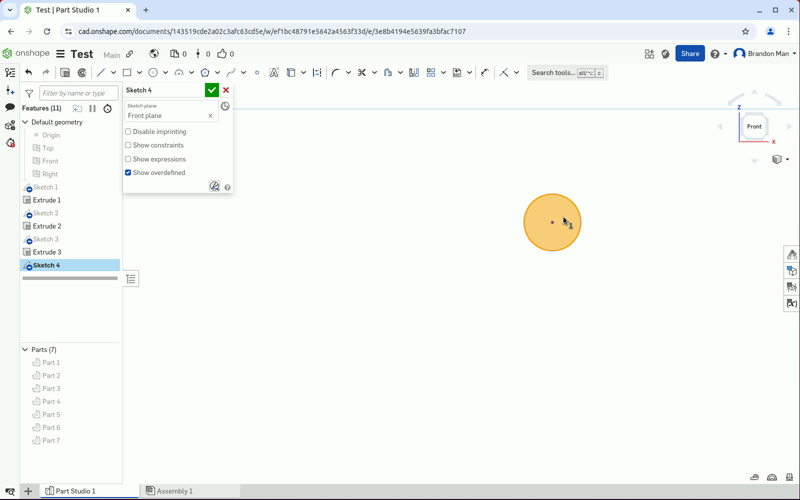
scroll(-6)
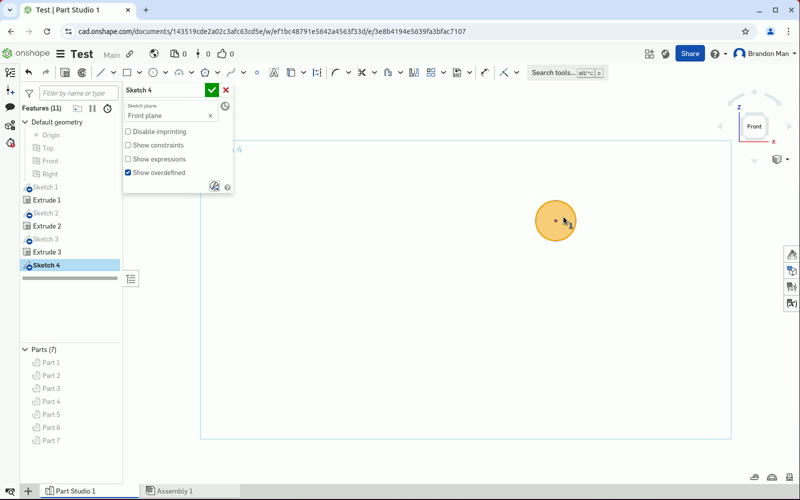
scroll(-6)
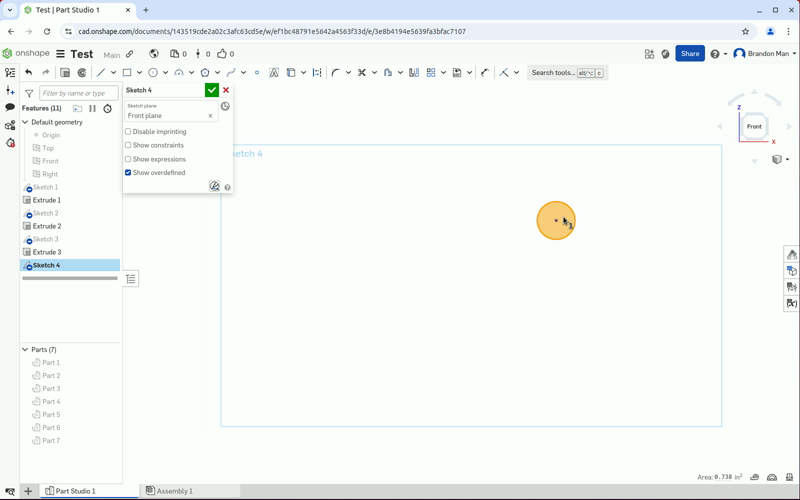
scroll(-6)
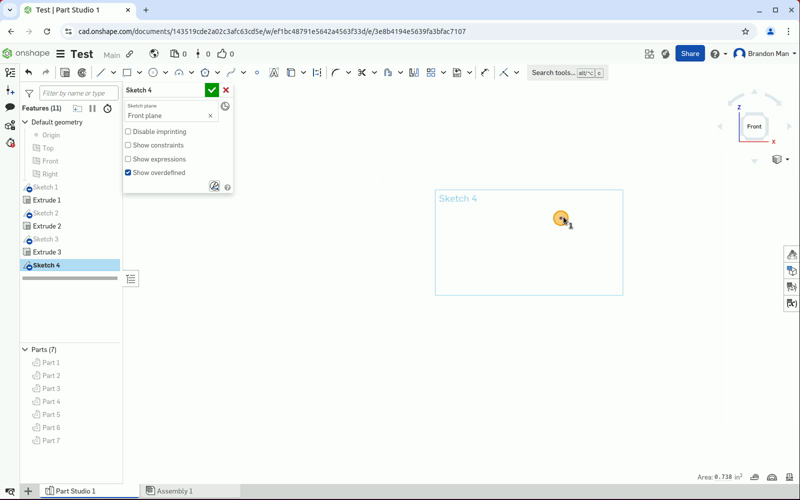
scroll(-6)
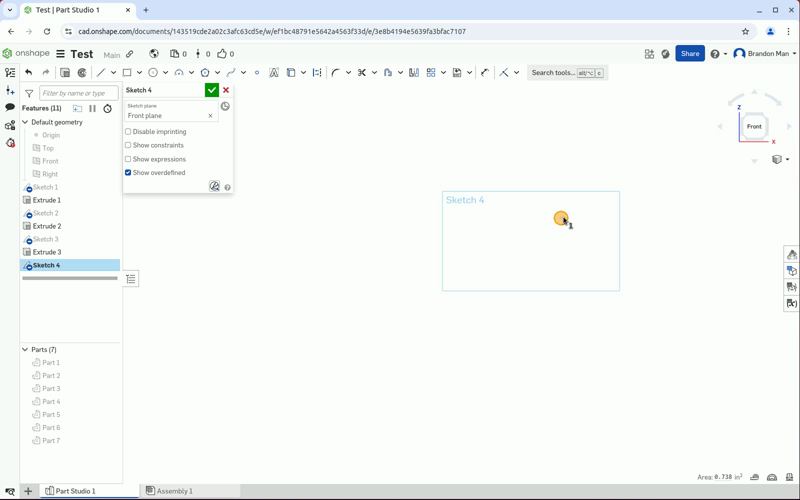
scroll(-6)
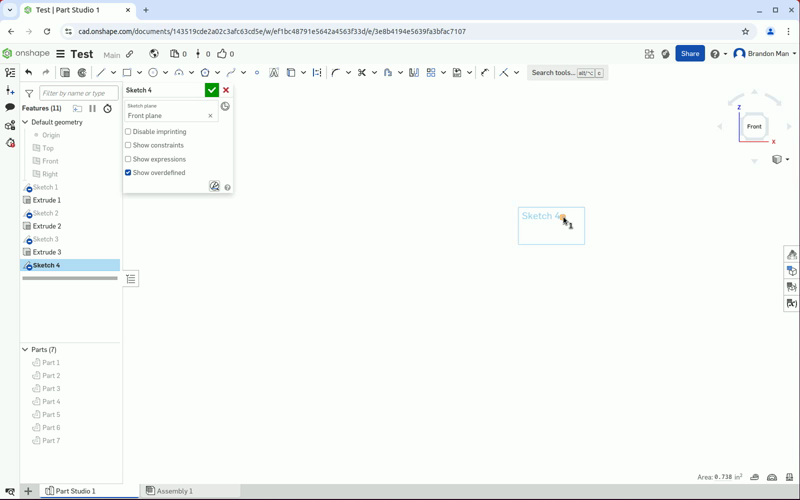
mouse_move(73, 352)
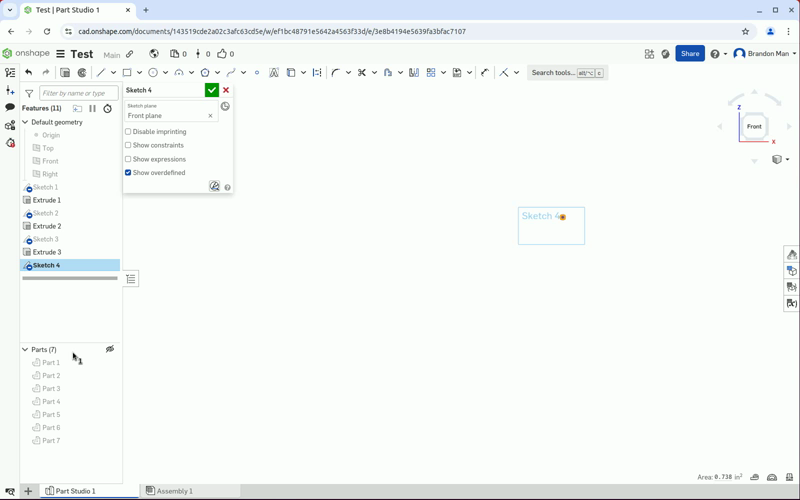
key(shift+y)
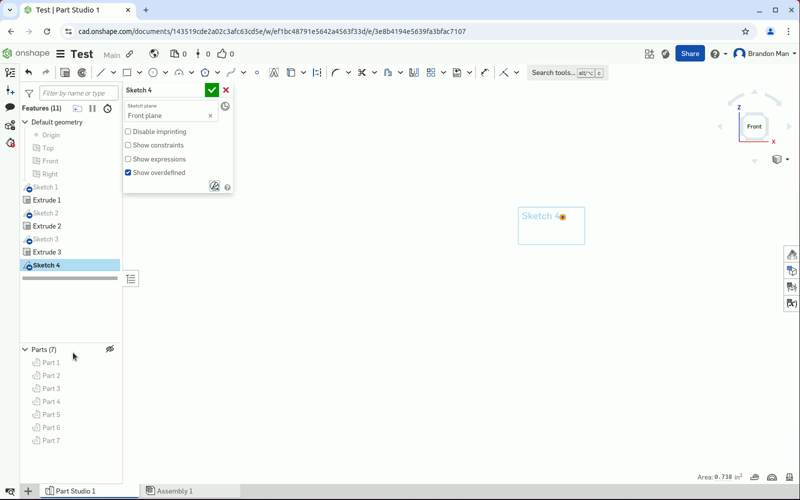
key(shift+e)
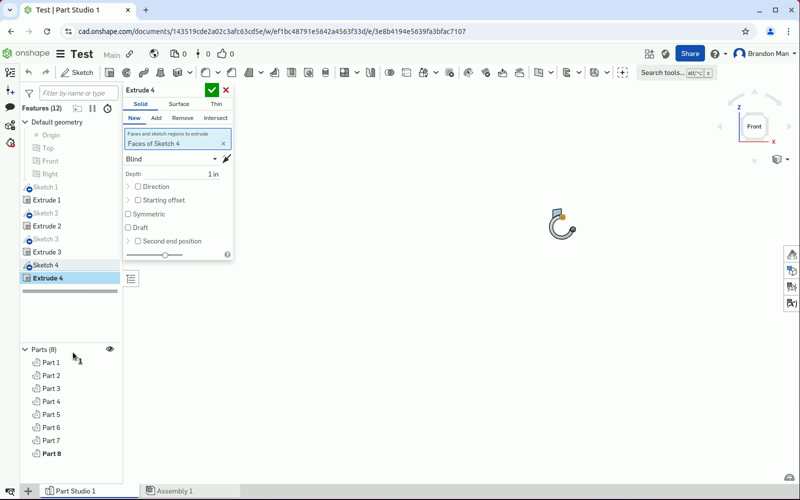
mouse_move(143, 106)
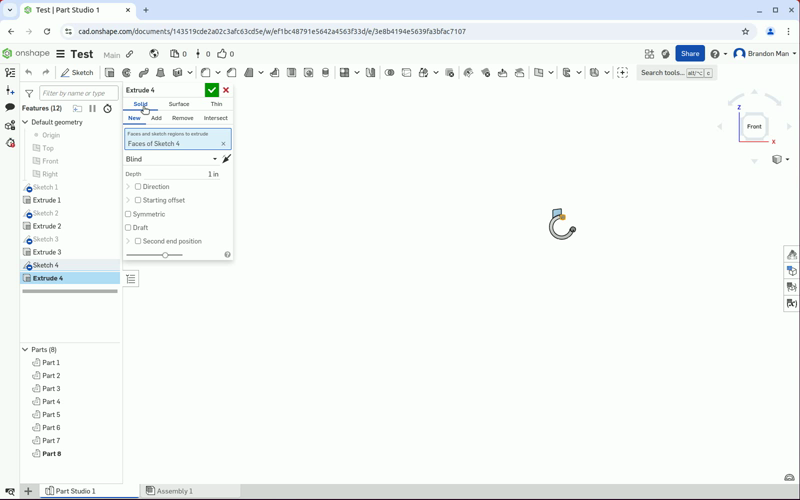
click(143, 106)
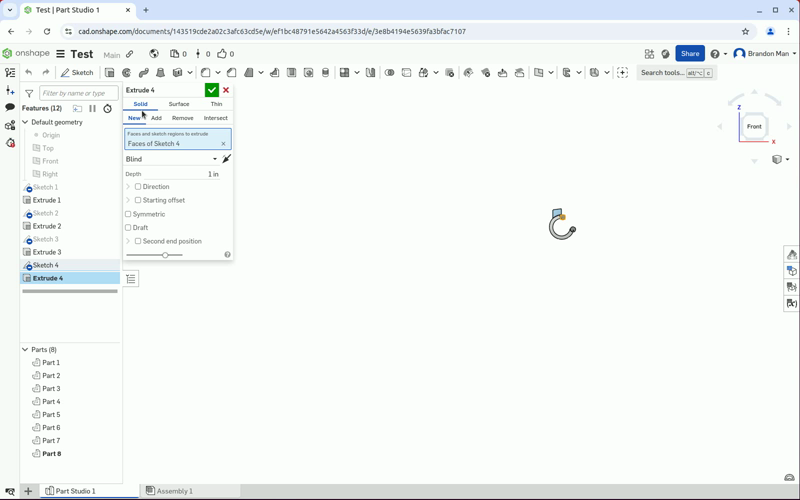
mouse_move(137, 120)
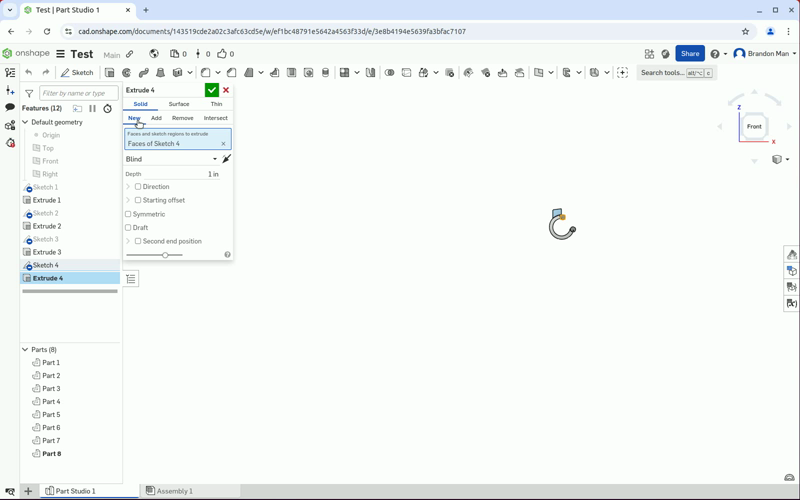
click(137, 120)
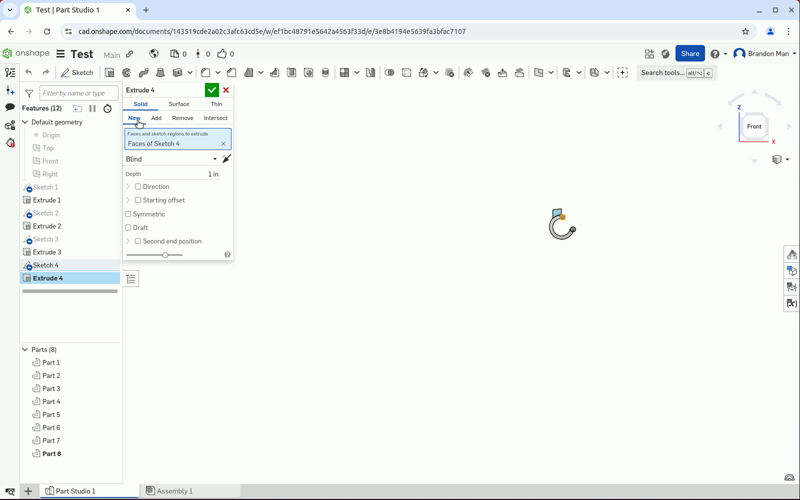
key(tab, 4)
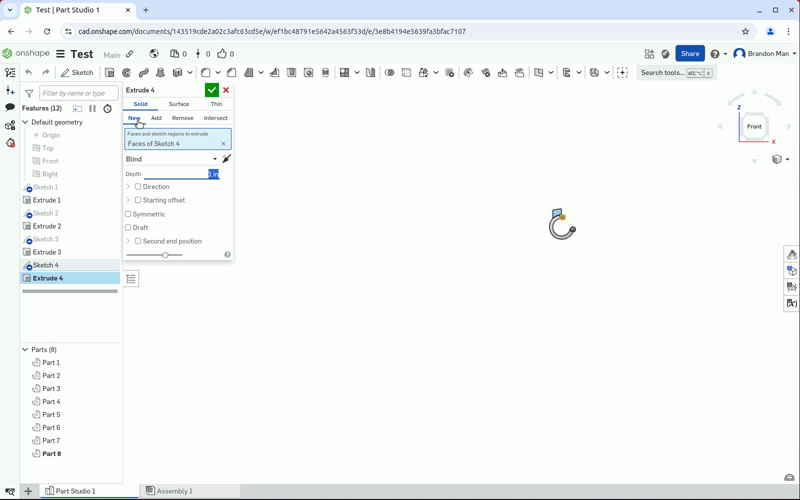
text(2.648)
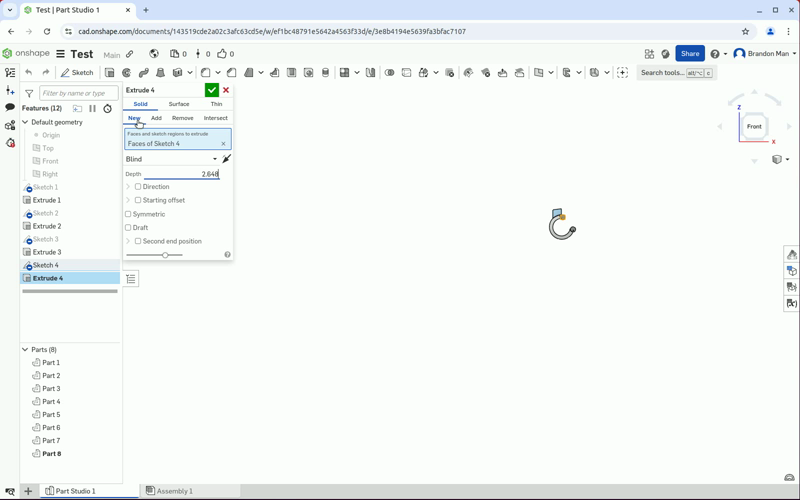
key(tab, 3)
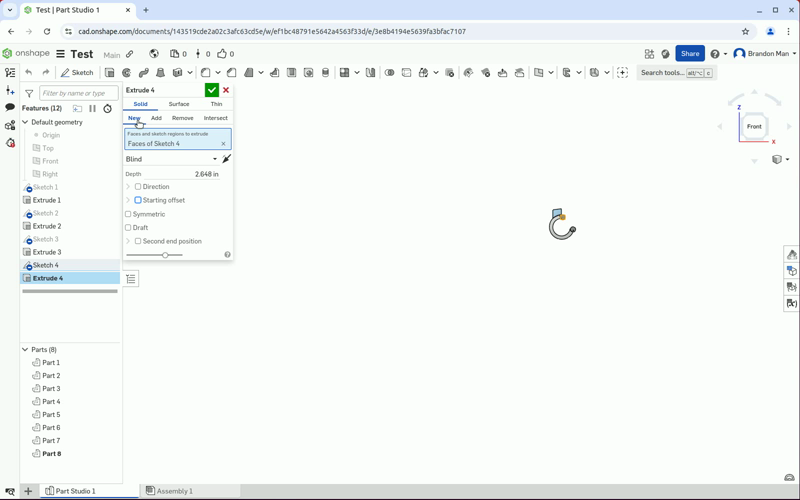
key(tab, 2)
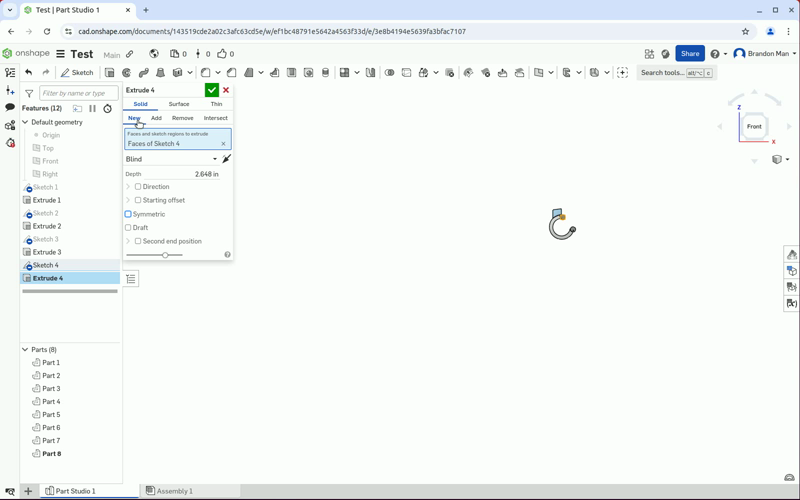
key(space)
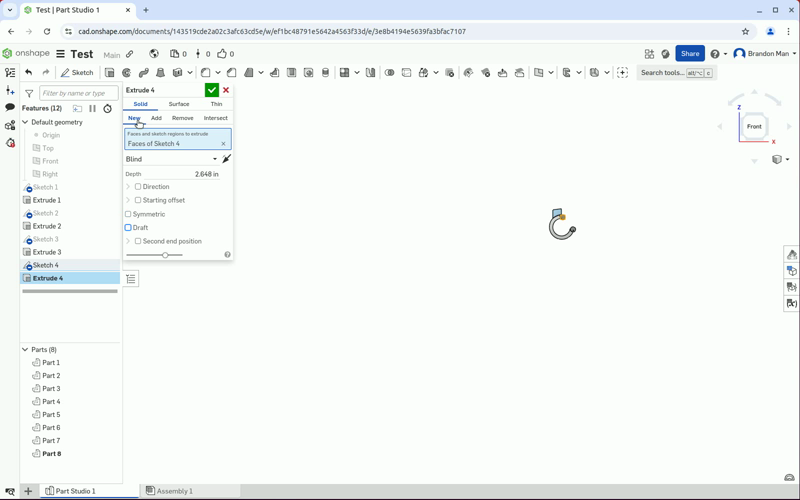
key(tab, 3)
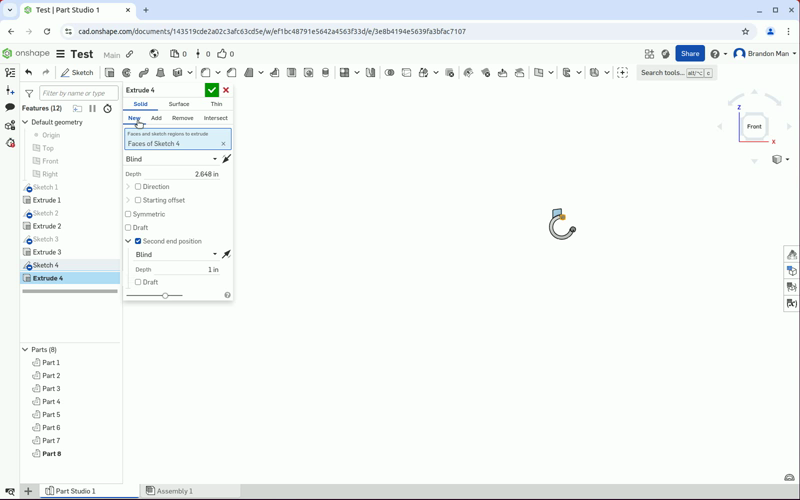
text(2.648)
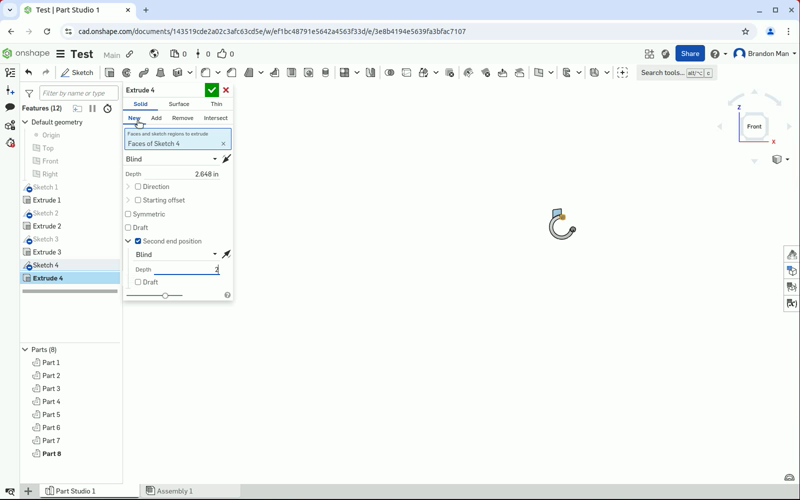
key(enter)
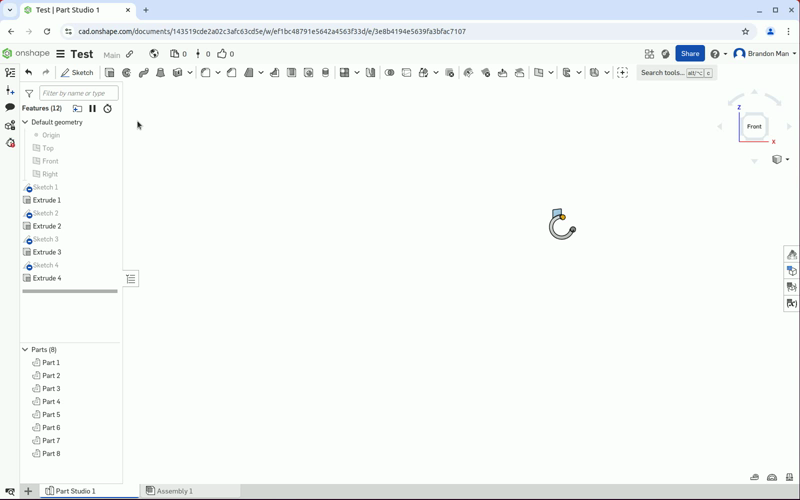
key(shift+h)
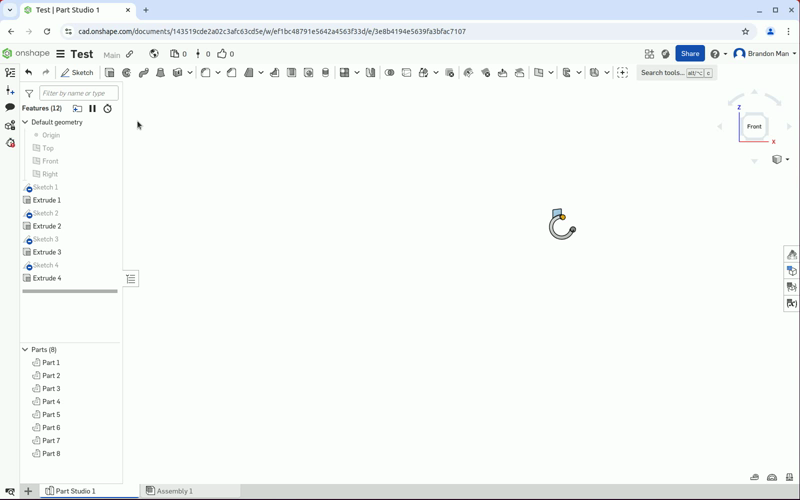
key(shift+h)
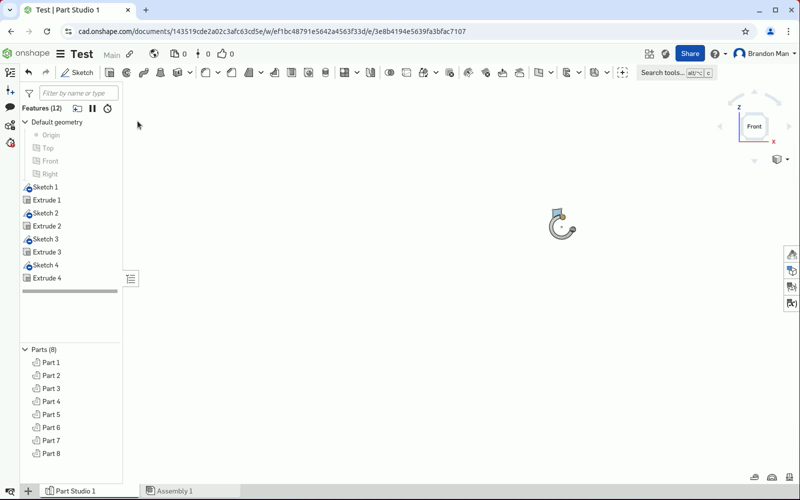
key(shift+7)
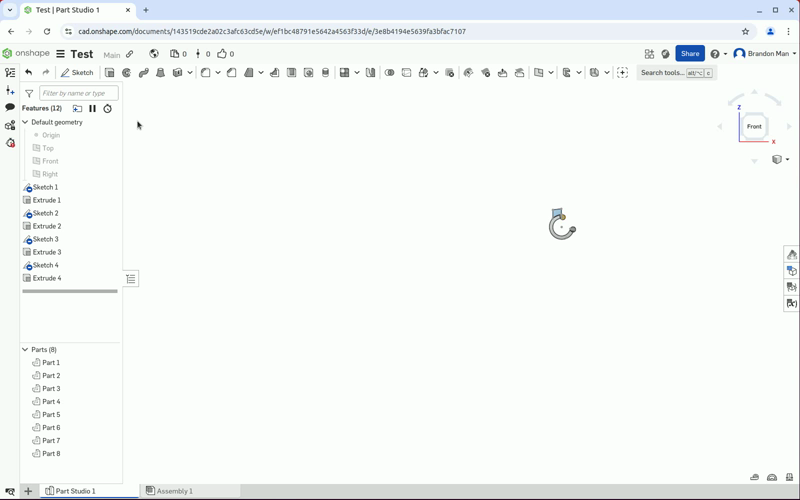
key(left, 2)
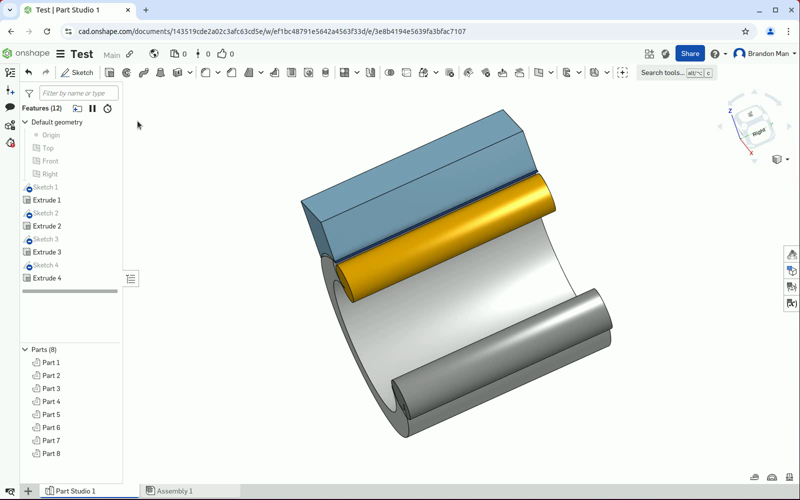
key(down, 2)
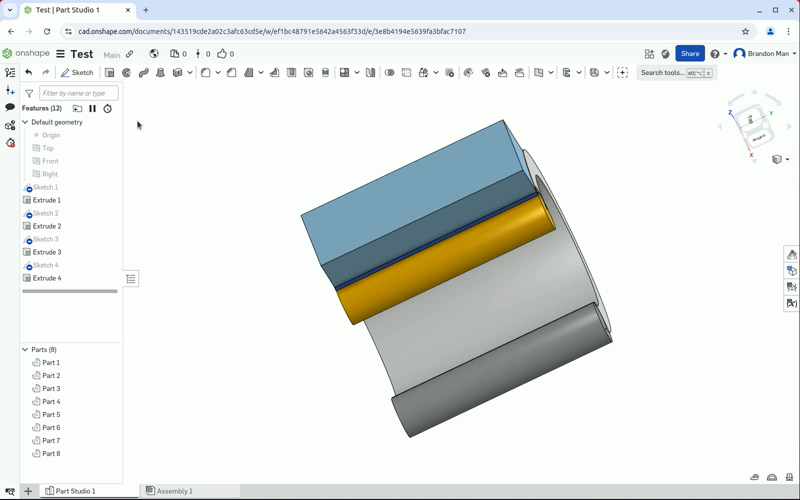
key(up, 2)
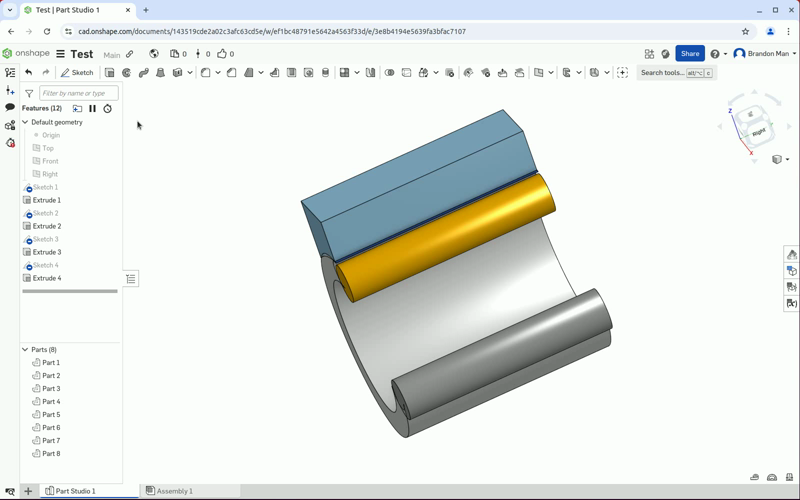
key(right, 2)
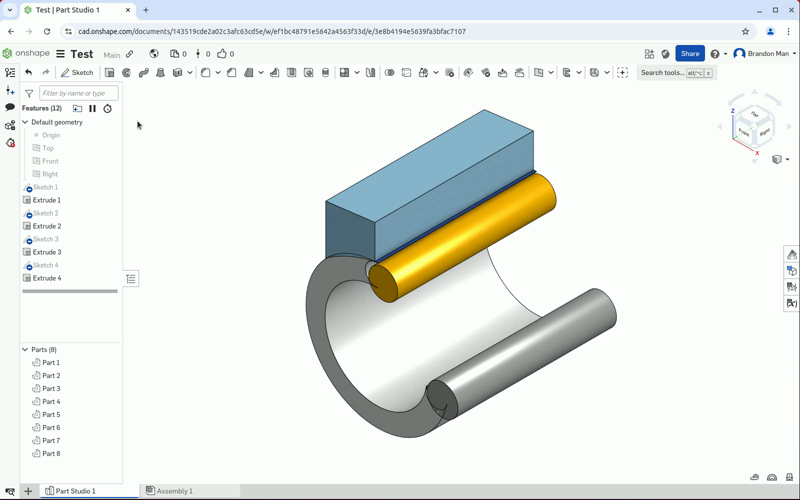
mouse_move(73, 189)
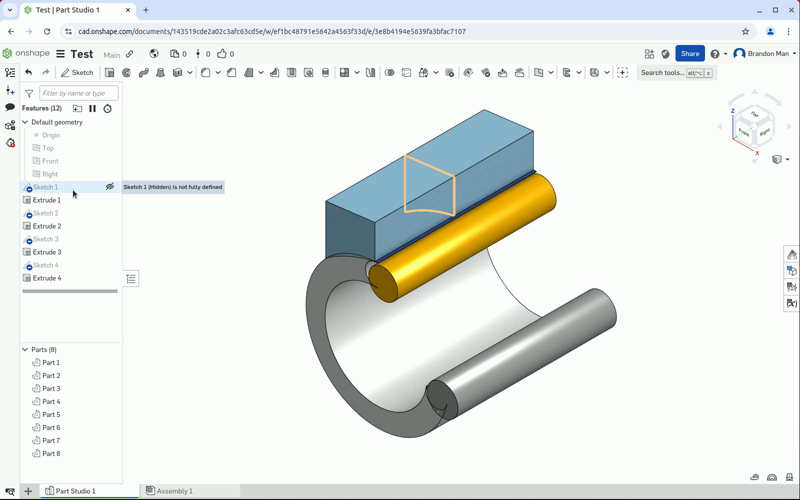
click(73, 189)